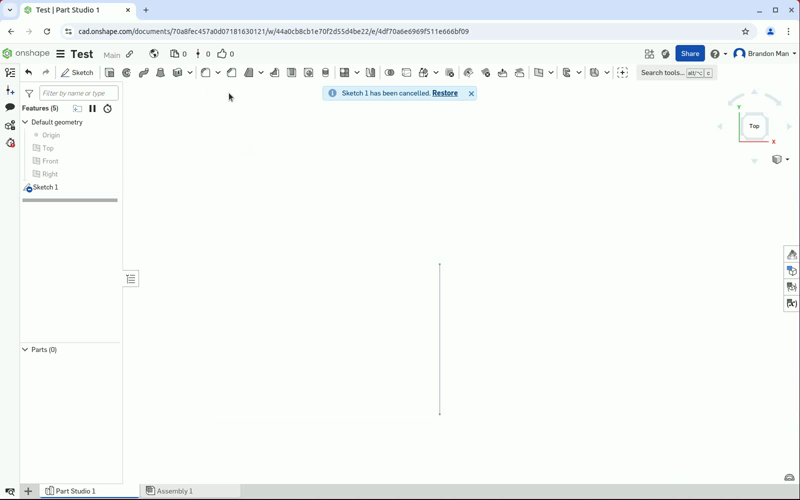
key(shift+h)
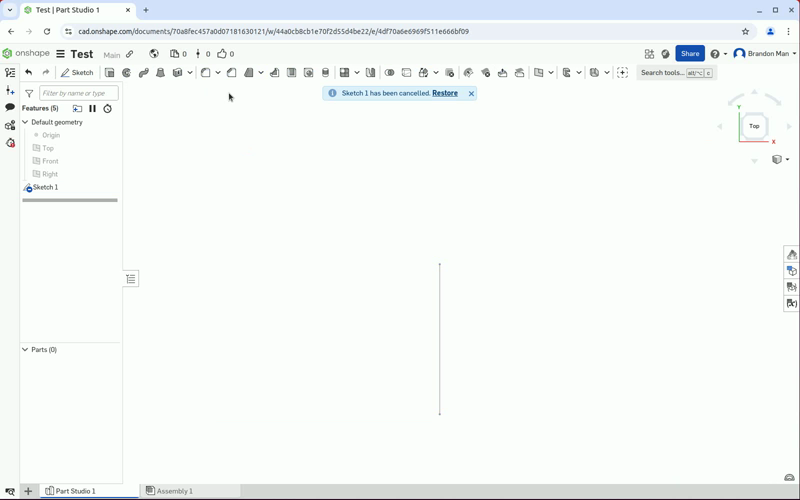
key(shift+s)
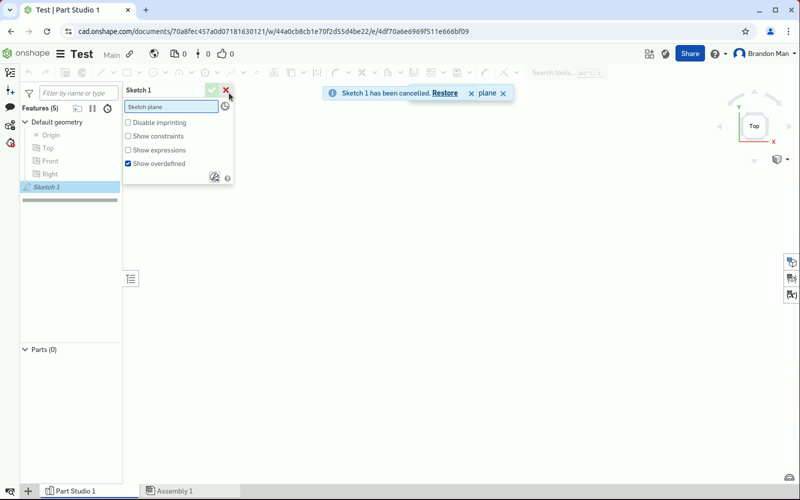
mouse_move(73, 150)
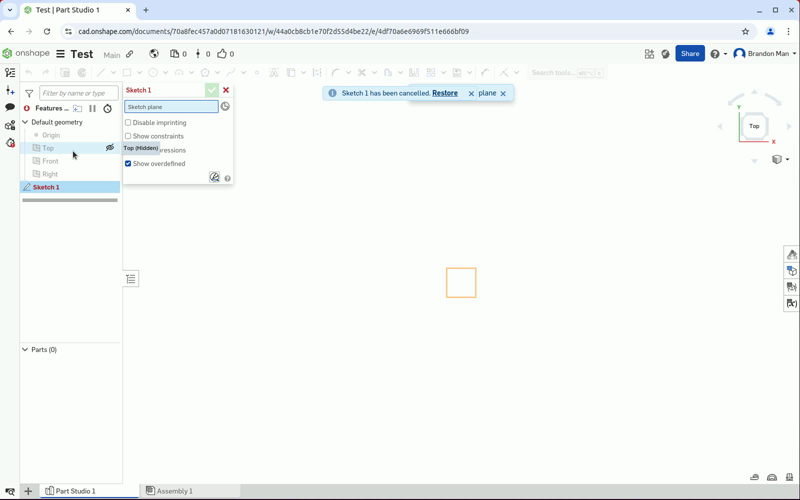
click(73, 150)
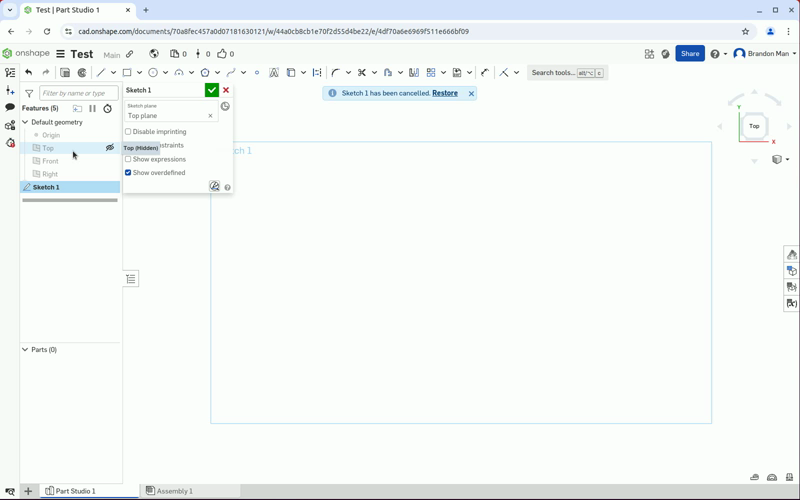
mouse_move(73, 352)
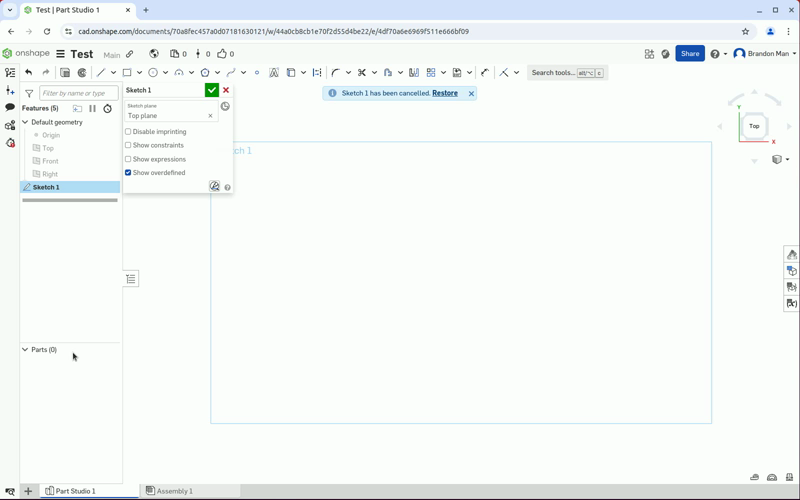
key(y)
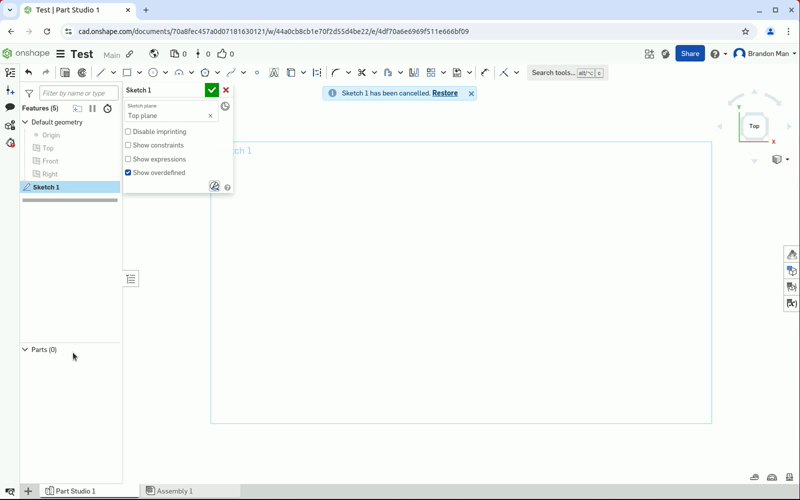
key(l)
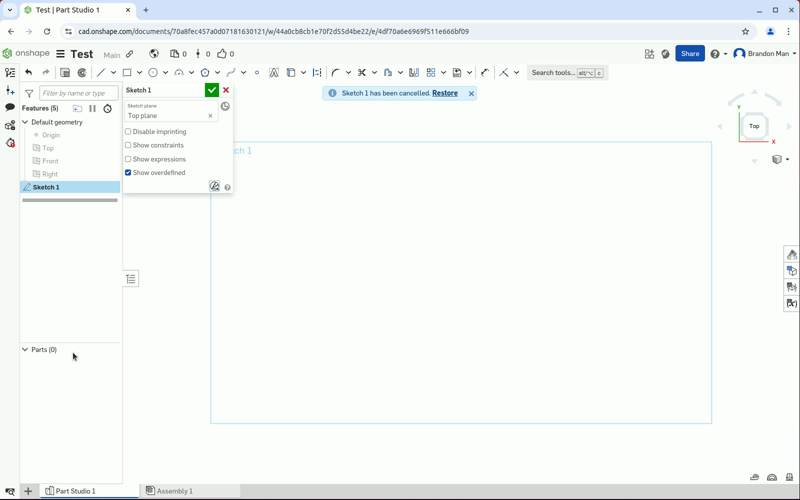
key_down(shift)
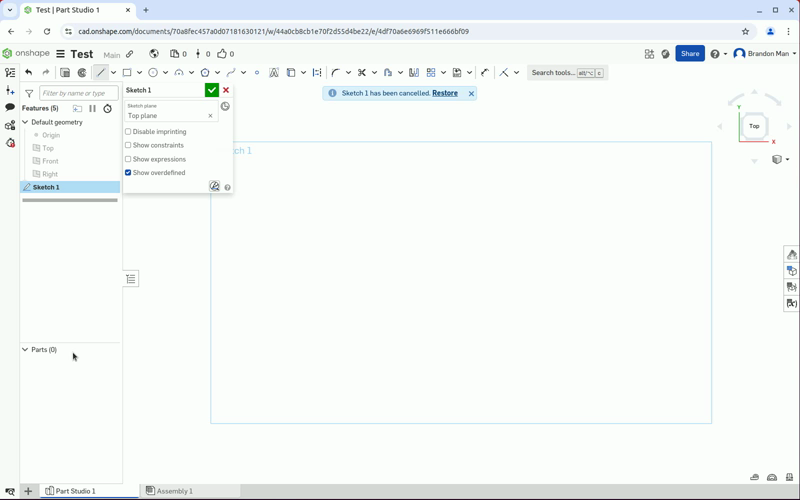
mouse_move(422, 395)
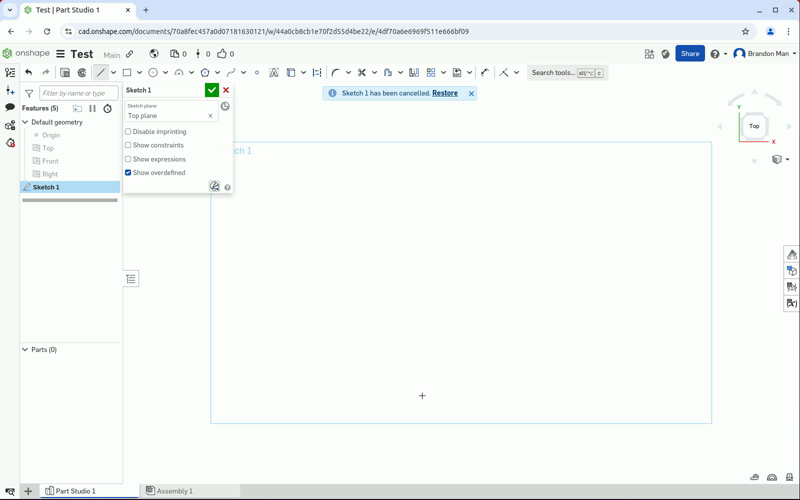
click(422, 395)
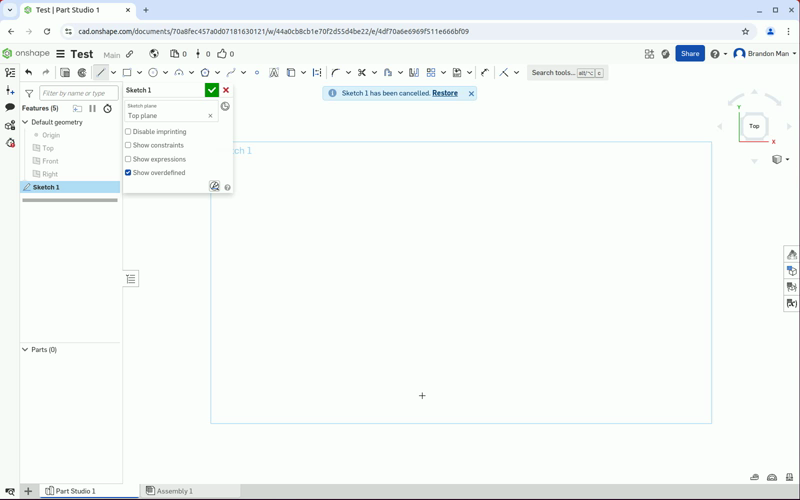
key_up(shift)
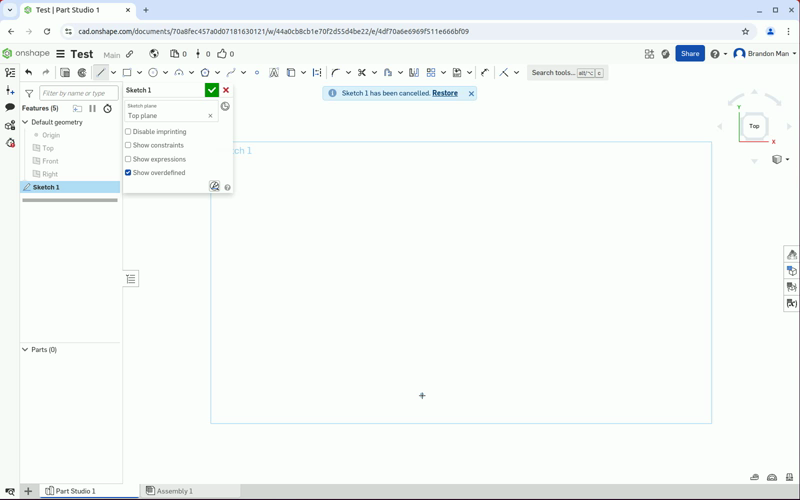
key_down(shift)
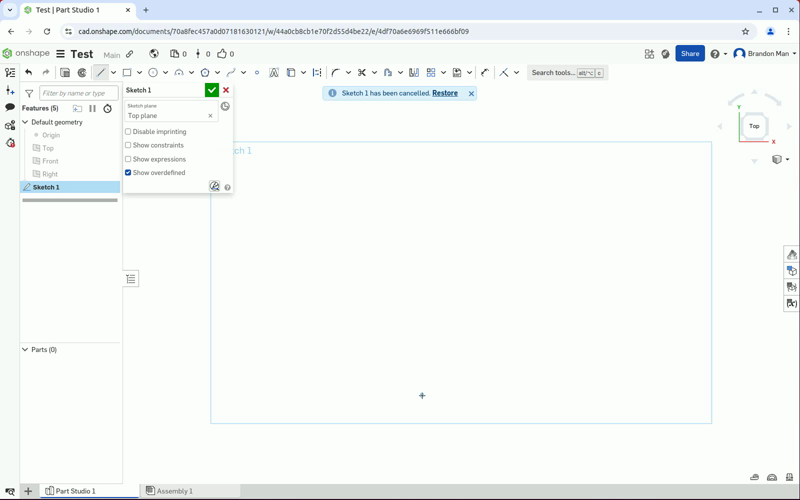
mouse_move(452, 395)
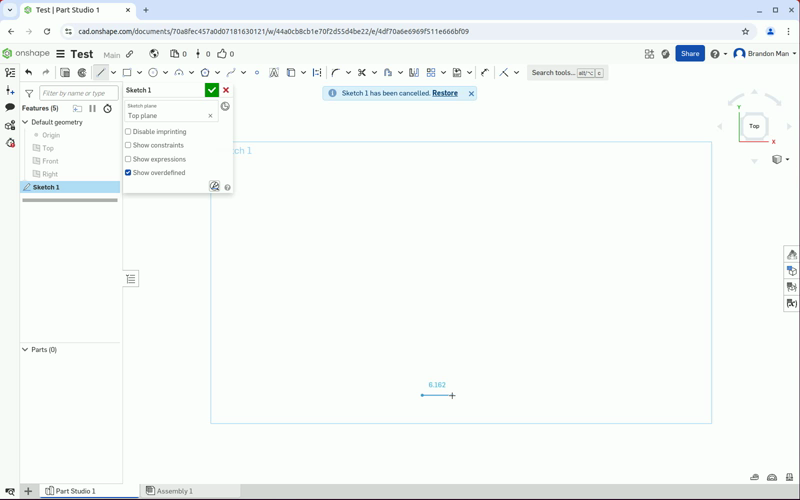
mouse_move(447, 395)
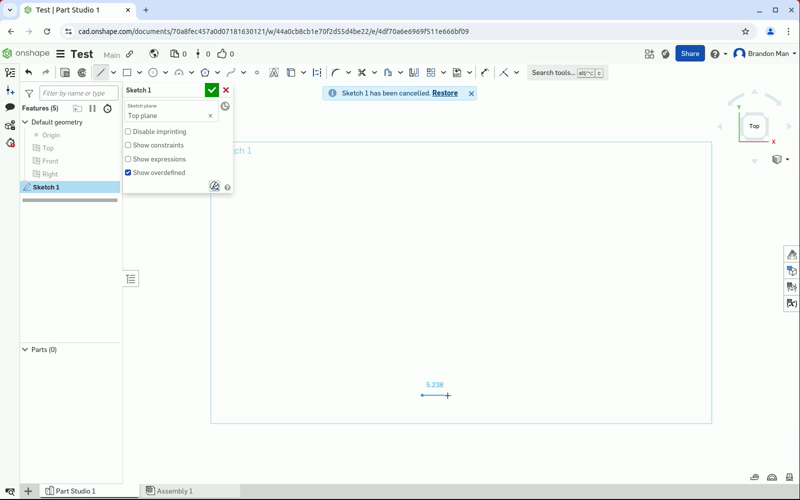
click(447, 395)
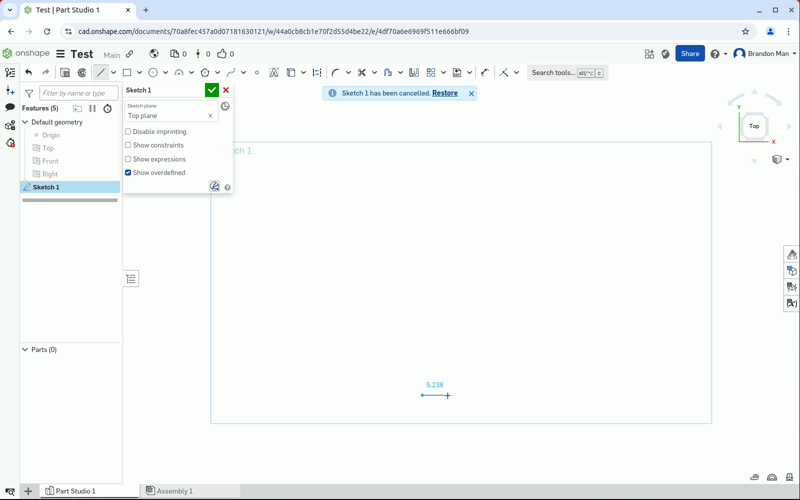
key_up(shift)
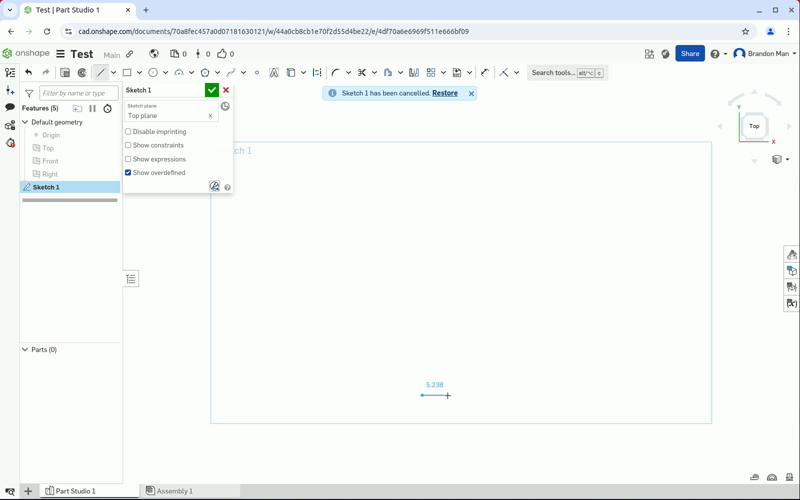
key_down(shift)
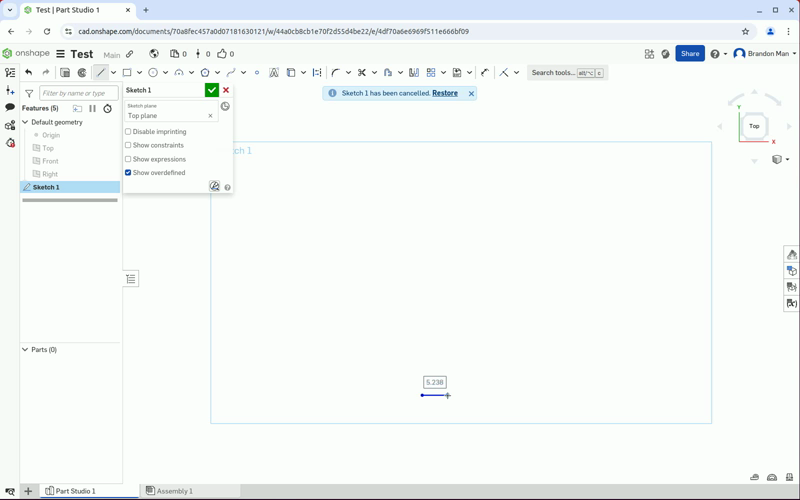
mouse_move(447, 171)
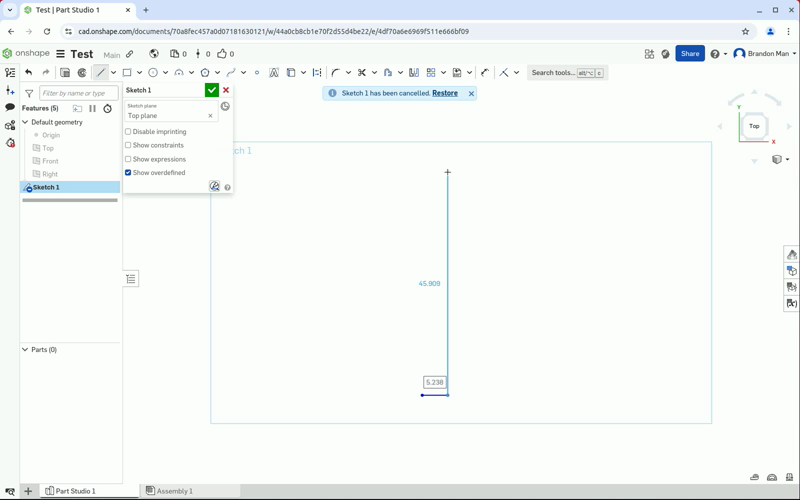
click(447, 171)
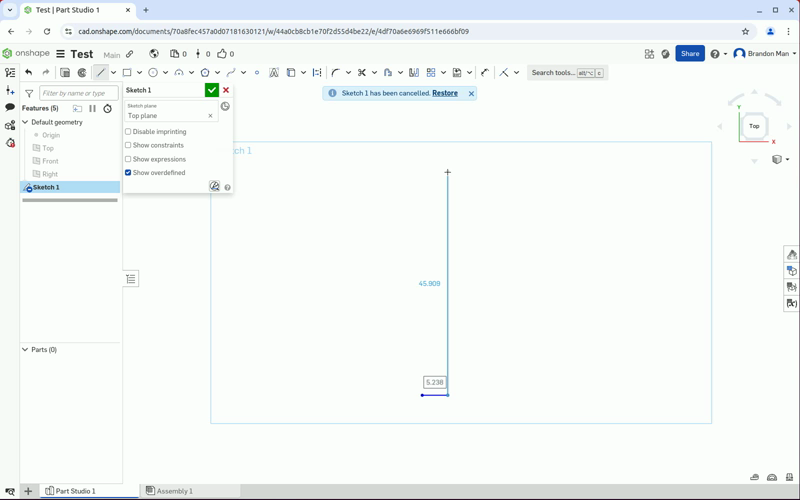
key_up(shift)
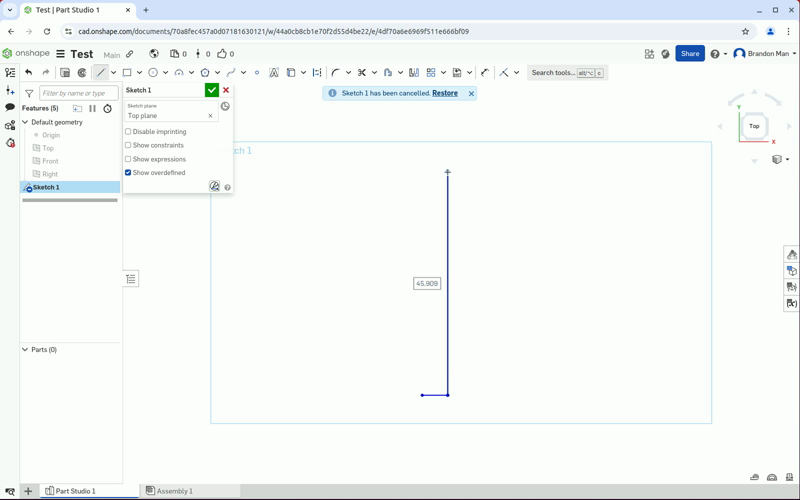
key_down(shift)
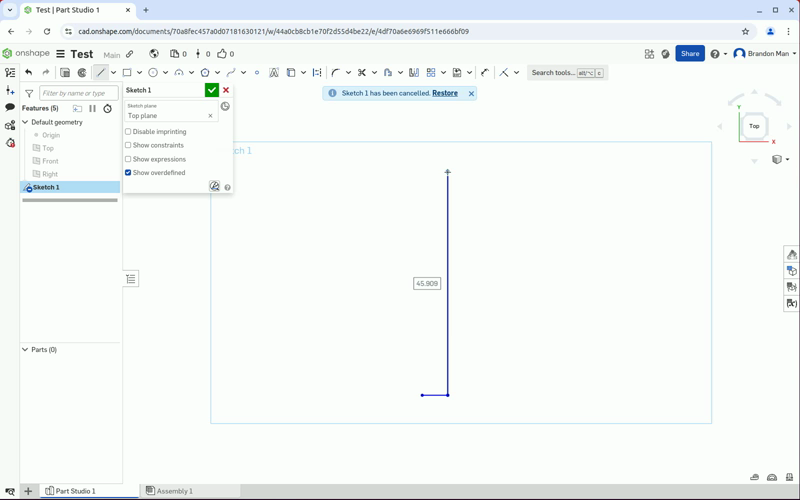
mouse_move(477, 171)
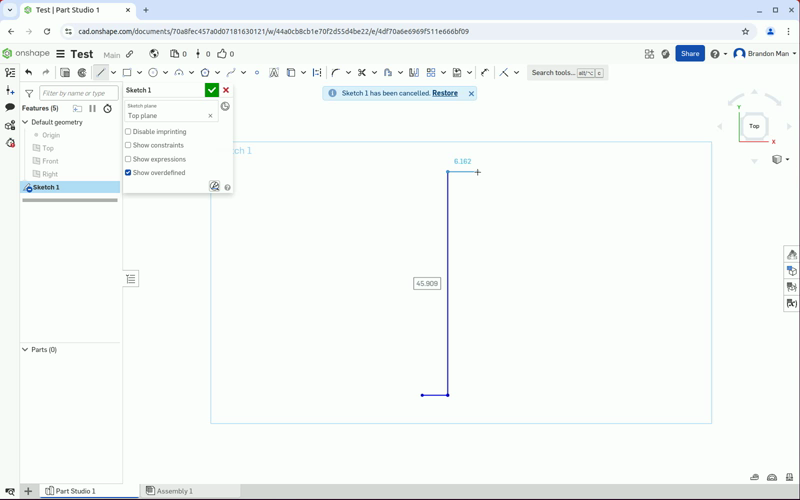
mouse_move(422, 171)
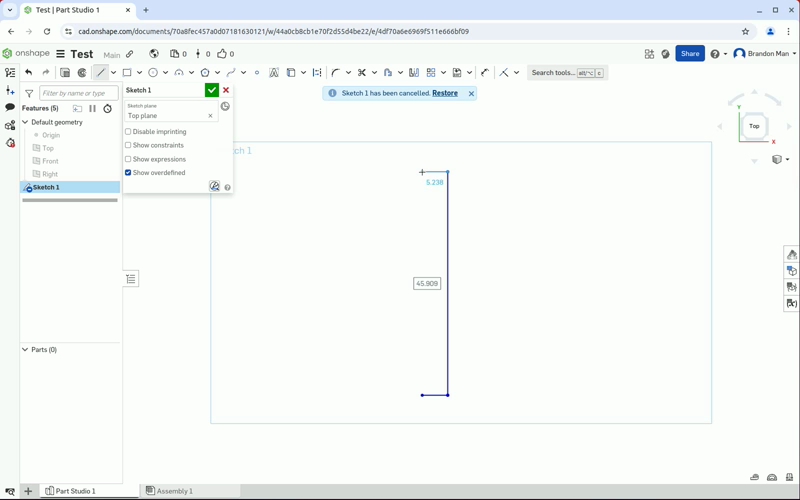
click(422, 171)
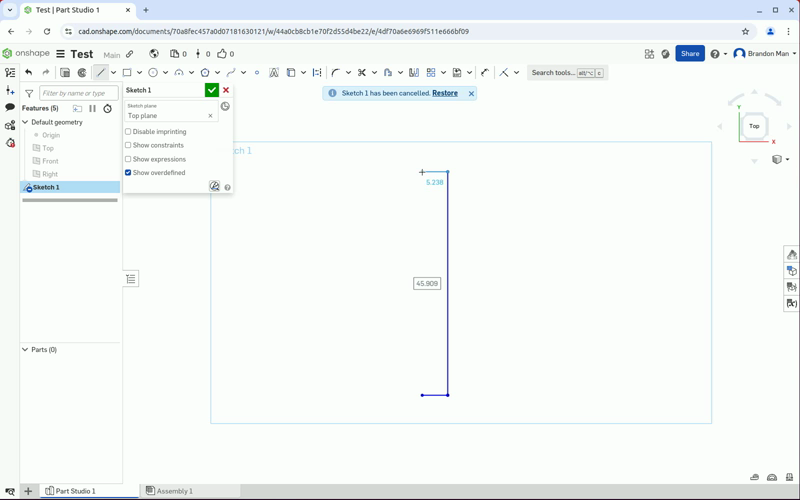
key_up(shift)
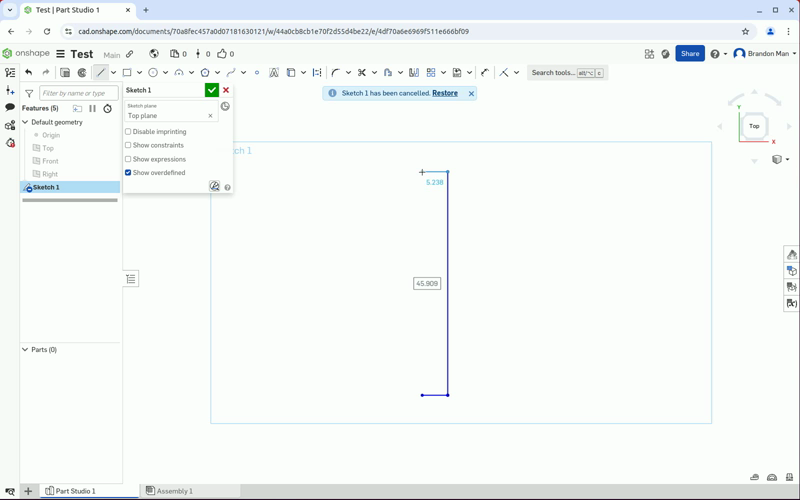
key_down(shift)
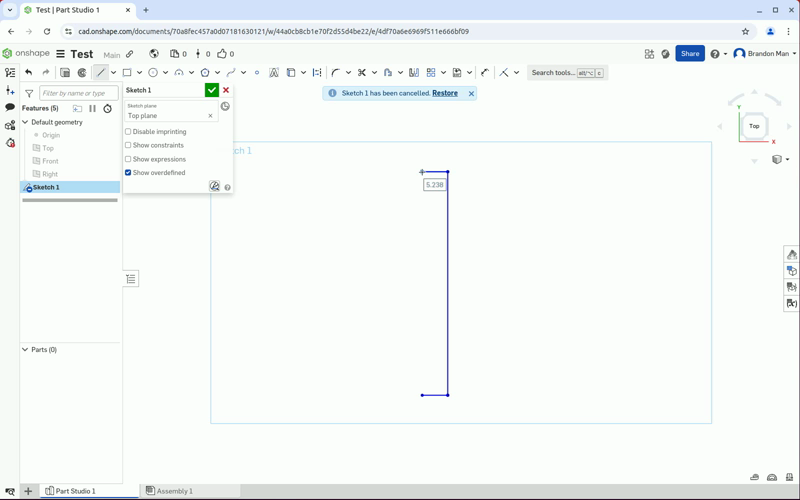
mouse_move(422, 395)
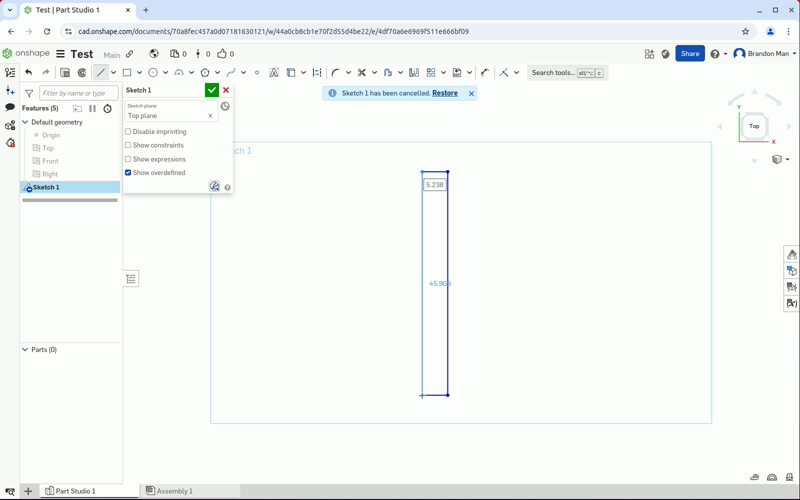
key_up(shift)
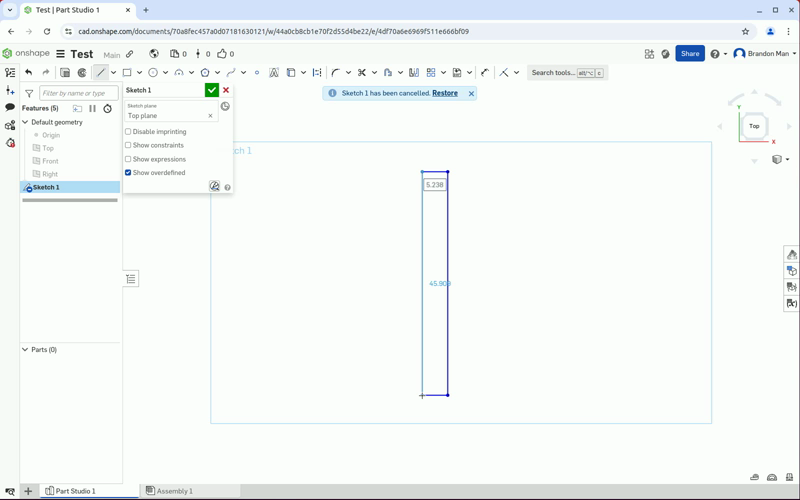
click(422, 395)
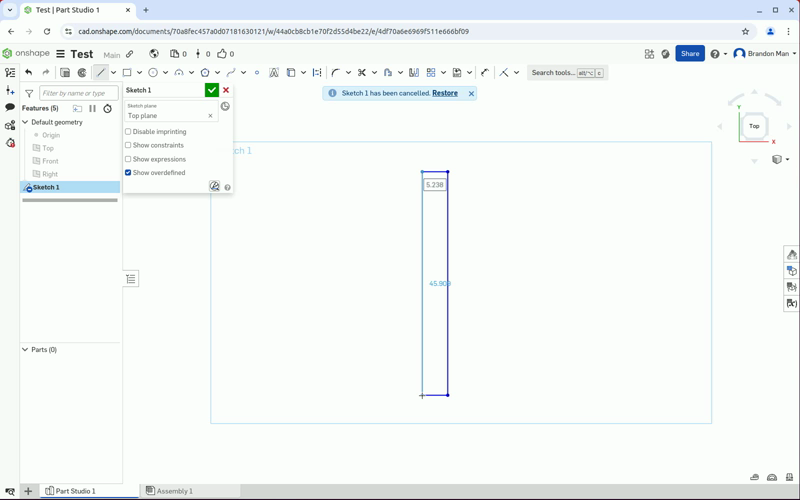
key(esc)
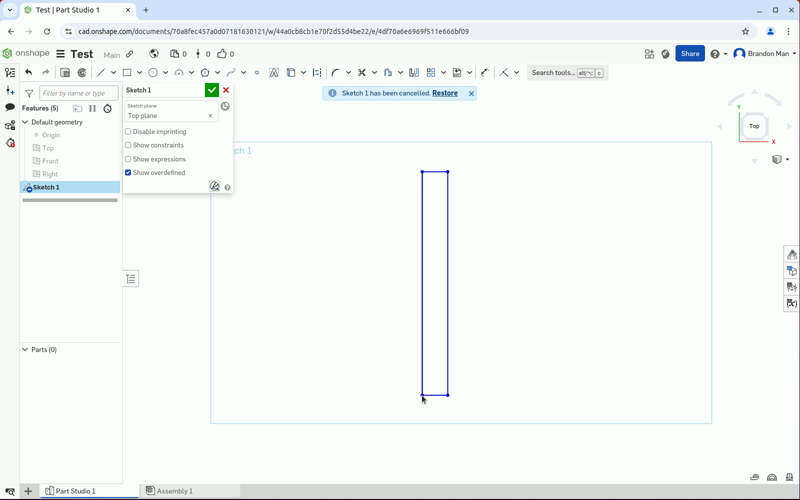
mouse_move(432, 284)
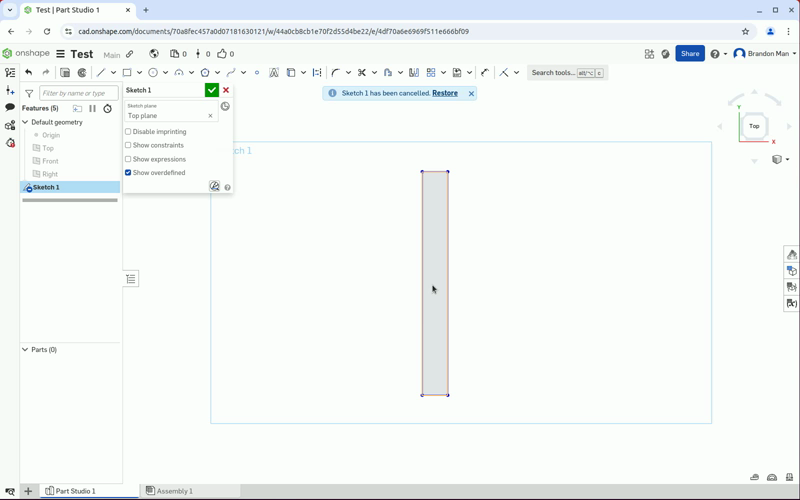
click(432, 284)
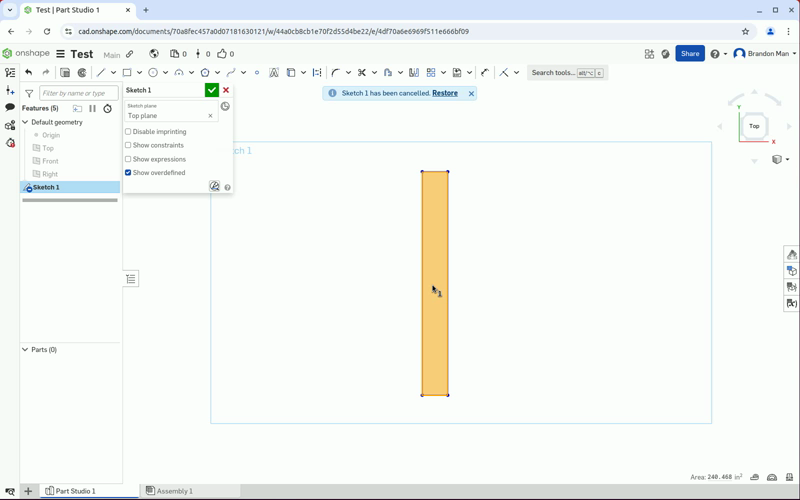
mouse_move(73, 352)
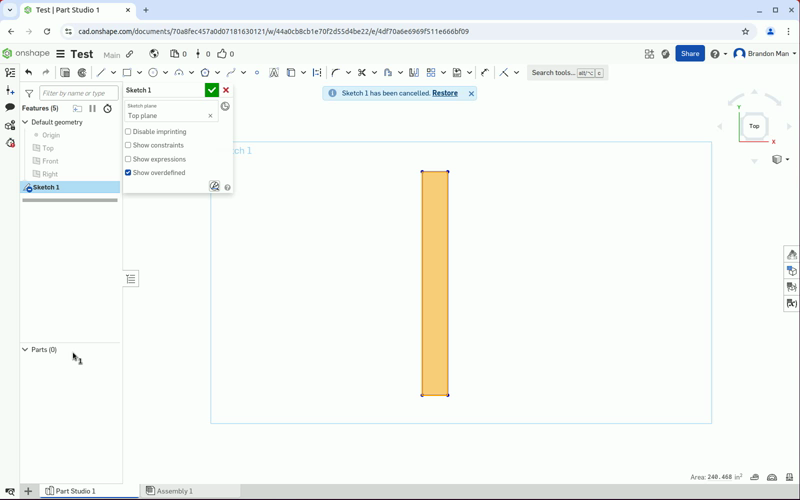
key(shift+y)
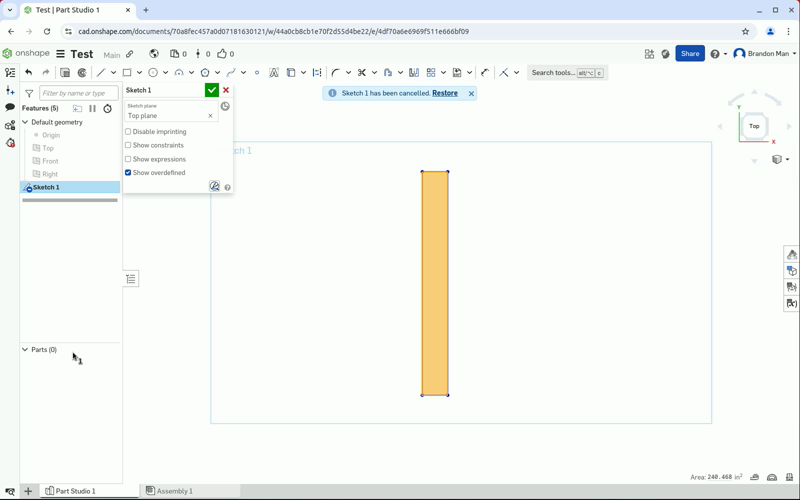
key(shift+e)
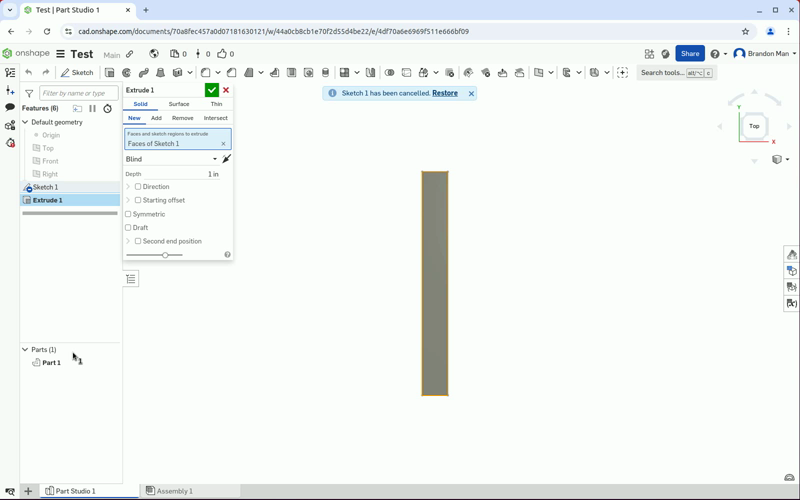
mouse_move(143, 106)
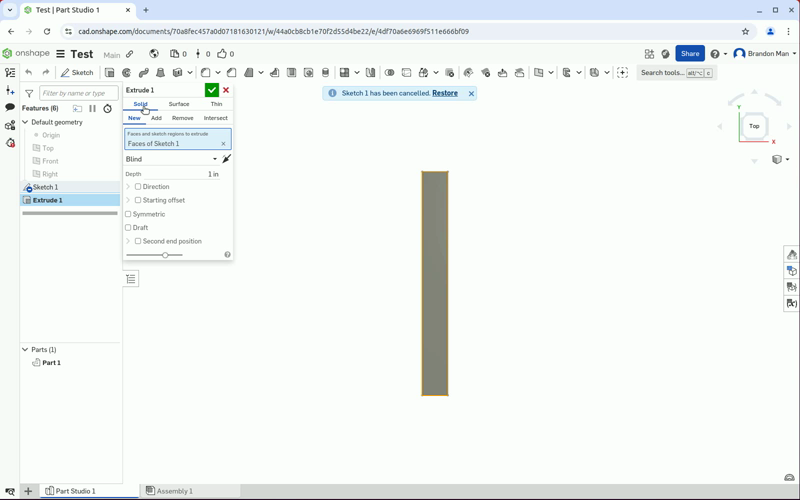
click(143, 106)
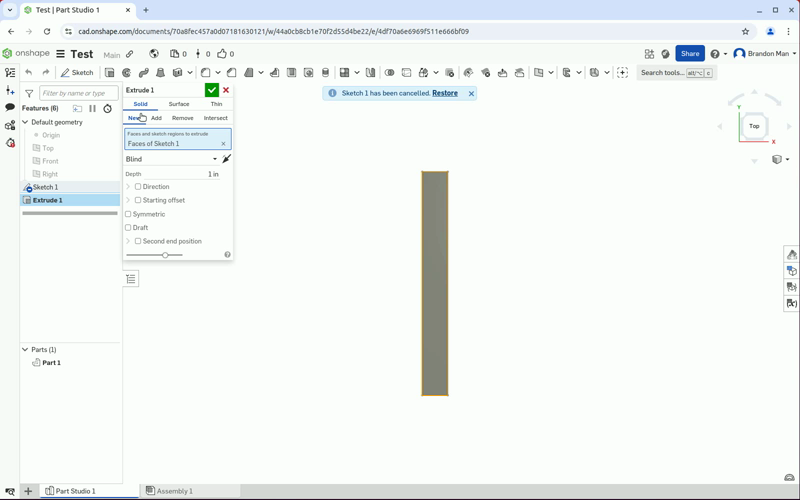
mouse_move(137, 120)
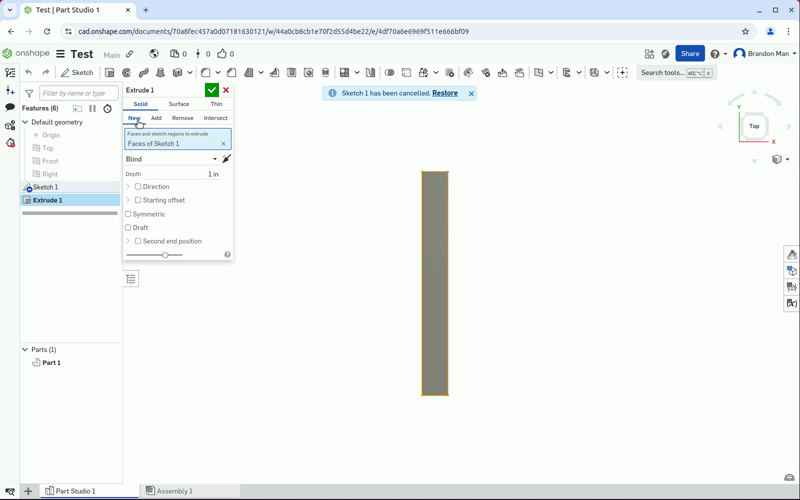
click(137, 120)
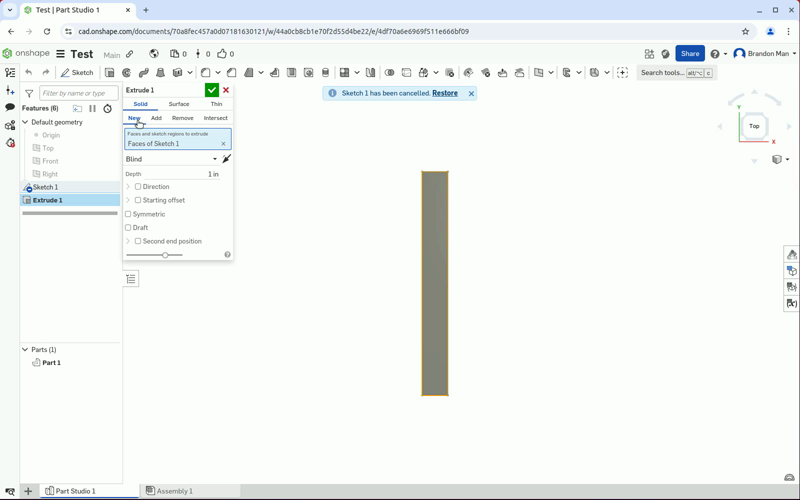
key(tab, 4)
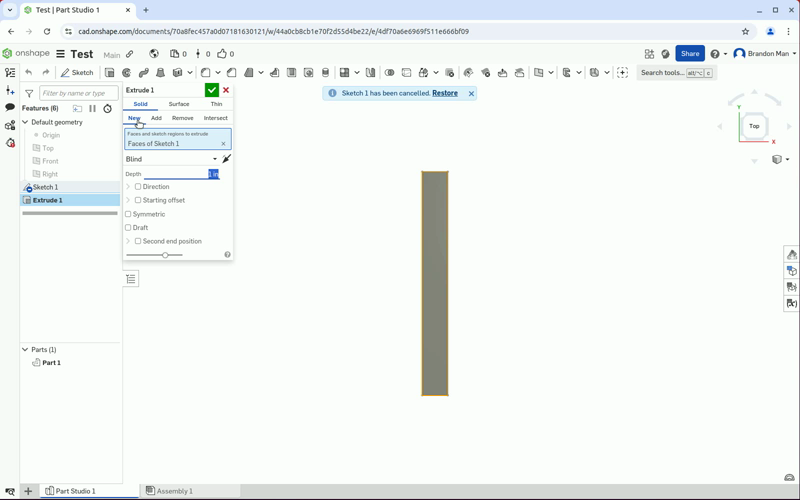
text(4.574)
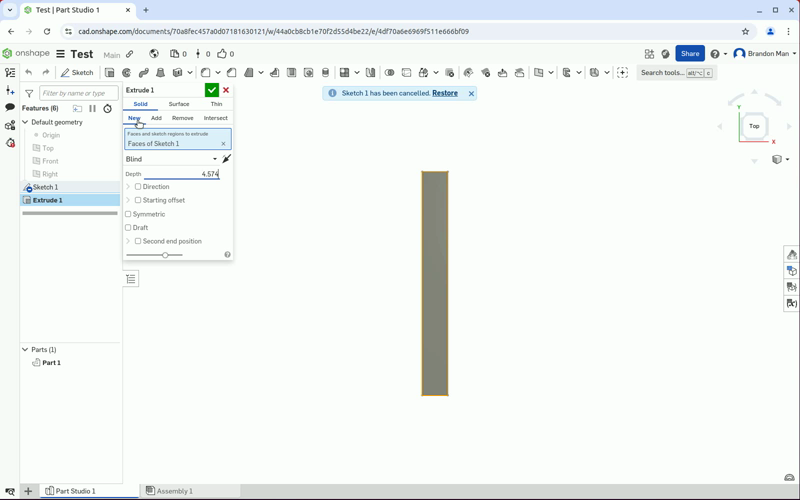
key(enter)
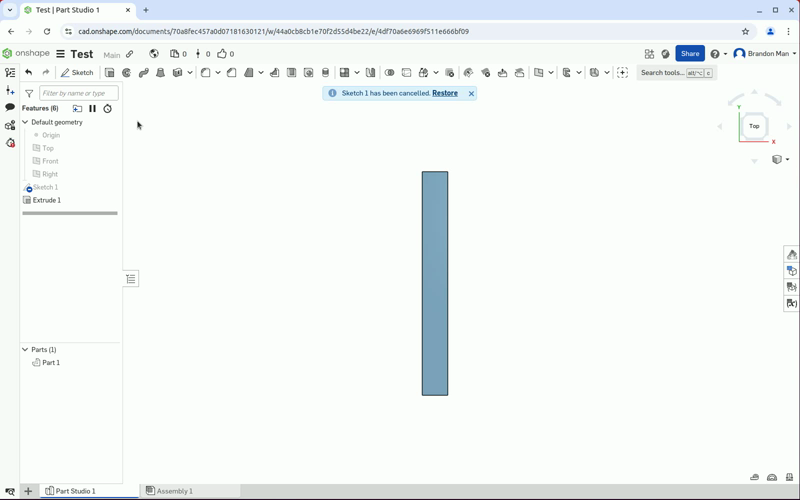
key(shift+h)
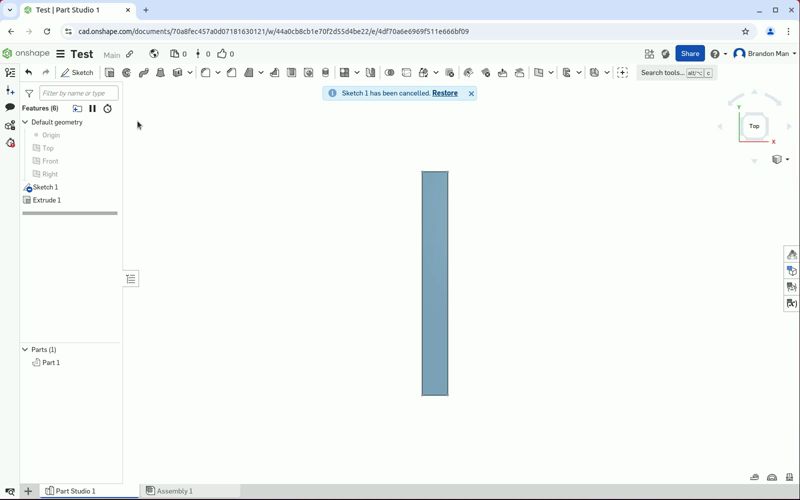
key(shift+h)
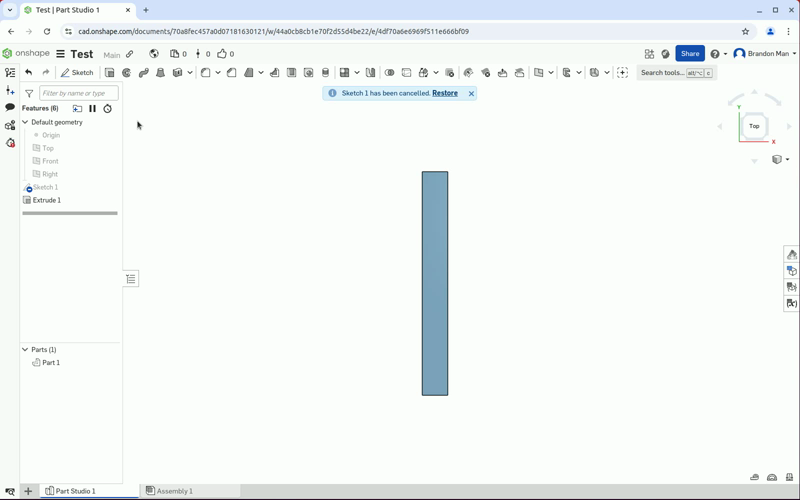
mouse_move(73, 189)
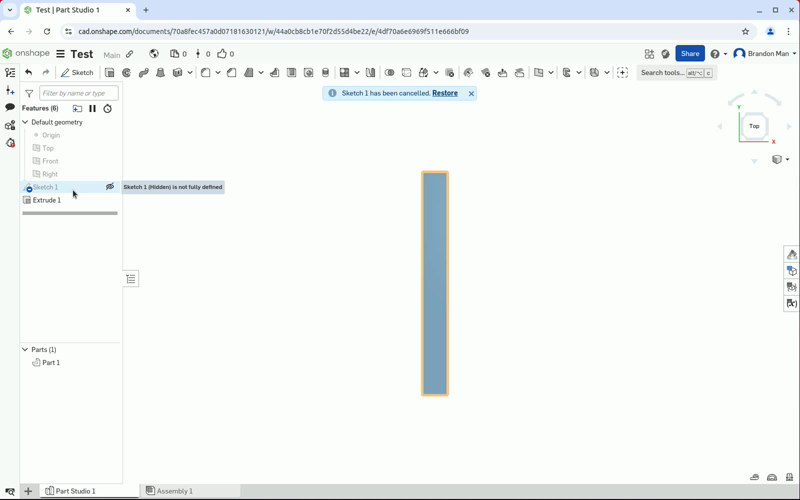
click(73, 189)
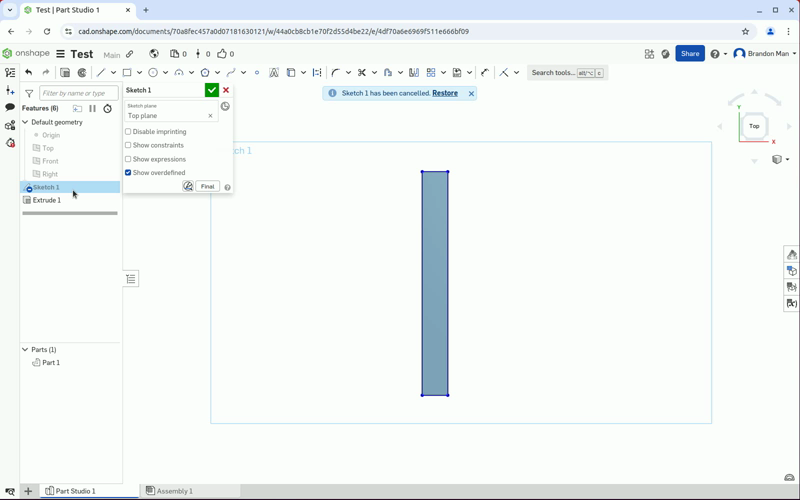
mouse_move(229, 92)
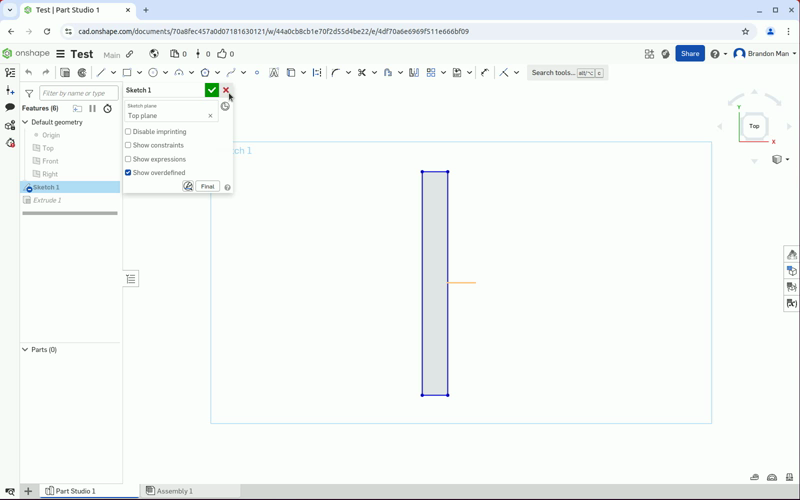
click(229, 92)
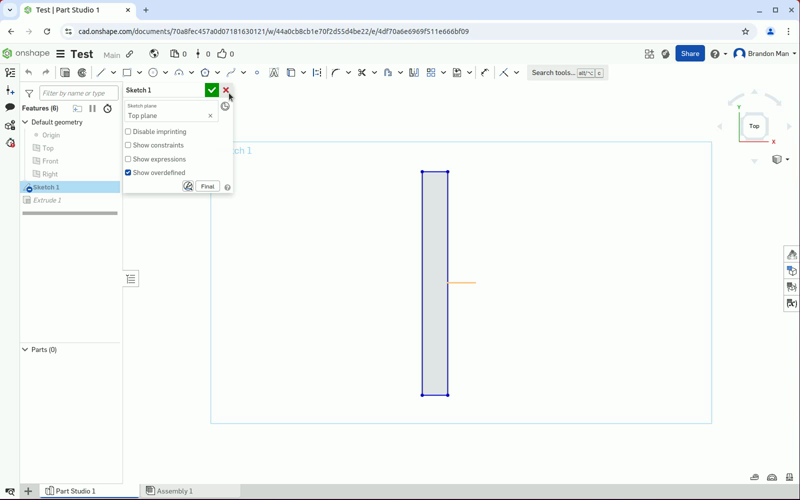
key(shift+s)
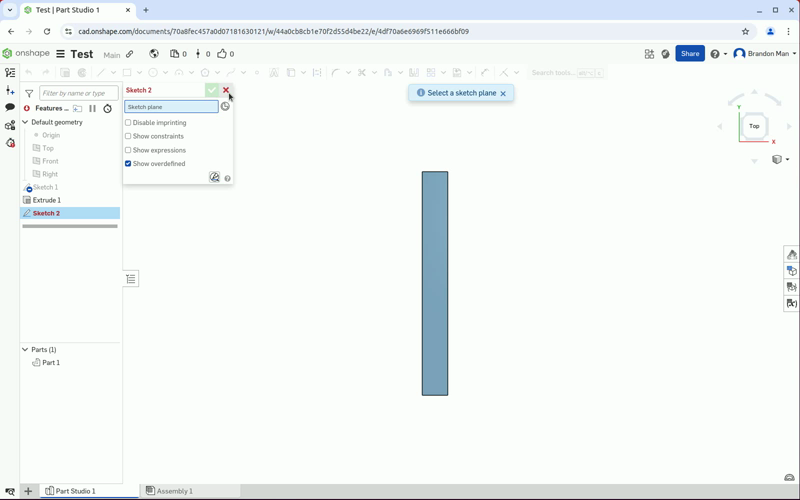
mouse_move(73, 150)
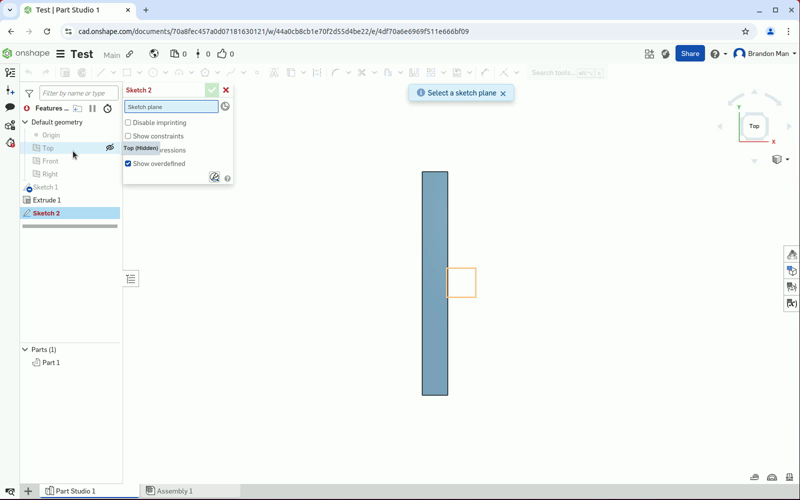
click(73, 150)
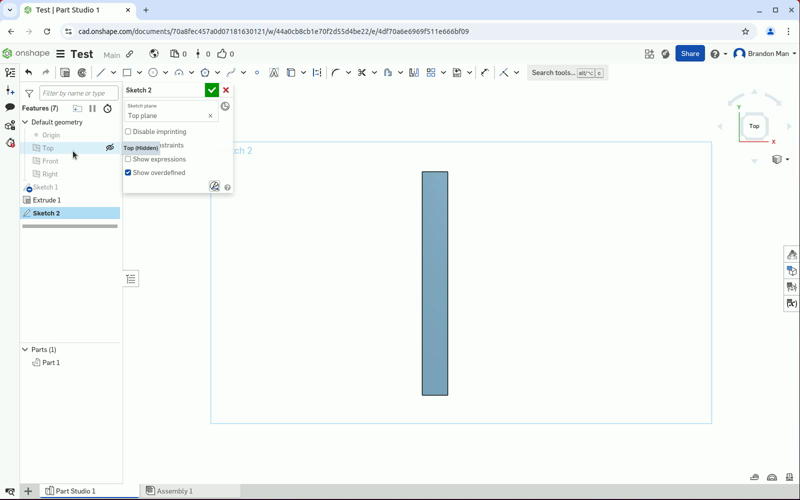
mouse_move(73, 352)
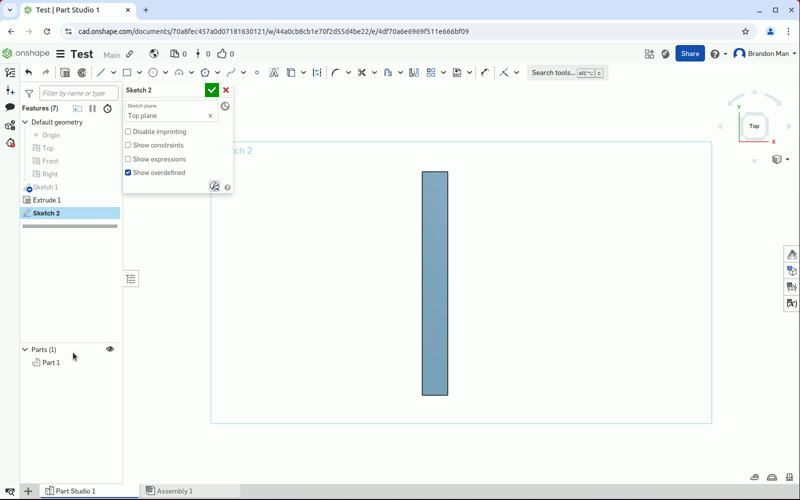
key(y)
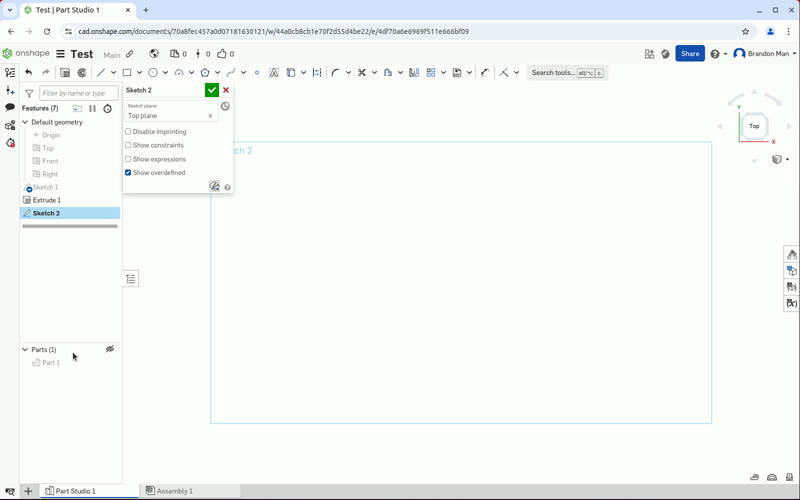
key(l)
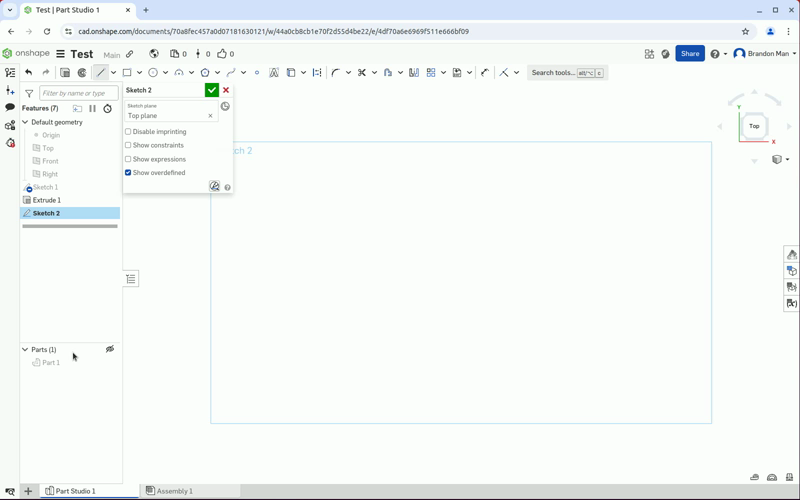
key_down(shift)
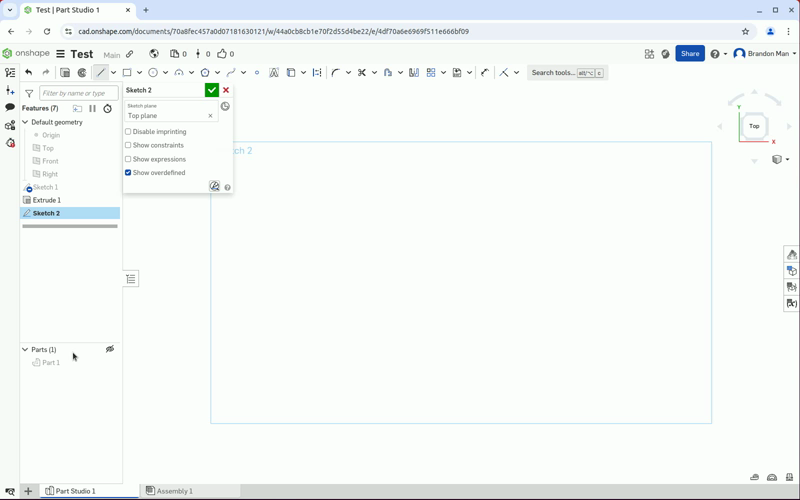
mouse_move(473, 395)
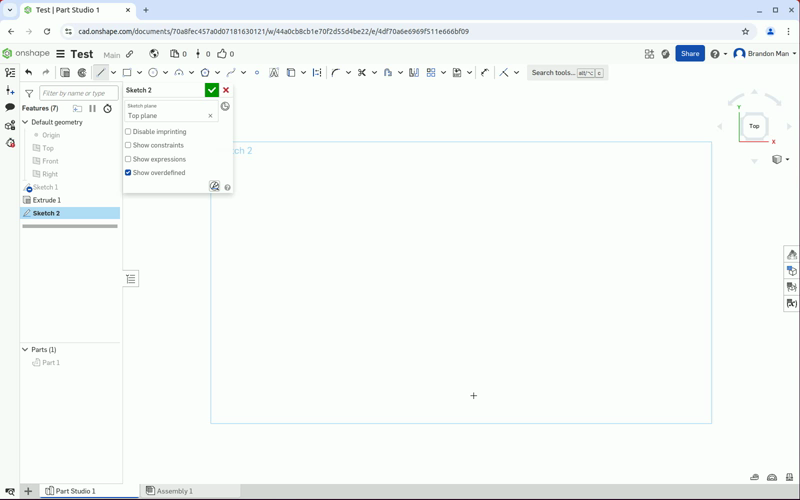
click(473, 395)
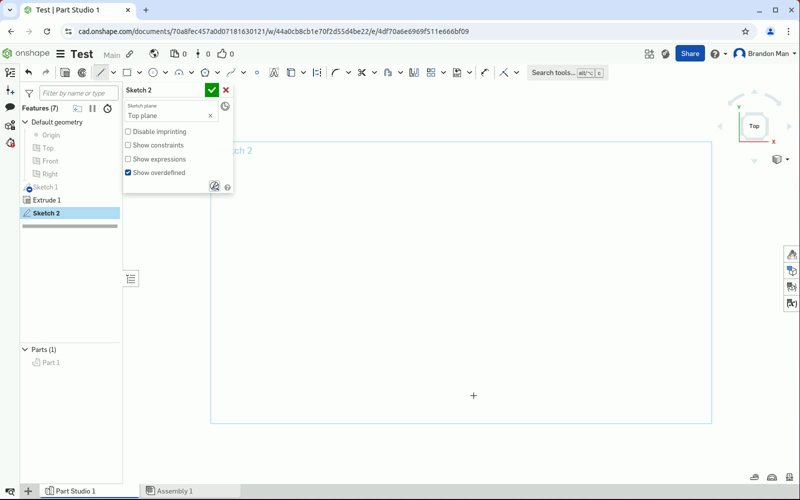
key_up(shift)
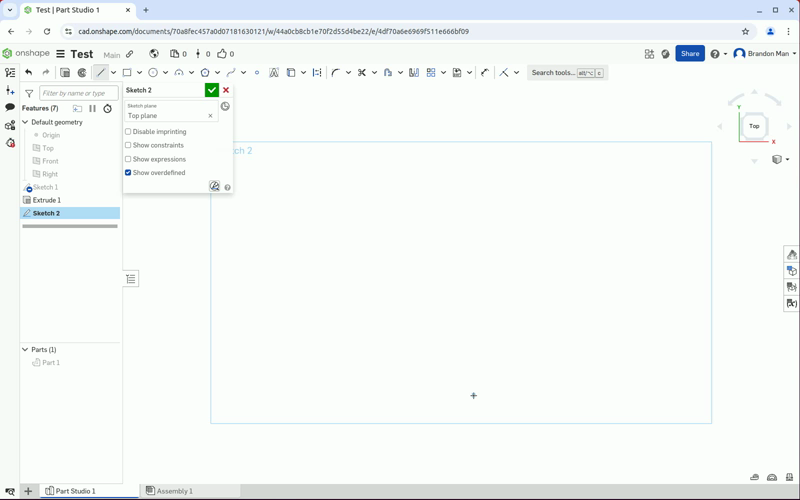
key_down(shift)
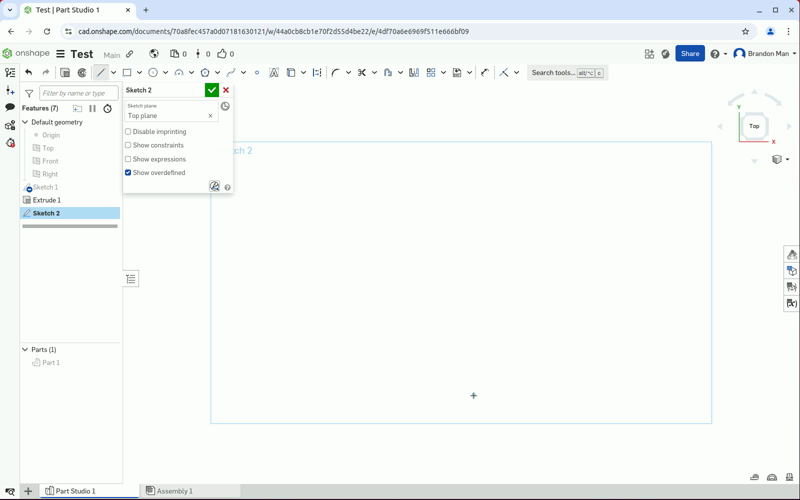
mouse_move(503, 395)
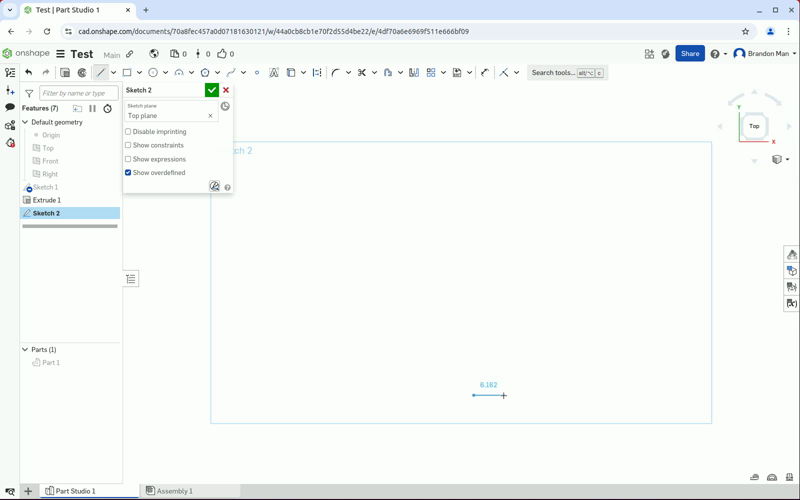
mouse_move(499, 395)
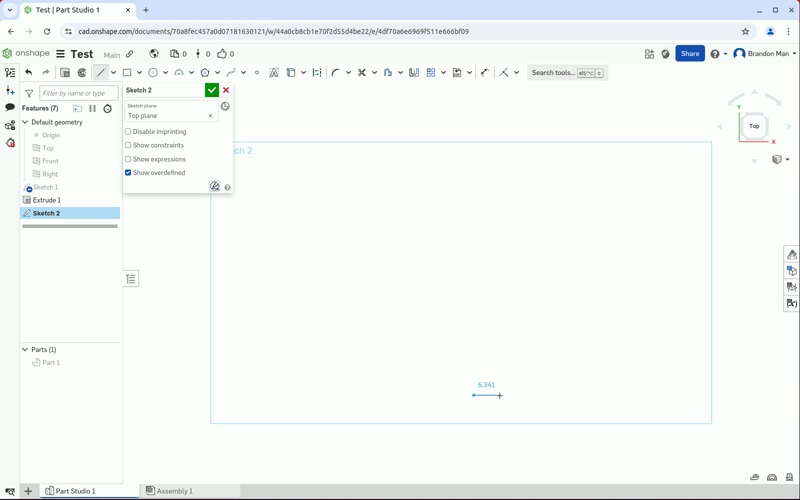
click(499, 395)
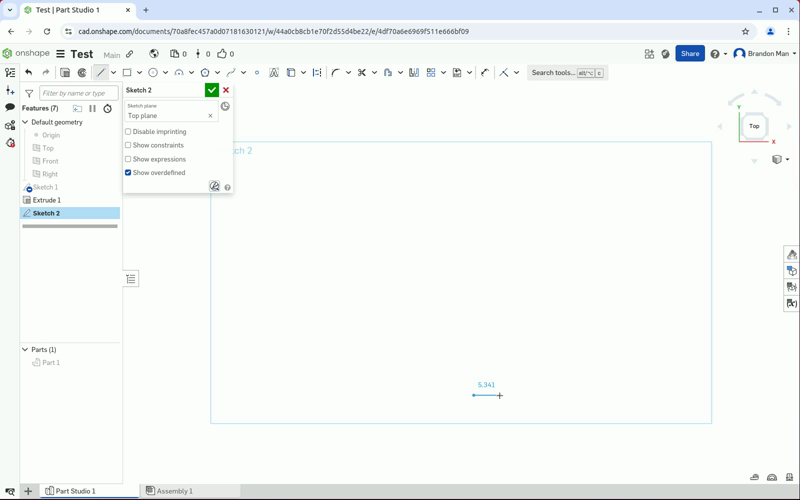
key_up(shift)
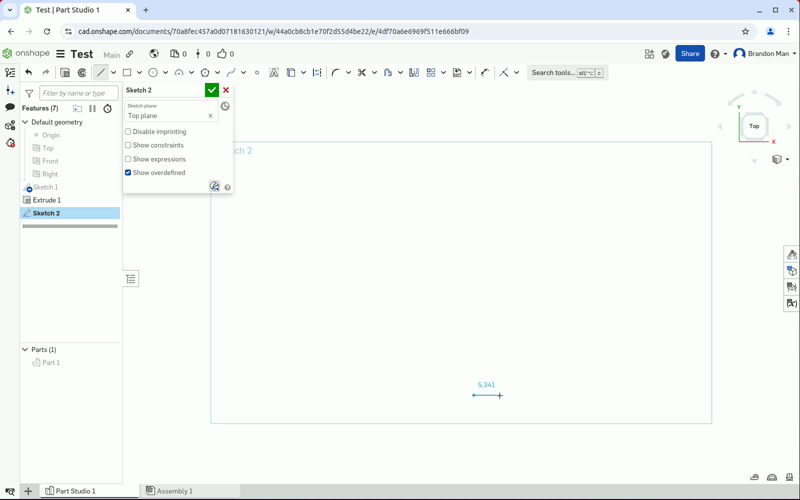
key_down(shift)
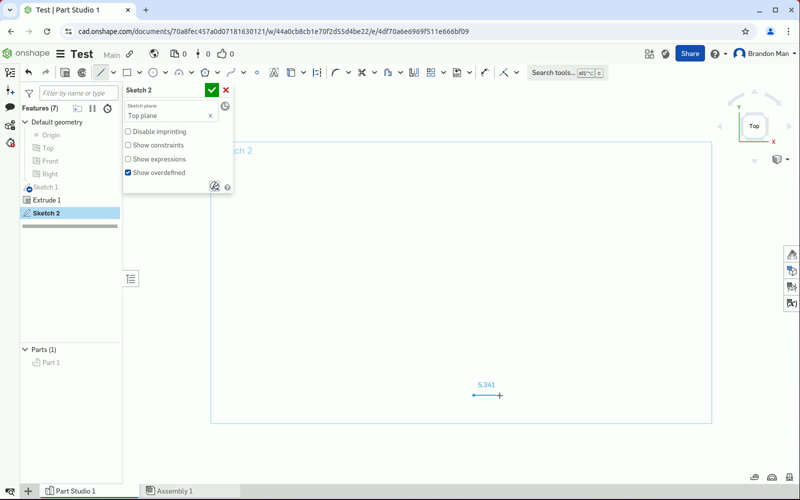
mouse_move(499, 171)
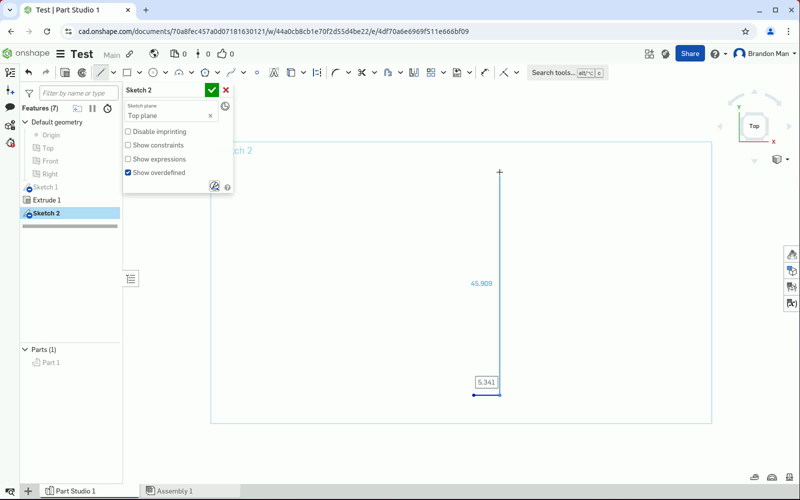
click(499, 171)
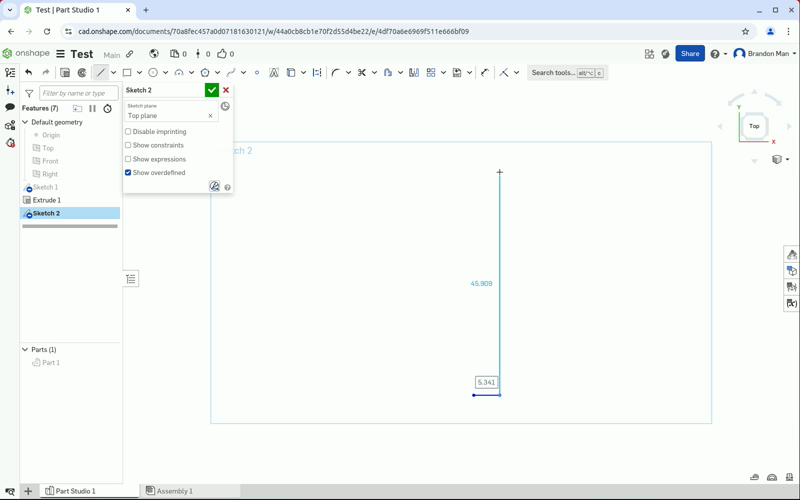
key_up(shift)
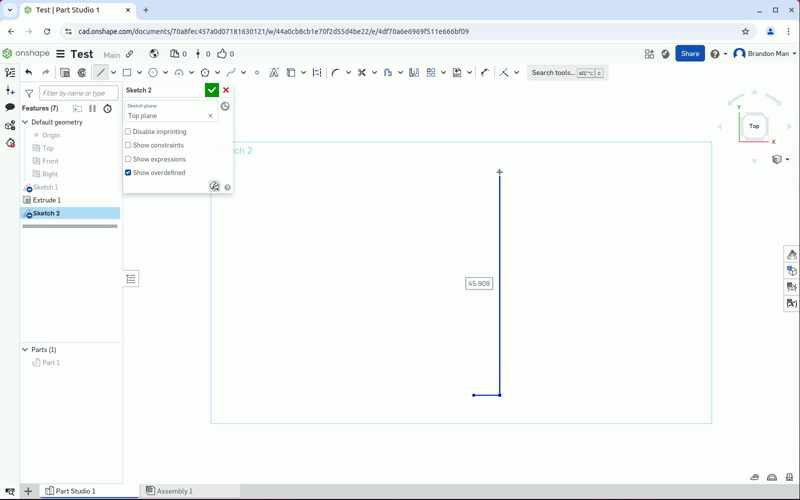
key_down(shift)
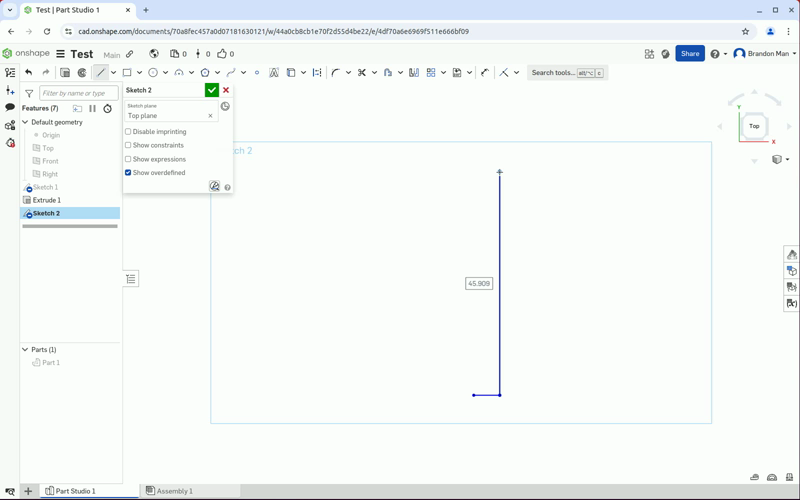
mouse_move(529, 171)
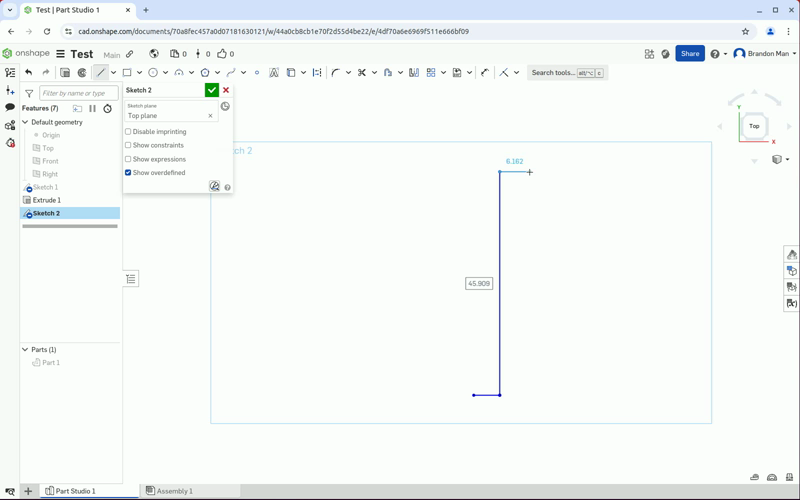
mouse_move(473, 171)
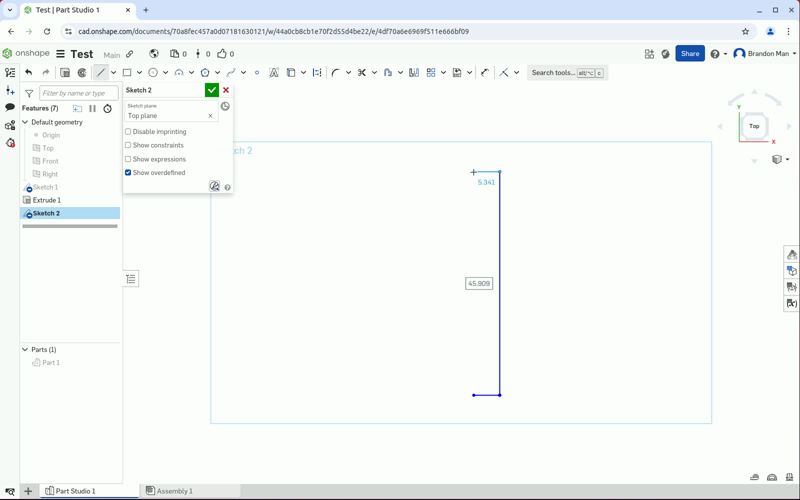
click(473, 171)
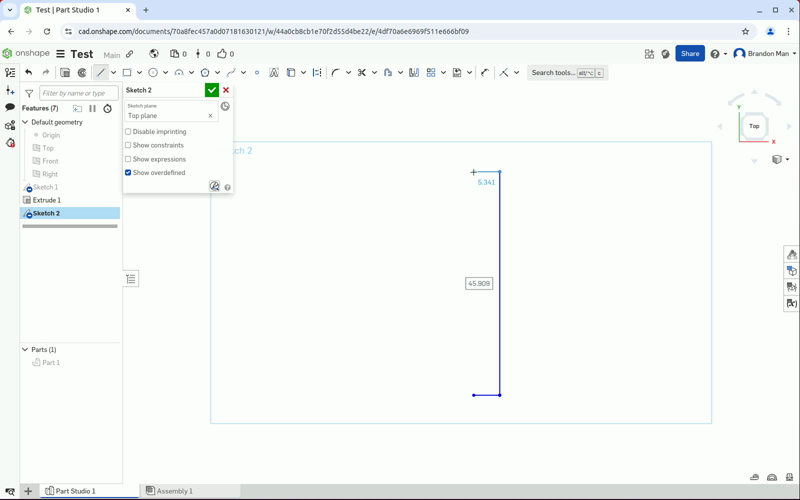
key_up(shift)
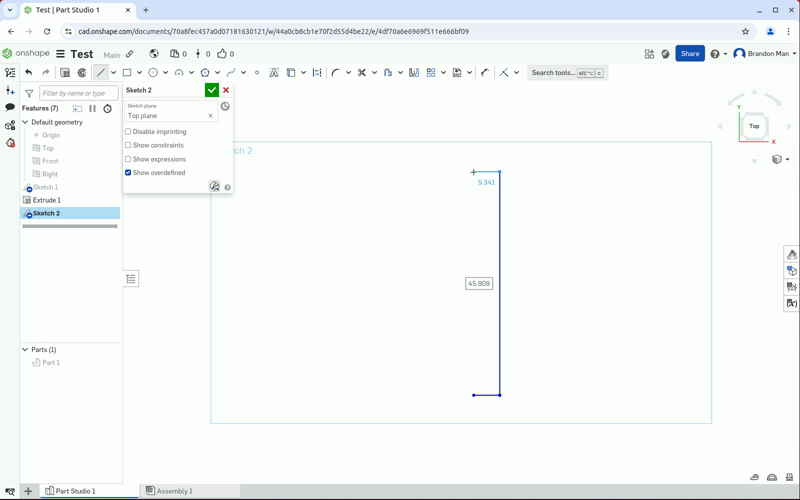
key_down(shift)
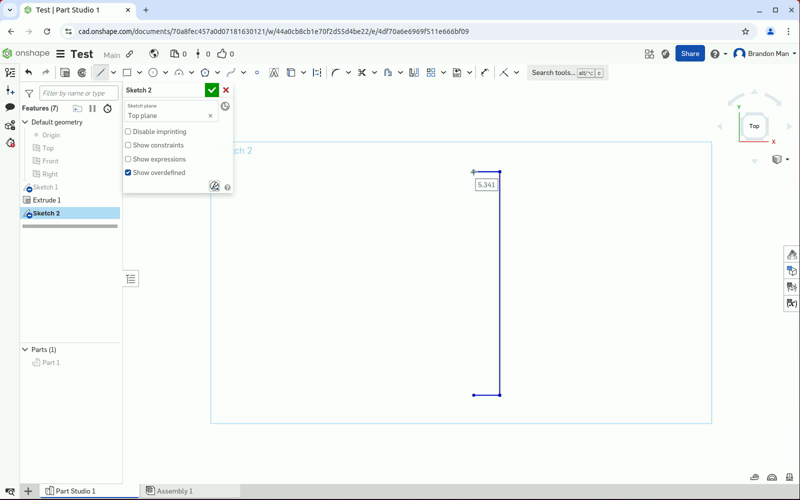
mouse_move(473, 395)
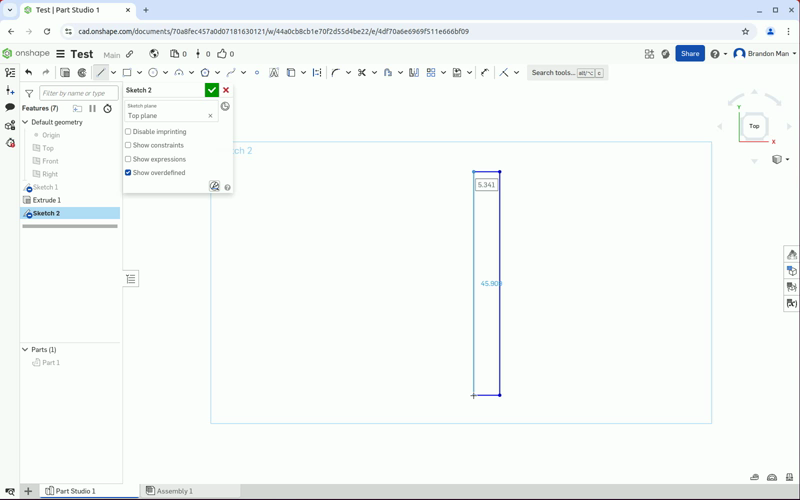
key_up(shift)
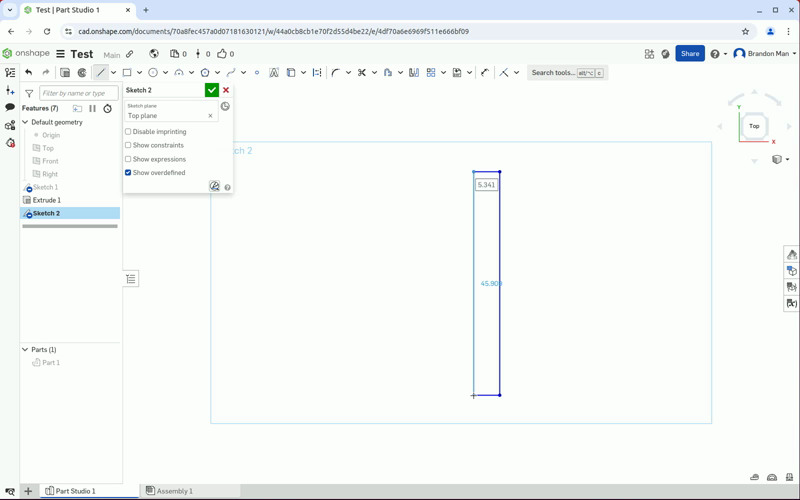
click(473, 395)
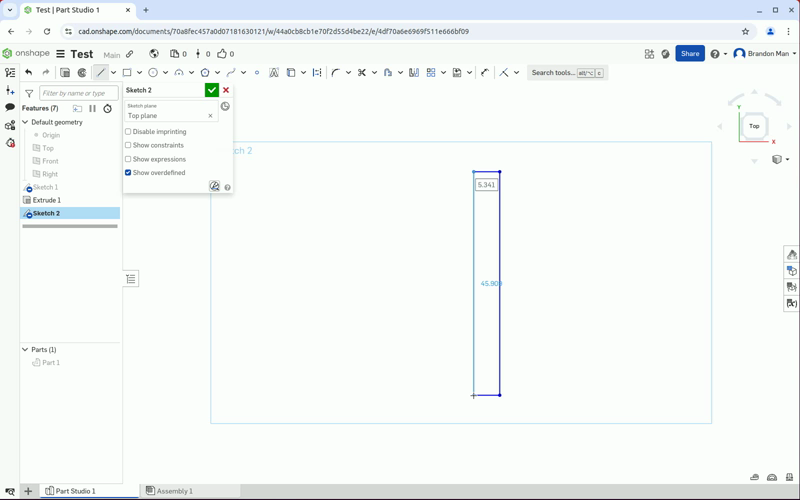
key(esc)
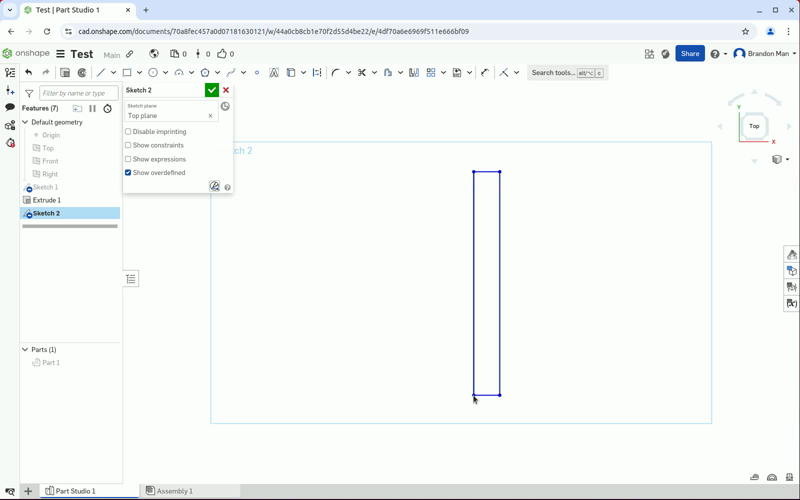
mouse_move(488, 334)
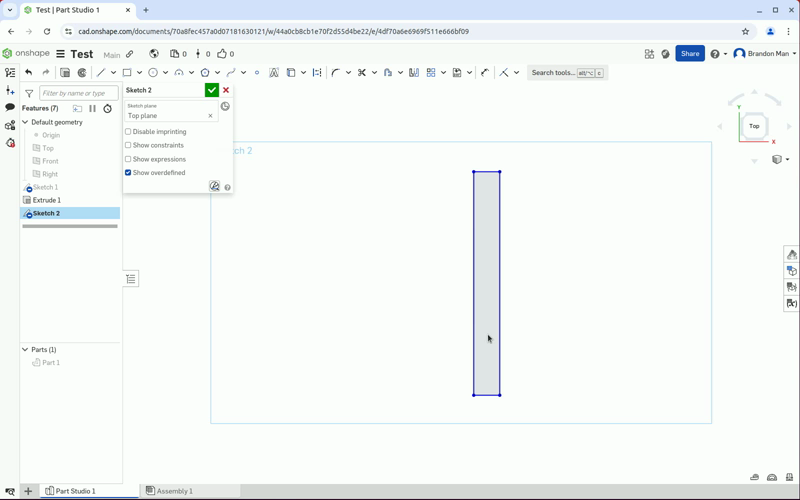
click(488, 334)
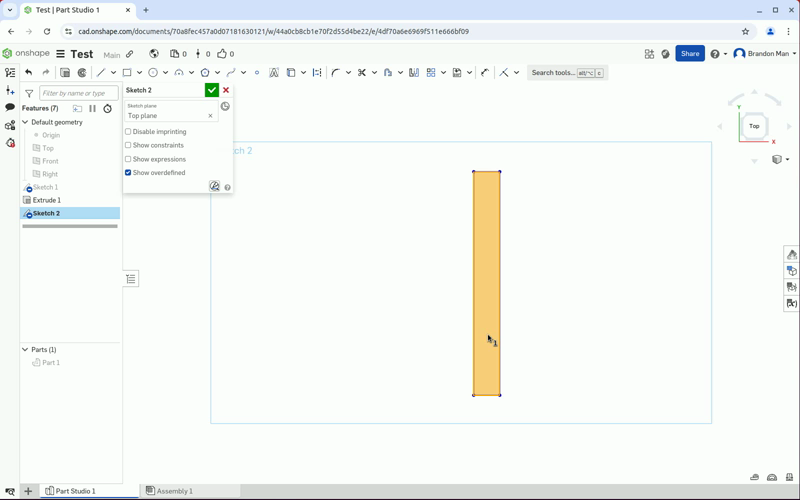
mouse_move(73, 352)
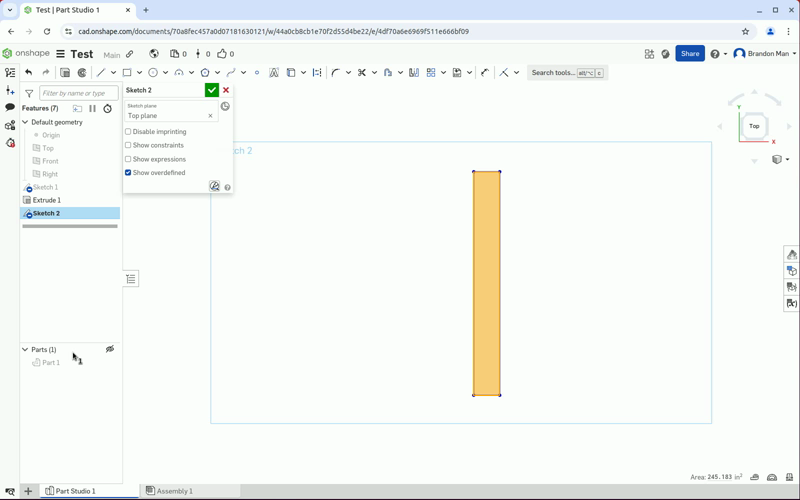
key(shift+y)
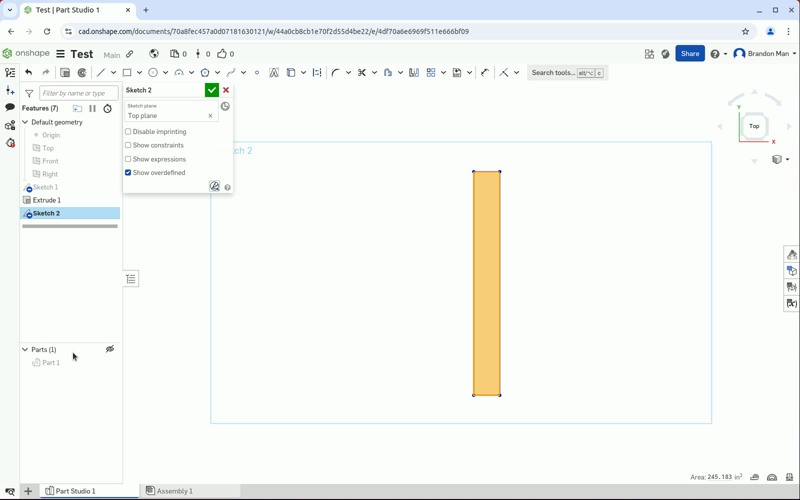
key(shift+e)
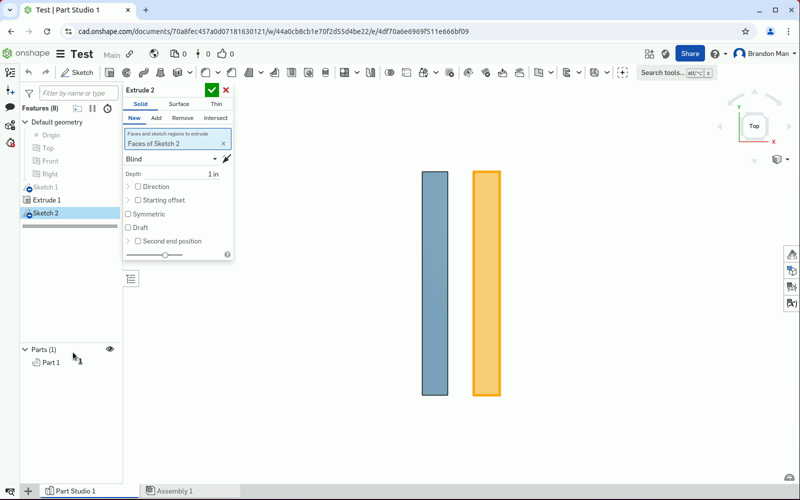
mouse_move(143, 106)
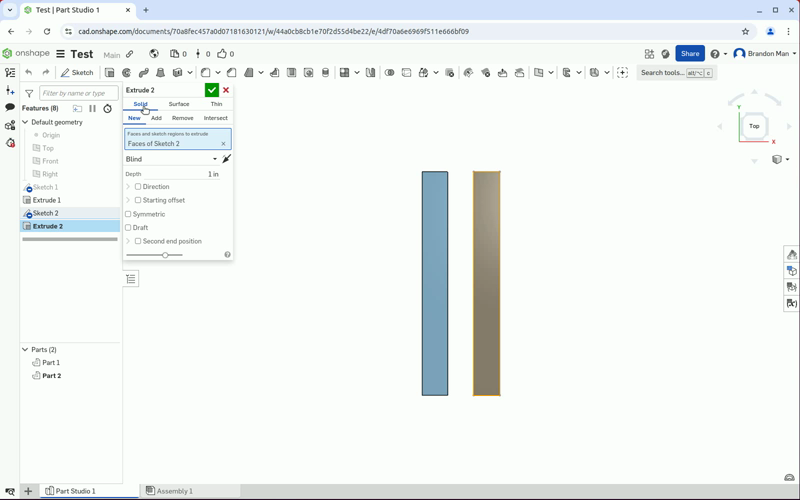
click(143, 106)
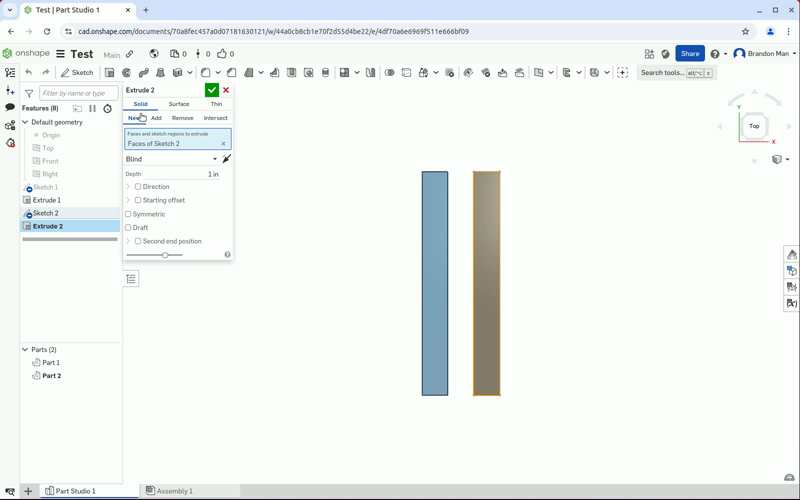
mouse_move(137, 120)
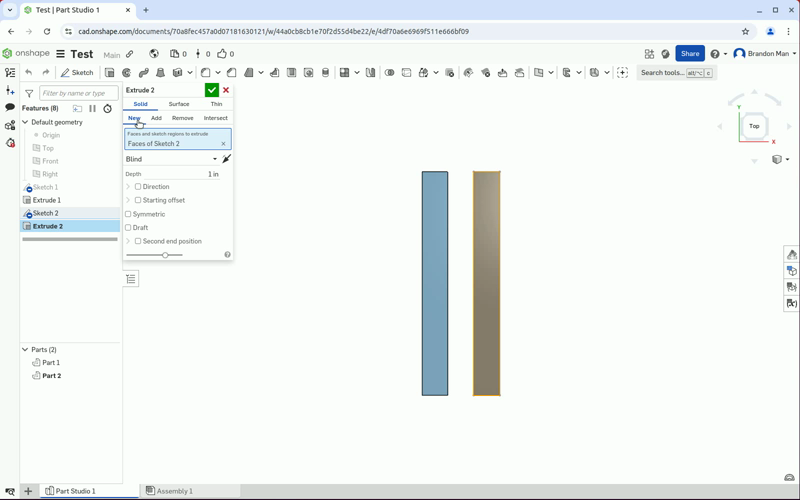
click(137, 120)
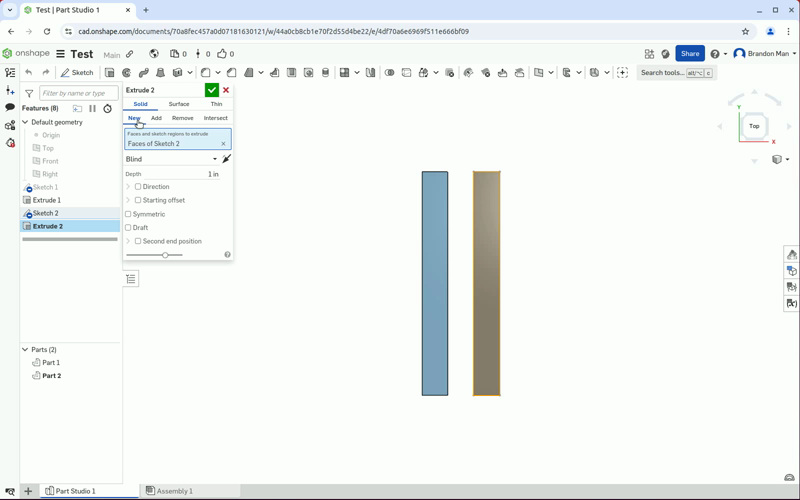
key(tab, 4)
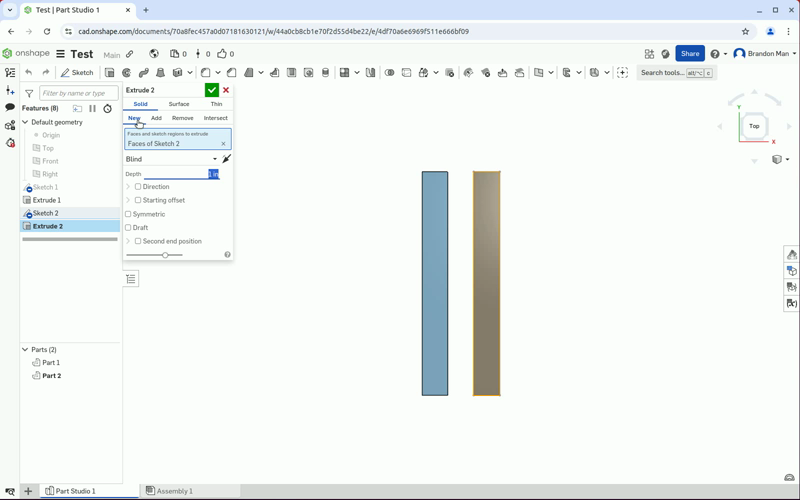
text(4.574)
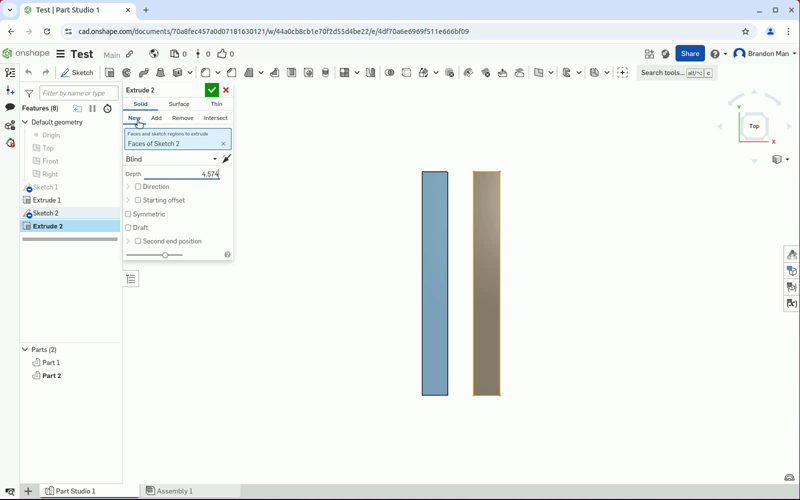
key(enter)
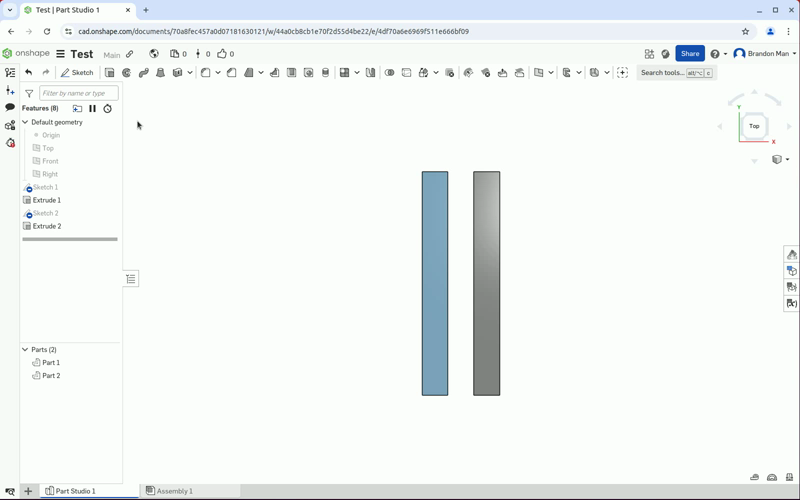
key(shift+h)
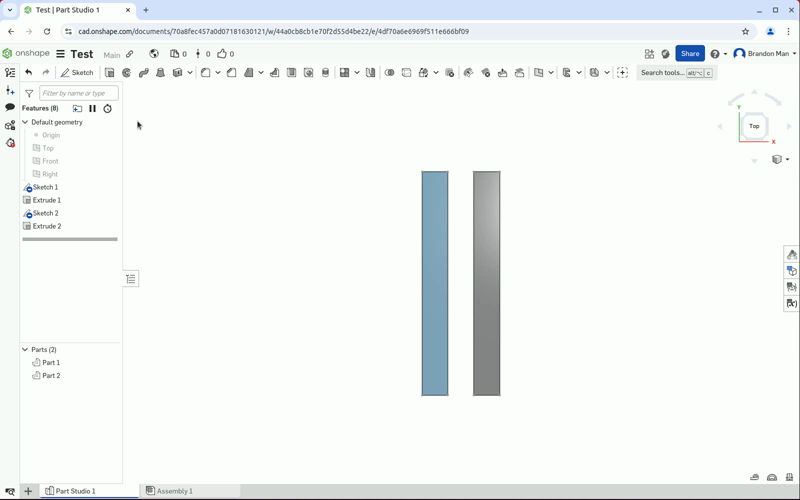
key(shift+h)
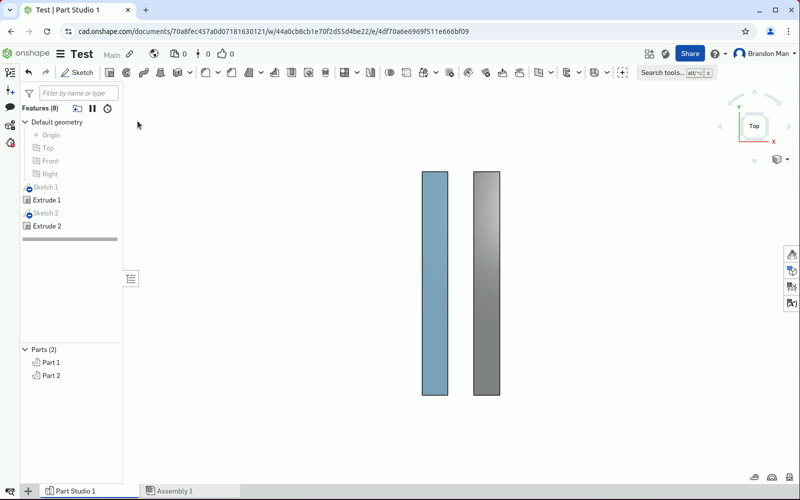
mouse_move(73, 189)
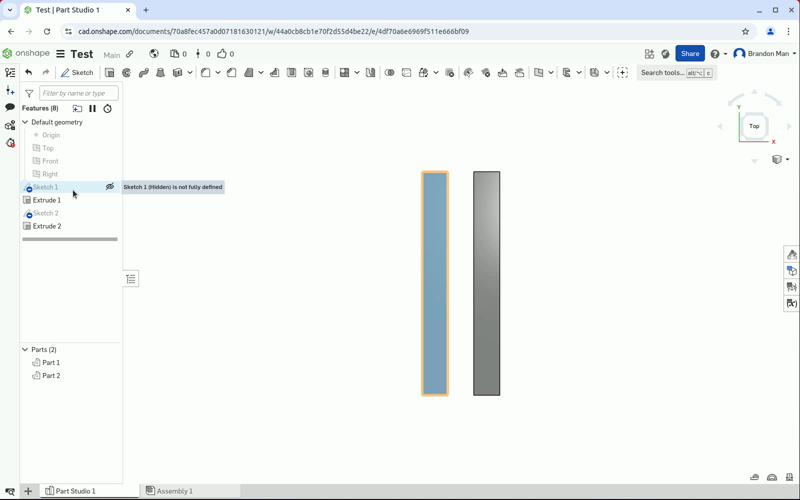
click(73, 189)
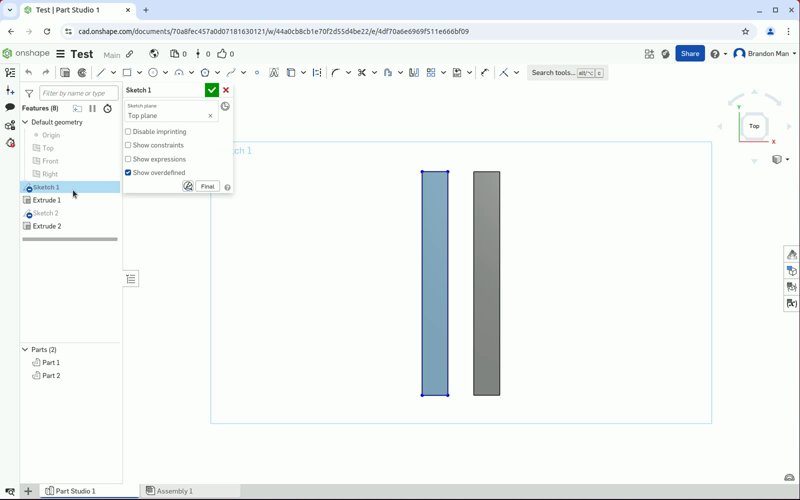
mouse_move(229, 92)
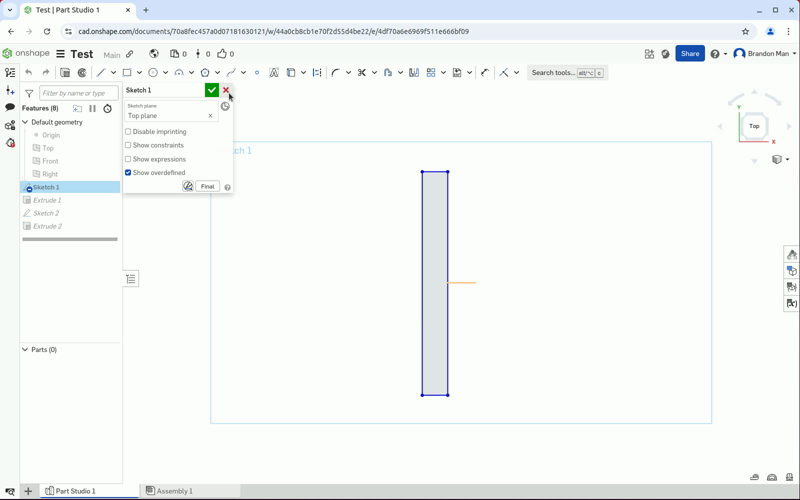
click(229, 92)
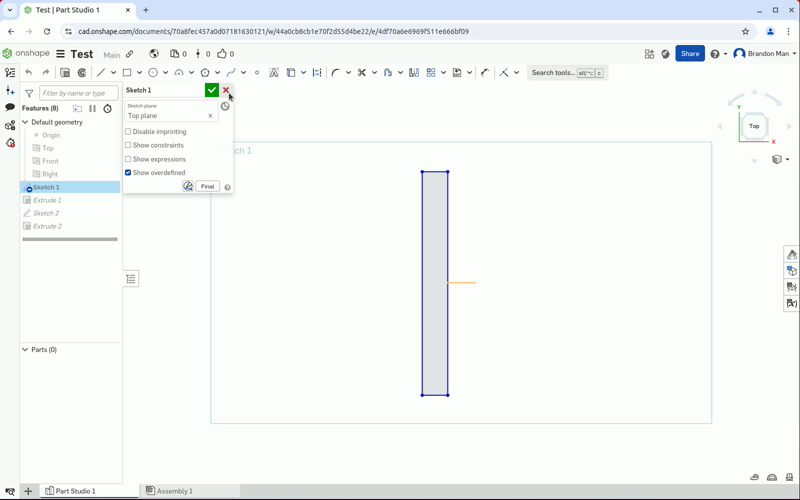
key(shift+s)
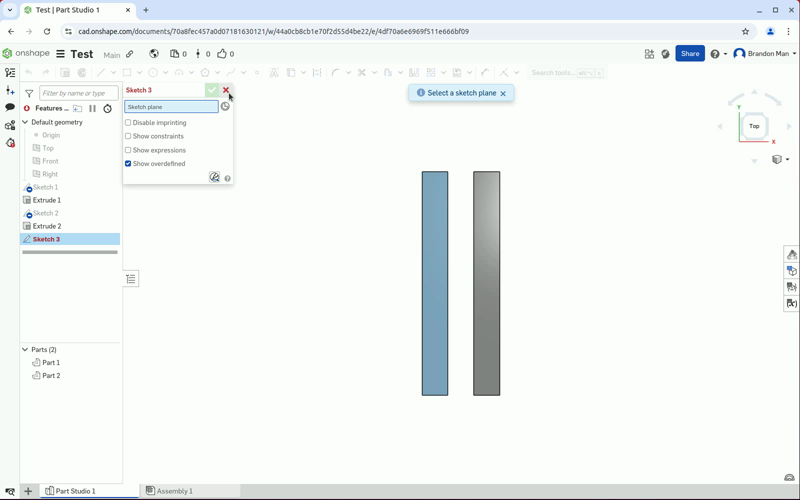
mouse_move(73, 150)
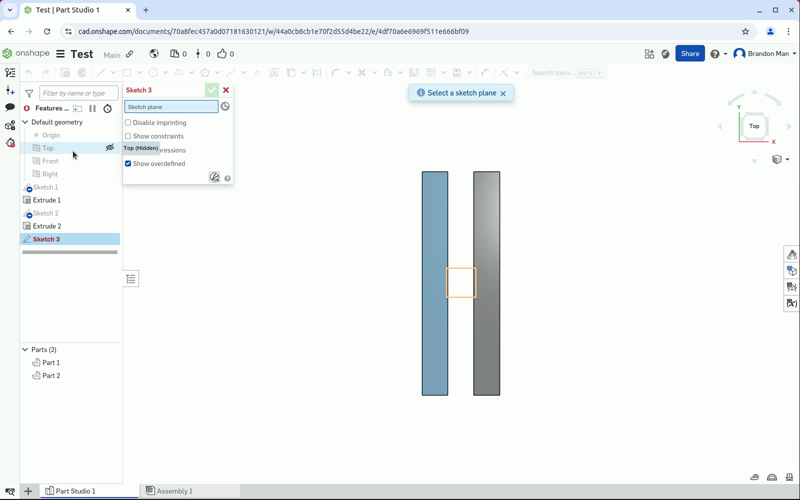
click(73, 150)
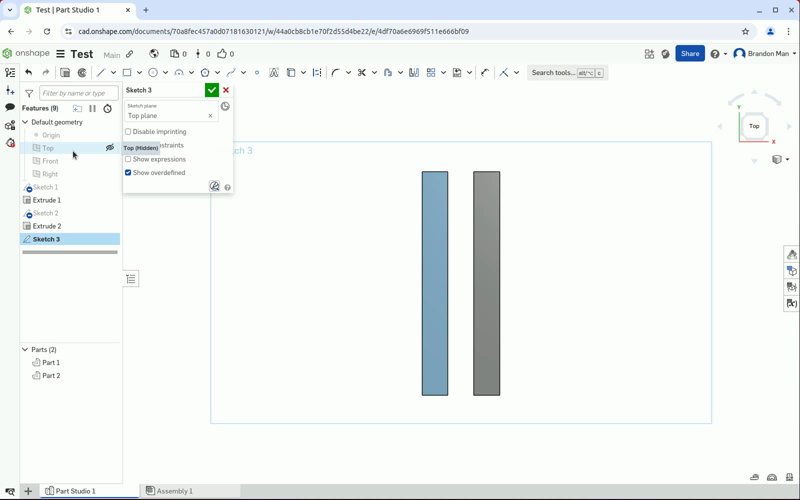
mouse_move(73, 352)
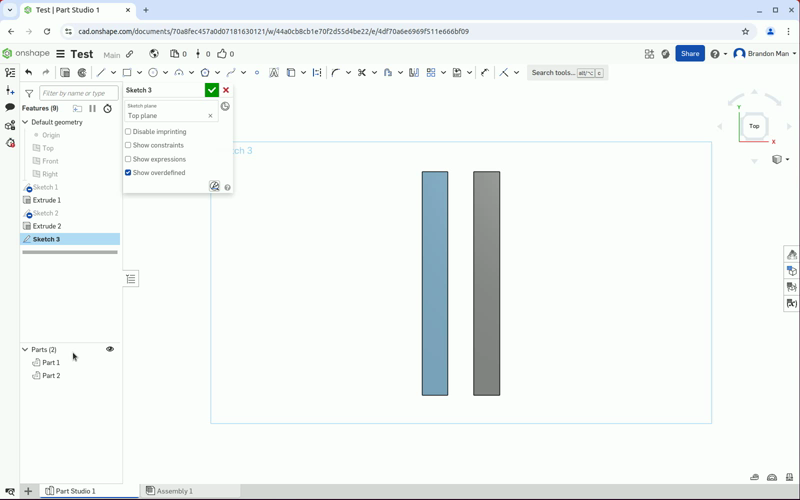
key(y)
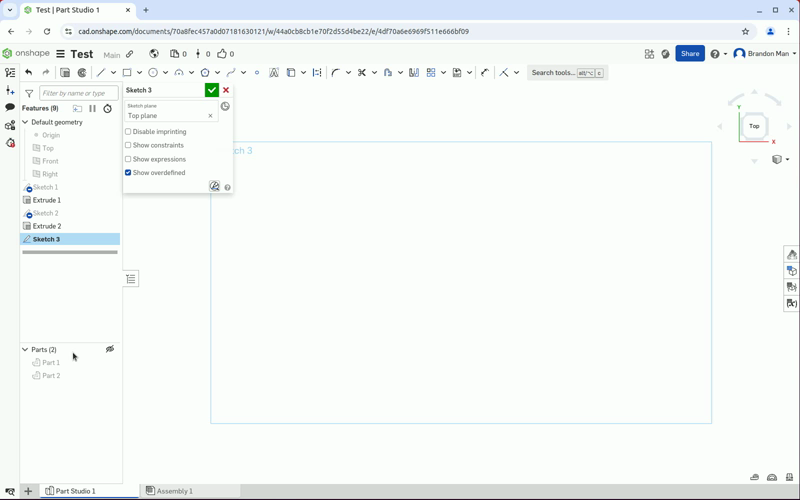
key(l)
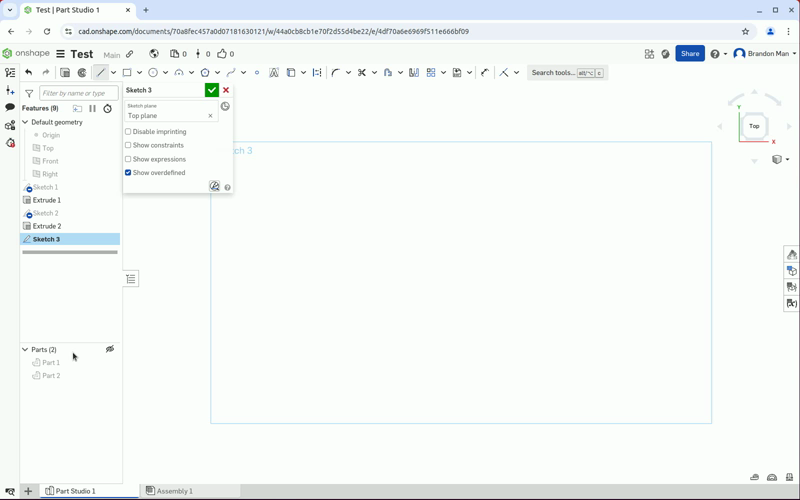
key_down(shift)
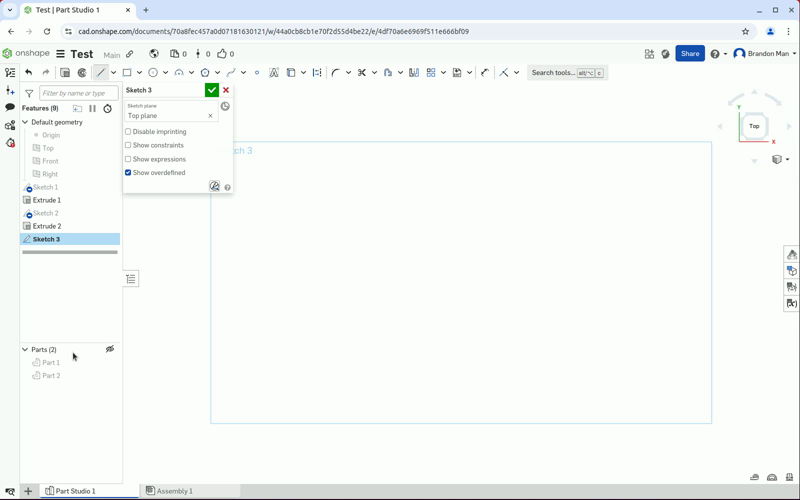
mouse_move(447, 395)
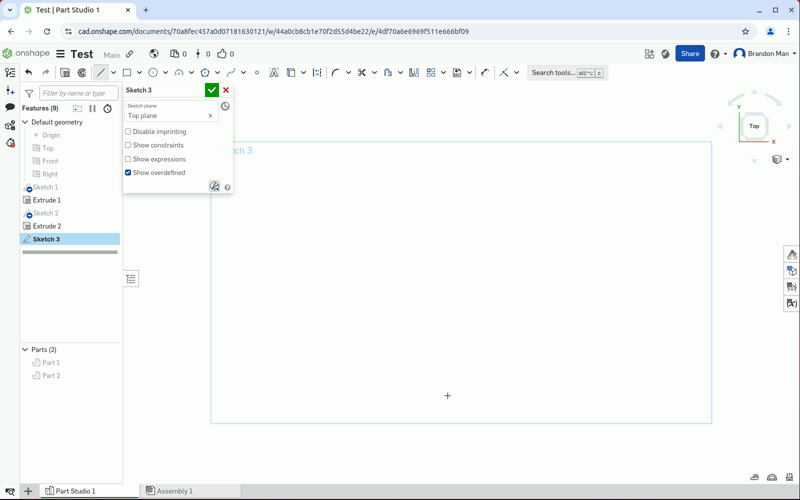
click(447, 395)
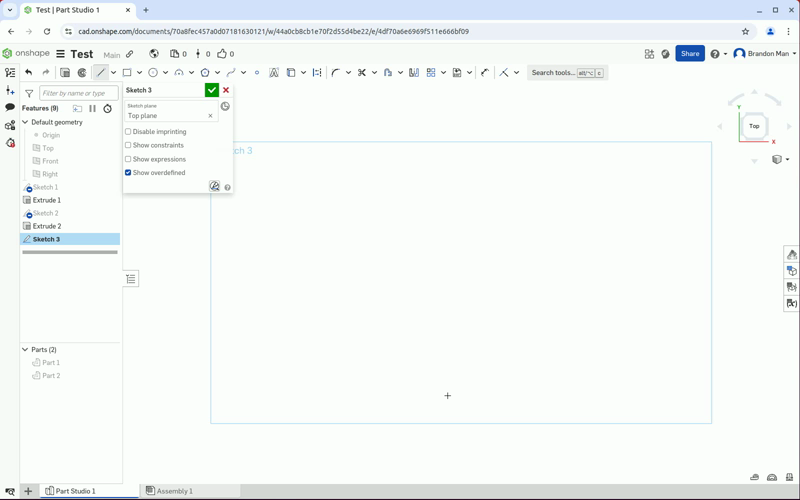
key_up(shift)
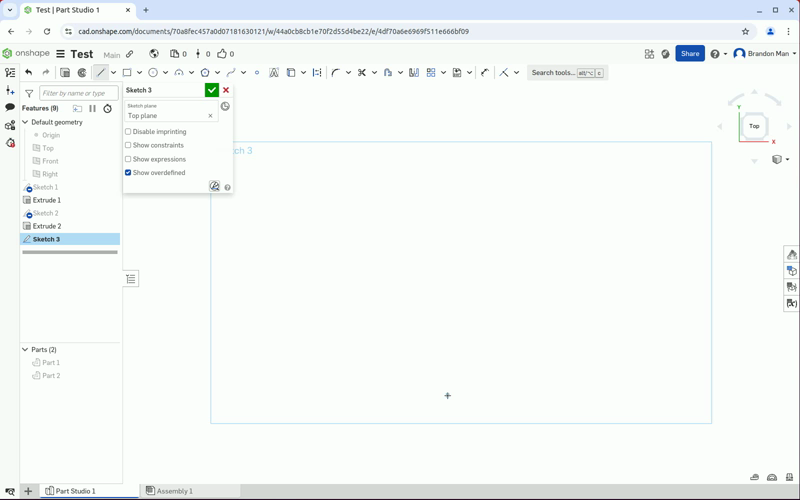
key_down(shift)
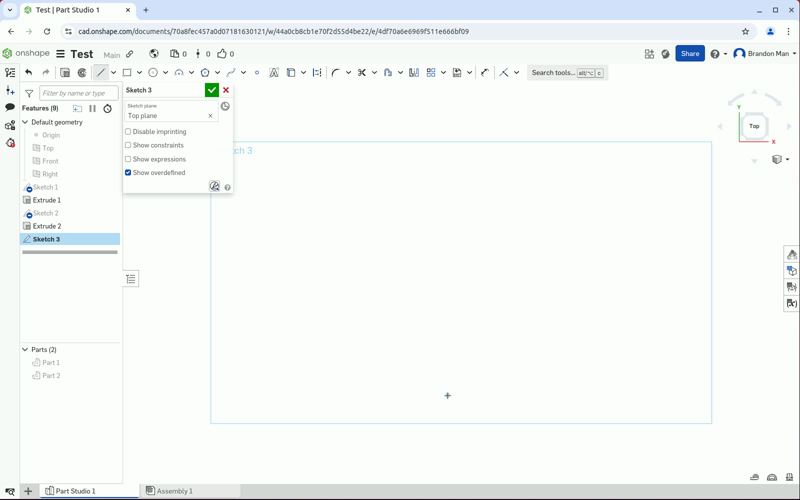
mouse_move(477, 395)
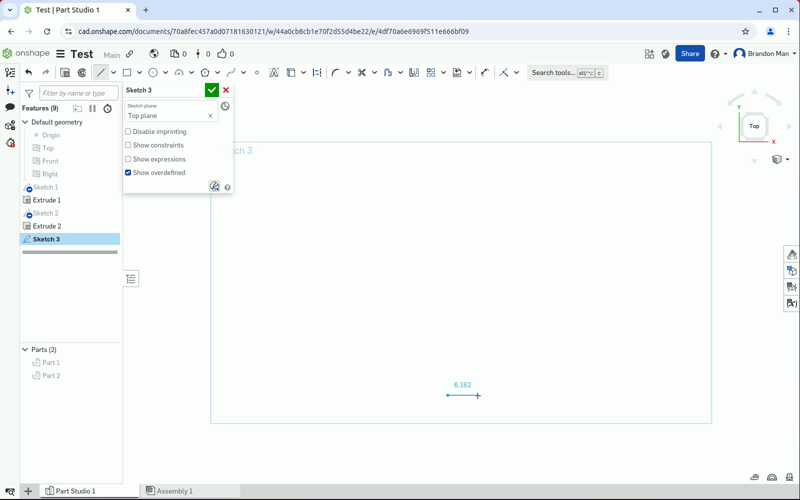
mouse_move(473, 395)
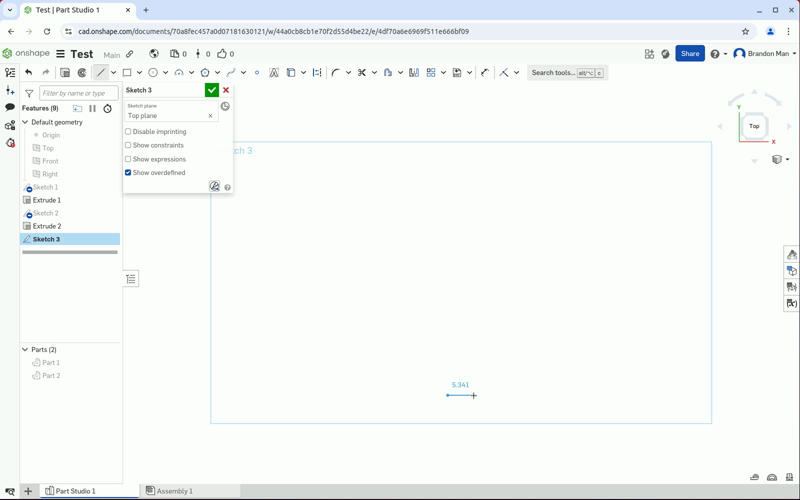
click(473, 395)
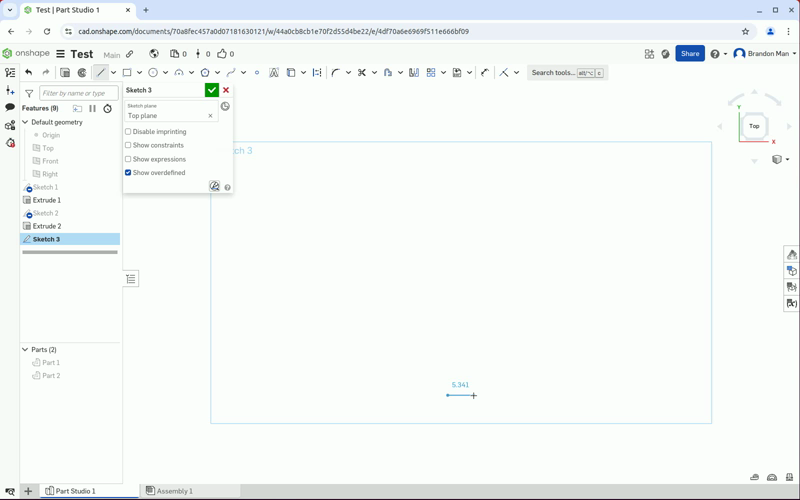
key_up(shift)
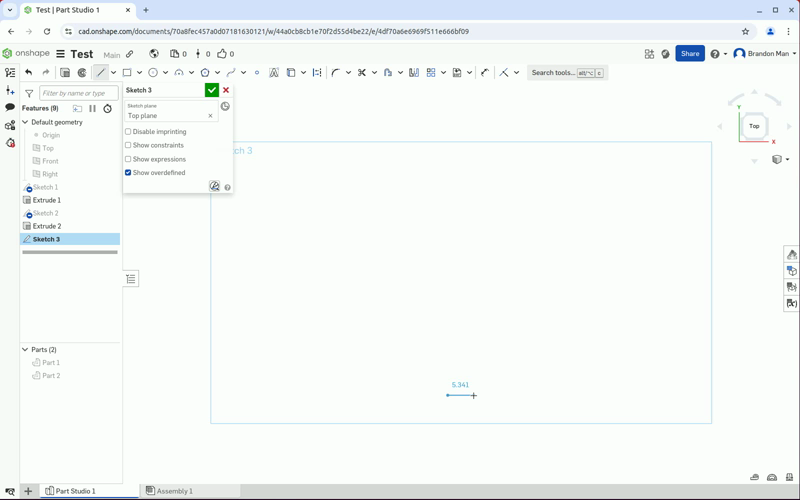
key_down(shift)
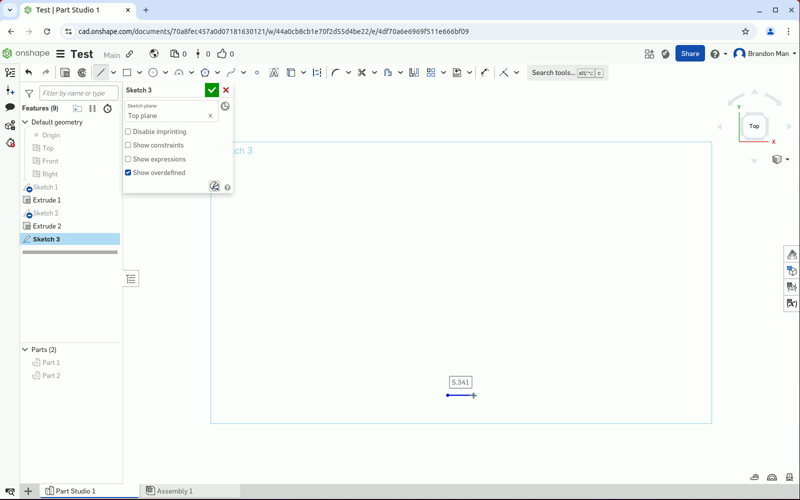
mouse_move(473, 171)
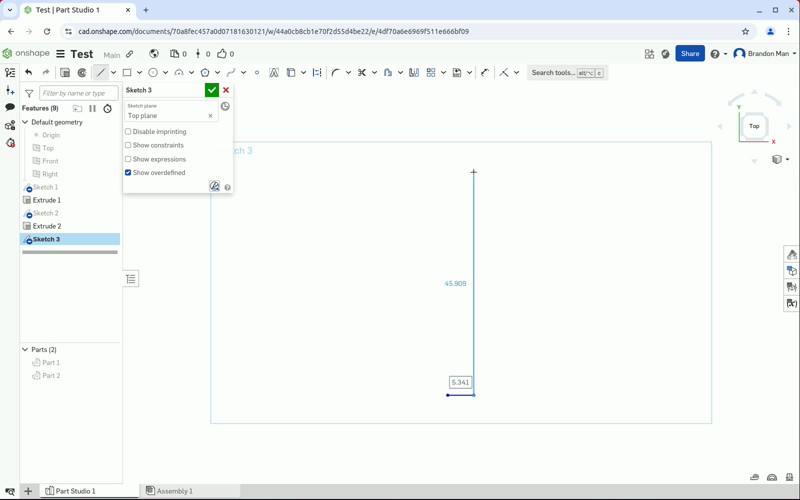
click(473, 171)
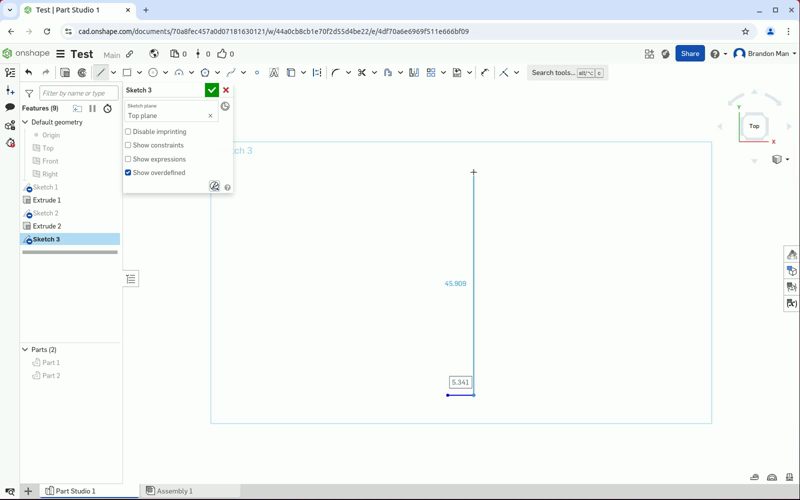
key_up(shift)
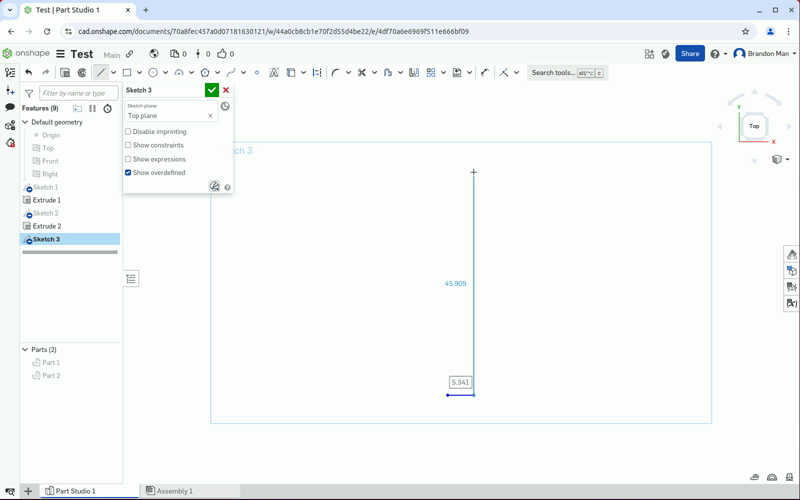
key_down(shift)
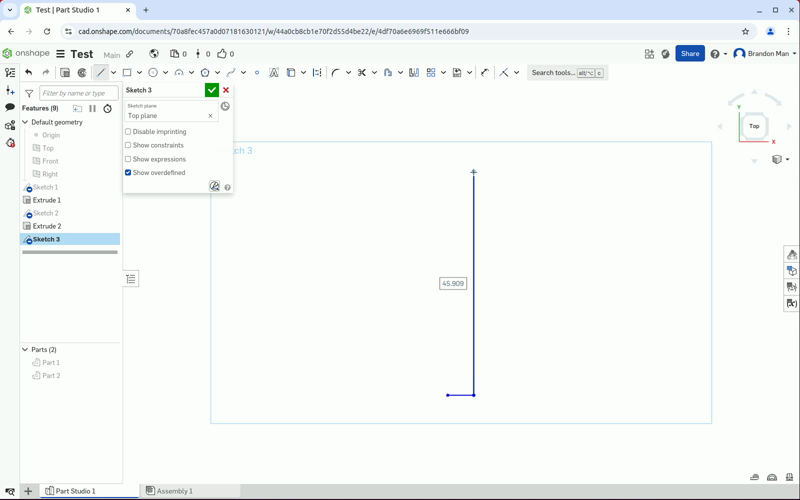
mouse_move(503, 171)
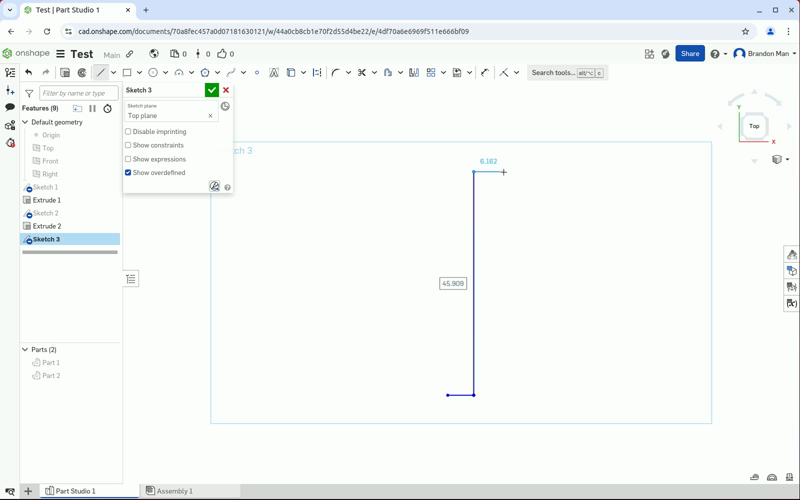
mouse_move(447, 171)
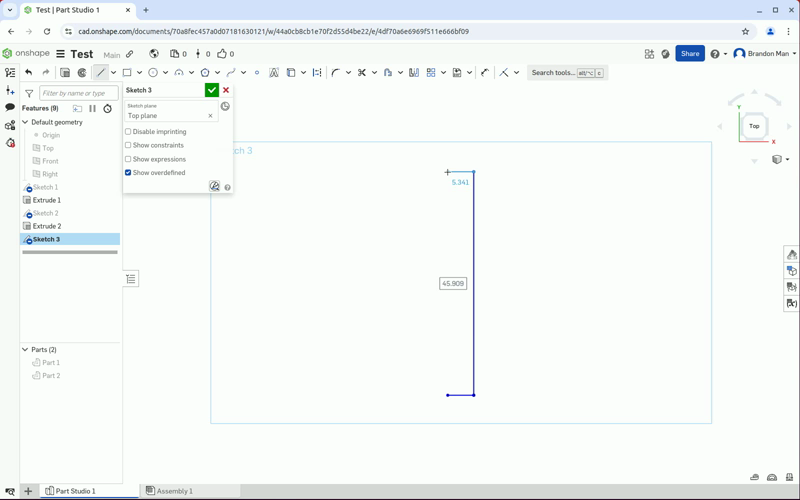
click(447, 171)
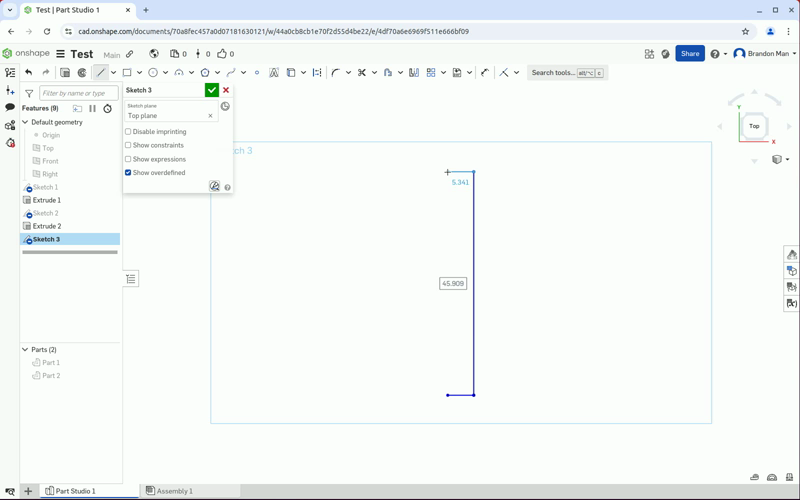
key_up(shift)
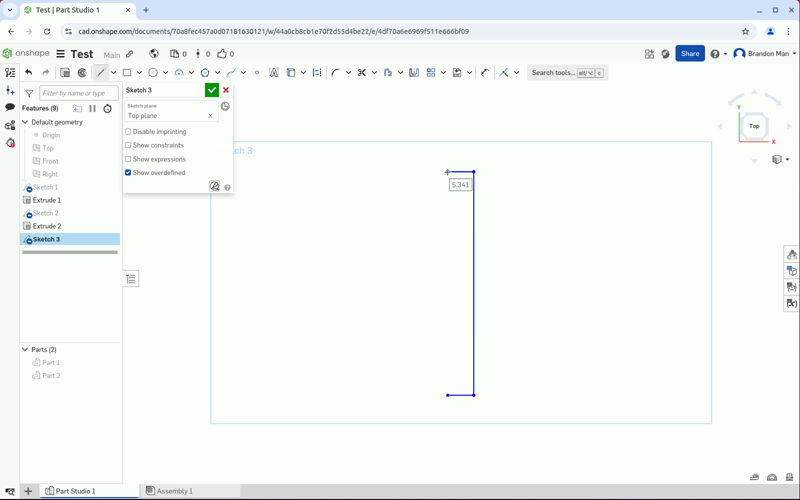
key_down(shift)
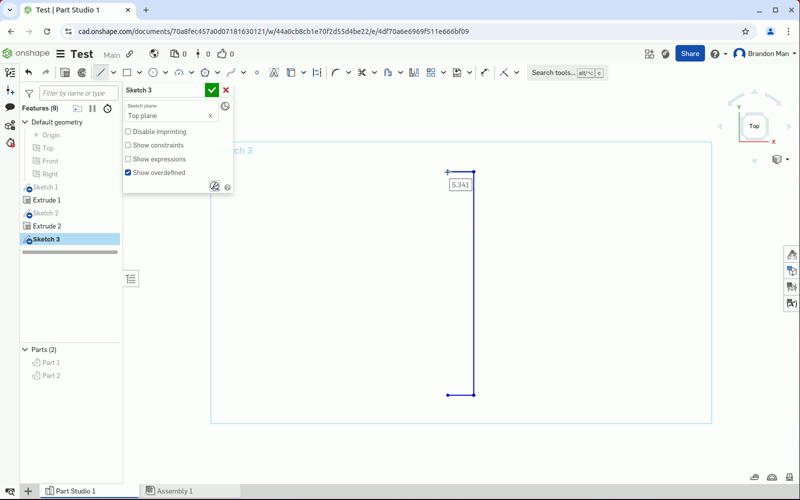
mouse_move(447, 395)
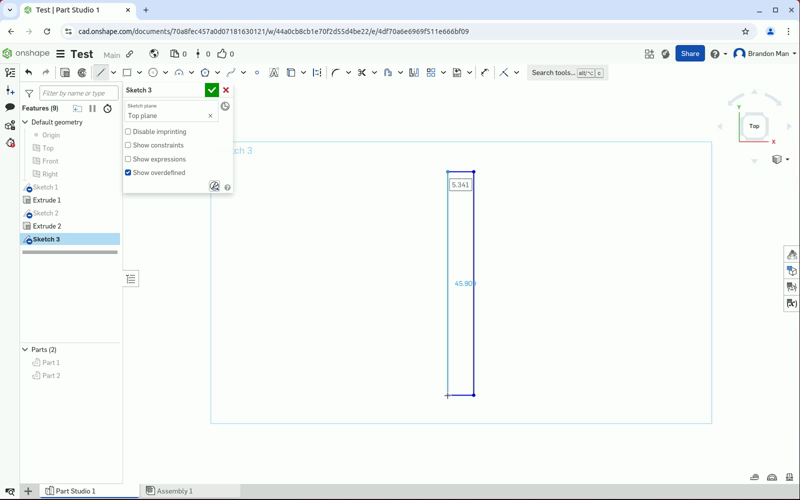
key_up(shift)
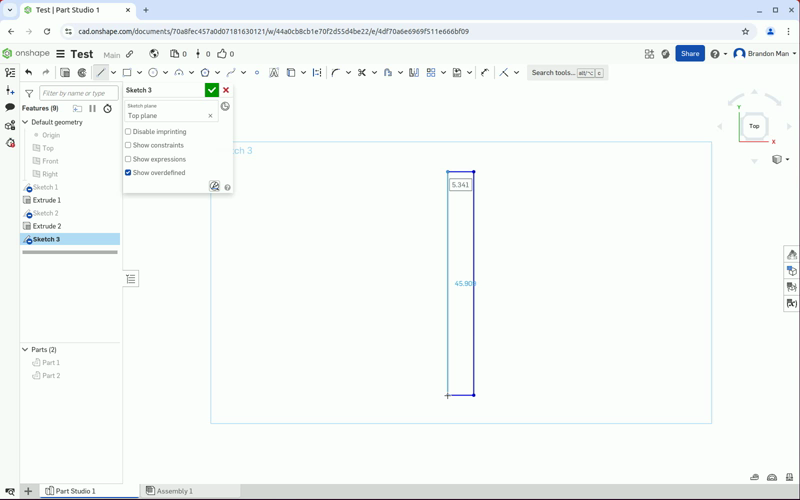
click(447, 395)
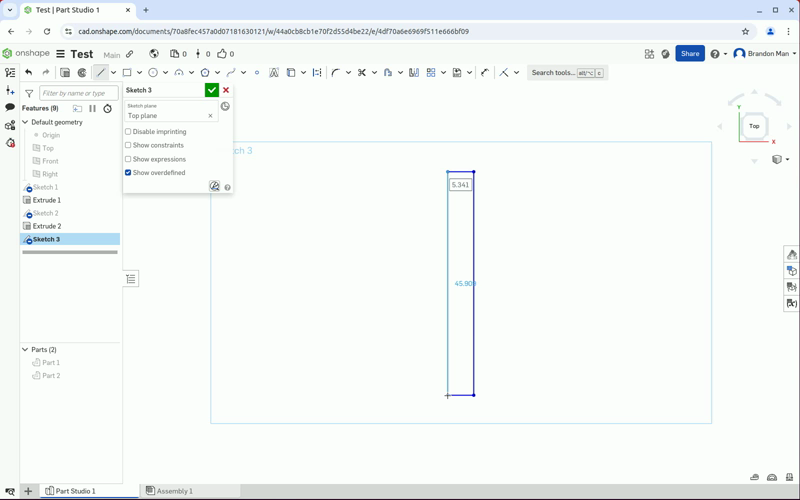
key(esc)
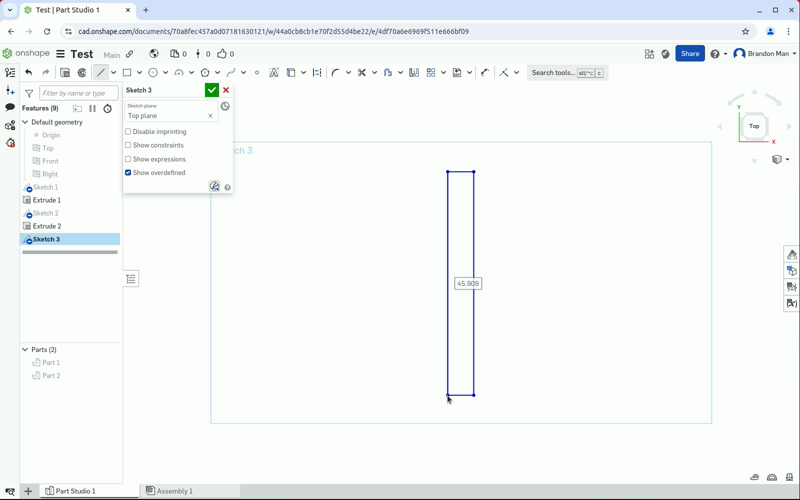
mouse_move(468, 298)
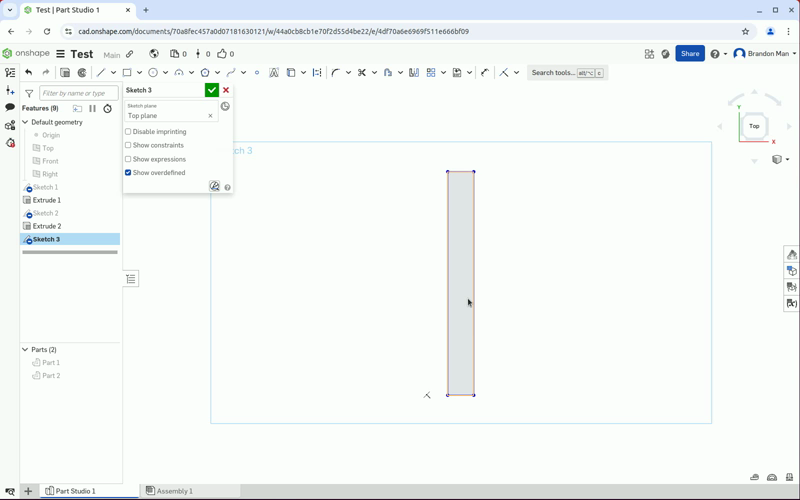
click(468, 298)
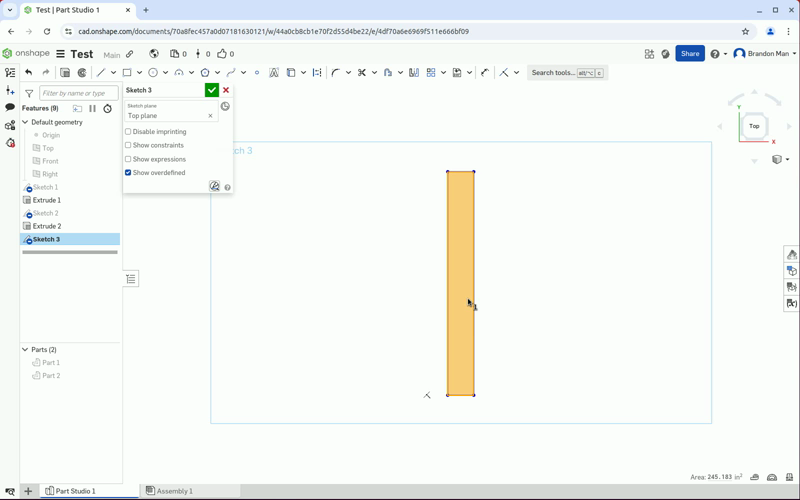
mouse_move(73, 352)
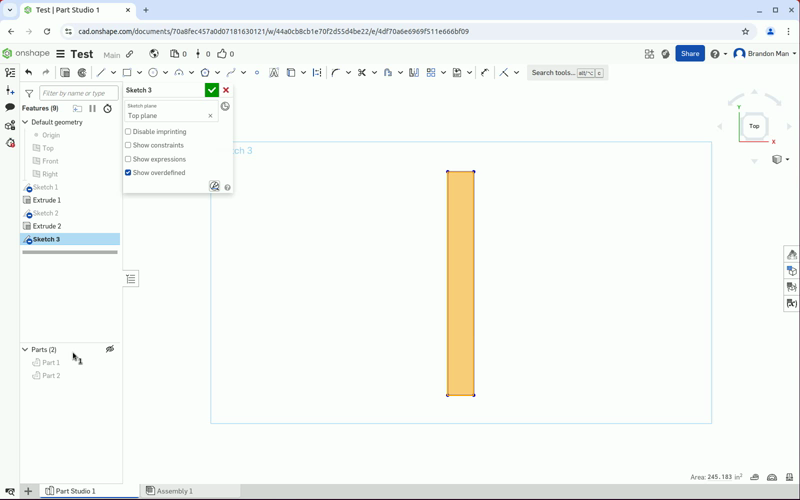
key(shift+y)
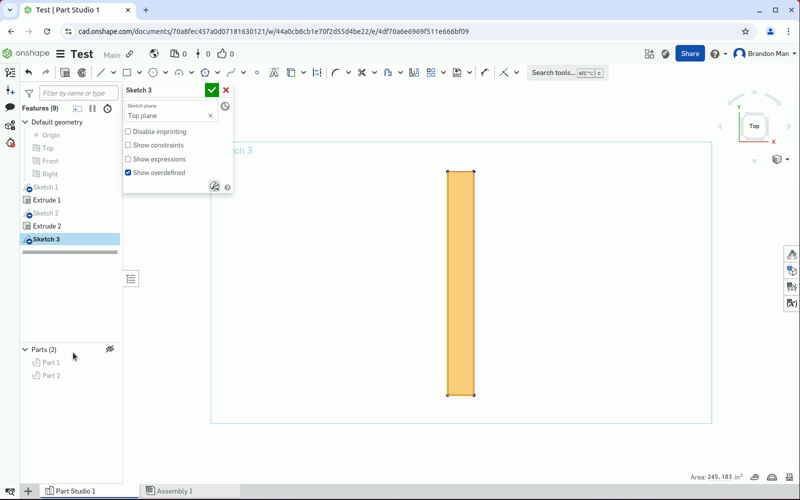
key(shift+e)
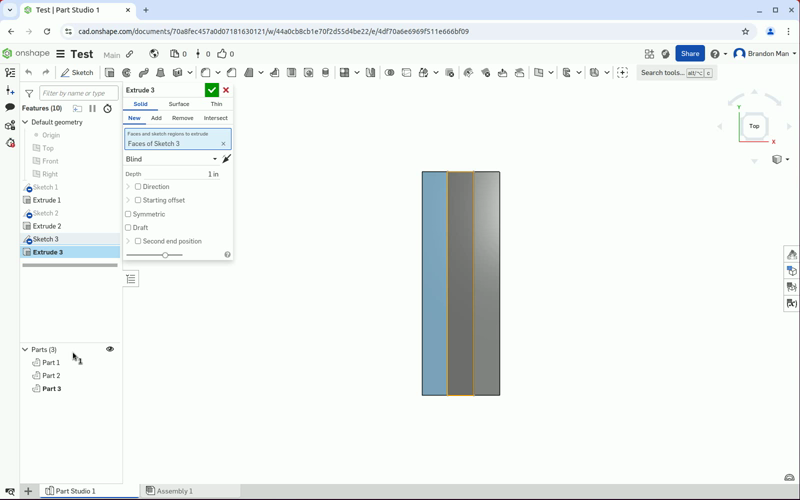
mouse_move(143, 106)
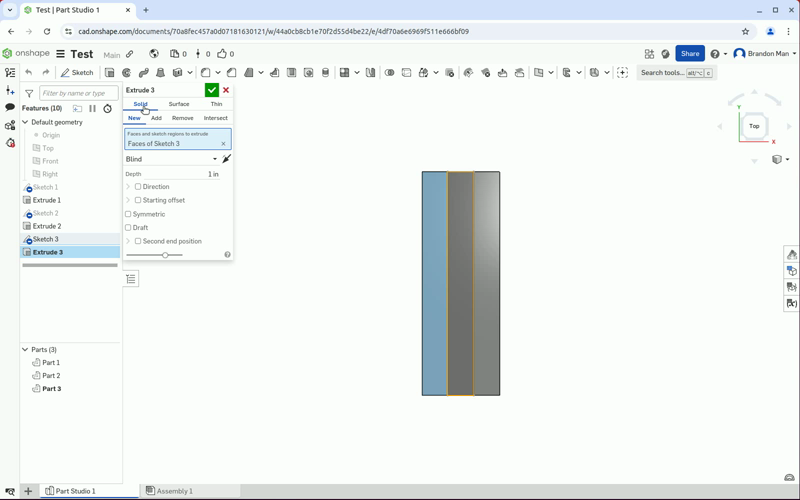
click(143, 106)
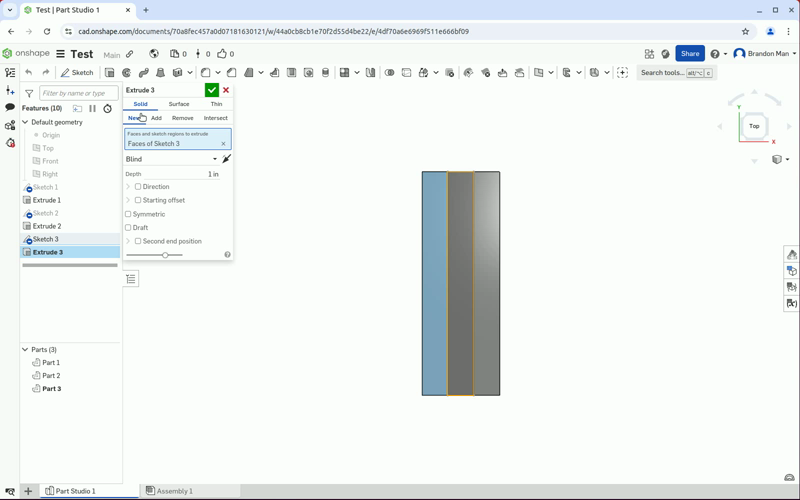
mouse_move(137, 120)
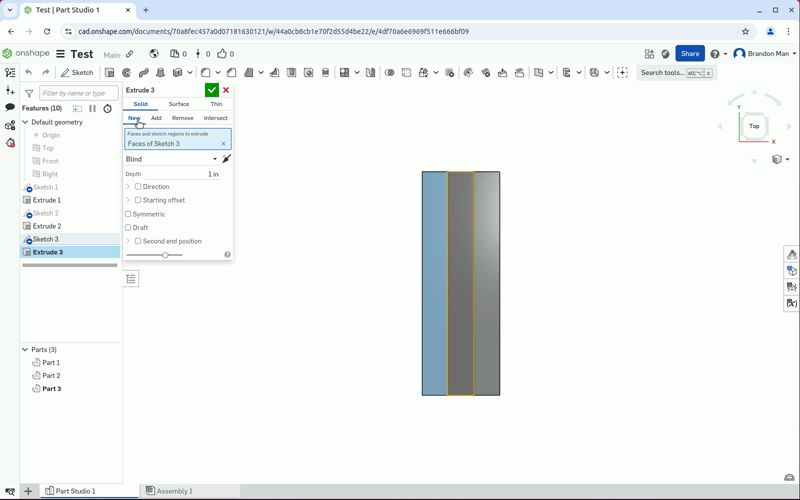
click(137, 120)
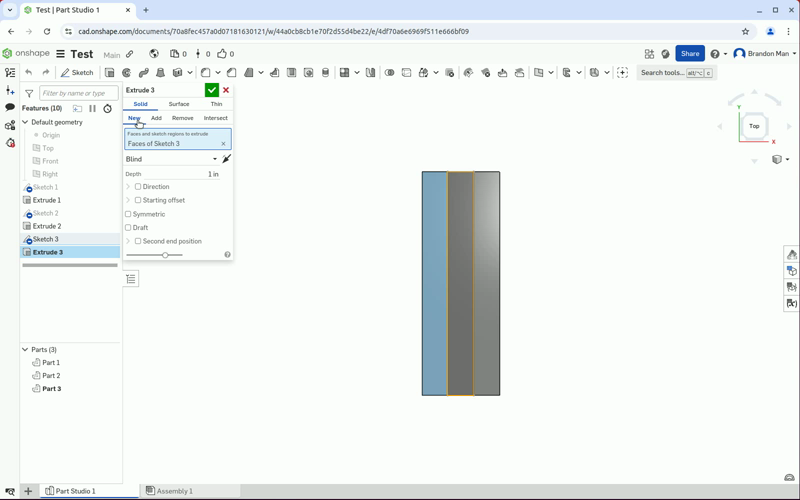
key(tab, 4)
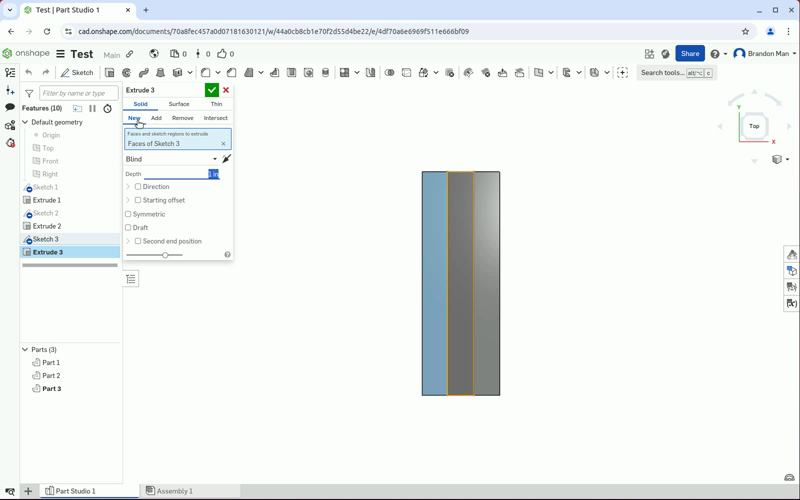
text(4.574)
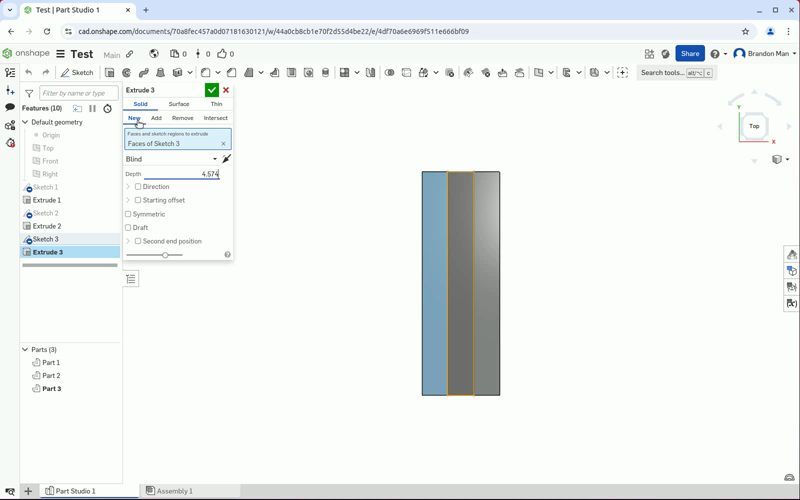
key(enter)
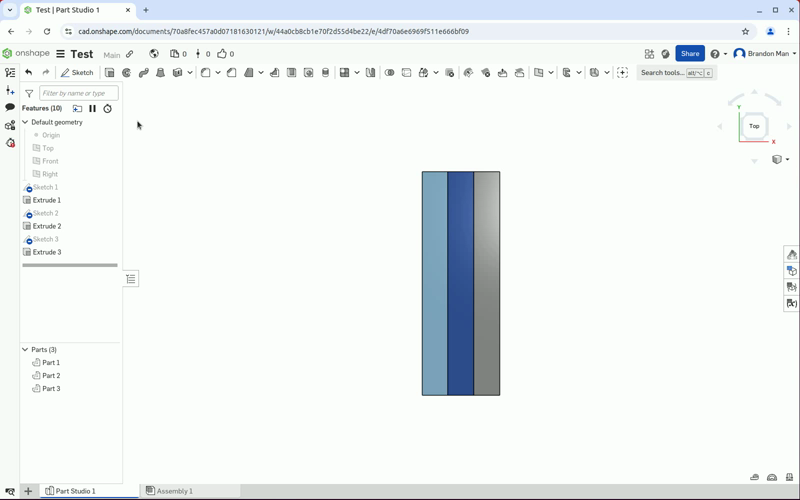
key(shift+h)
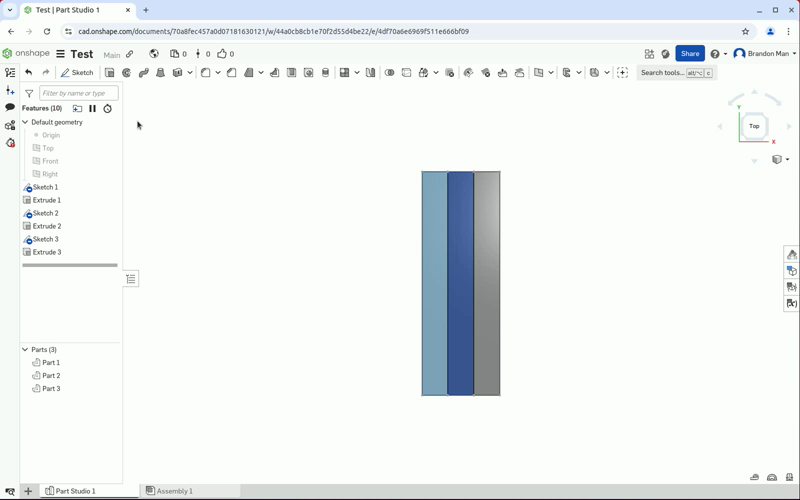
key(shift+h)
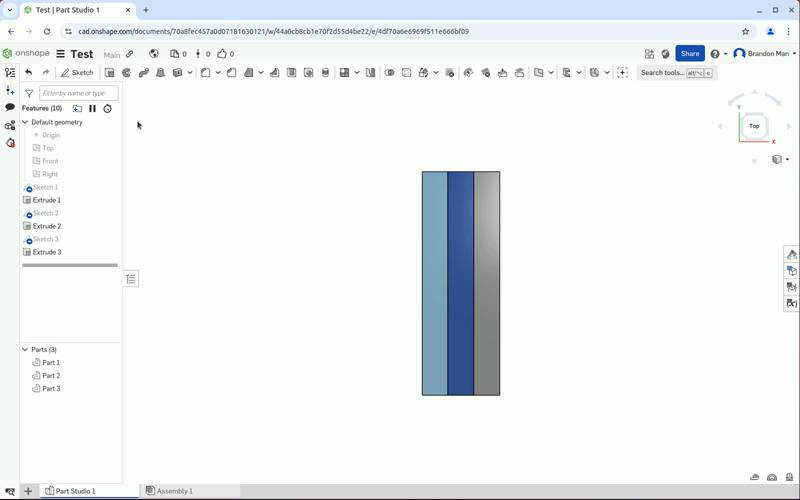
mouse_move(73, 189)
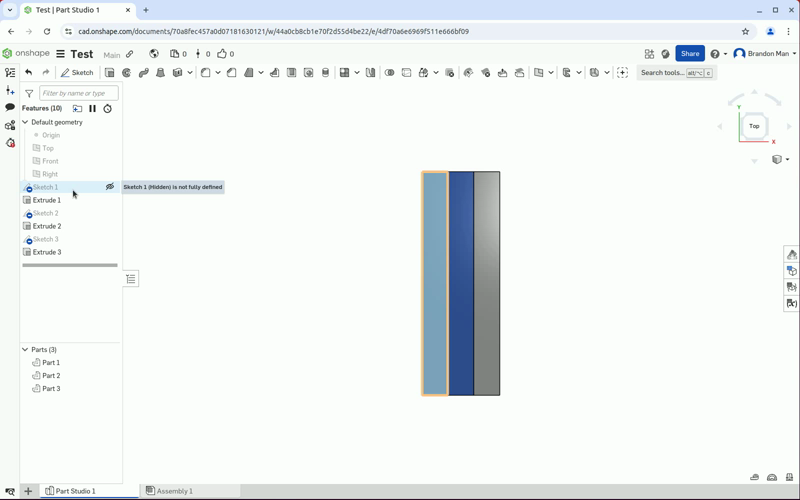
click(73, 189)
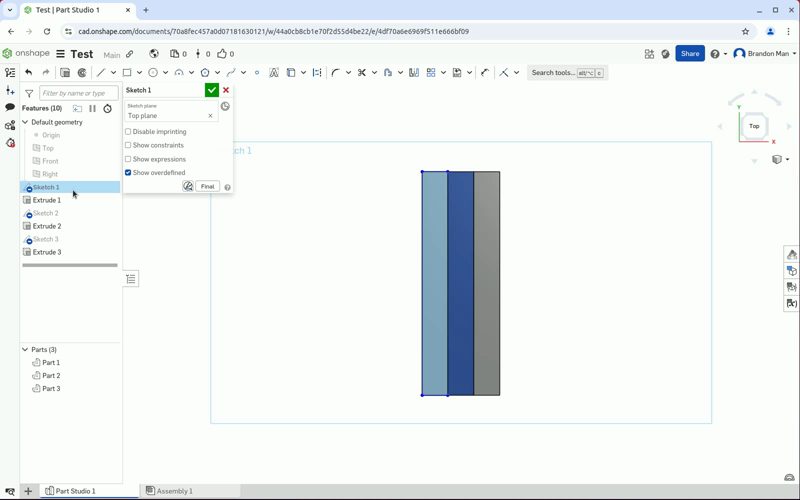
mouse_move(229, 92)
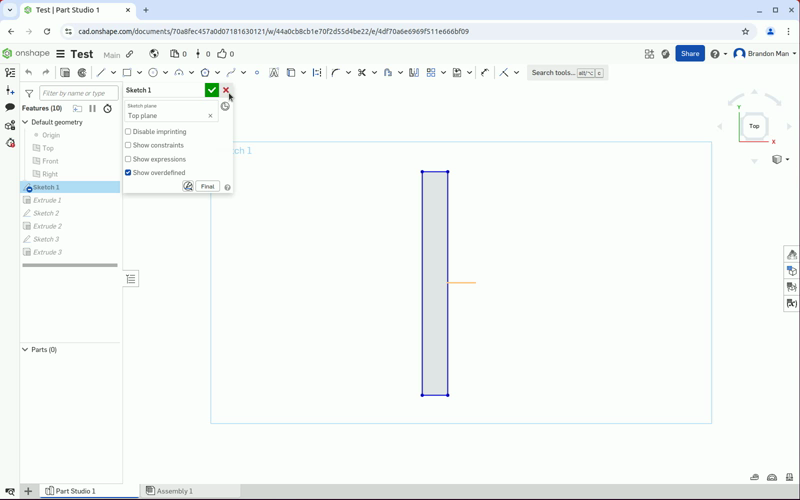
click(229, 92)
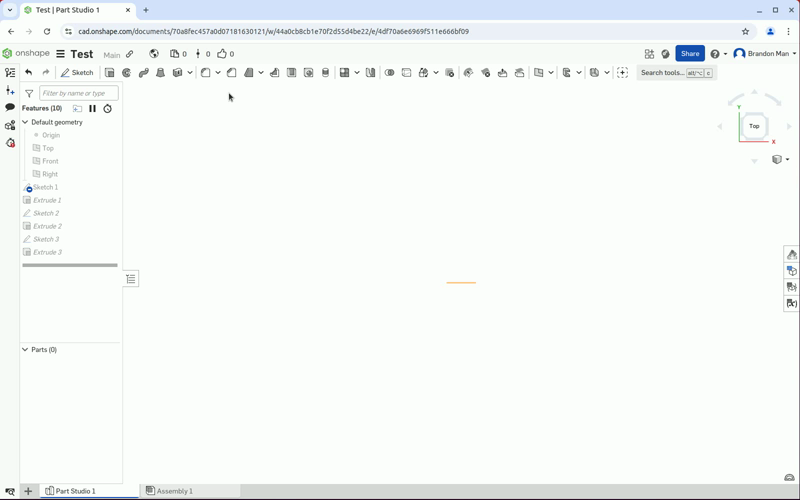
mouse_move(541, 75)
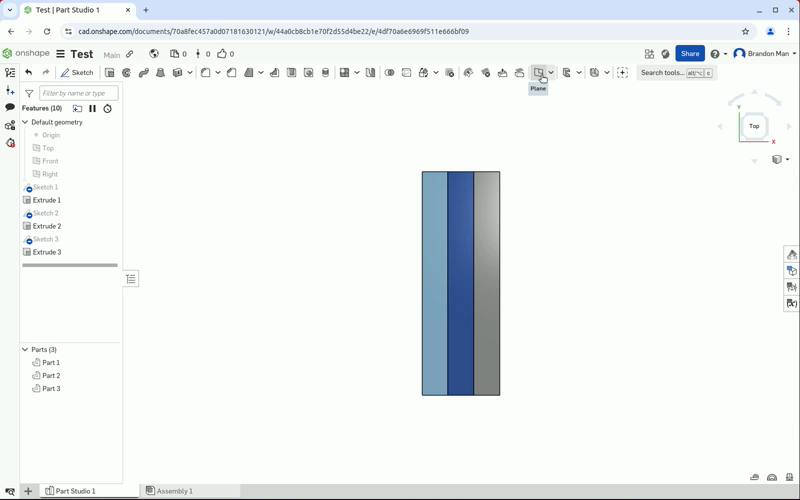
click(541, 75)
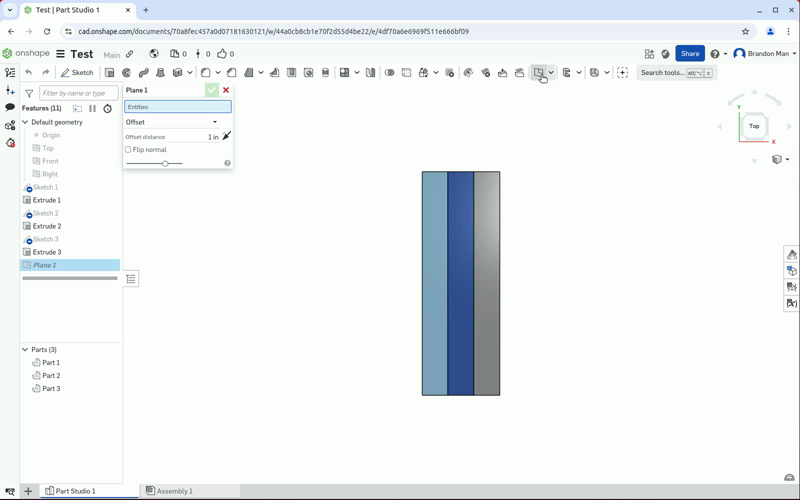
mouse_move(73, 150)
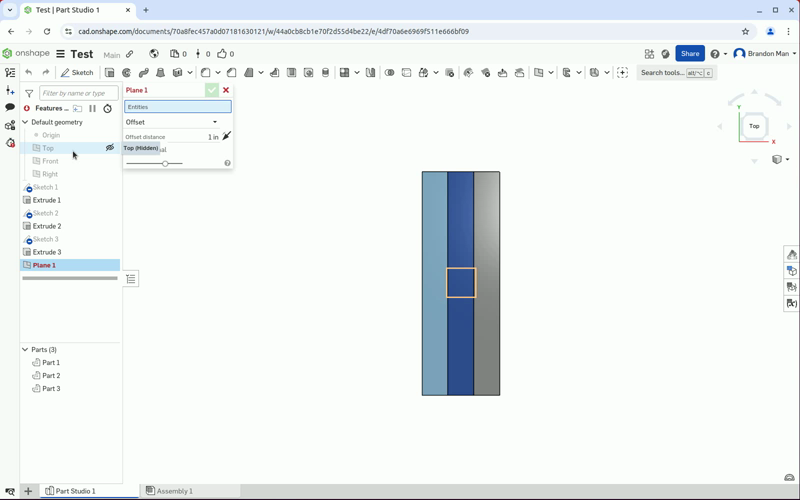
click(73, 150)
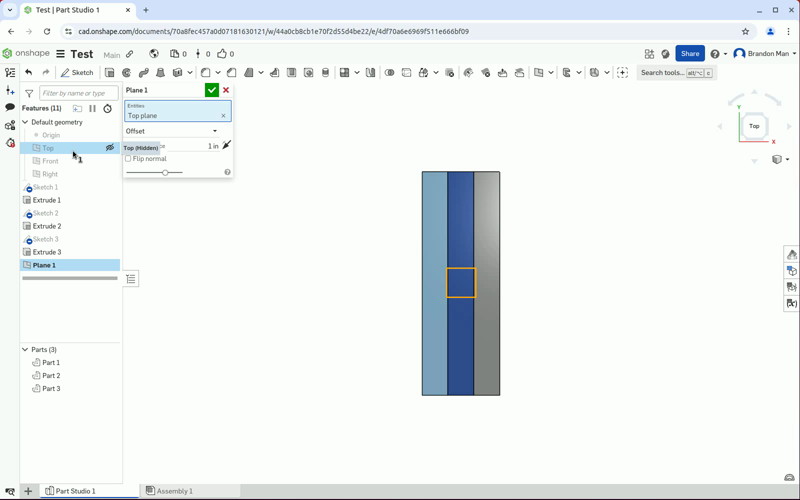
key(tab, 2)
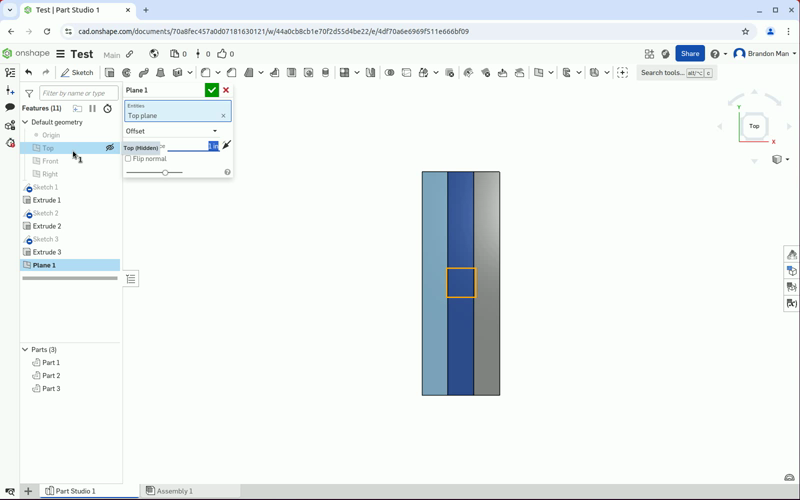
text(4.56)
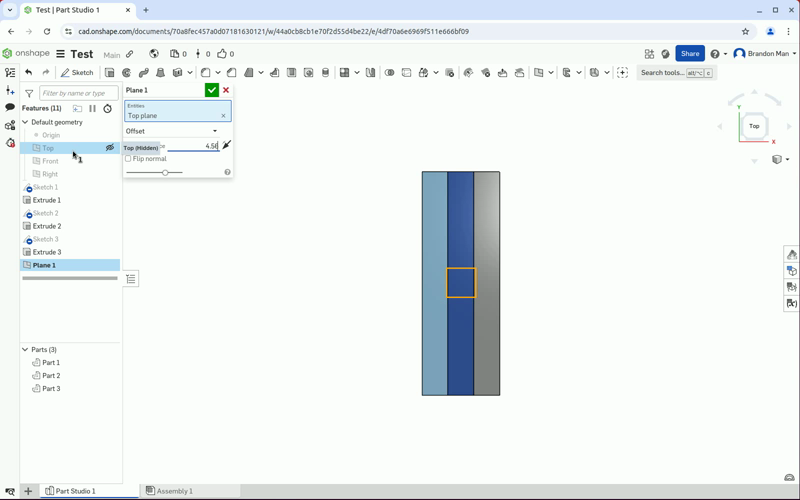
key(enter, 2)
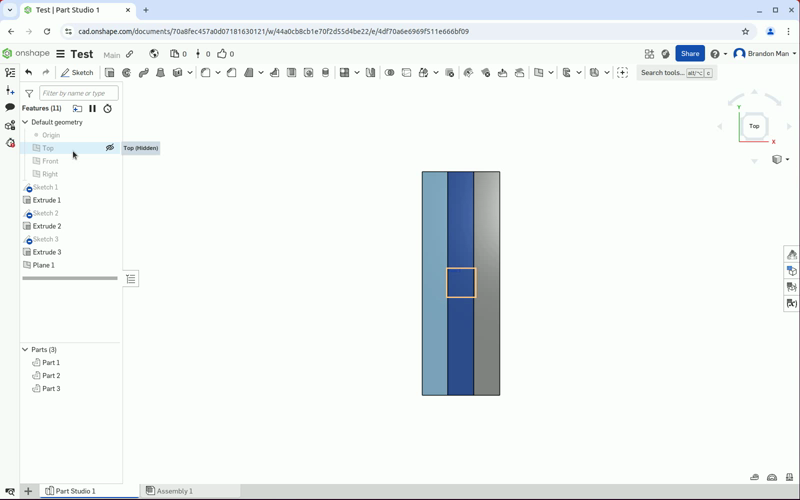
key(shift+s)
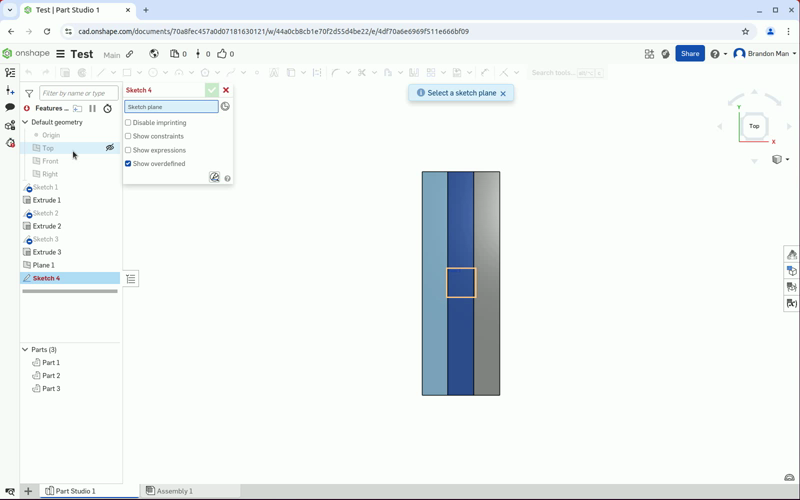
mouse_move(73, 267)
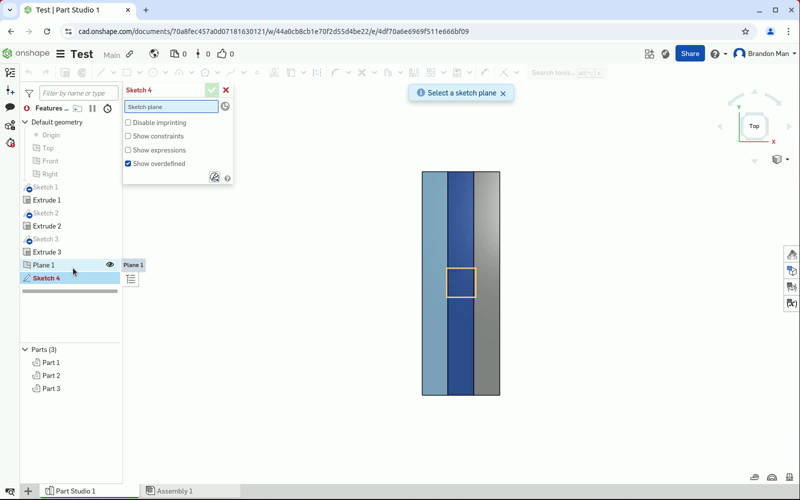
click(73, 267)
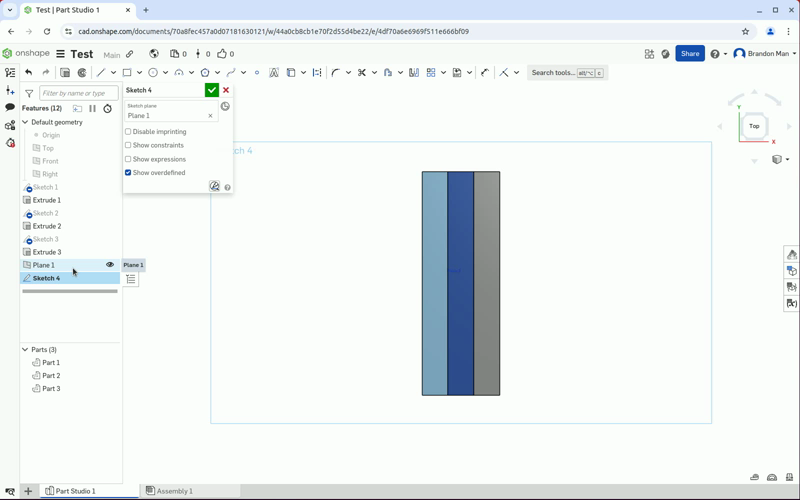
mouse_move(73, 352)
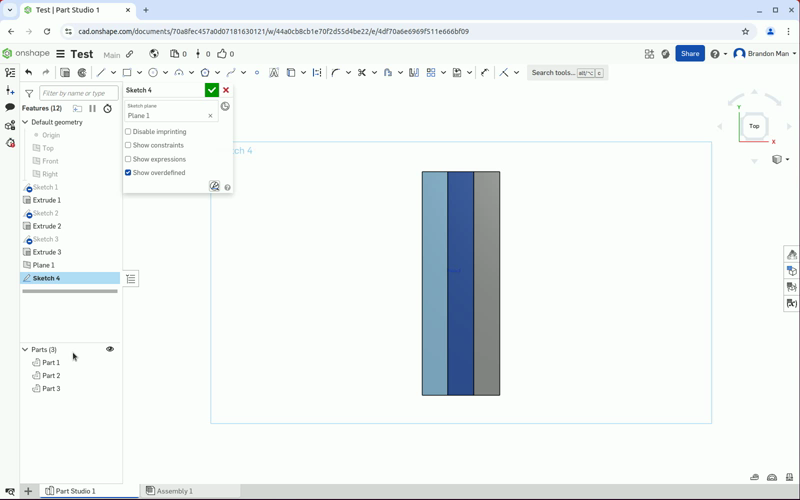
key(y)
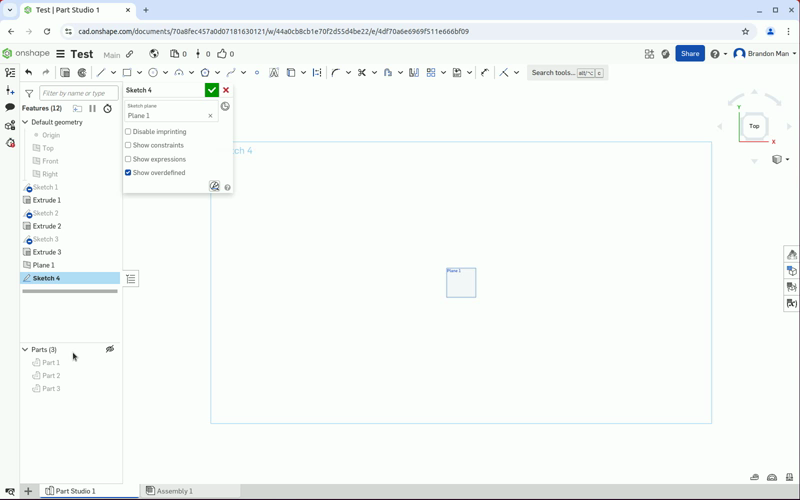
key(l)
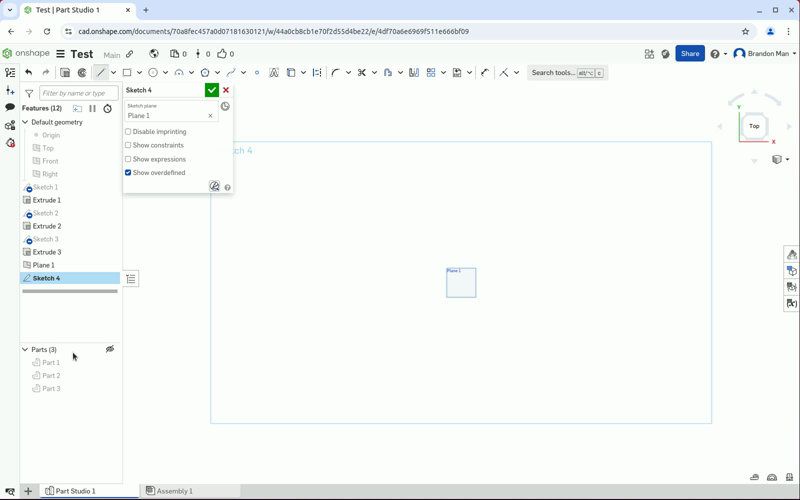
key_down(shift)
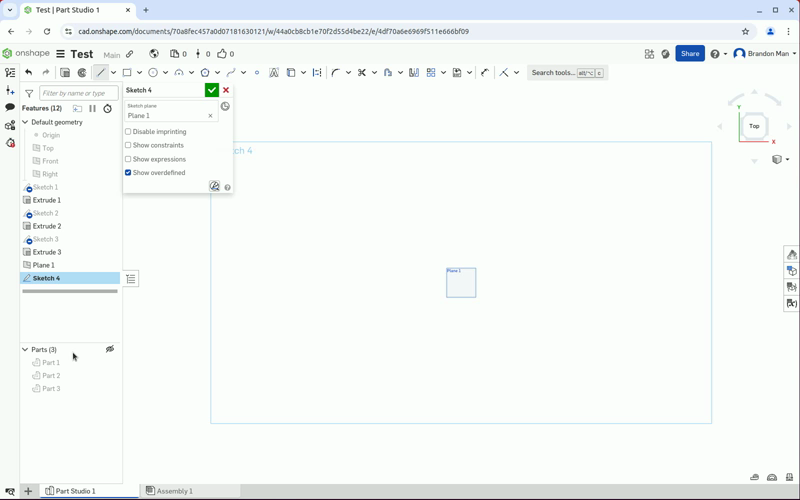
mouse_move(422, 395)
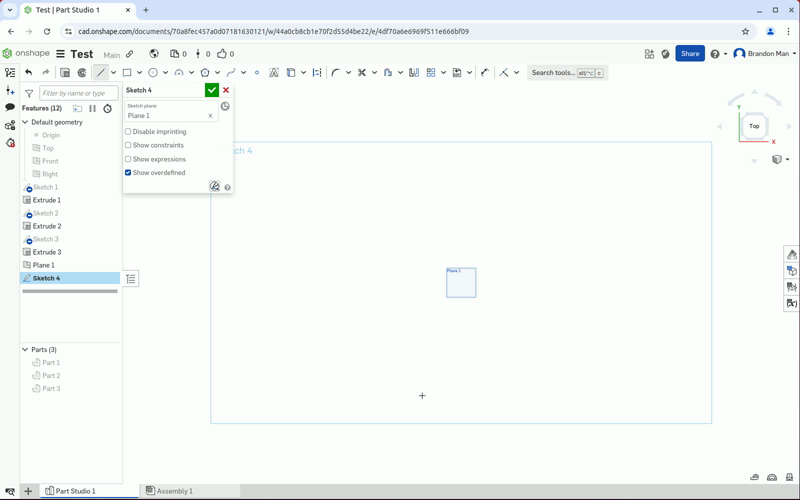
click(422, 395)
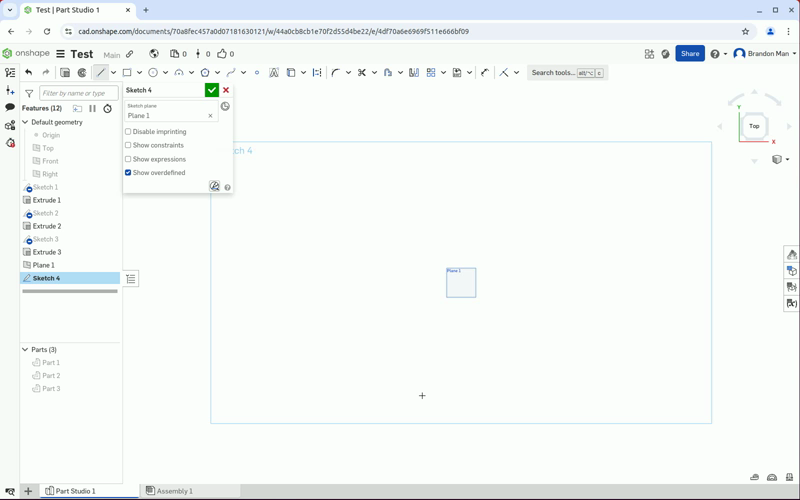
key_up(shift)
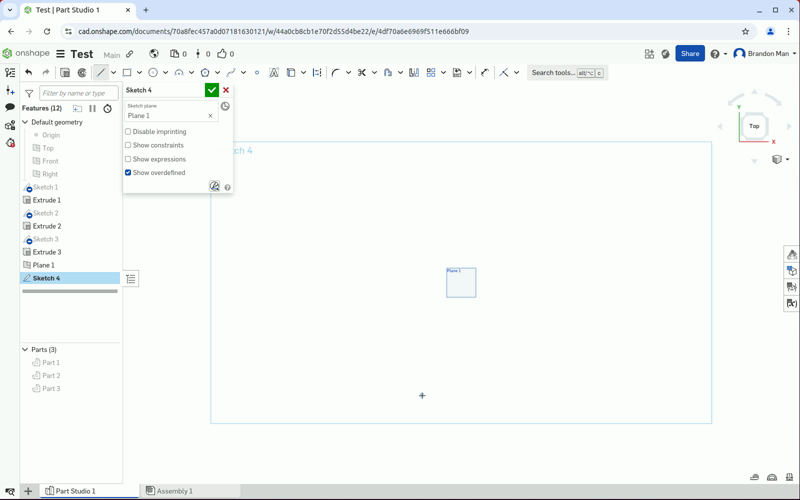
key_down(shift)
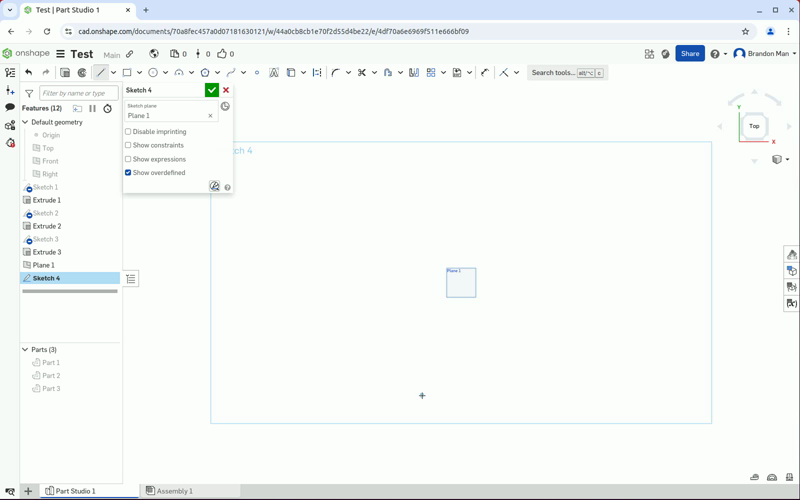
mouse_move(452, 395)
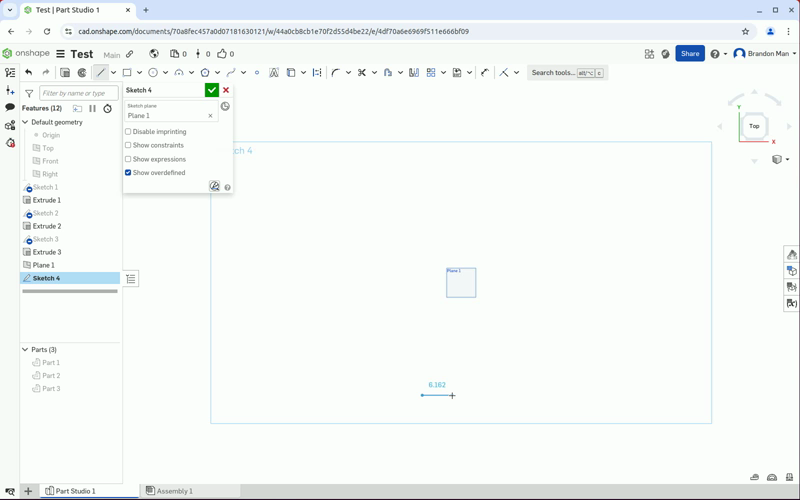
mouse_move(447, 395)
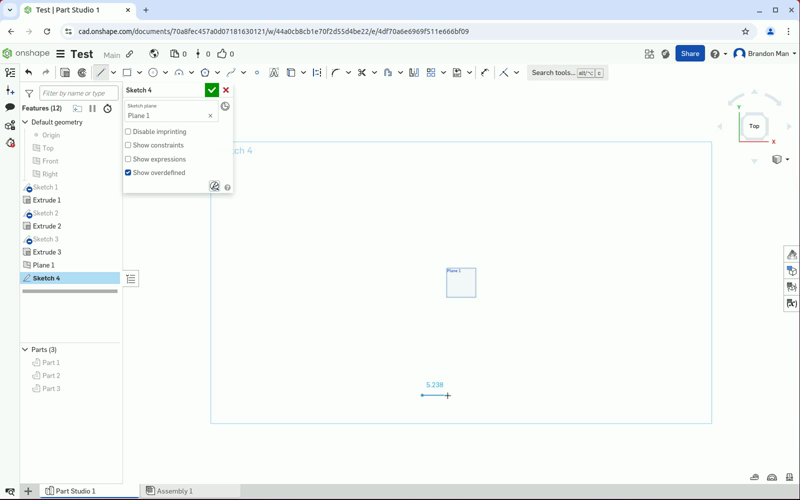
click(447, 395)
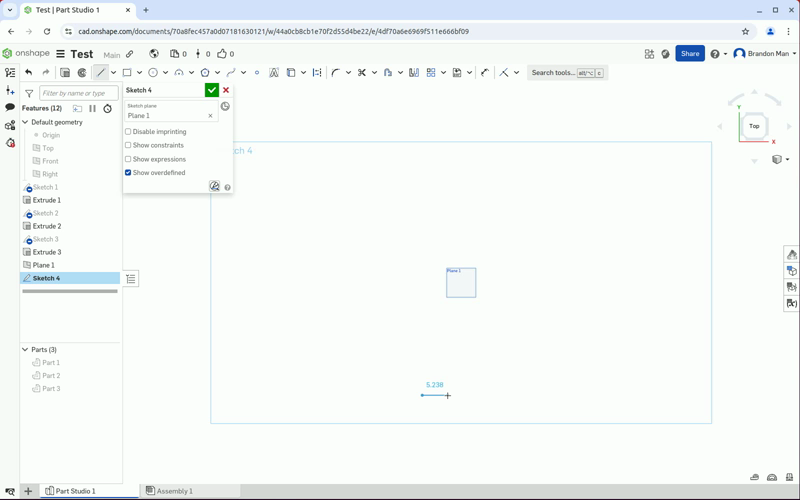
key_up(shift)
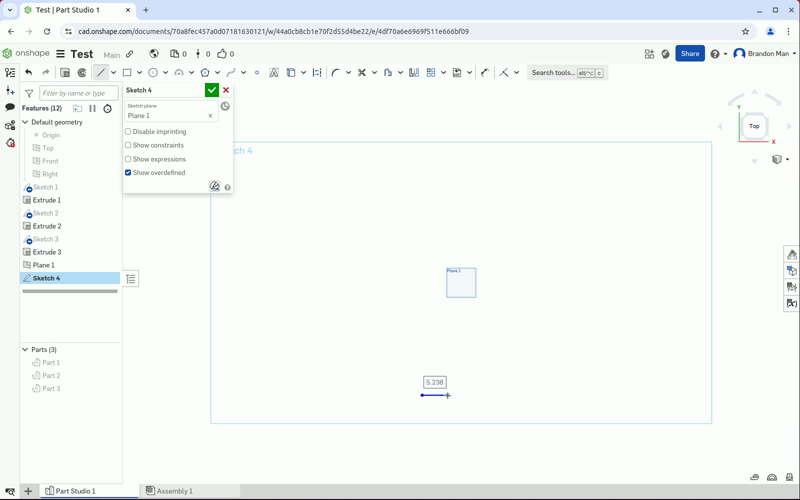
key_down(shift)
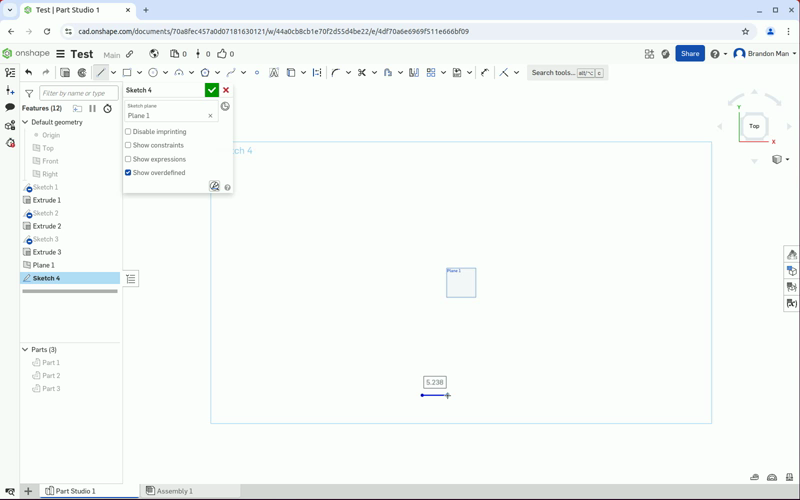
mouse_move(447, 171)
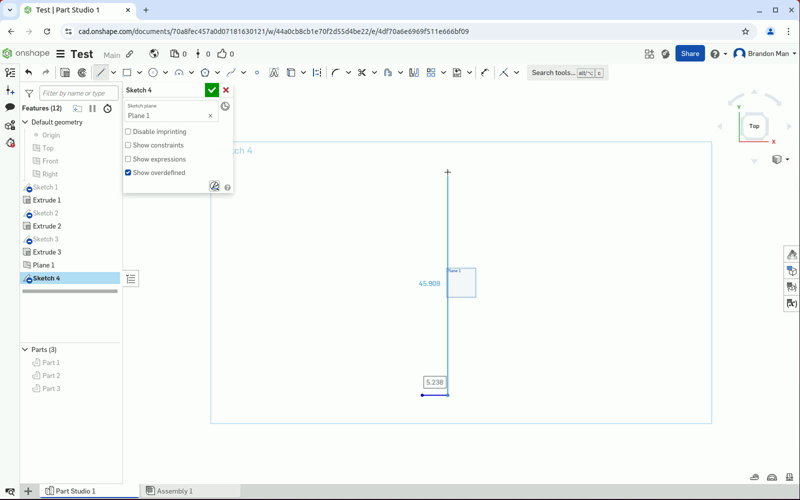
click(447, 171)
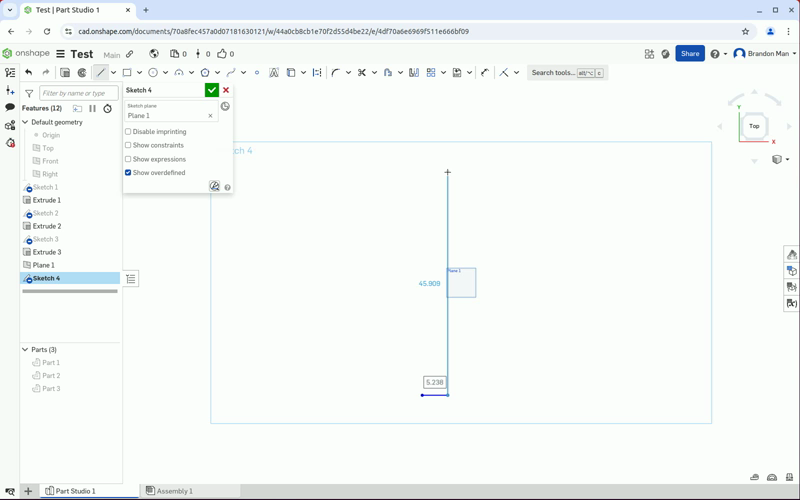
key_up(shift)
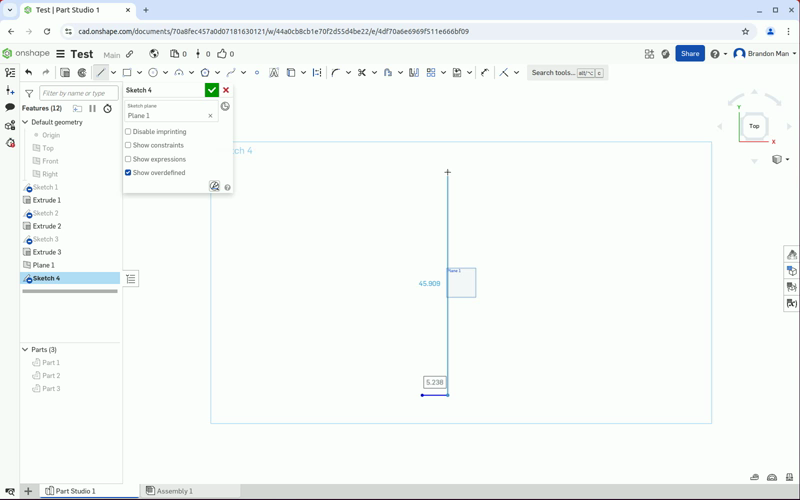
key_down(shift)
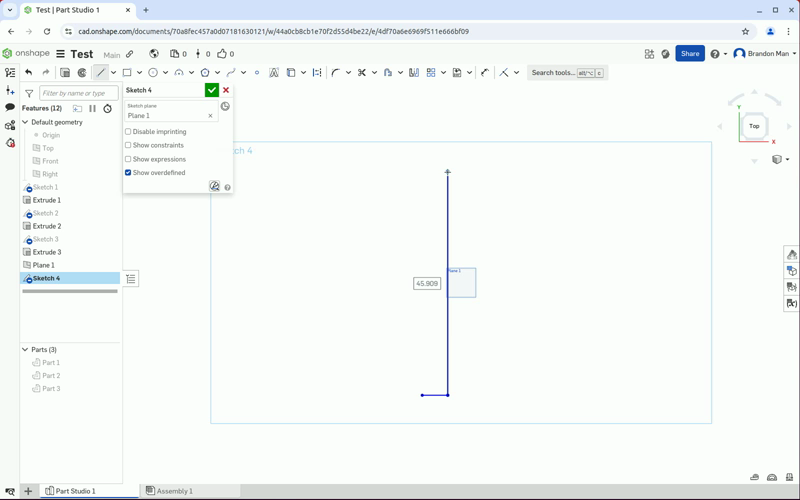
mouse_move(477, 171)
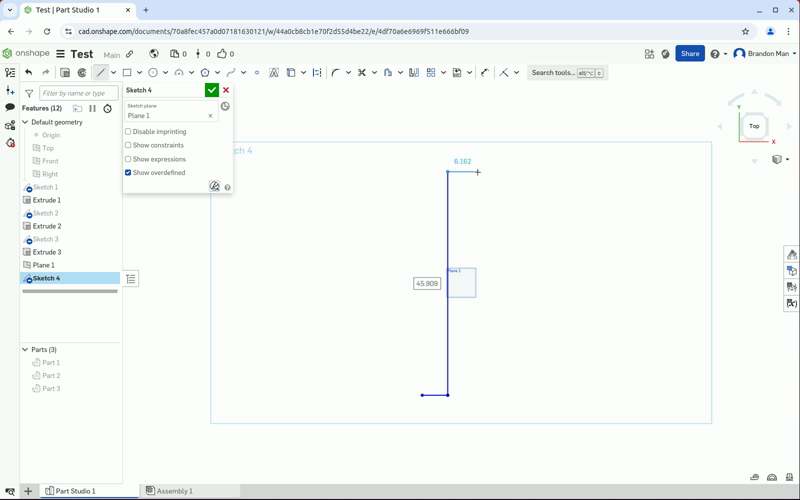
mouse_move(422, 171)
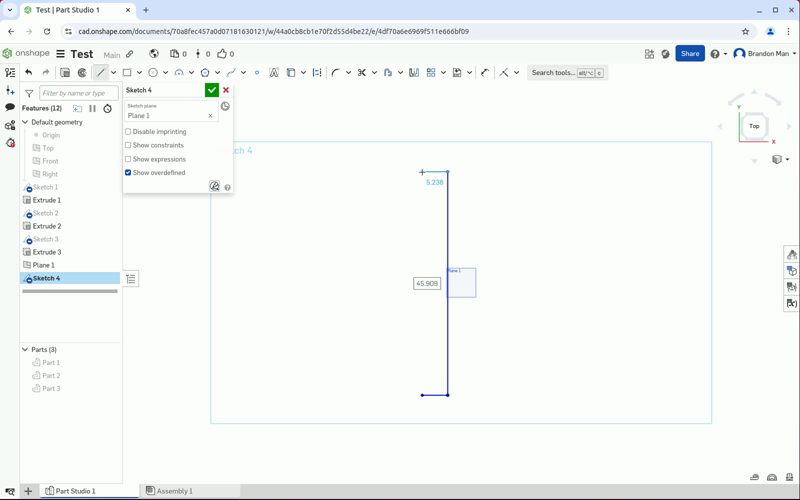
click(422, 171)
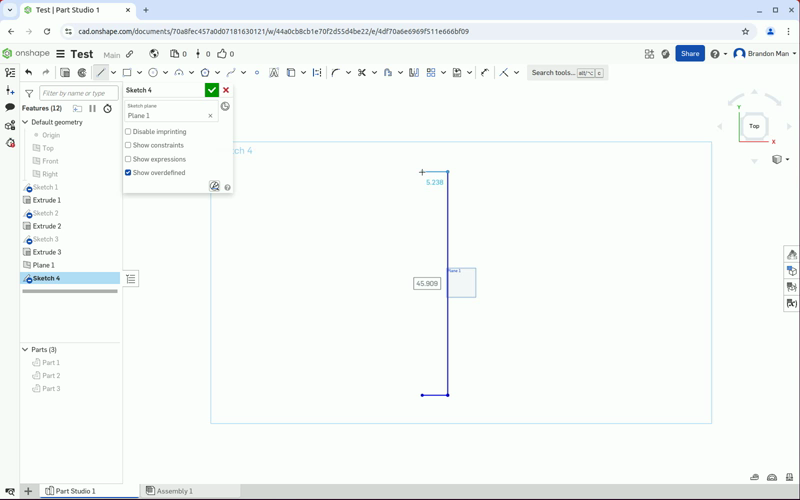
key_up(shift)
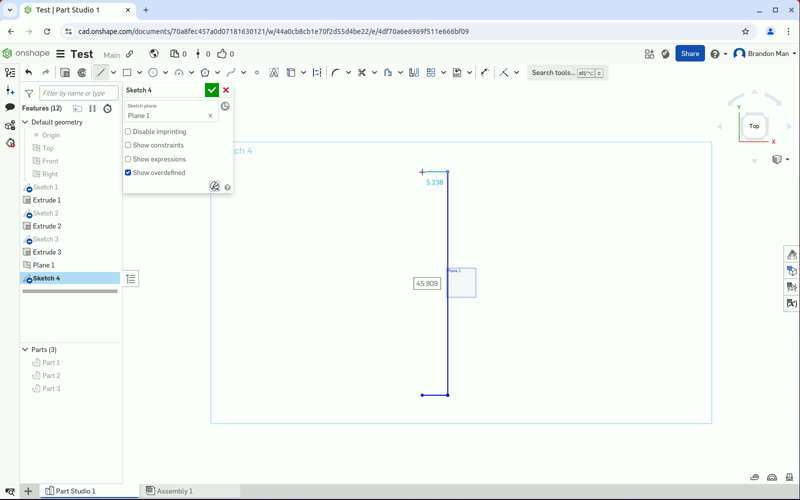
key_down(shift)
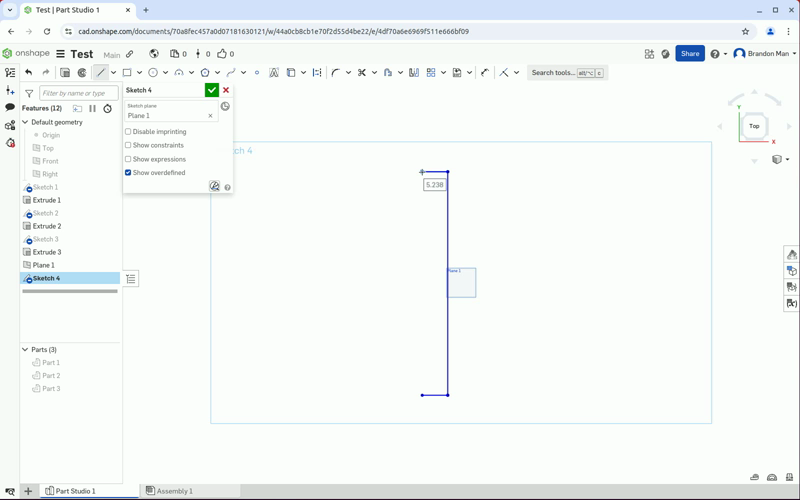
mouse_move(422, 395)
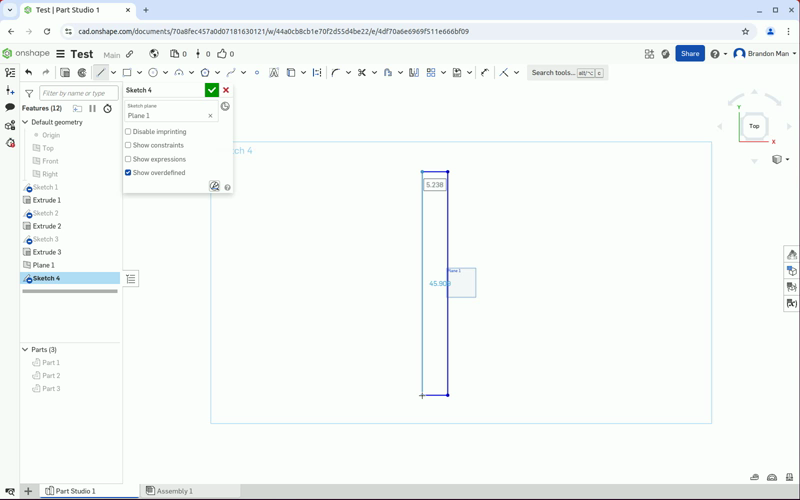
key_up(shift)
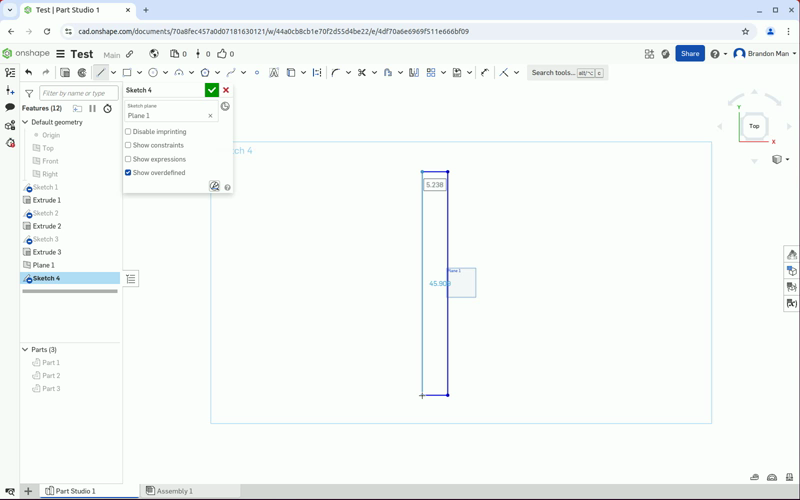
click(422, 395)
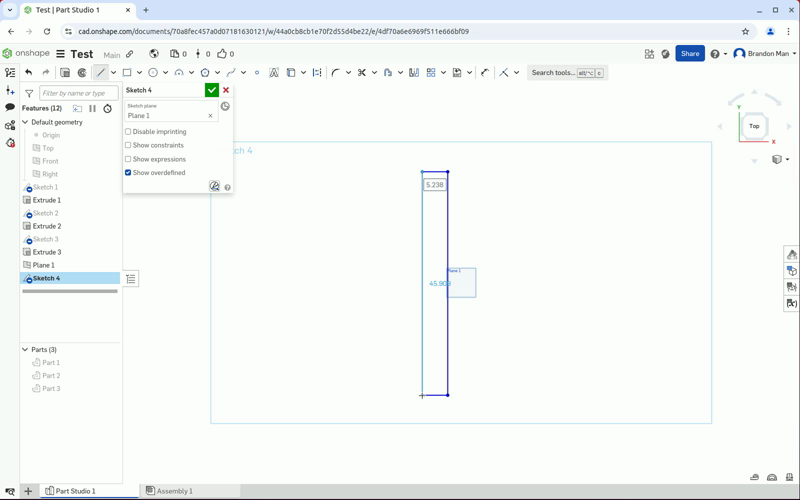
key(esc)
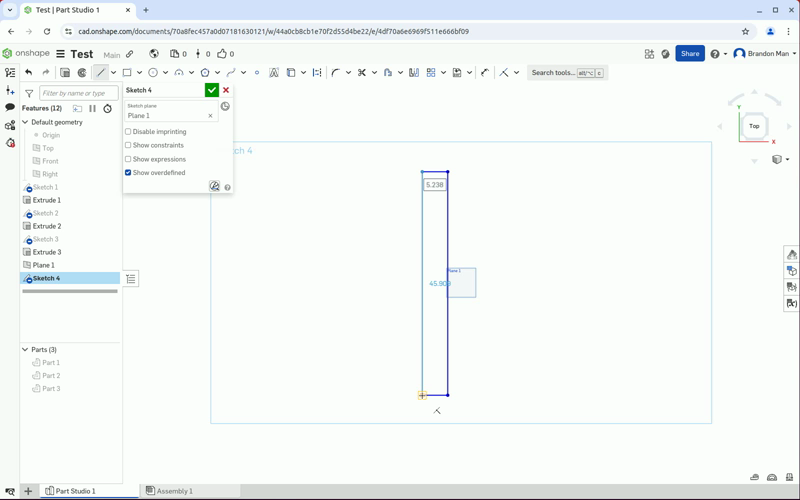
mouse_move(426, 218)
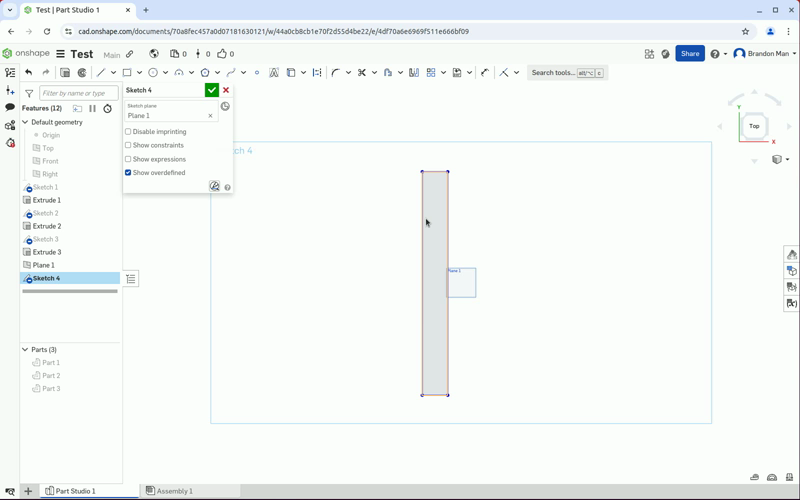
click(426, 218)
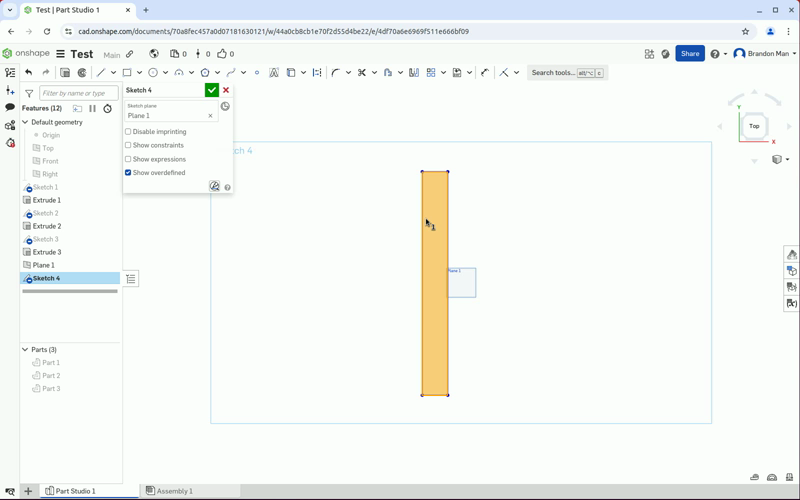
mouse_move(73, 352)
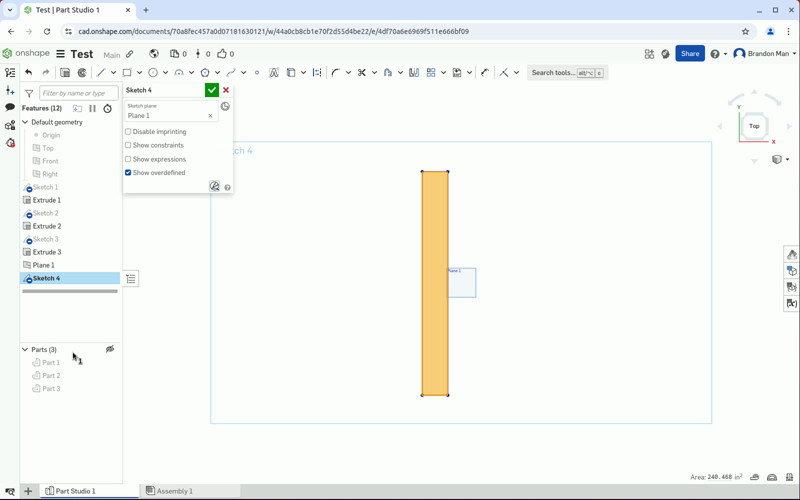
key(shift+y)
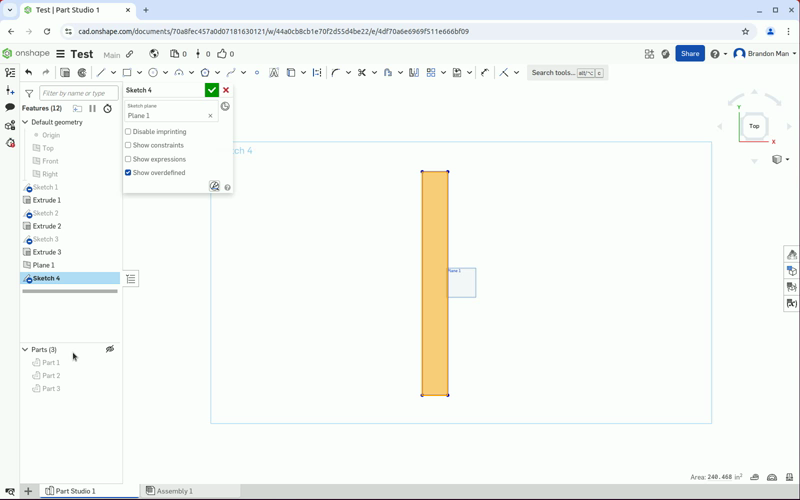
key(shift+e)
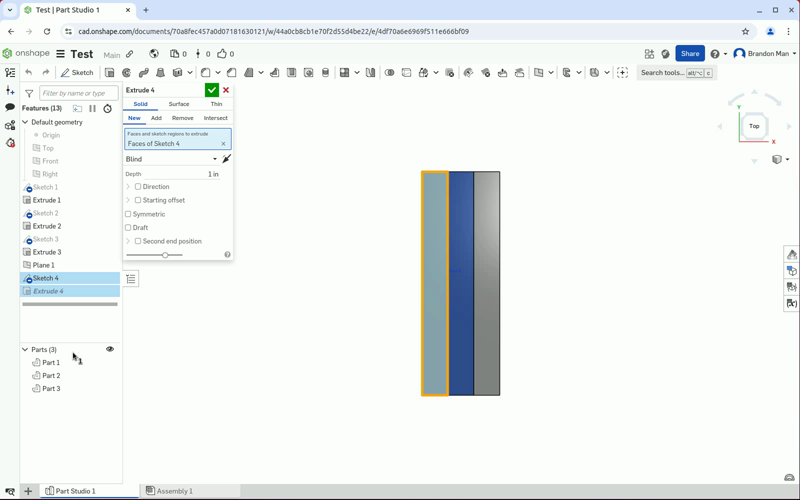
mouse_move(143, 106)
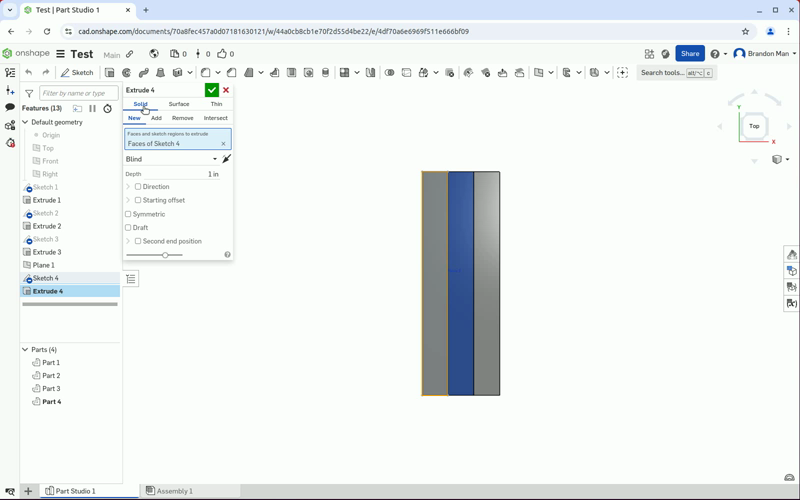
click(143, 106)
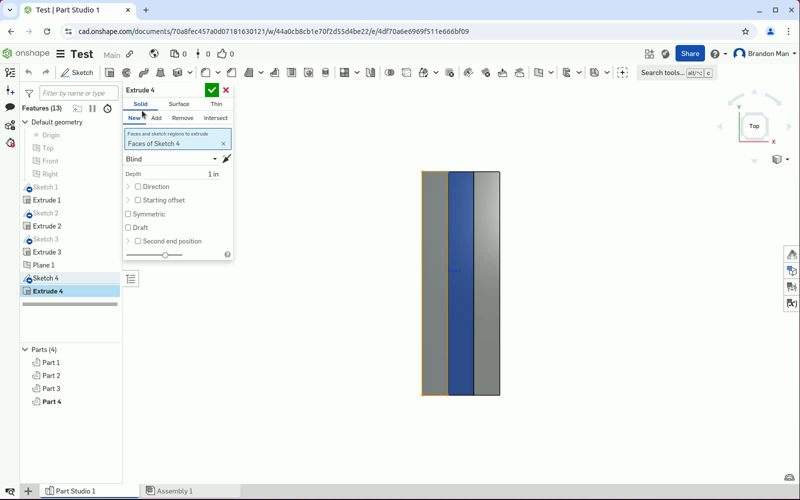
mouse_move(137, 120)
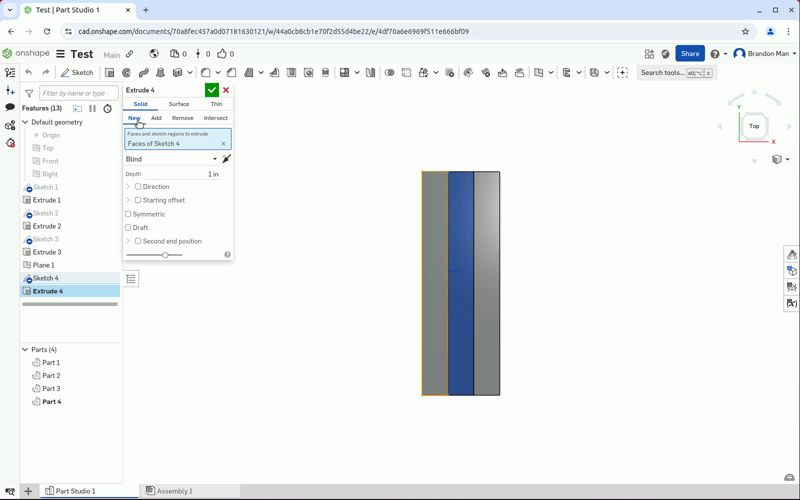
click(137, 120)
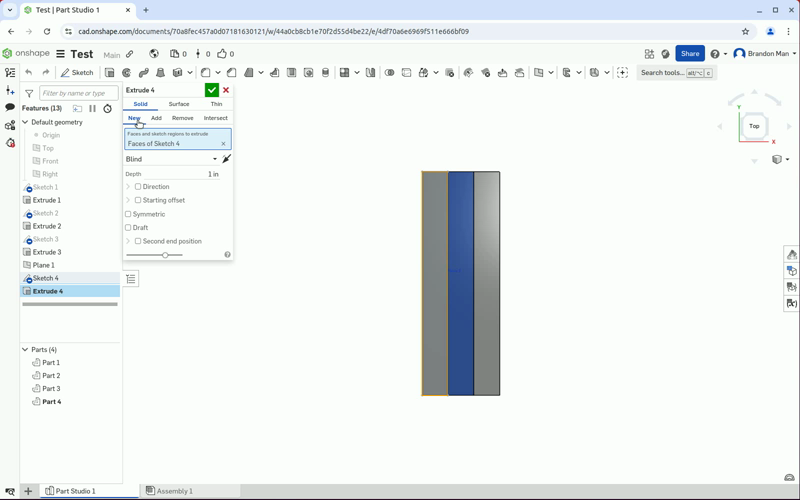
key(tab, 4)
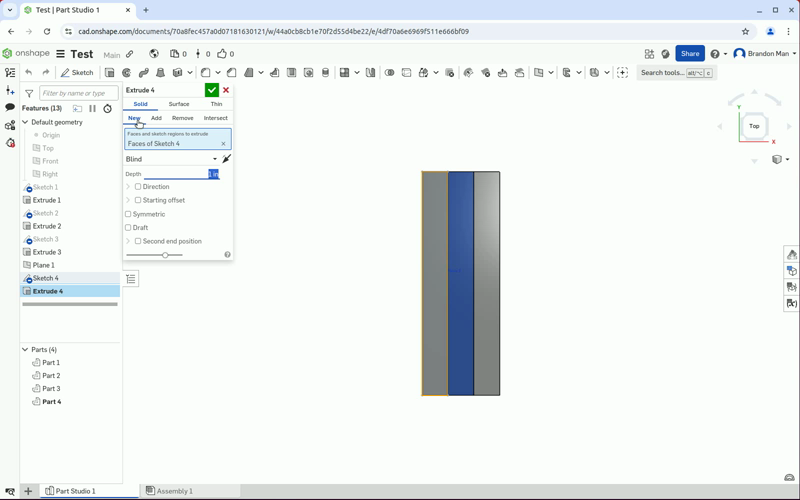
text(18.535)
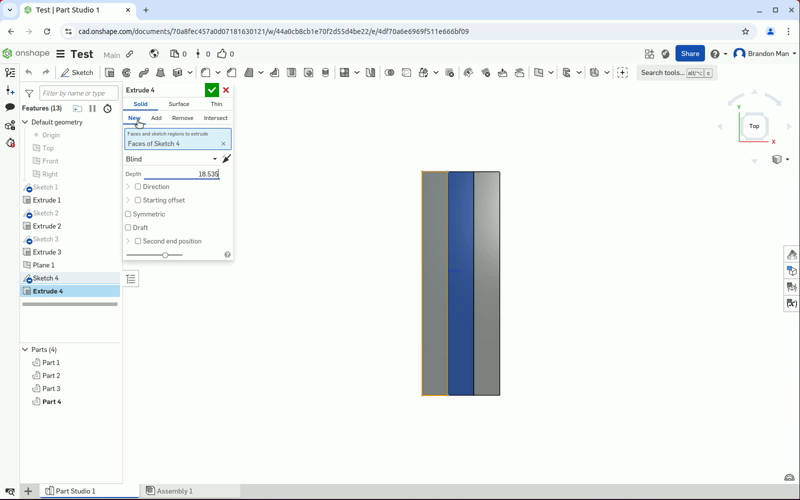
key(enter)
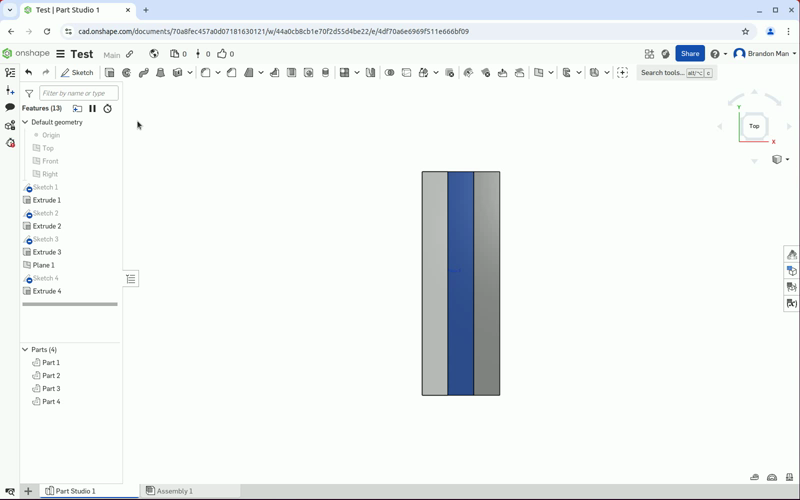
key(shift+h)
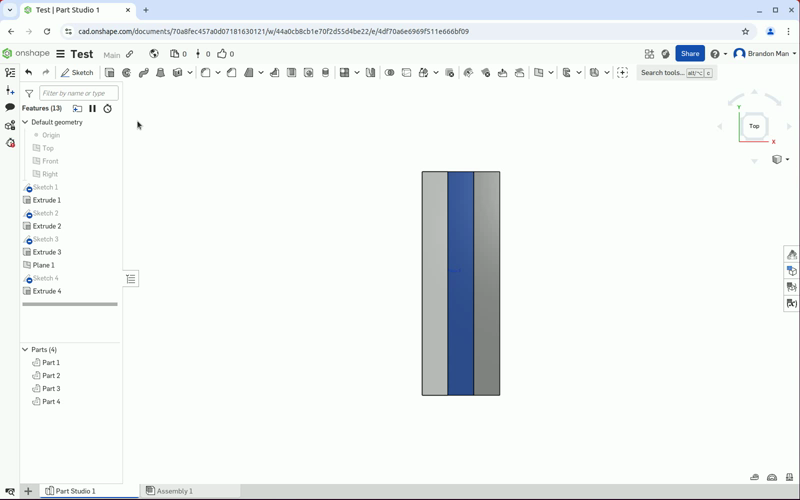
key(shift+h)
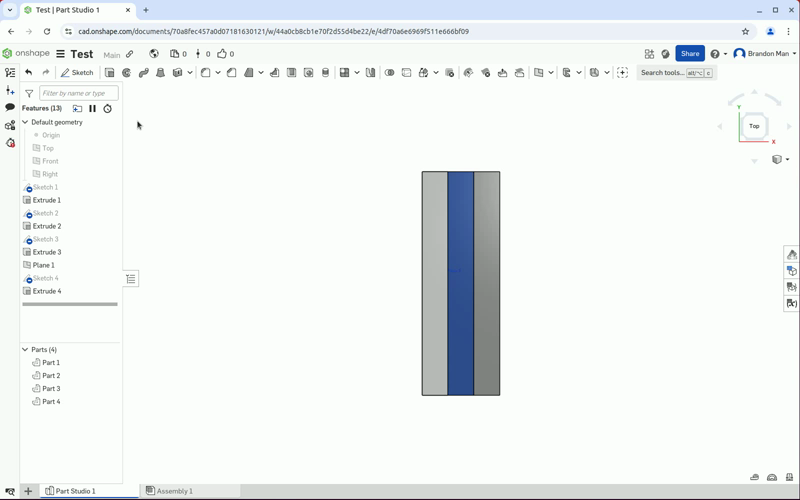
mouse_move(73, 189)
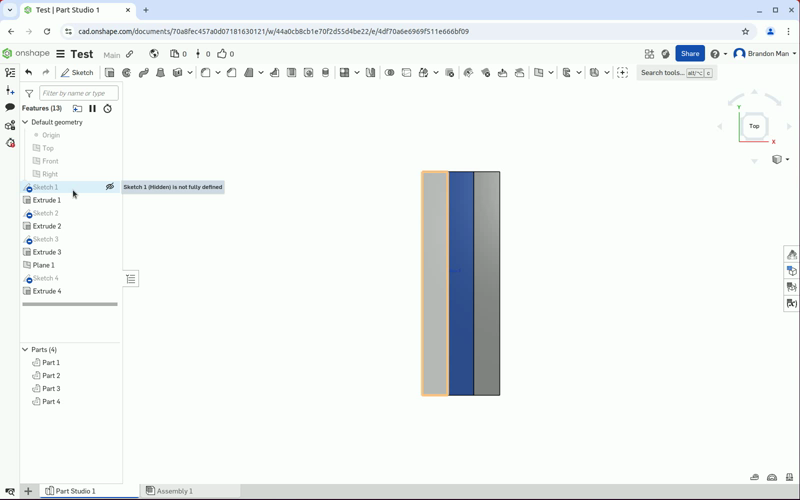
click(73, 189)
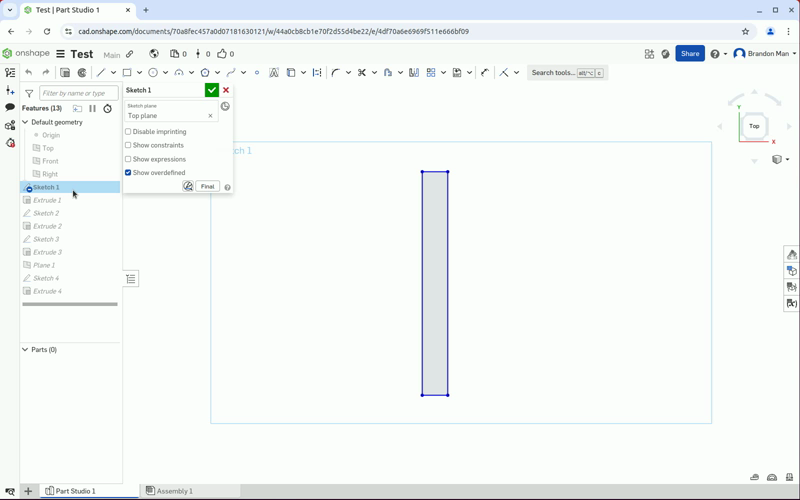
mouse_move(229, 92)
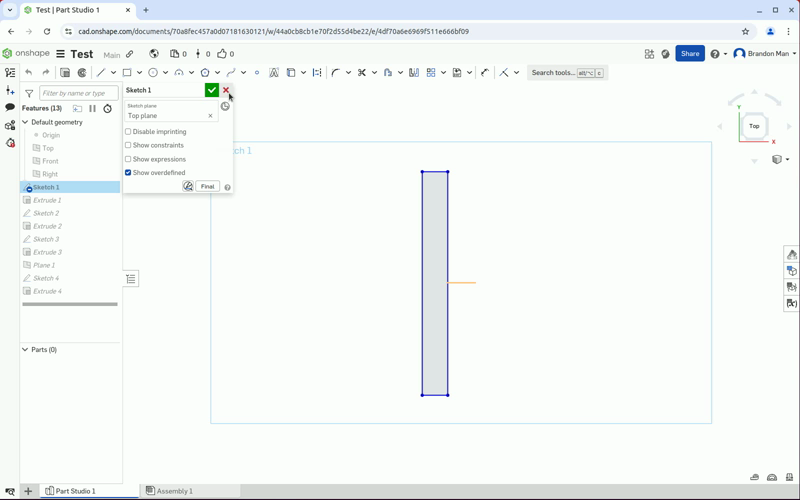
click(229, 92)
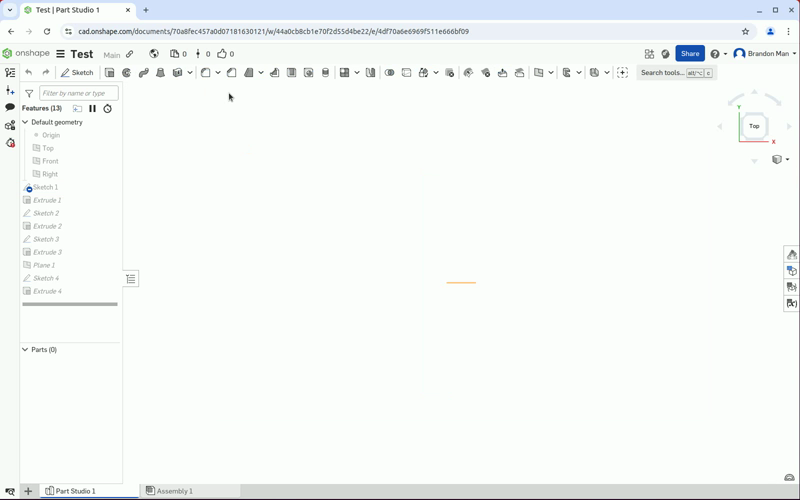
key(shift+s)
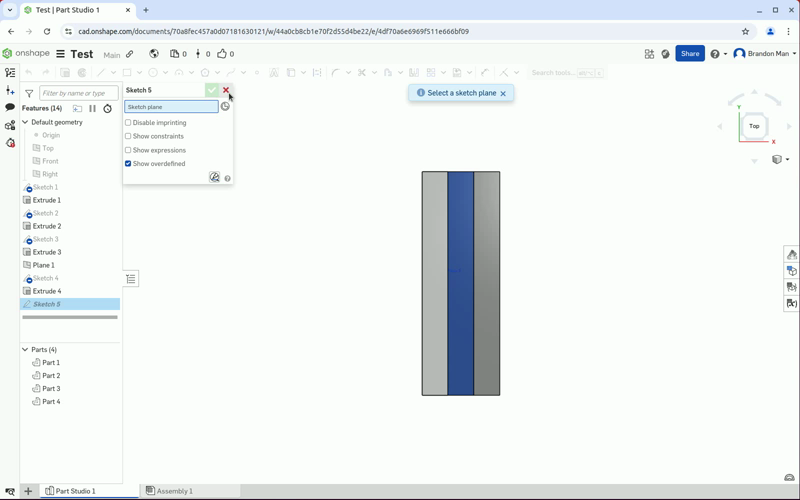
mouse_move(73, 267)
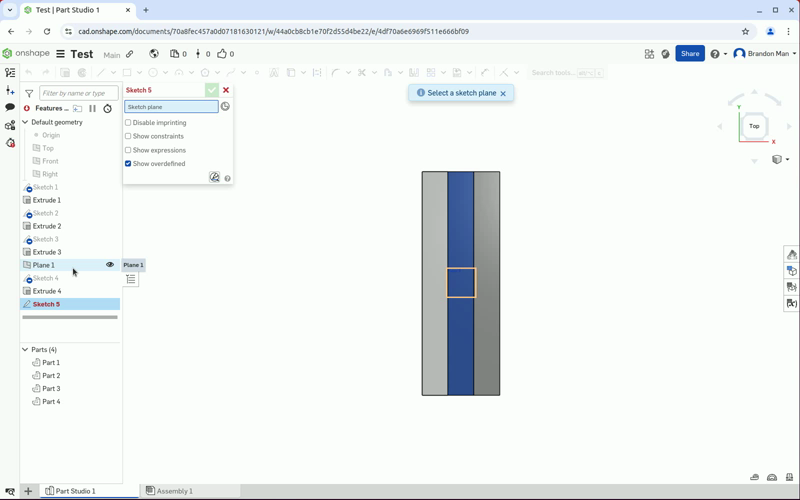
click(73, 267)
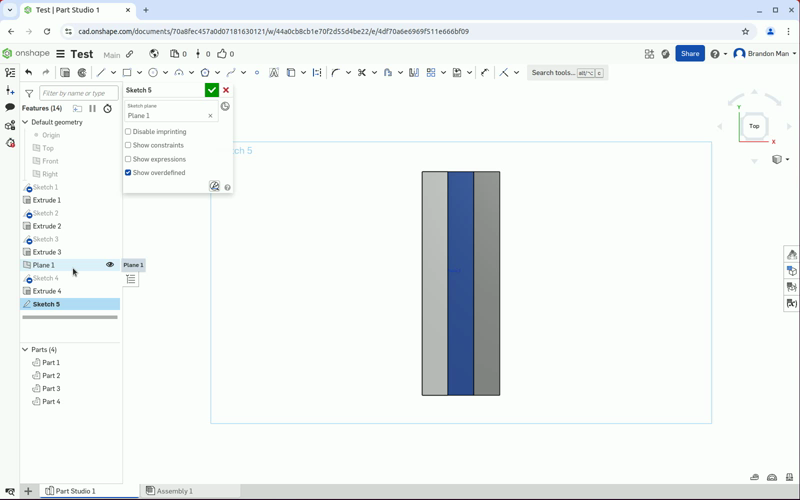
mouse_move(73, 352)
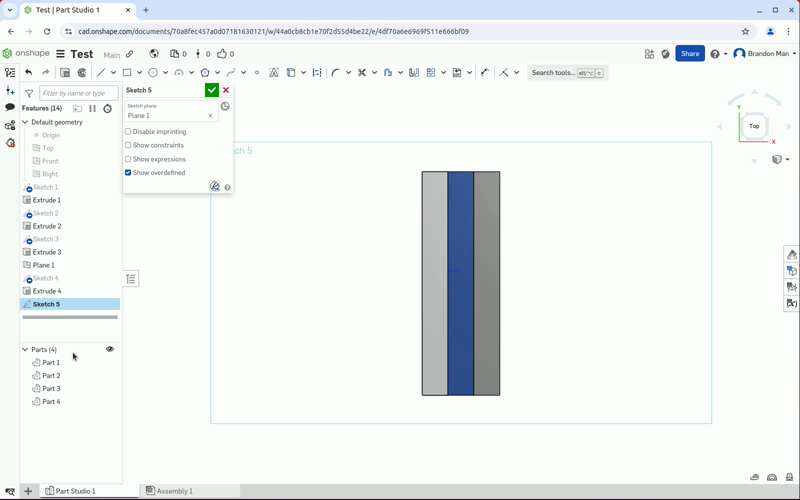
key(y)
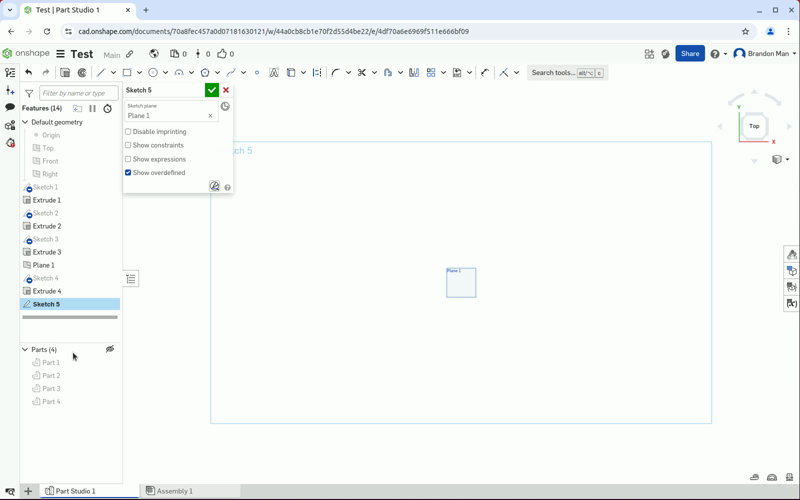
key(l)
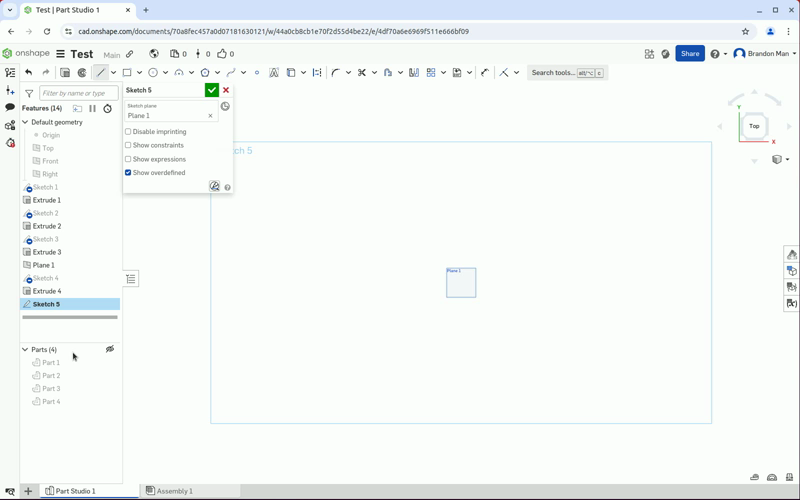
key_down(shift)
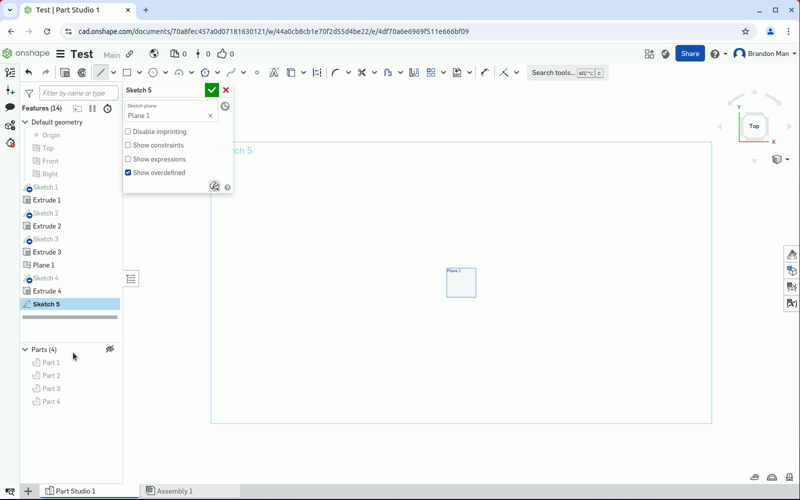
mouse_move(473, 395)
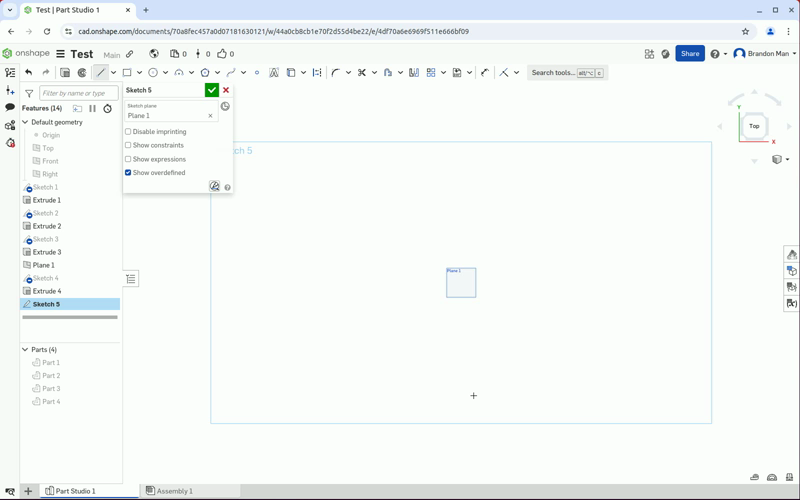
click(473, 395)
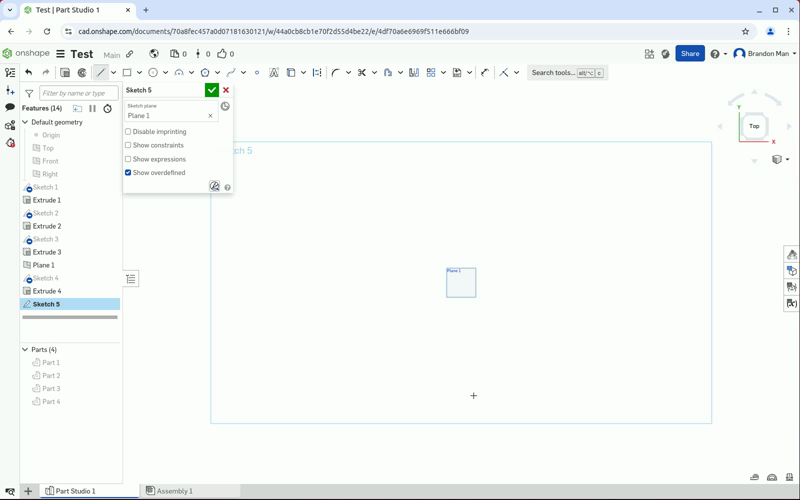
key_up(shift)
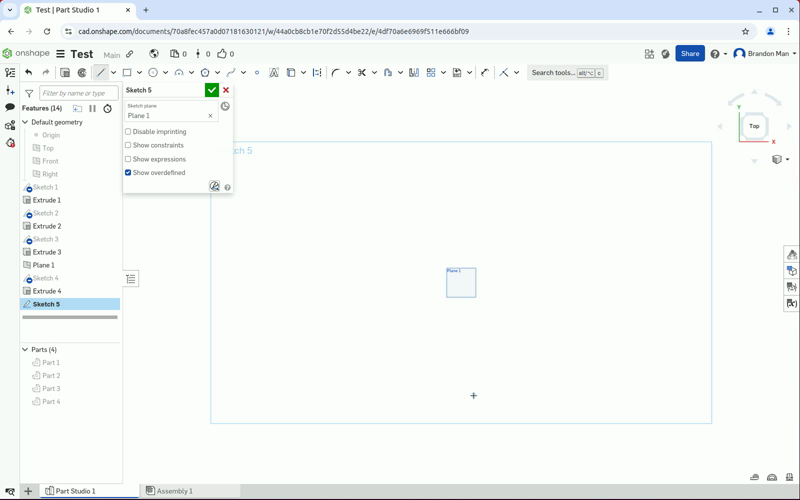
key_down(shift)
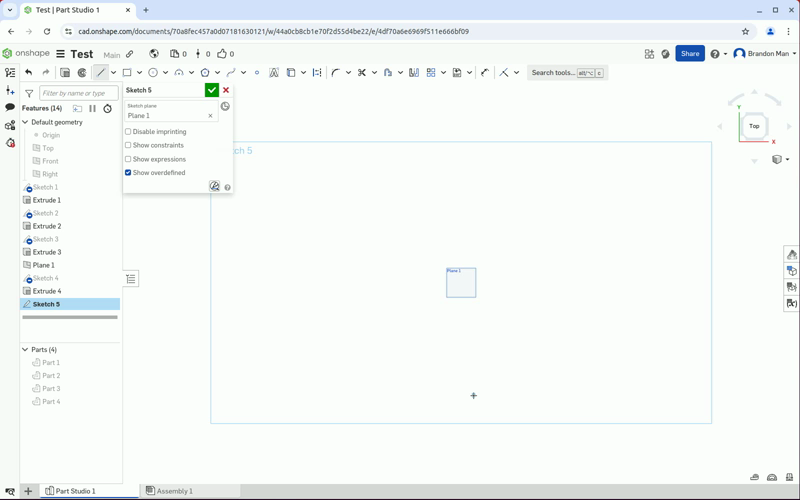
mouse_move(503, 395)
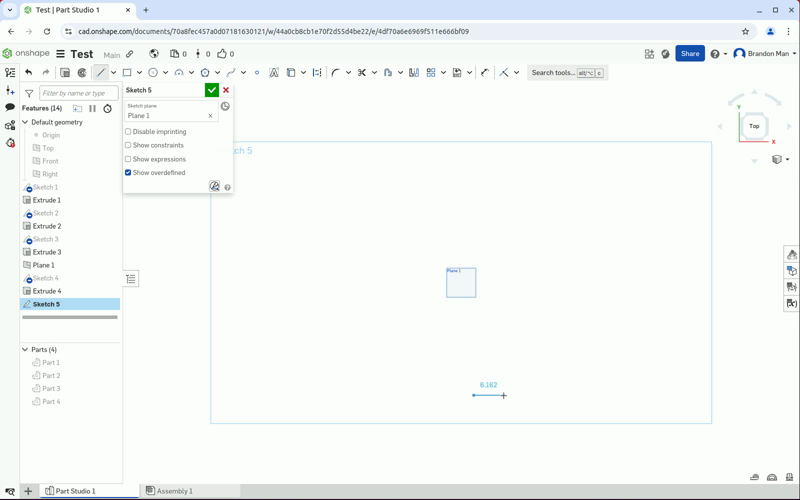
mouse_move(499, 395)
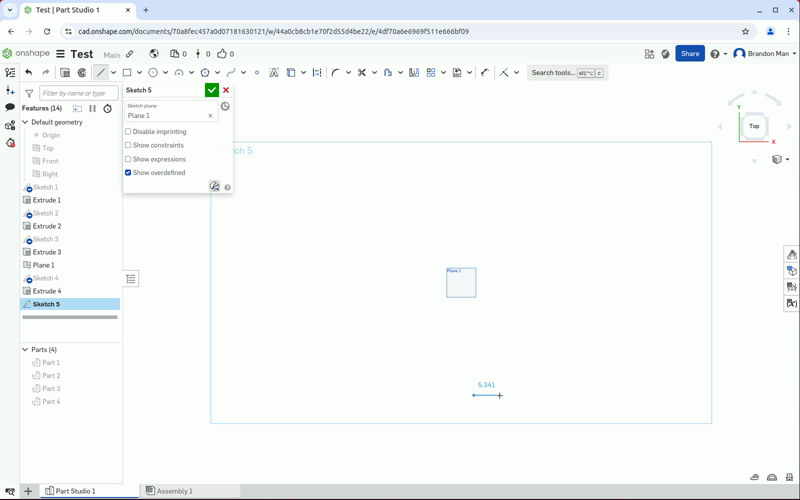
click(499, 395)
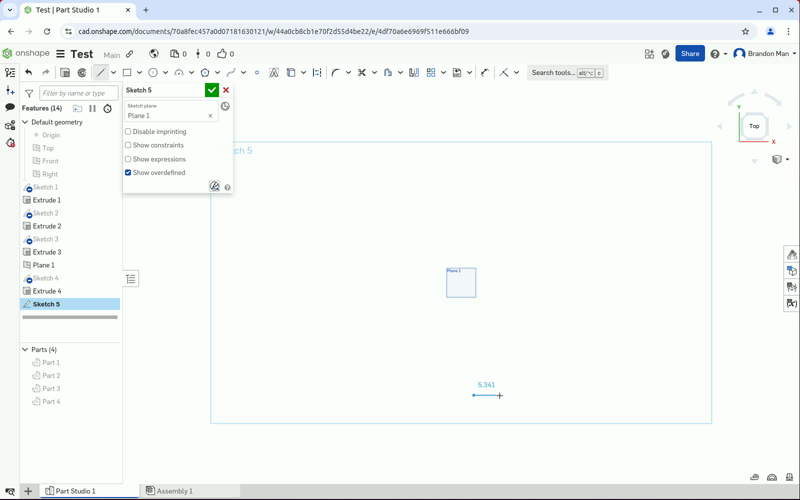
key_up(shift)
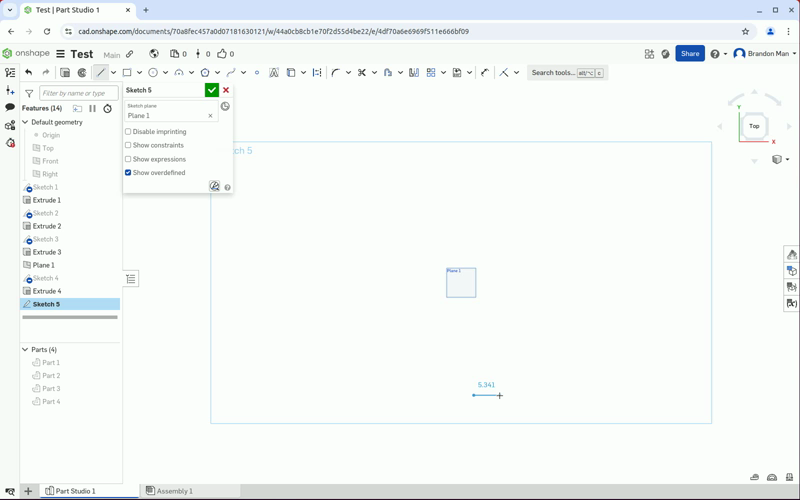
key_down(shift)
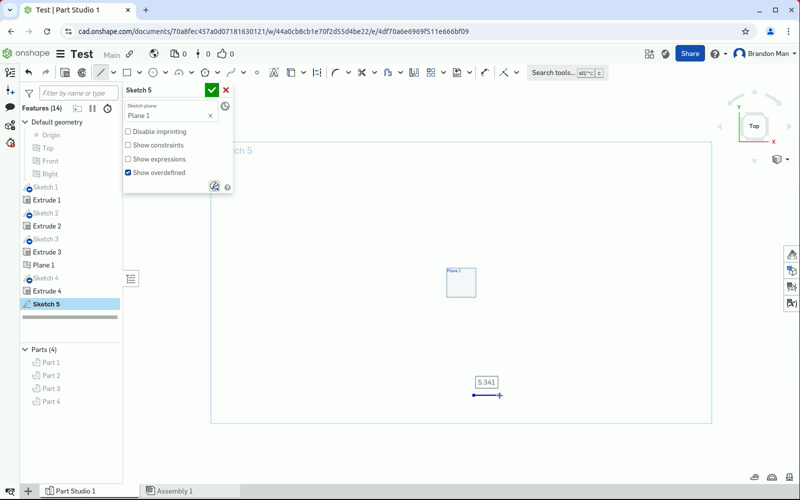
mouse_move(499, 171)
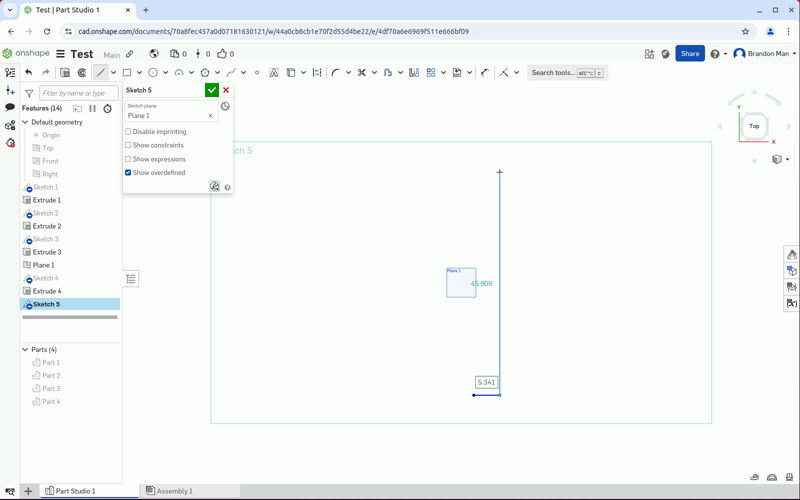
click(499, 171)
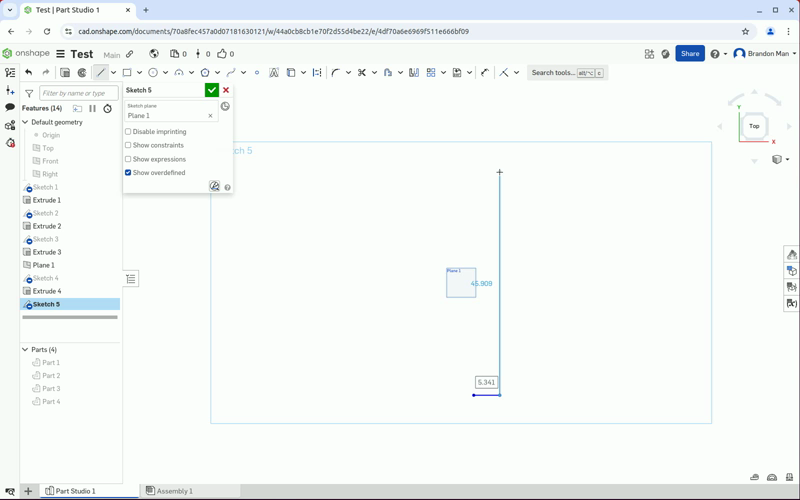
key_up(shift)
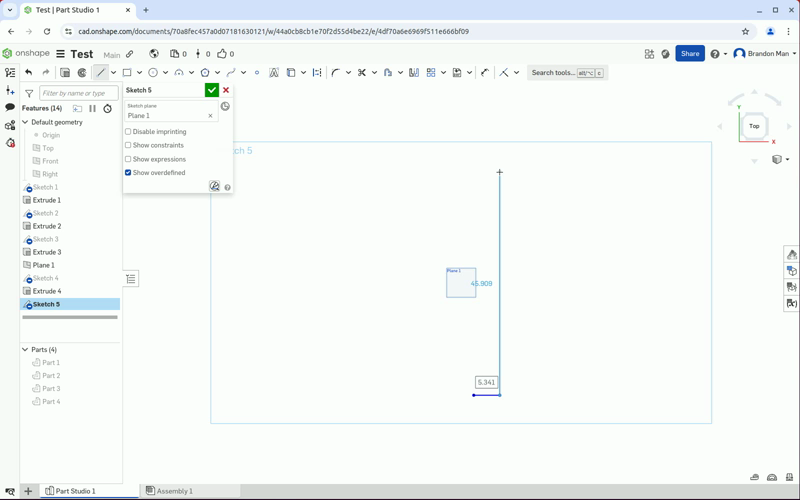
key_down(shift)
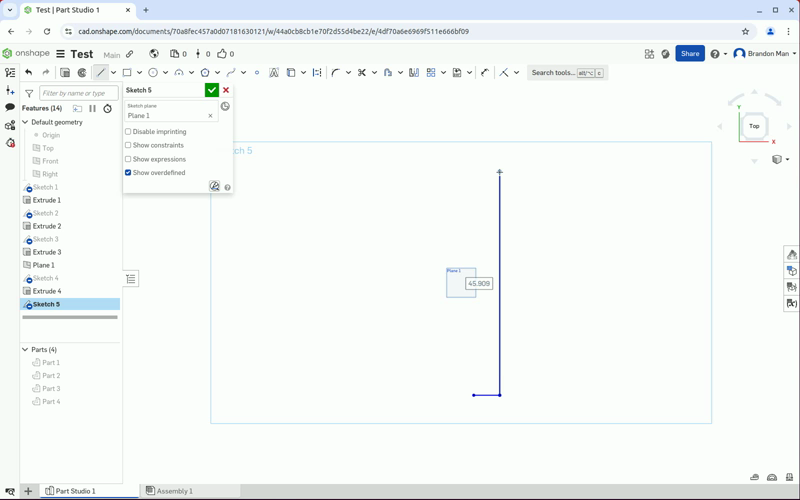
mouse_move(529, 171)
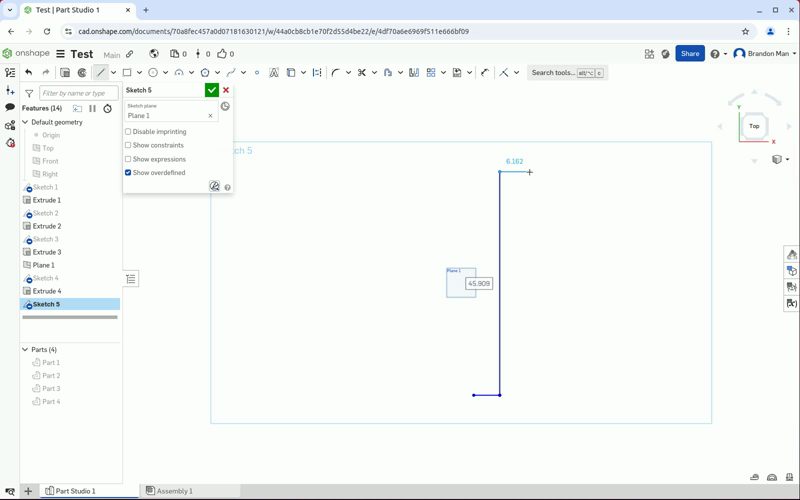
mouse_move(473, 171)
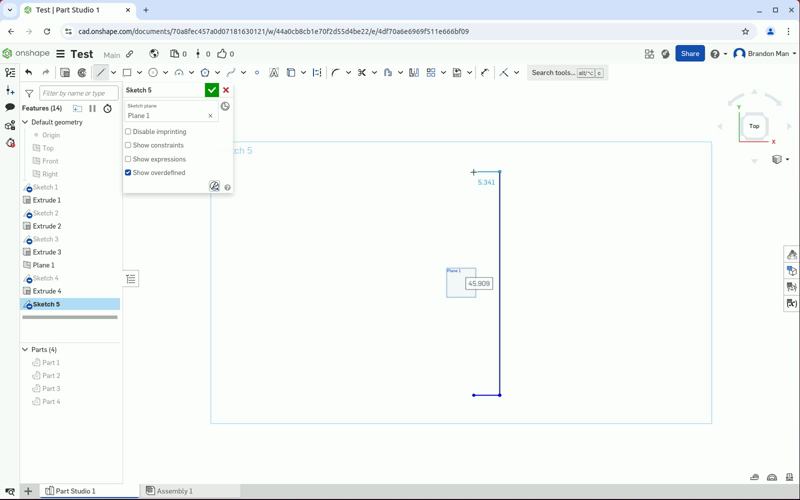
click(473, 171)
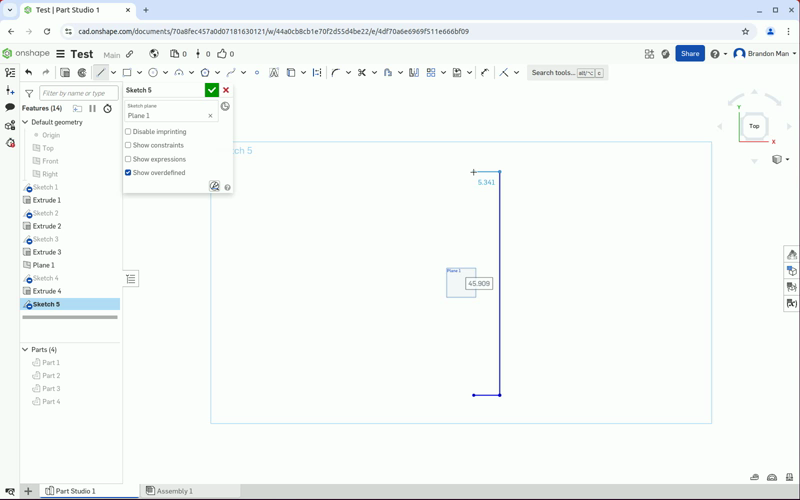
key_up(shift)
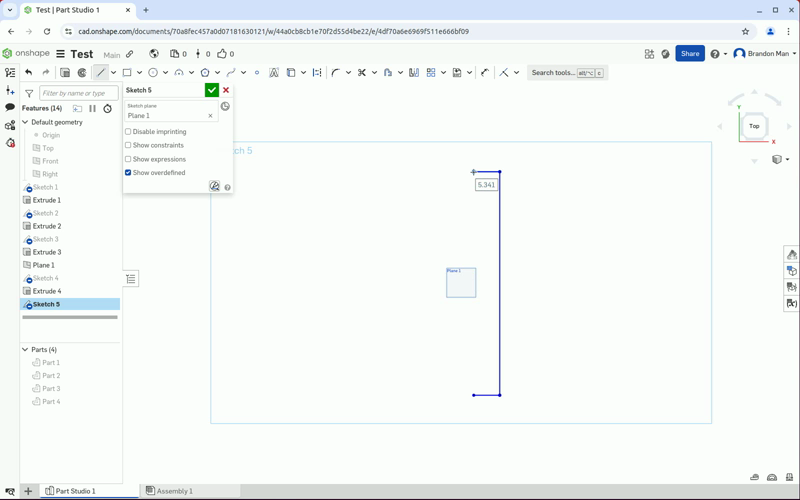
key_down(shift)
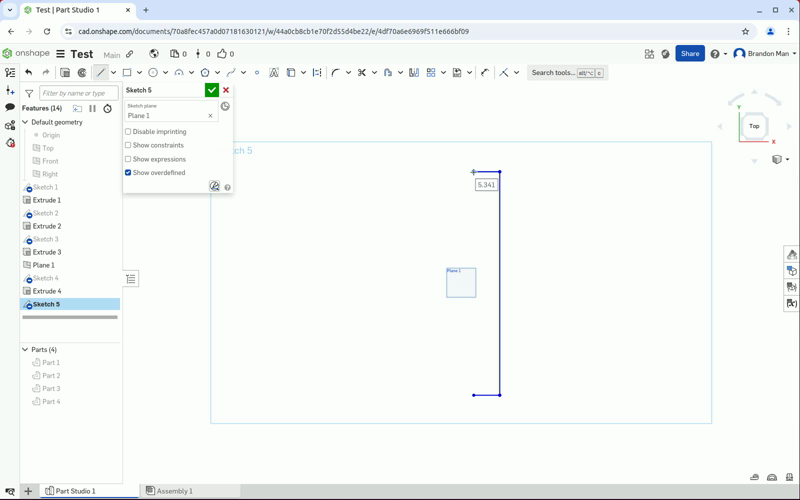
mouse_move(473, 395)
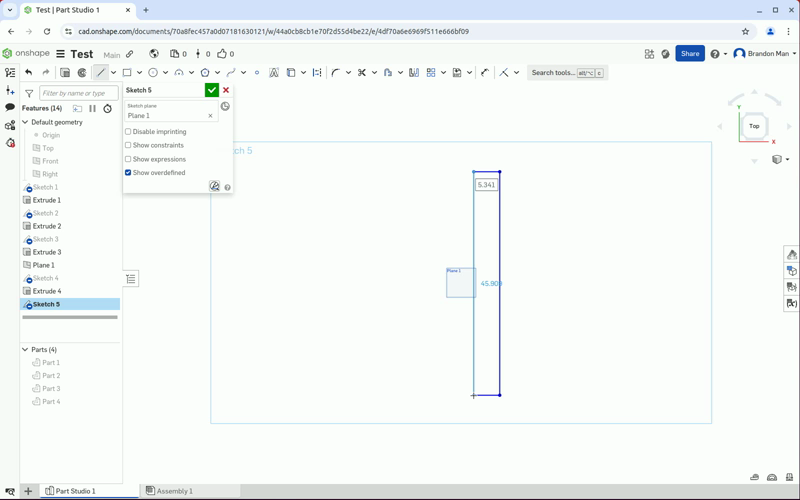
key_up(shift)
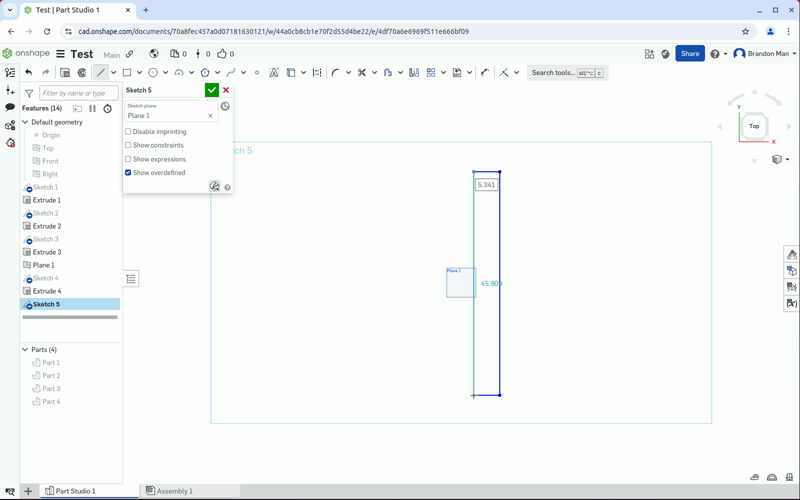
click(473, 395)
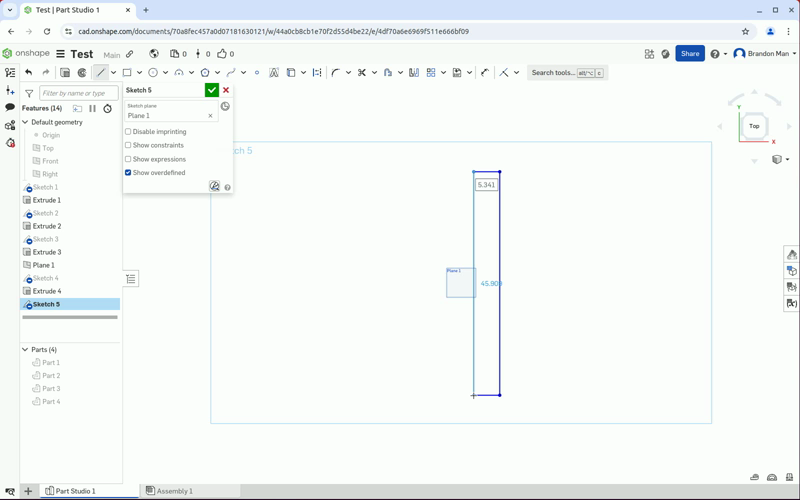
key(esc)
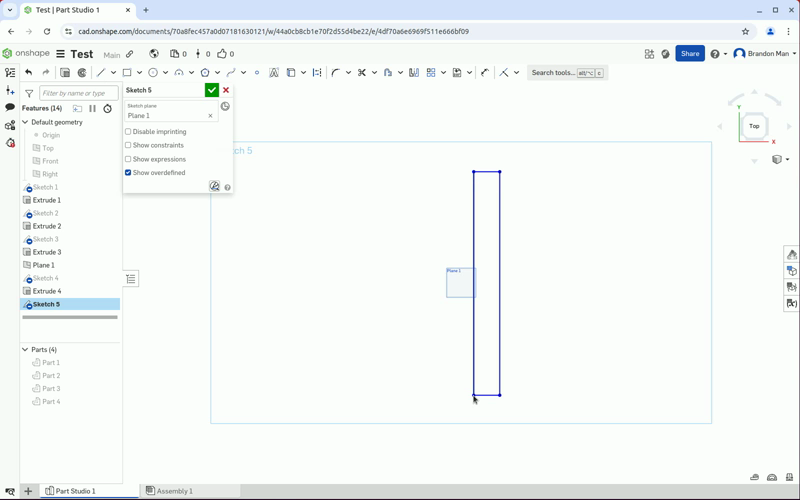
mouse_move(488, 251)
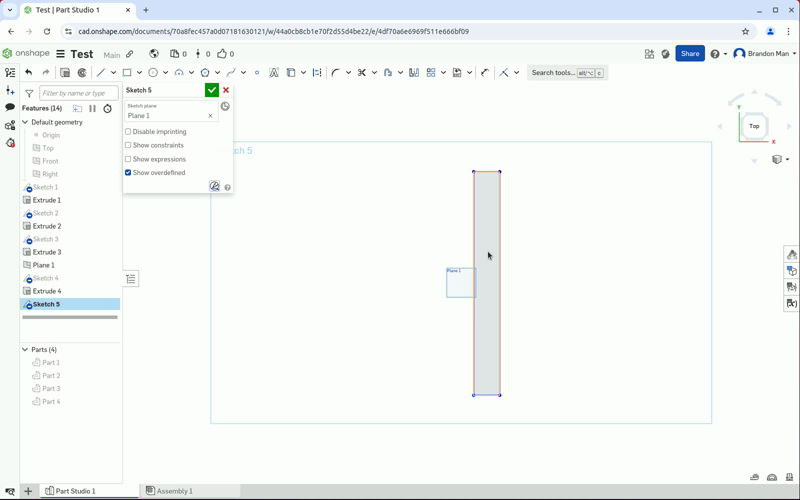
click(488, 251)
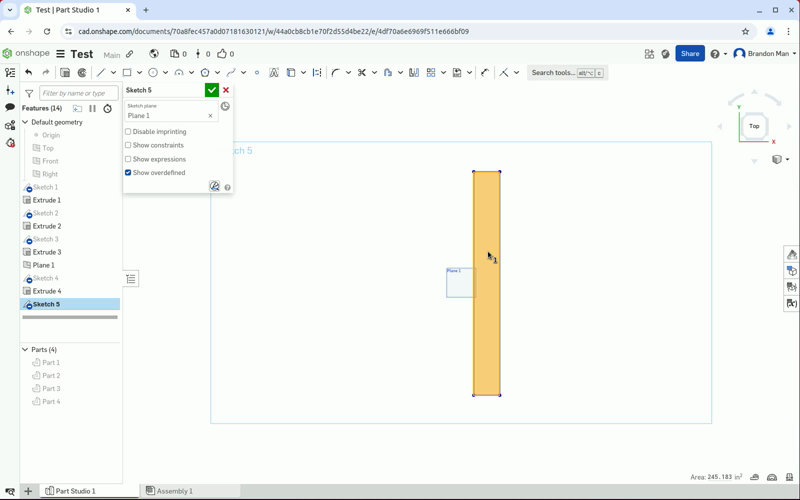
mouse_move(73, 352)
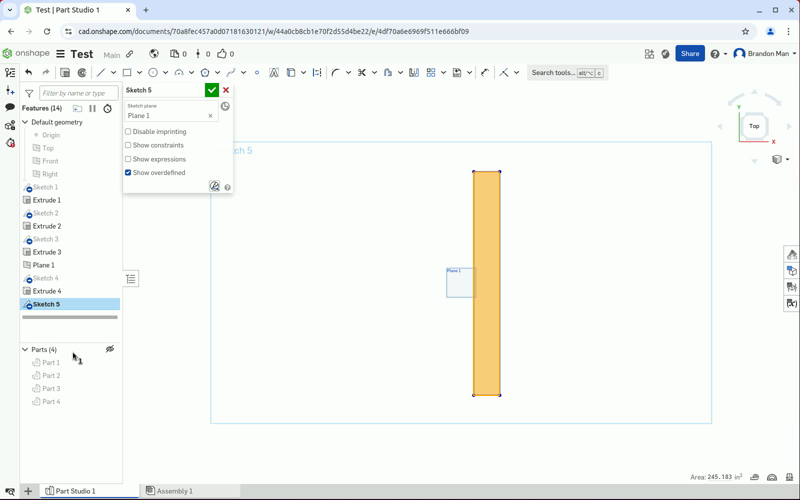
key(shift+y)
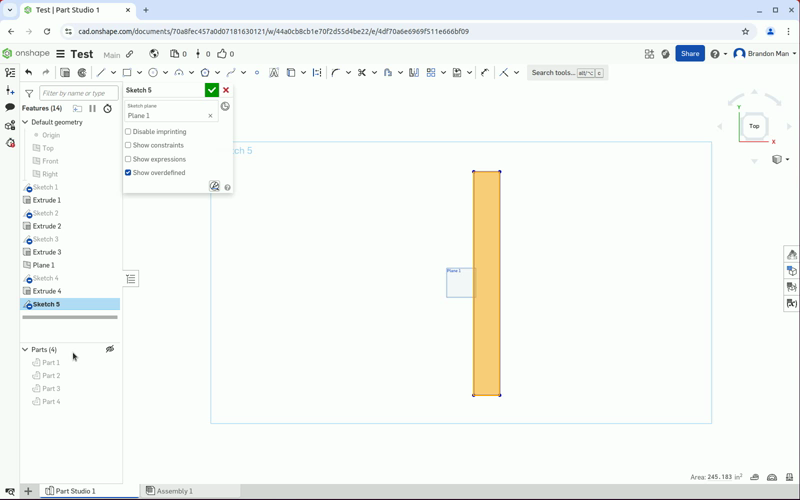
key(shift+e)
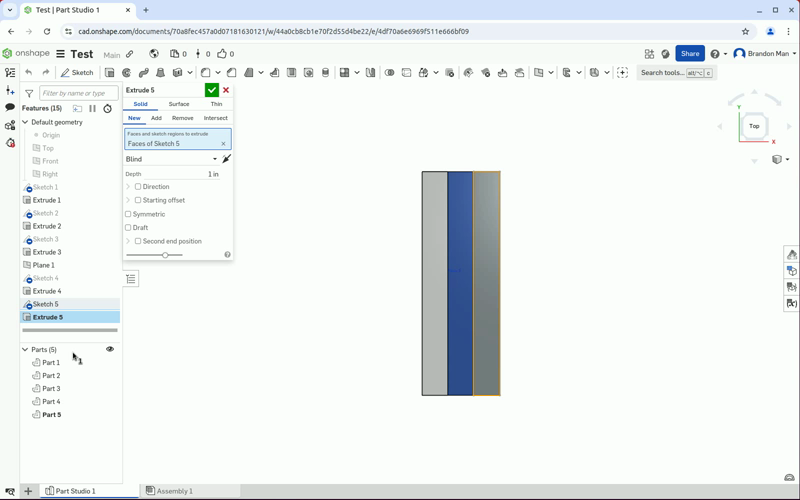
mouse_move(143, 106)
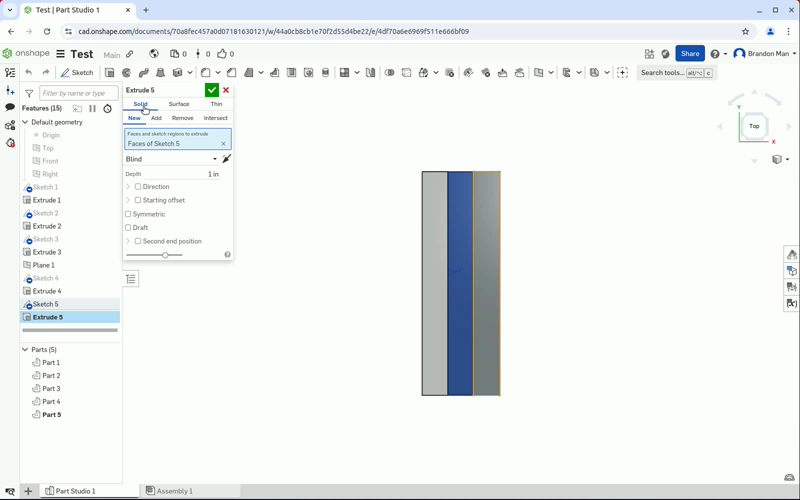
click(143, 106)
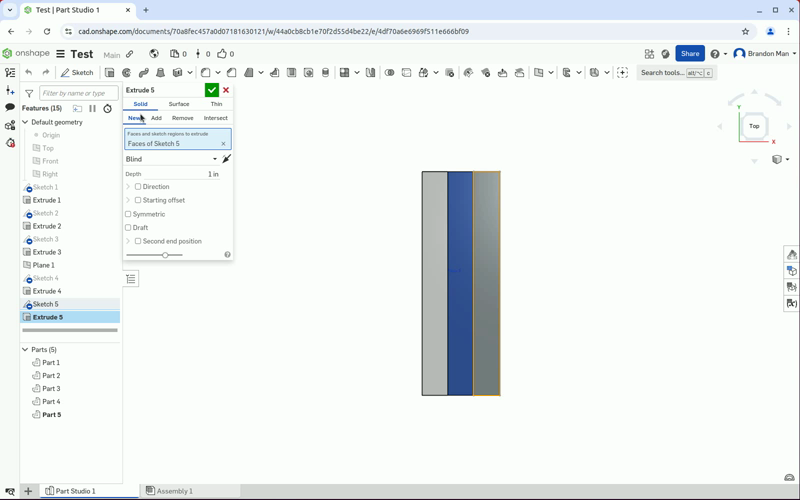
mouse_move(137, 120)
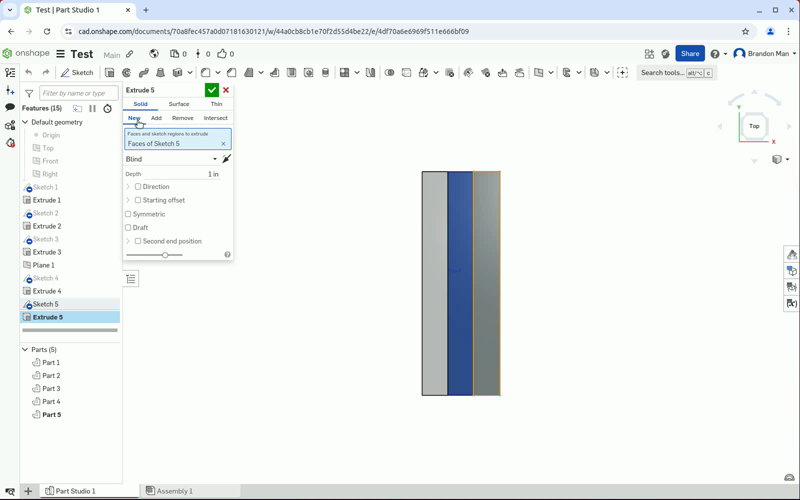
click(137, 120)
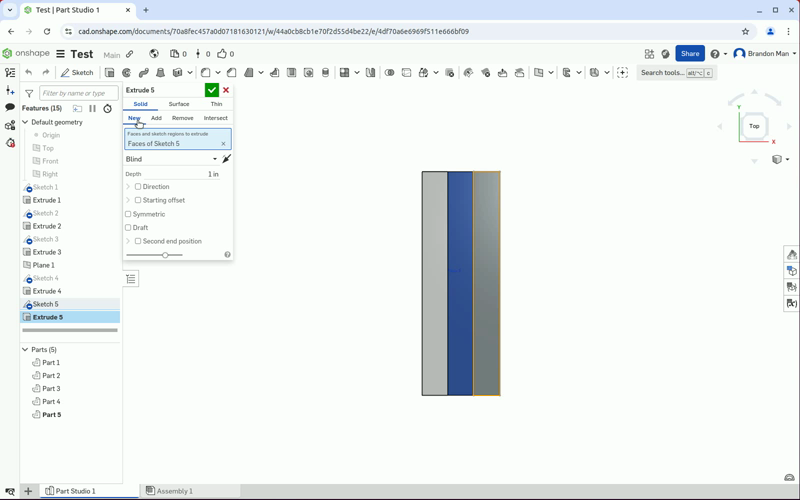
key(tab, 4)
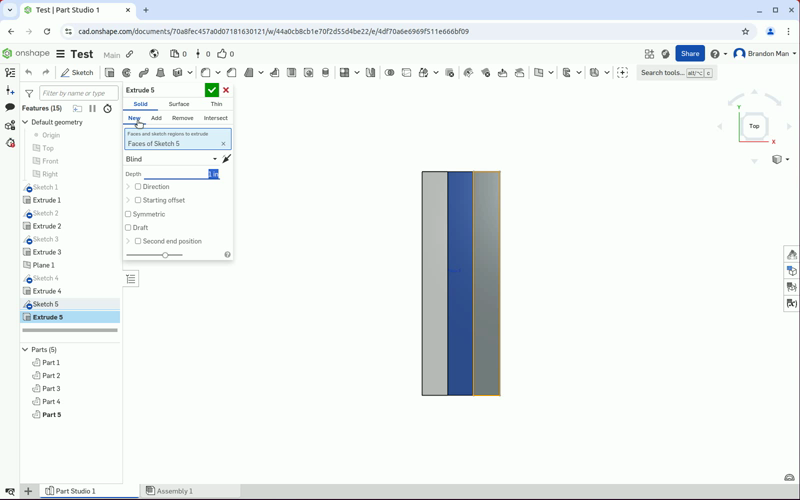
text(18.535)
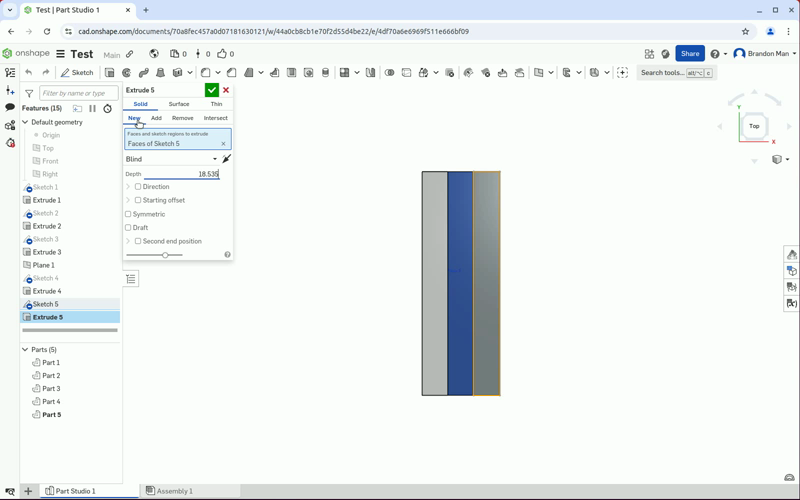
key(enter)
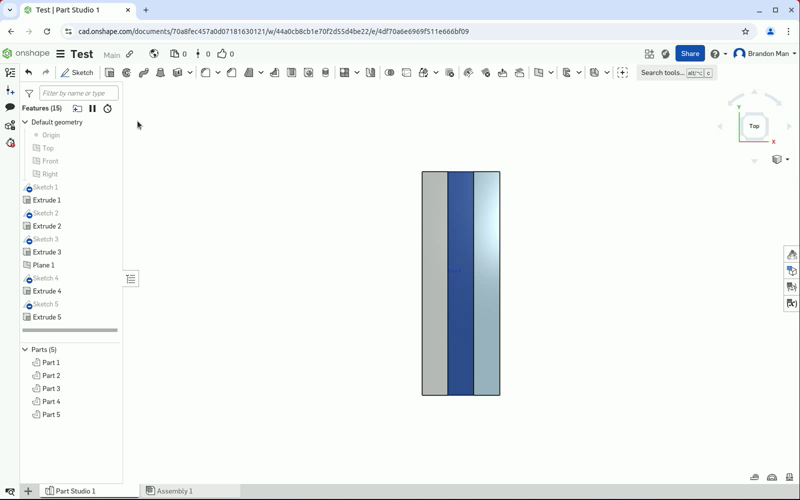
key(shift+h)
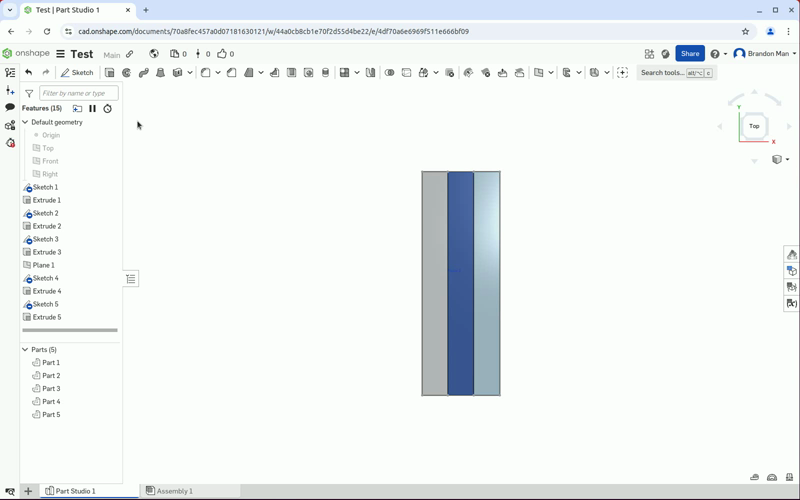
key(shift+h)
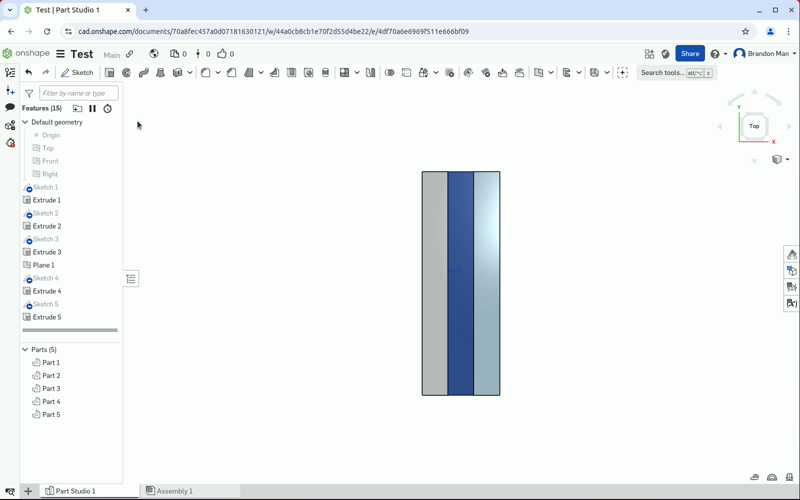
mouse_move(73, 189)
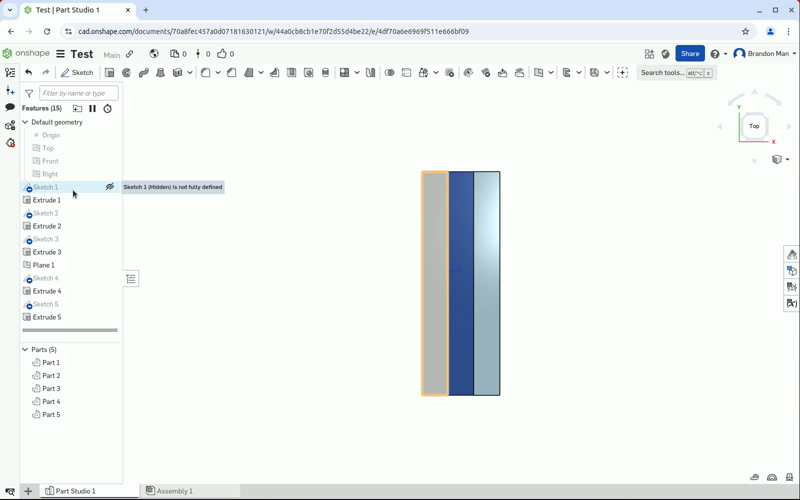
click(73, 189)
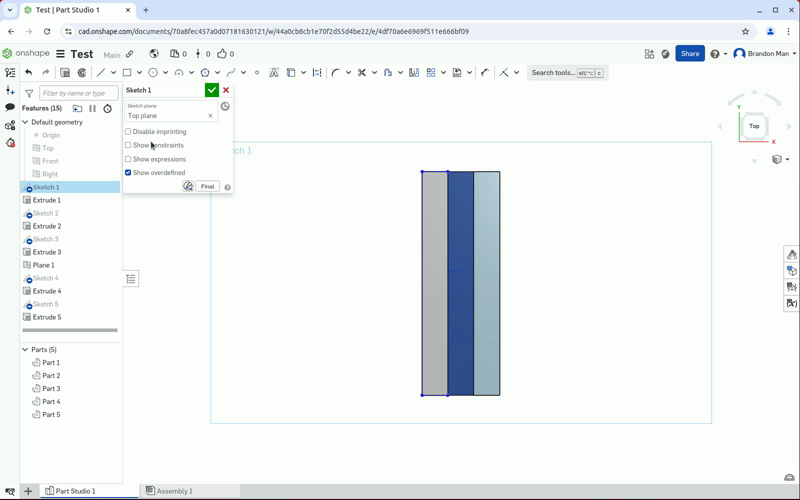
mouse_move(229, 92)
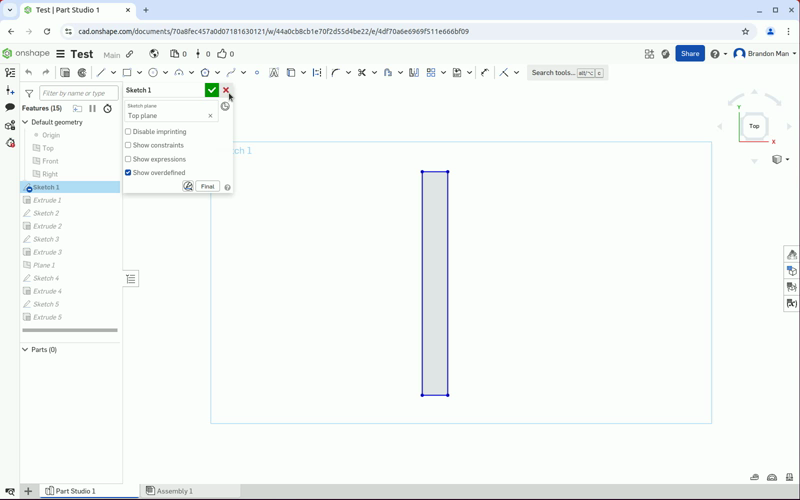
click(229, 92)
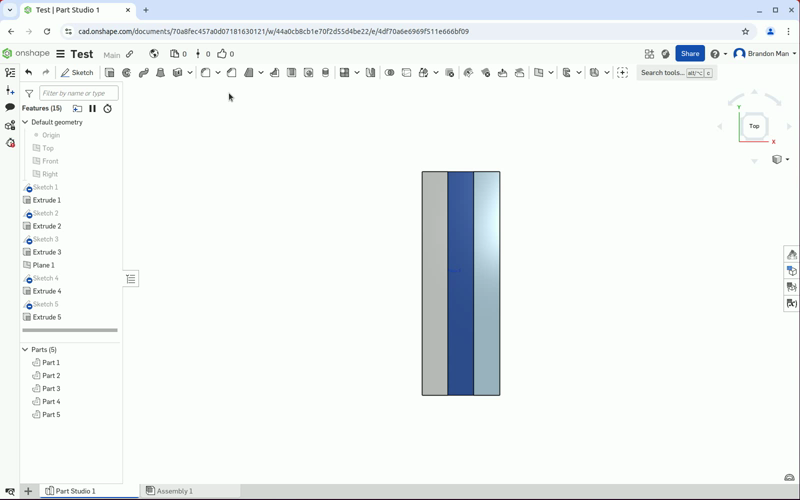
mouse_move(73, 352)
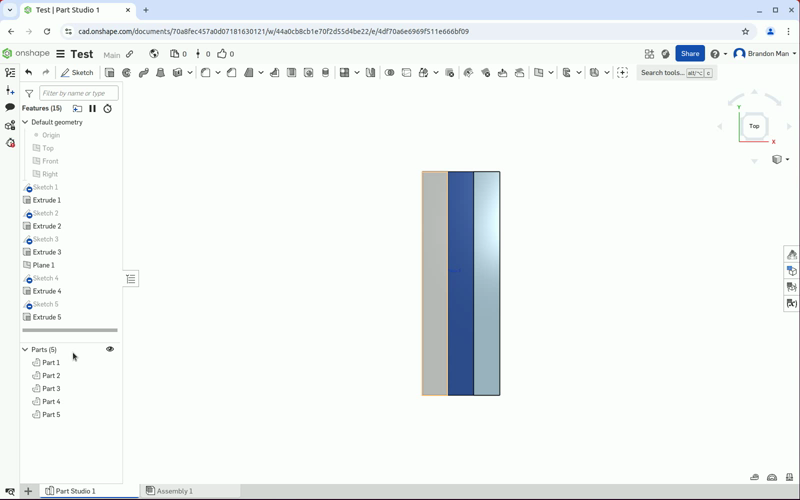
key(y)
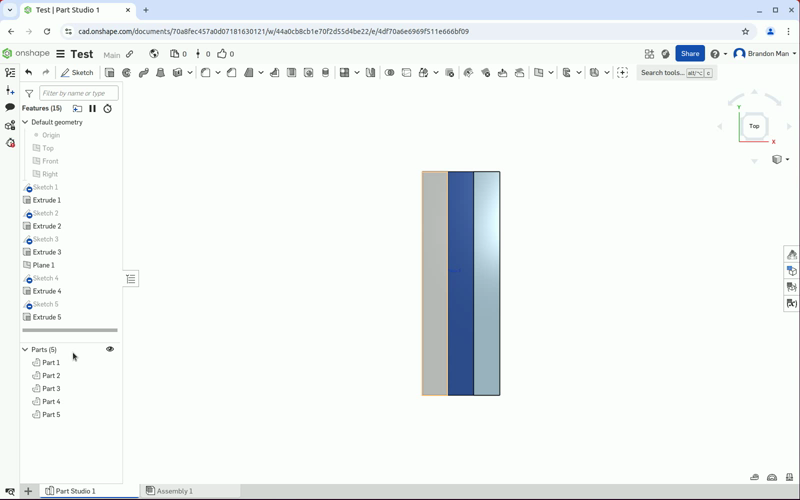
key(shift+p)
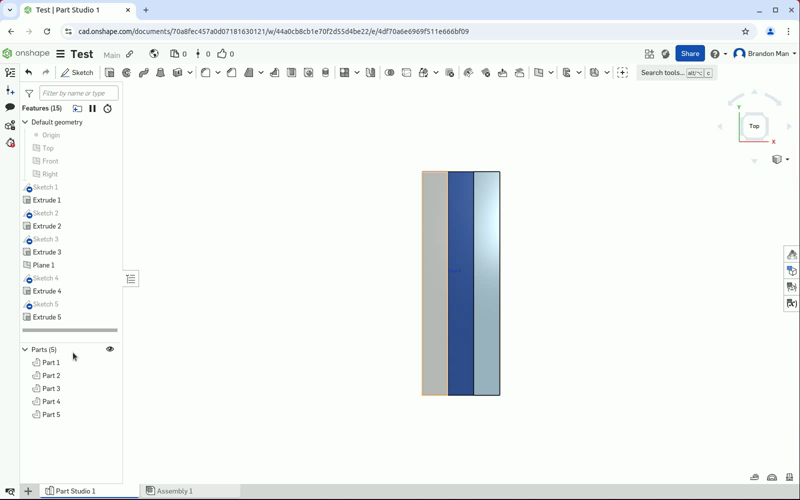
key(space)
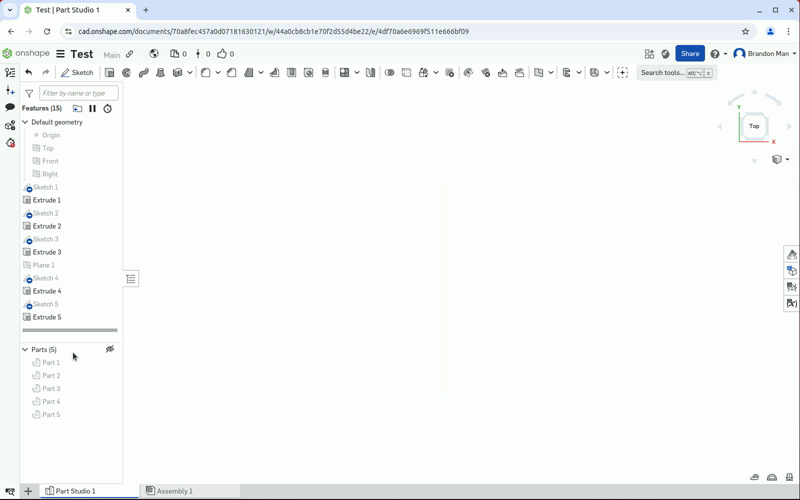
key_down(shift)
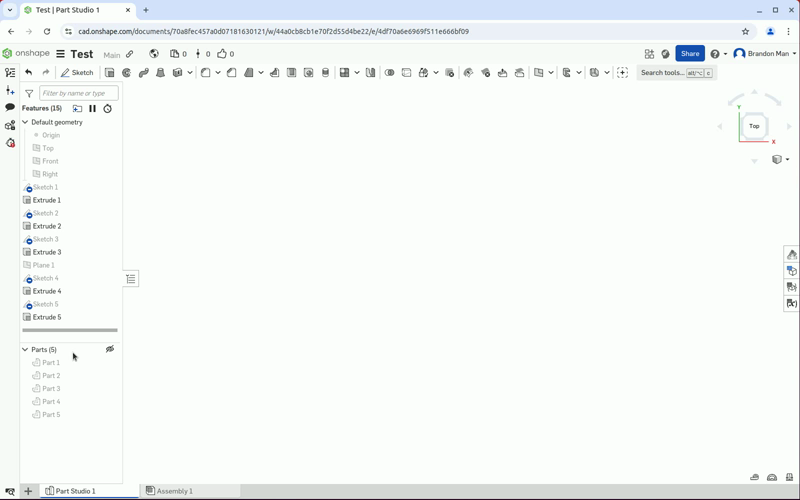
key(up)
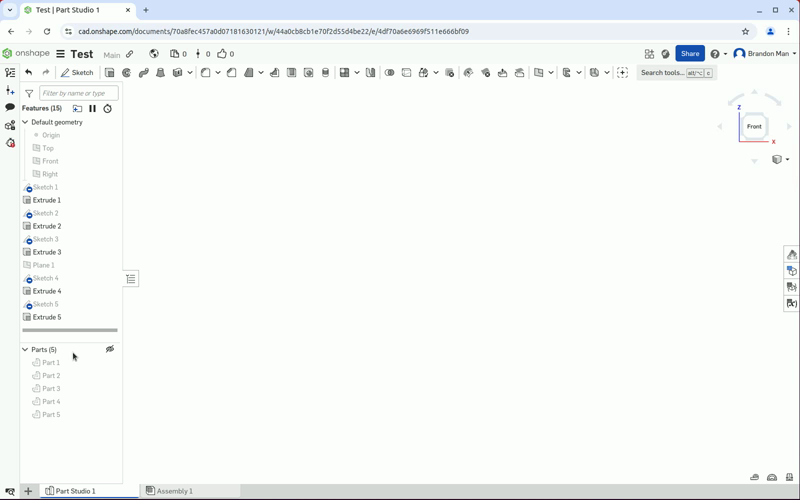
key_up(shift)
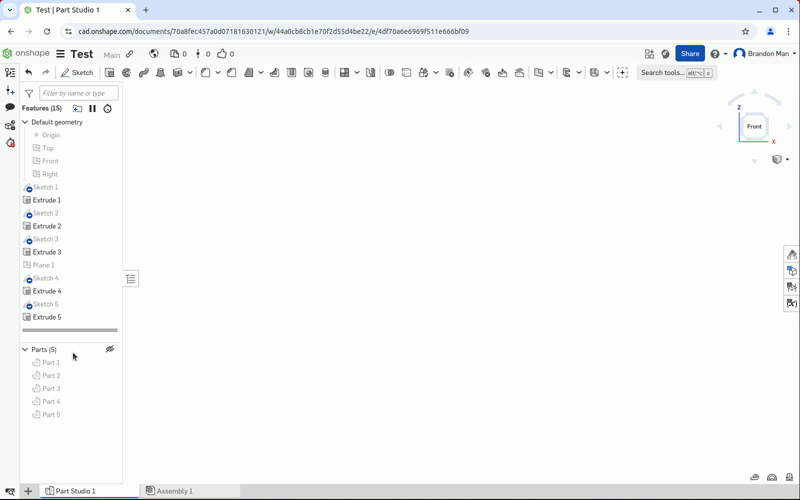
key(space)
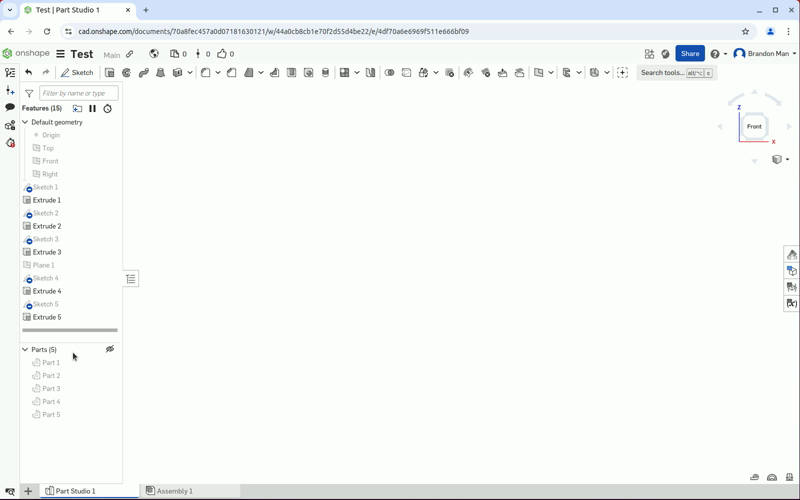
key_down(shift)
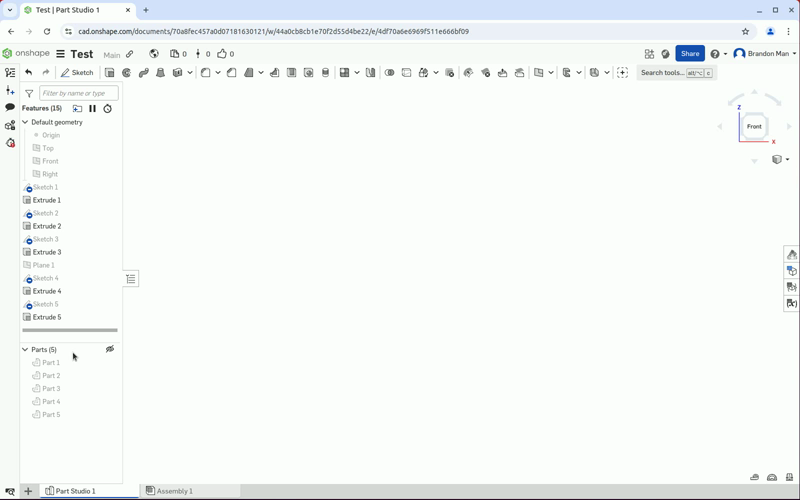
key(left)
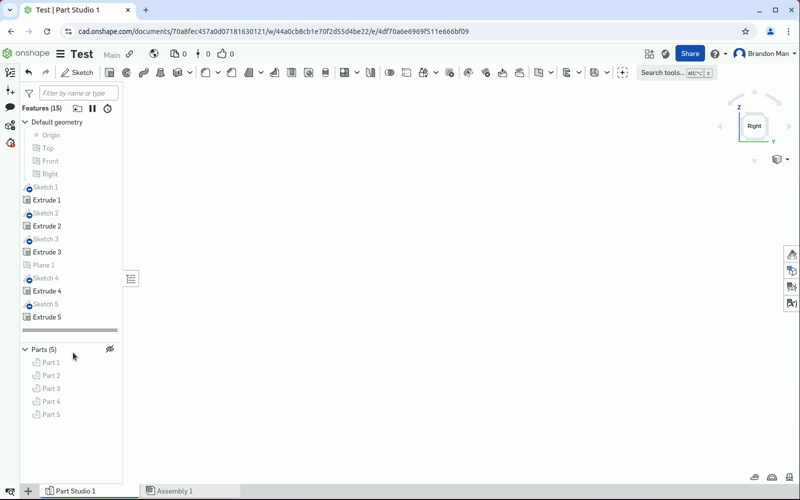
key_up(shift)
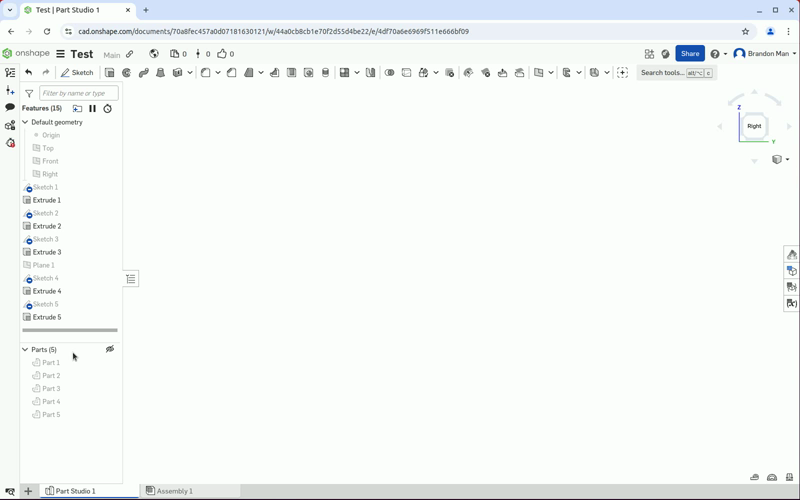
mouse_move(73, 352)
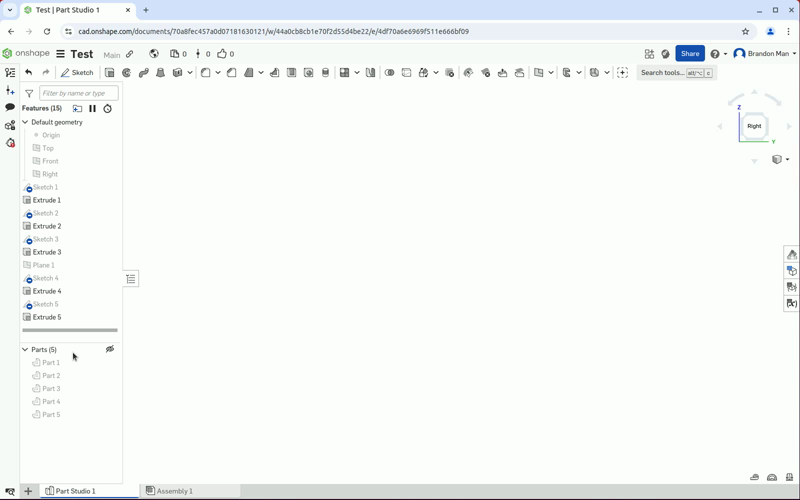
key(shift+y)
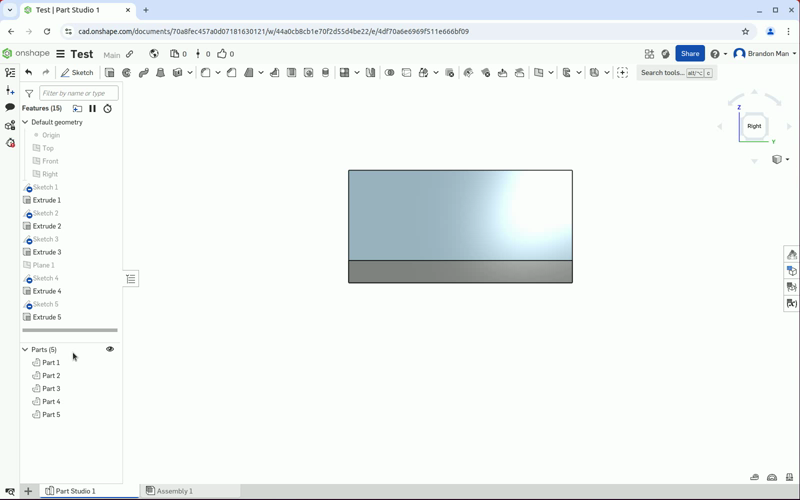
mouse_move(541, 75)
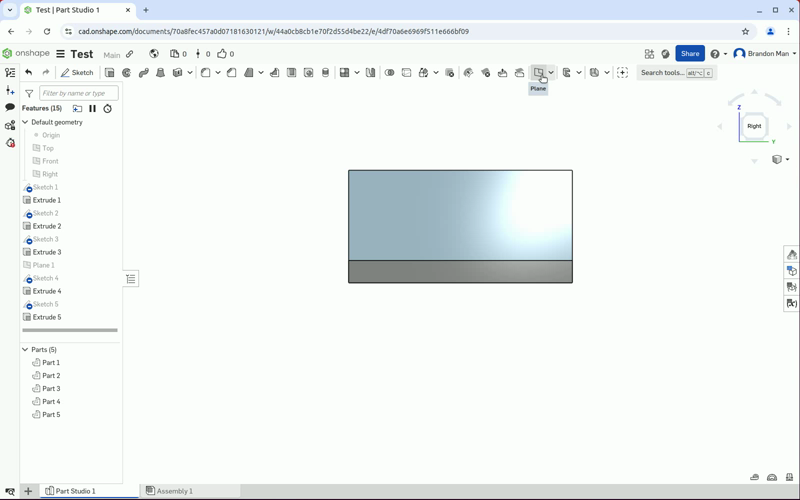
click(541, 75)
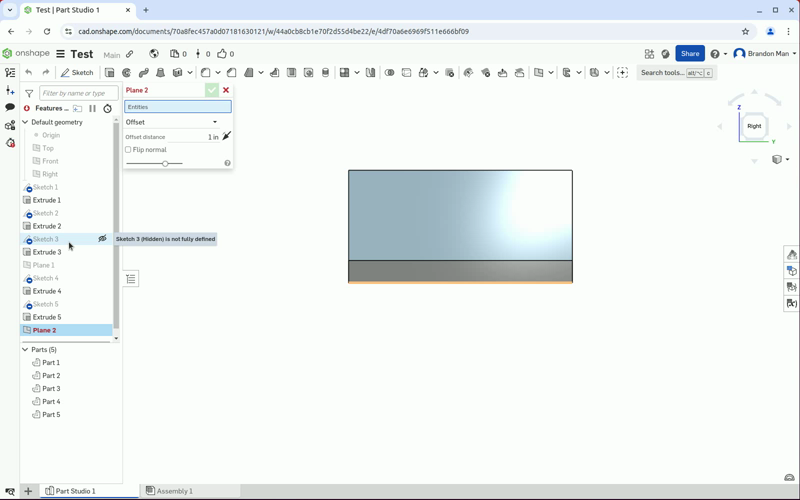
scroll(3)
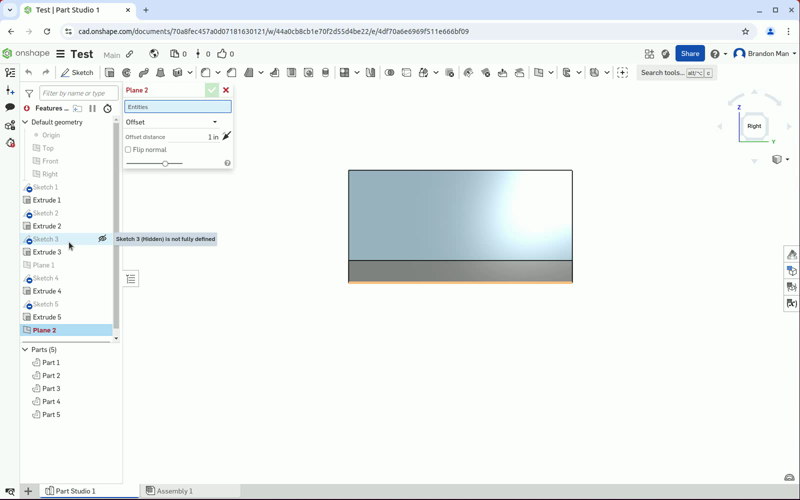
mouse_move(69, 176)
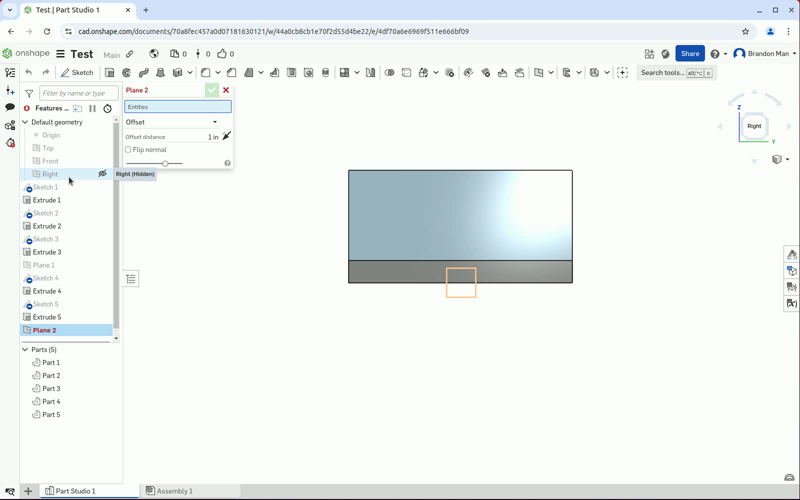
click(69, 176)
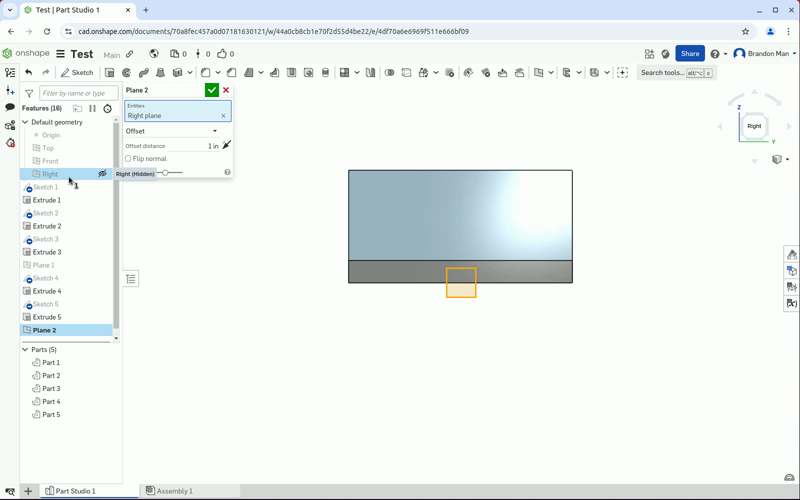
key(tab, 2)
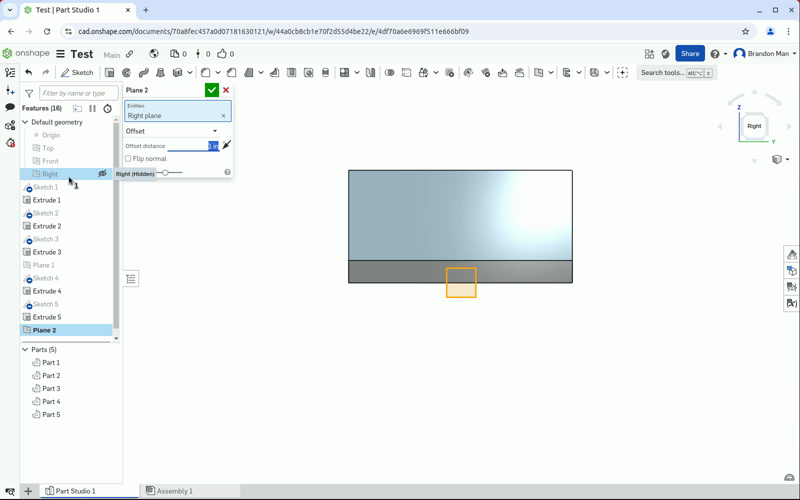
text(7.949)
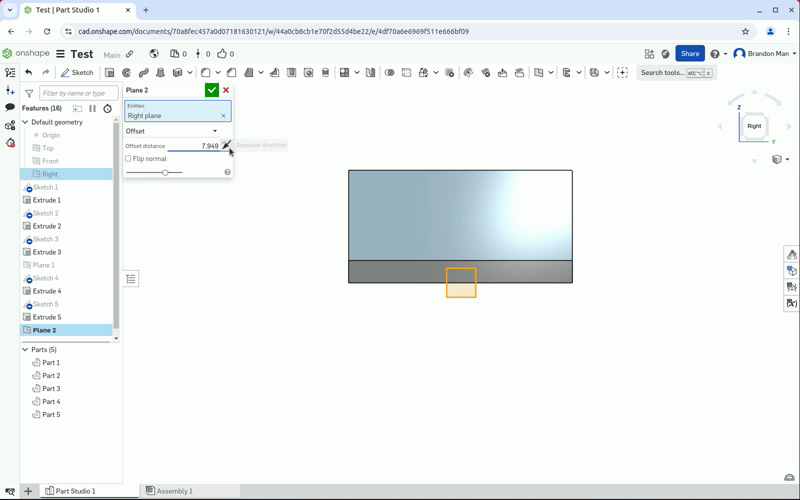
mouse_move(229, 147)
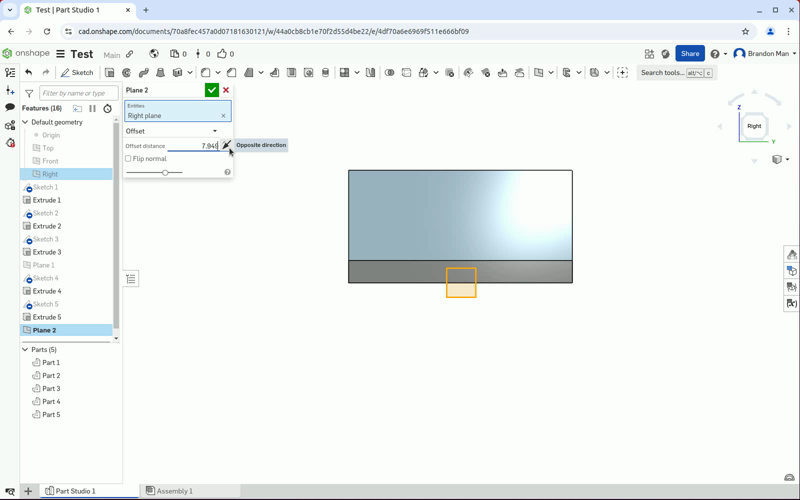
click(229, 147)
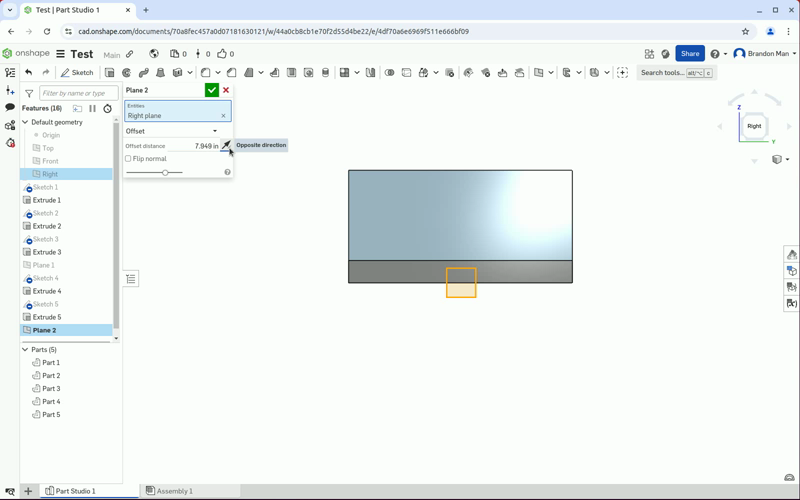
key(enter, 2)
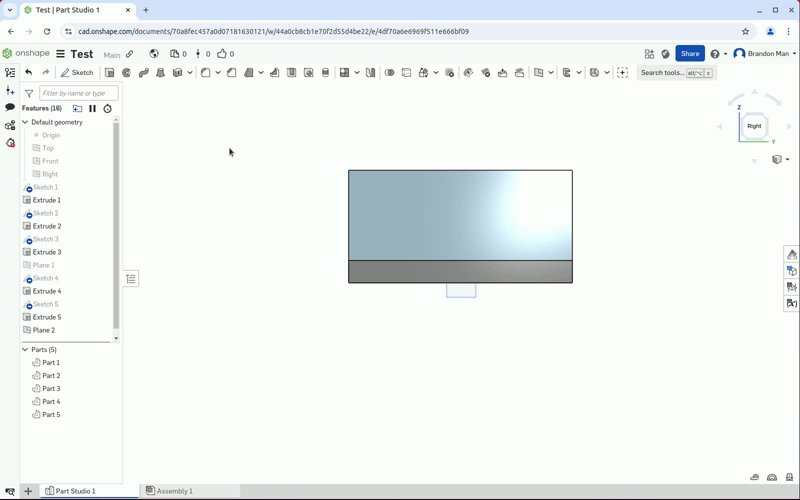
key(shift+s)
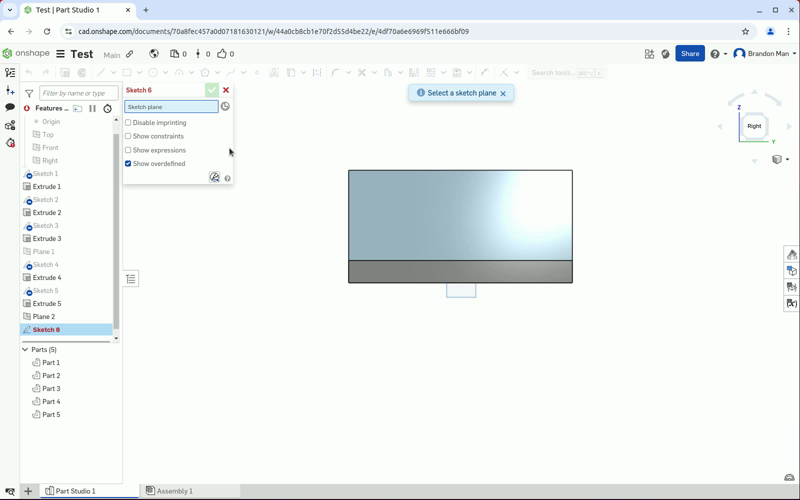
mouse_move(69, 319)
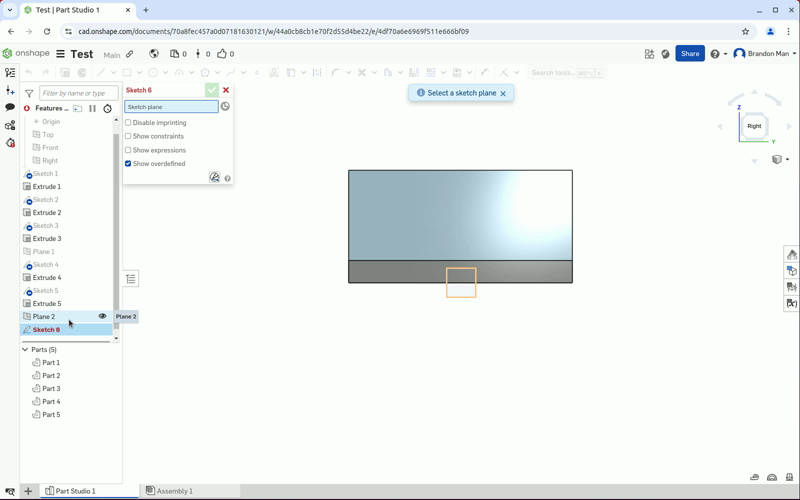
click(69, 319)
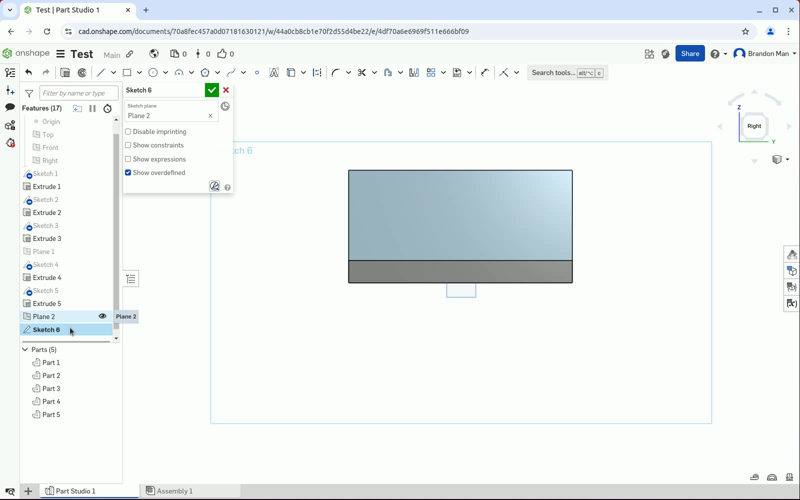
mouse_move(73, 352)
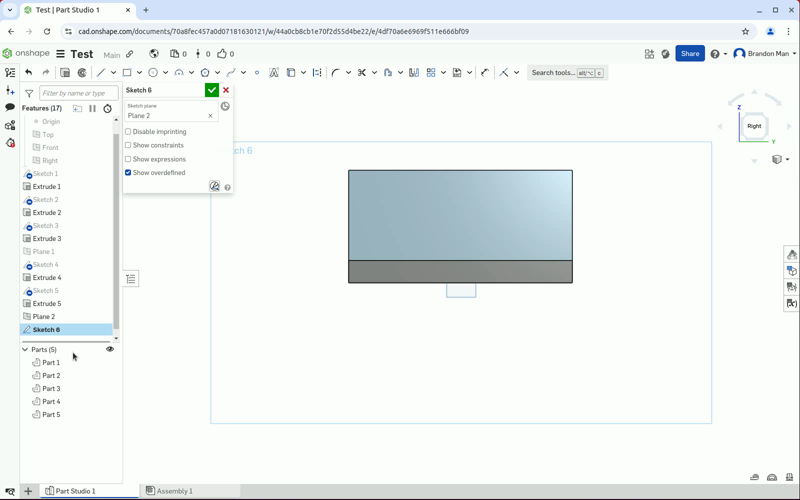
key(y)
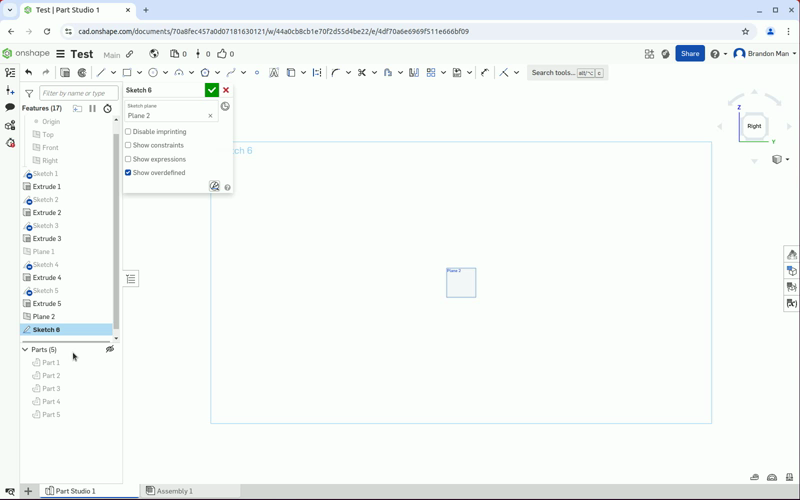
key(c)
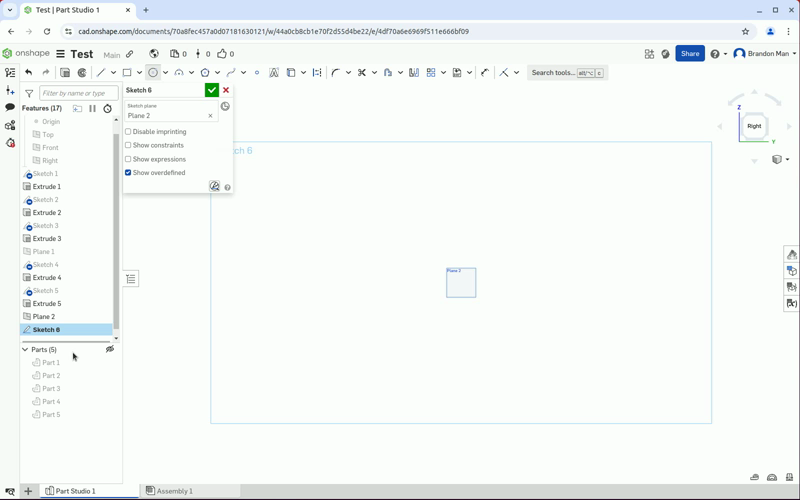
key_down(shift)
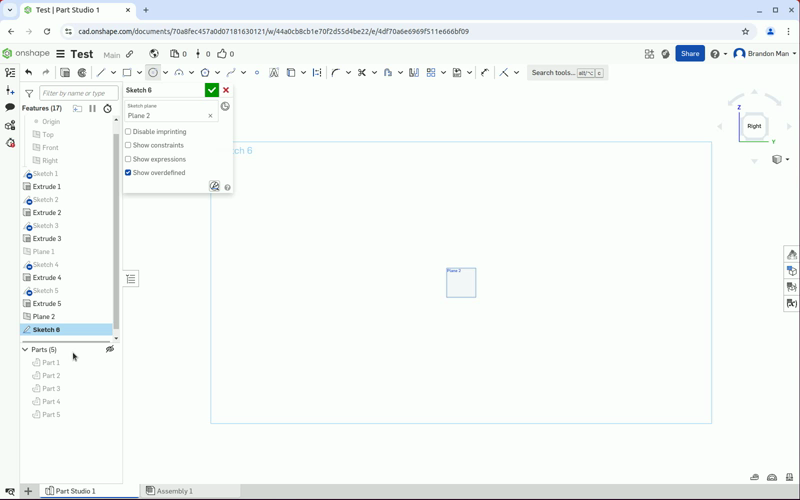
mouse_move(405, 226)
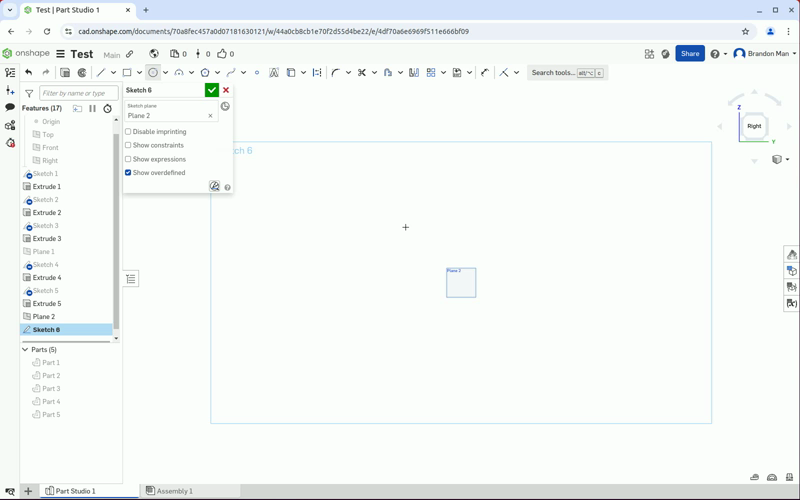
click(405, 226)
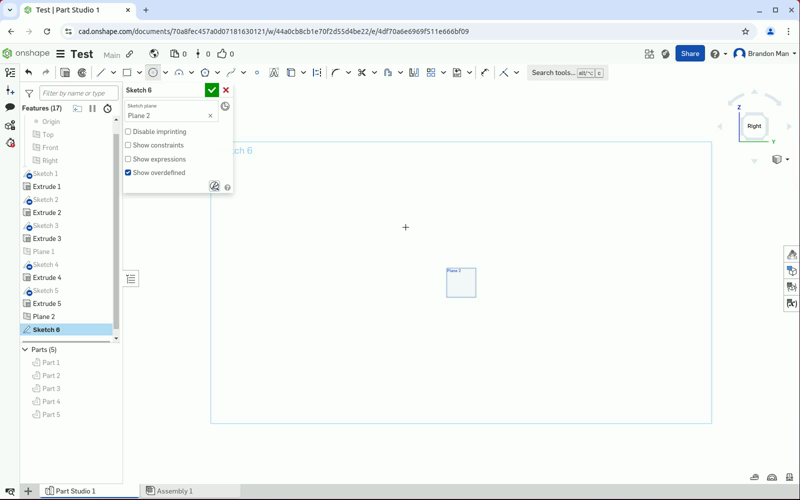
key_up(shift)
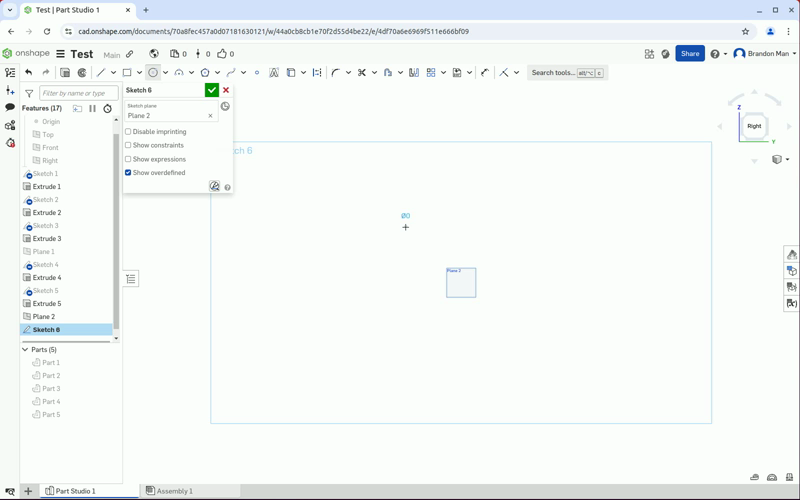
mouse_move(422, 226)
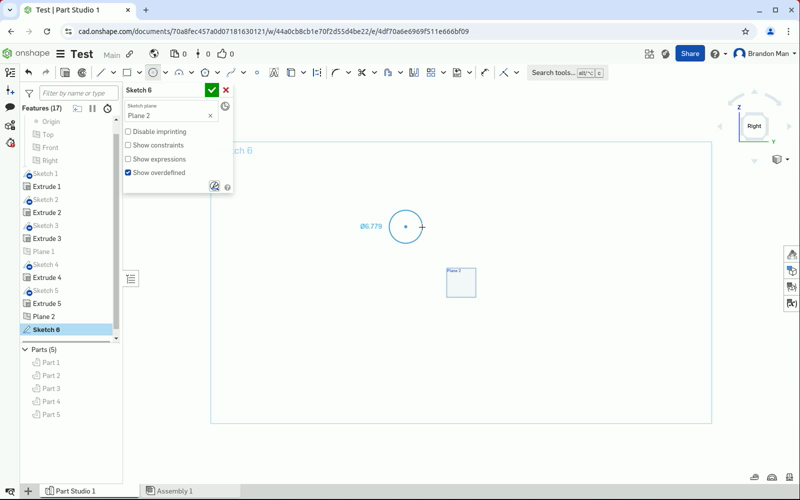
click(422, 226)
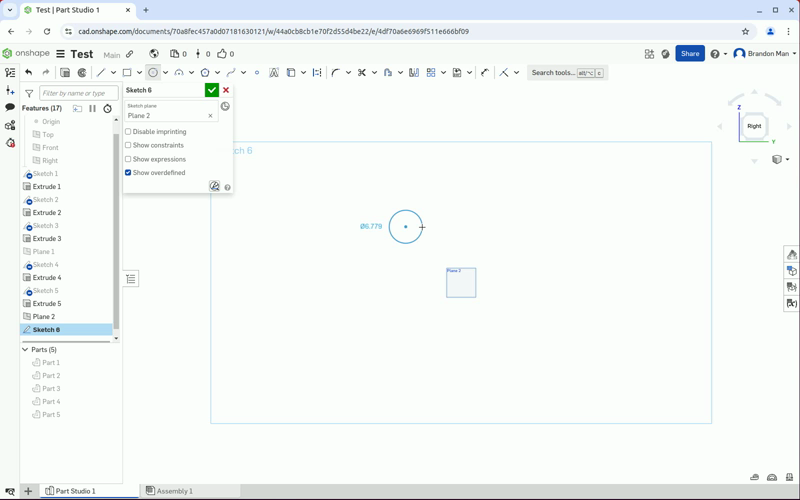
key(esc)
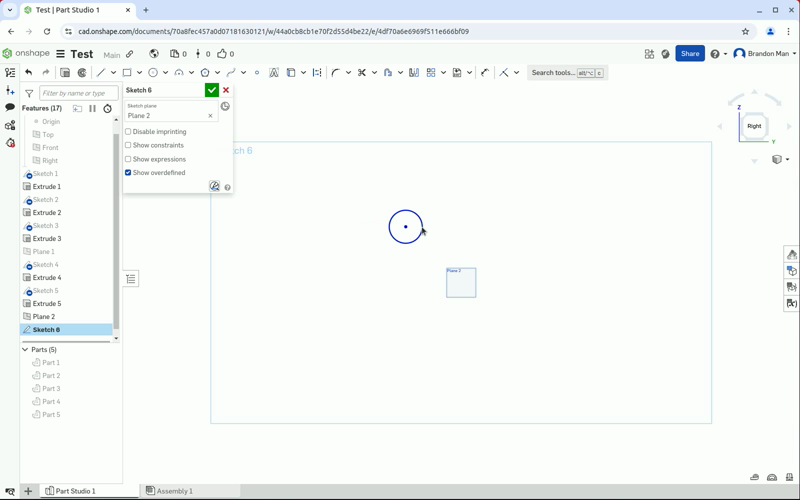
mouse_move(410, 240)
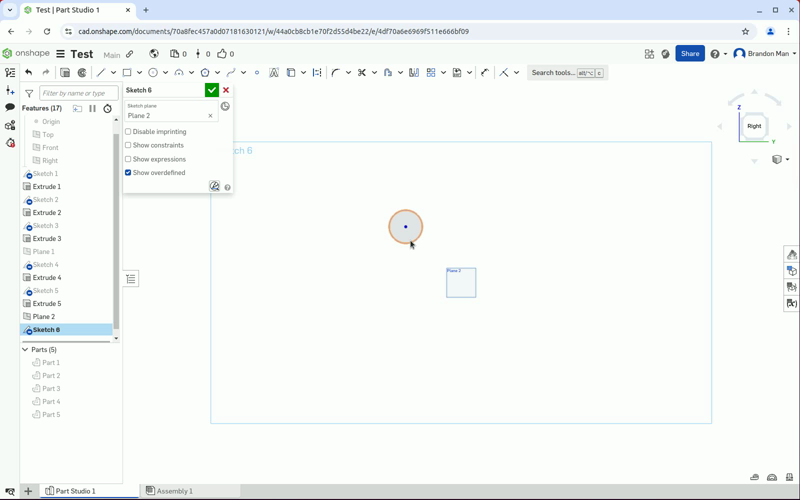
scroll(6)
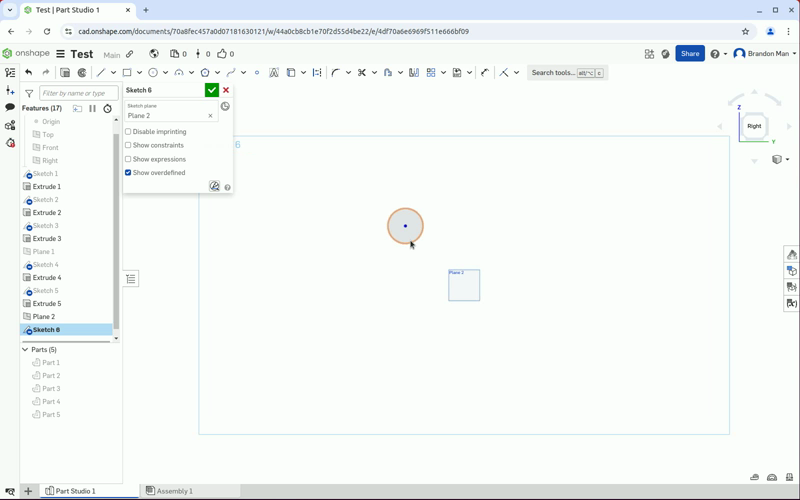
scroll(6)
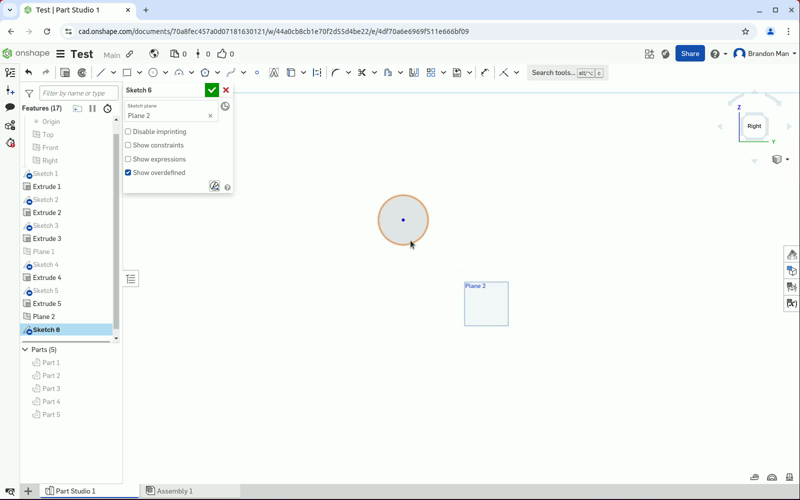
scroll(6)
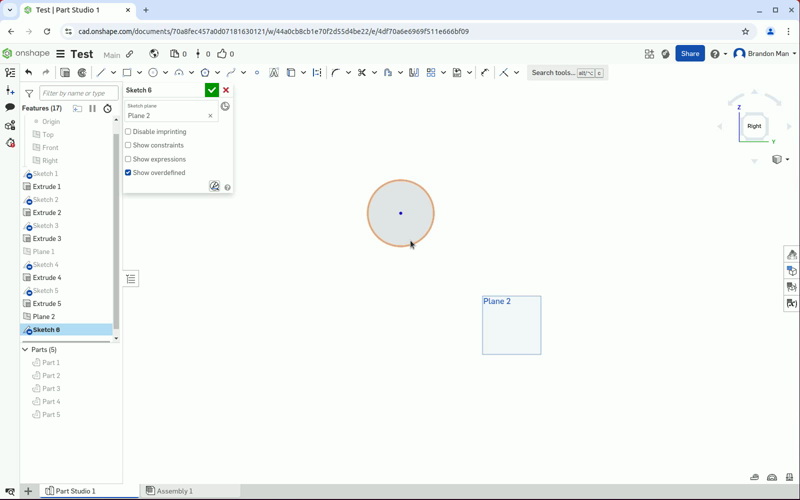
scroll(6)
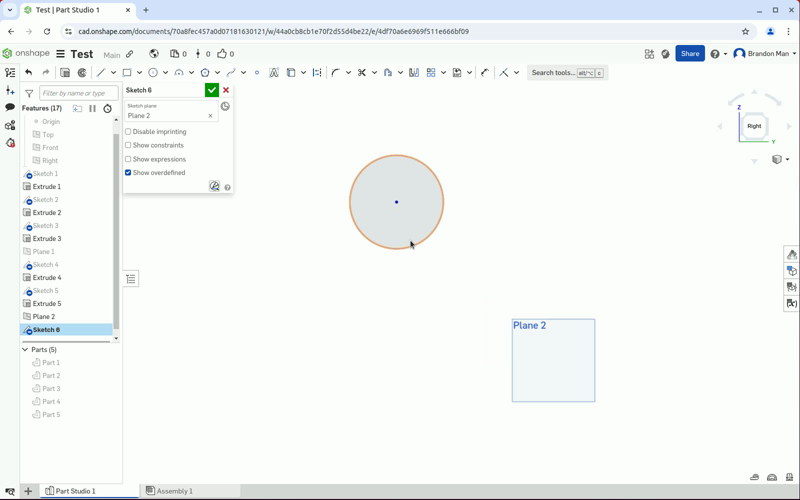
scroll(6)
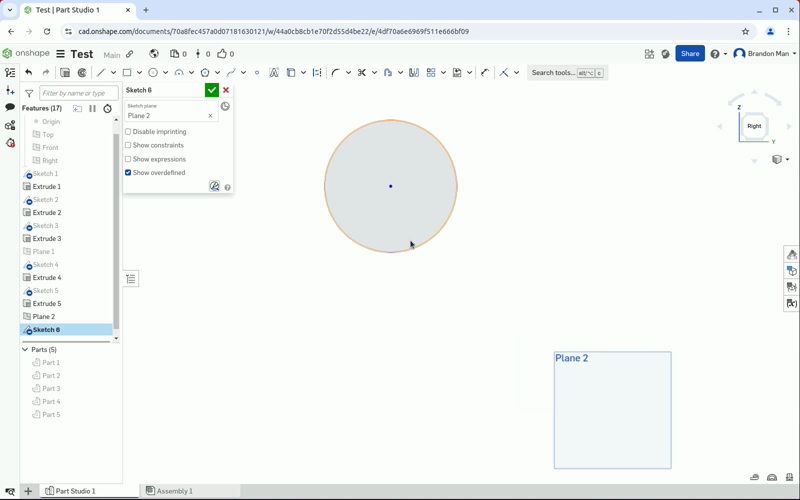
scroll(6)
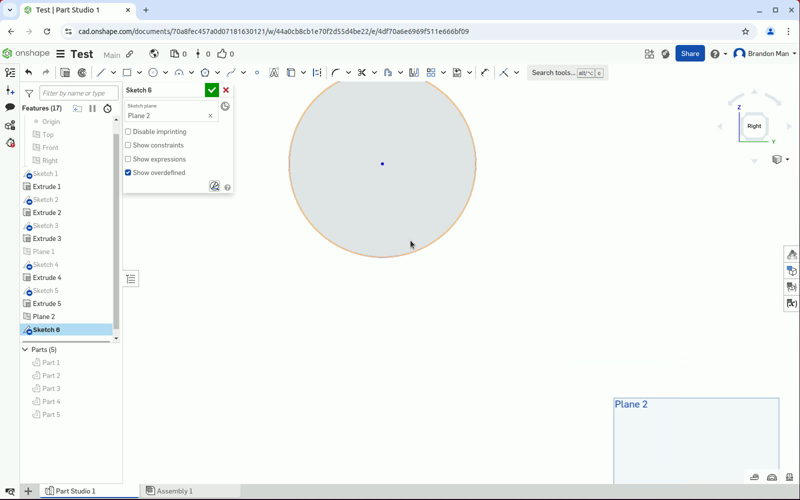
scroll(6)
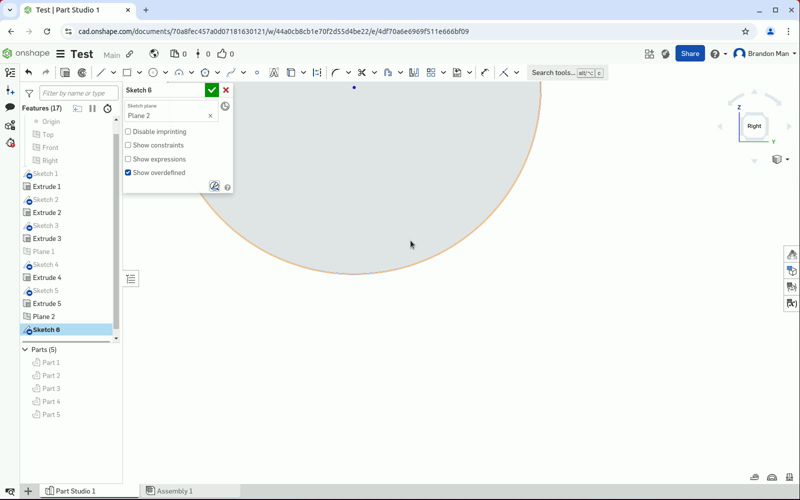
click(410, 240)
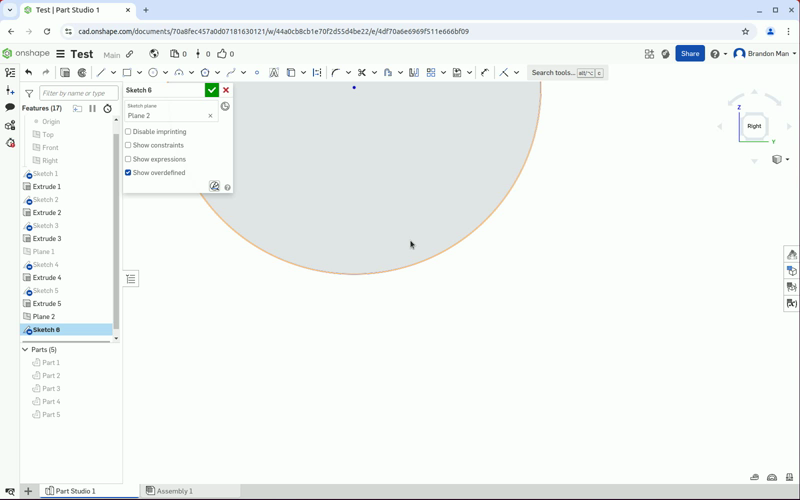
scroll(-6)
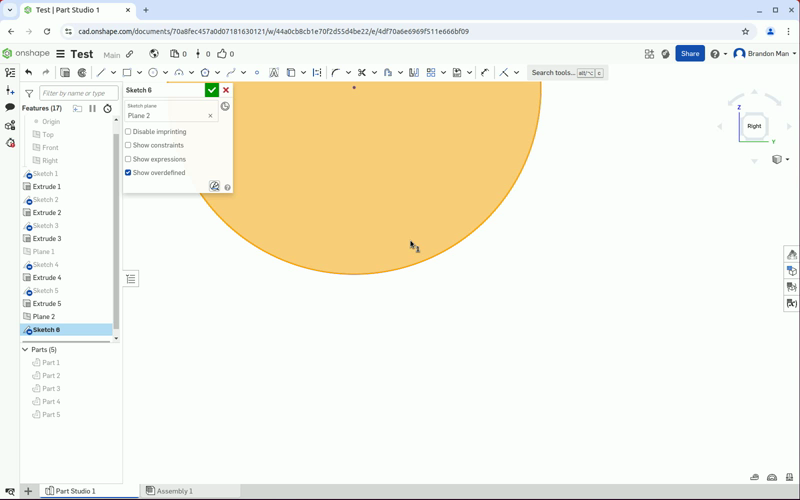
scroll(-6)
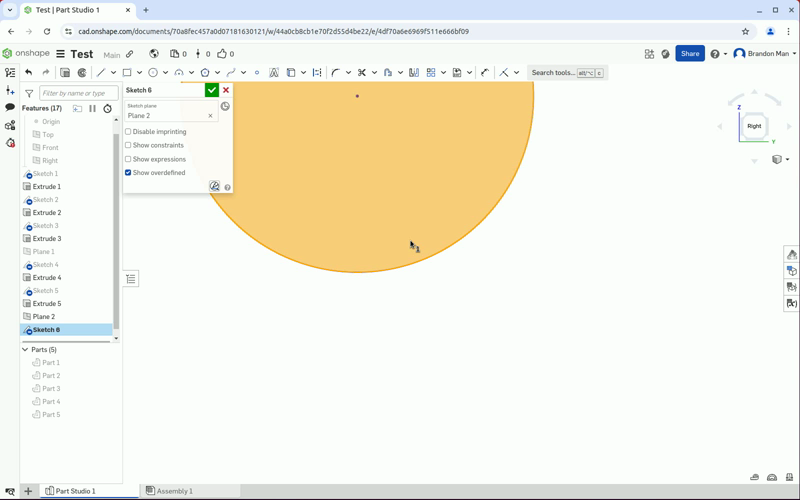
scroll(-6)
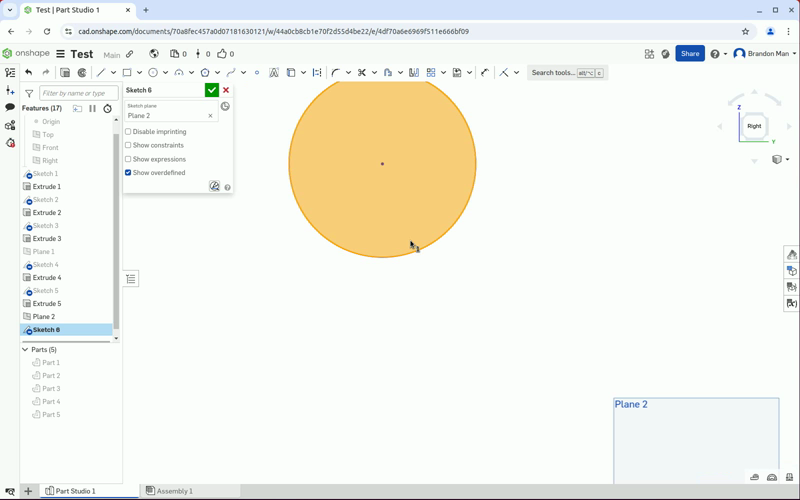
scroll(-6)
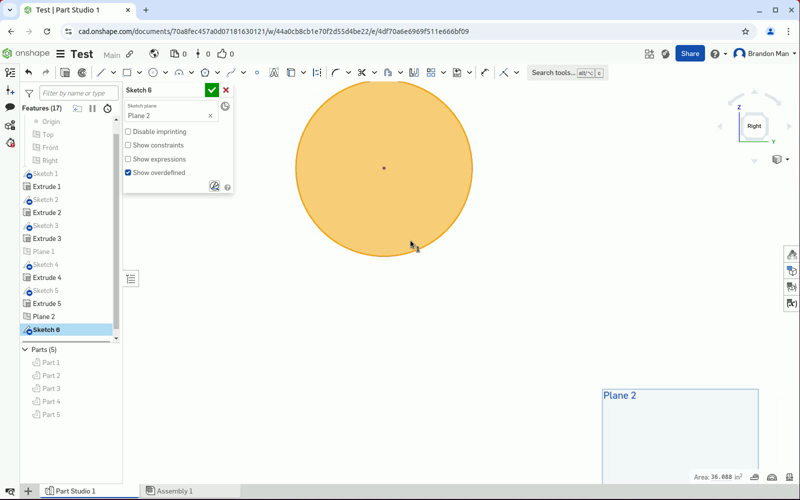
scroll(-6)
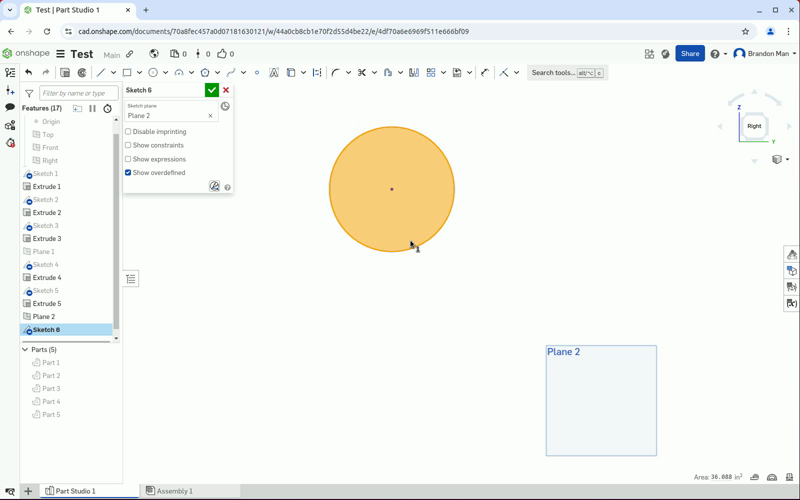
scroll(-6)
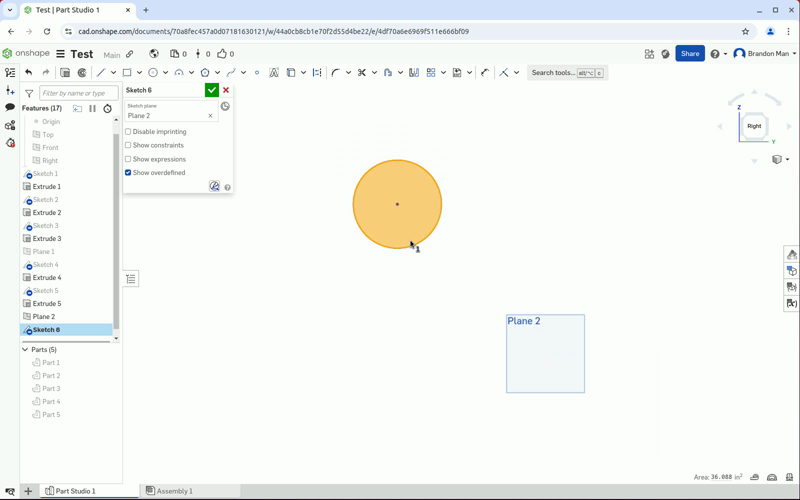
scroll(-6)
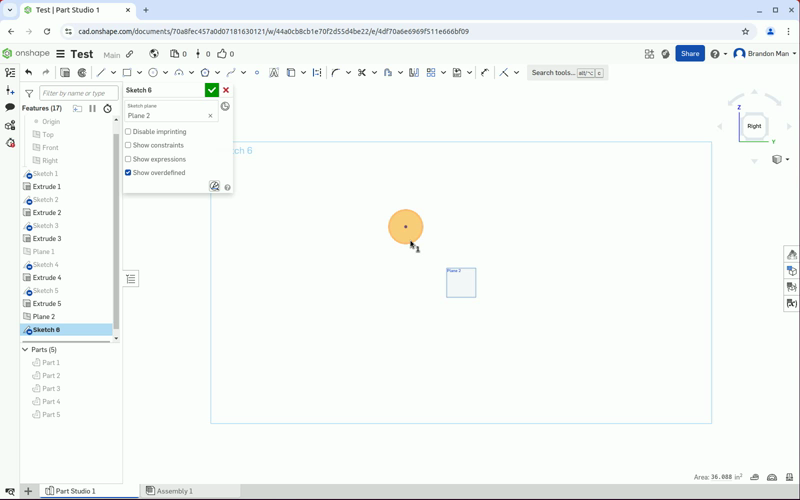
mouse_move(73, 352)
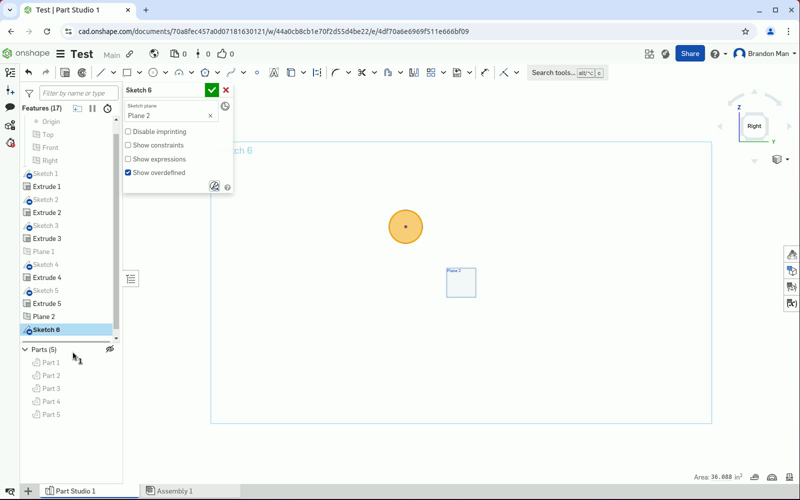
key(shift+y)
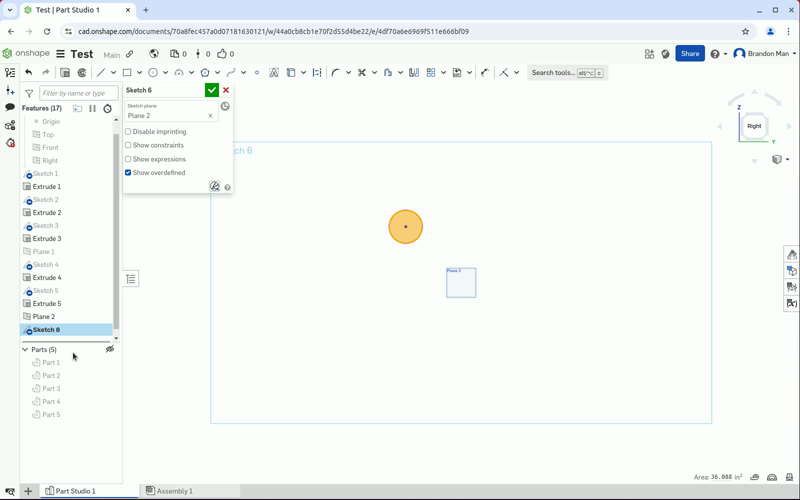
key(shift+e)
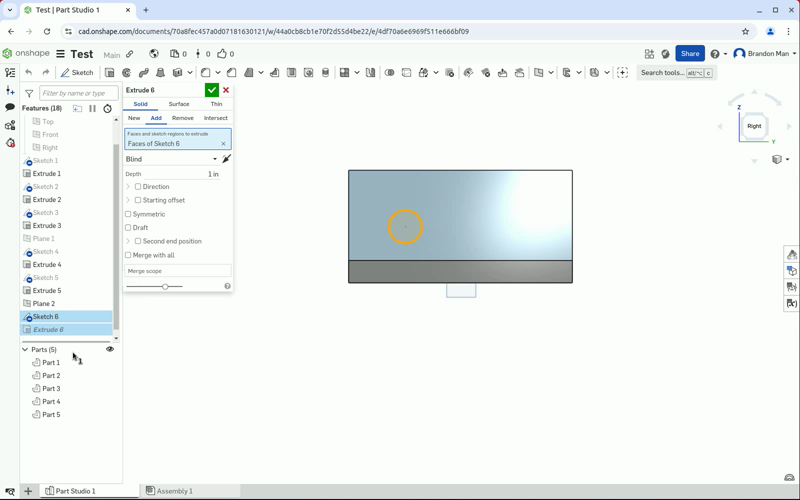
mouse_move(143, 106)
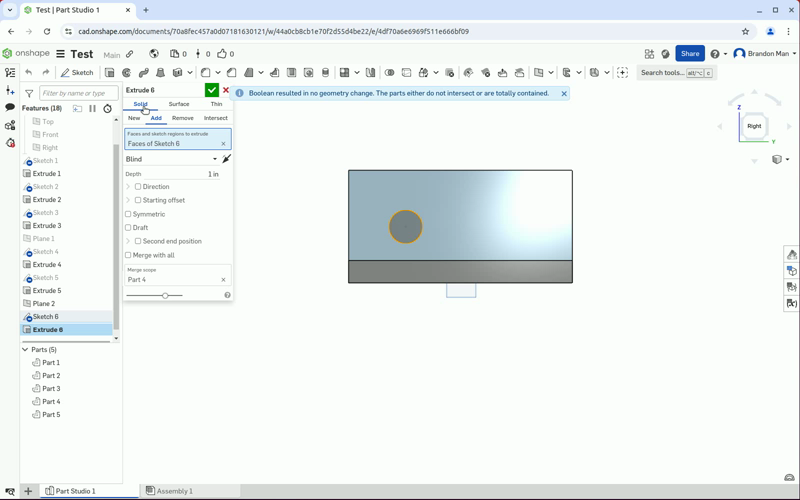
click(143, 106)
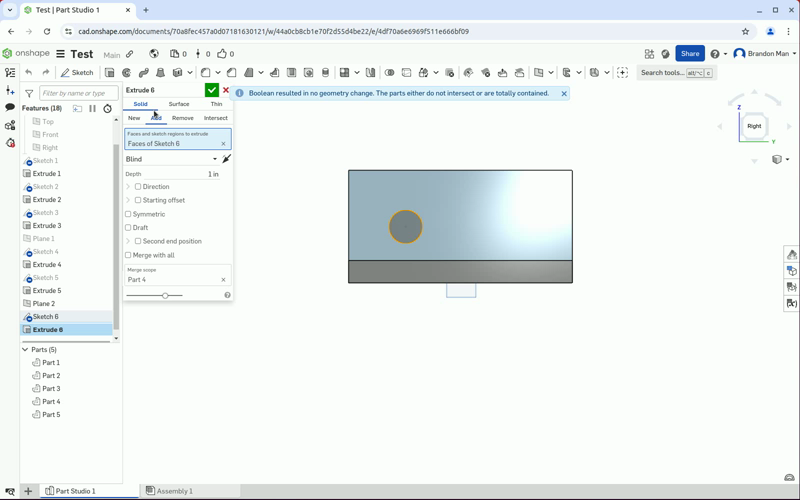
mouse_move(186, 120)
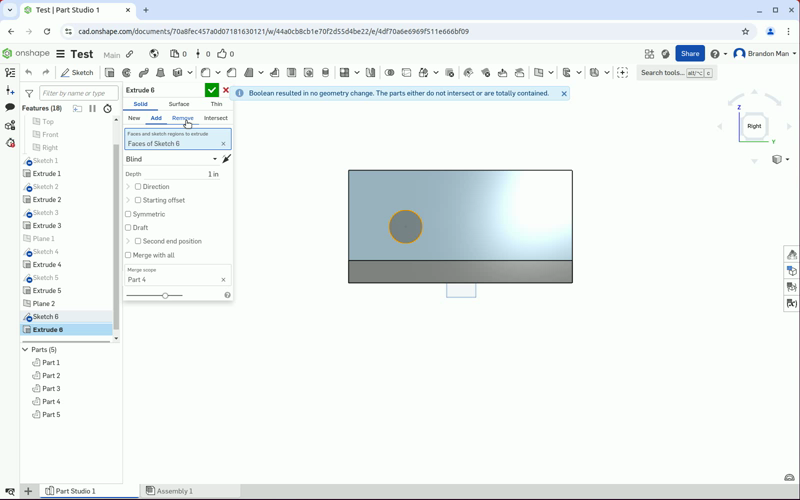
click(186, 120)
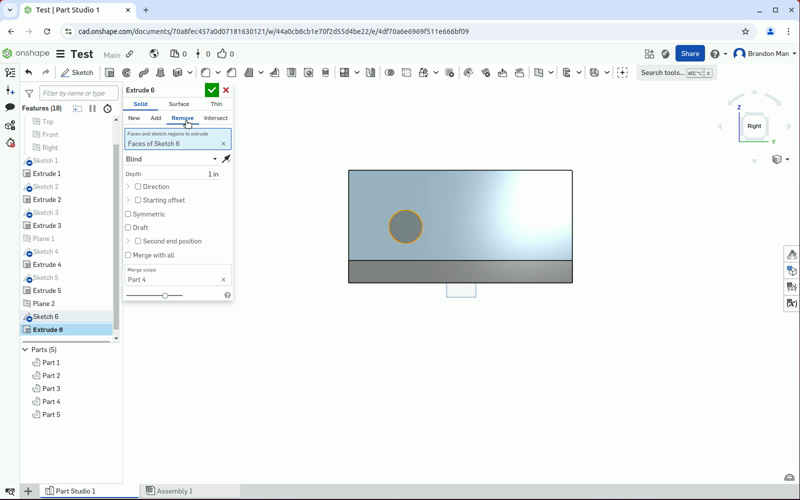
key(tab, 4)
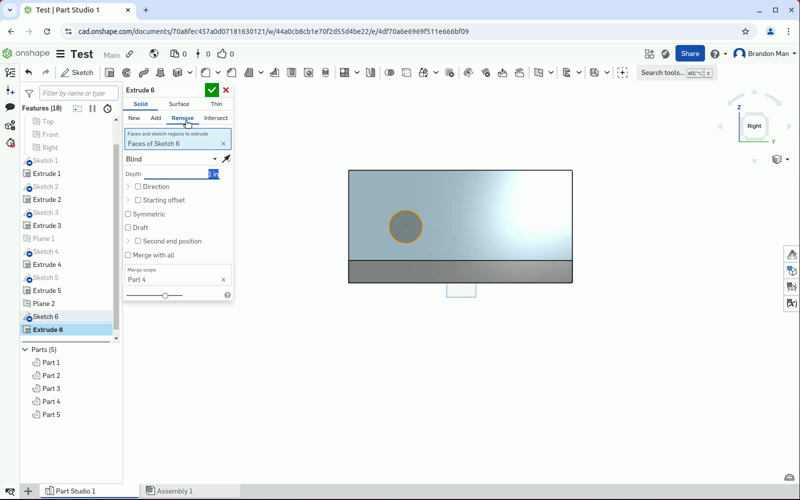
text(30.811)
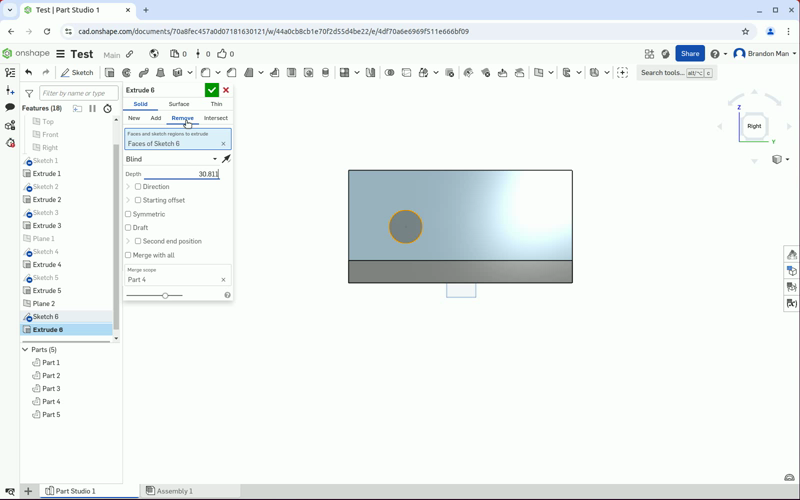
key(tab, 6)
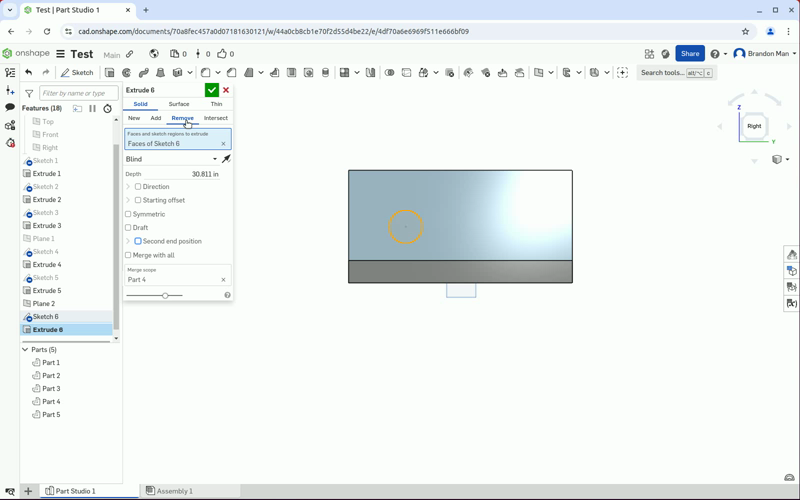
key(space)
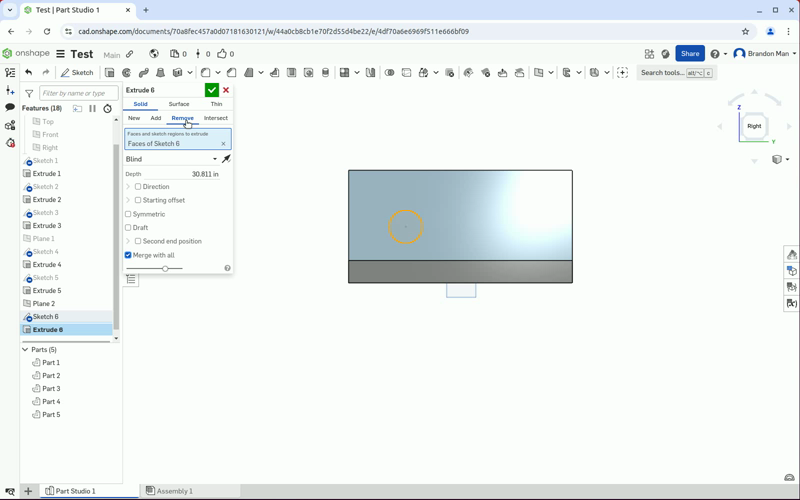
key(enter)
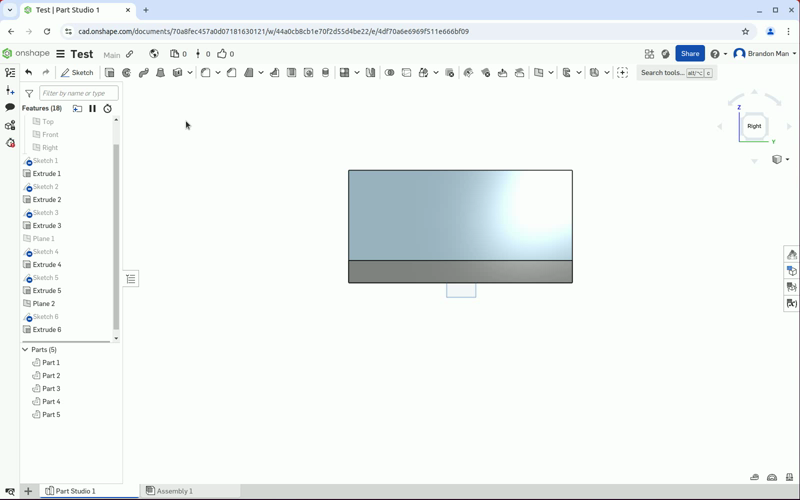
key(shift+h)
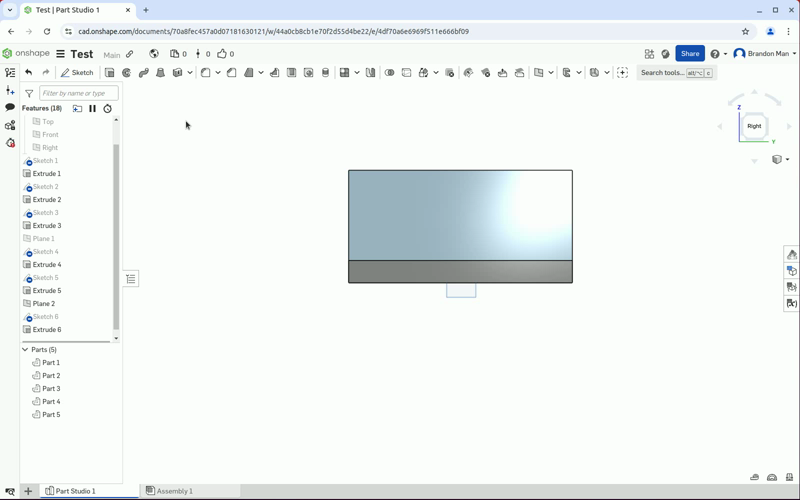
key(shift+h)
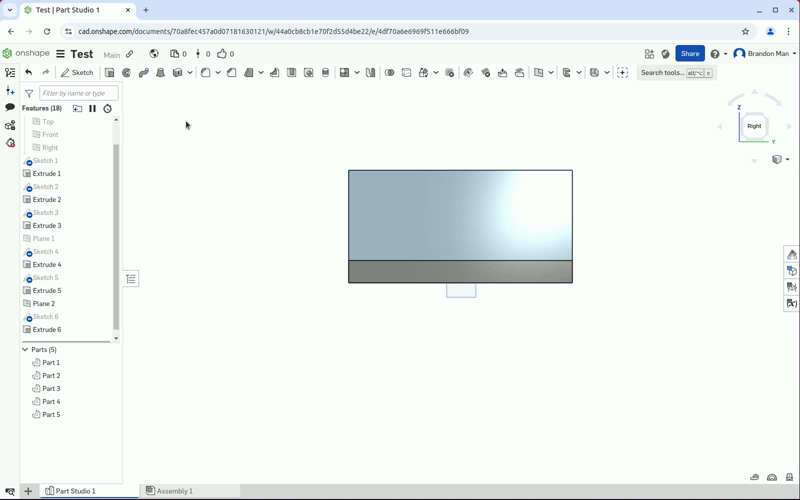
mouse_move(69, 163)
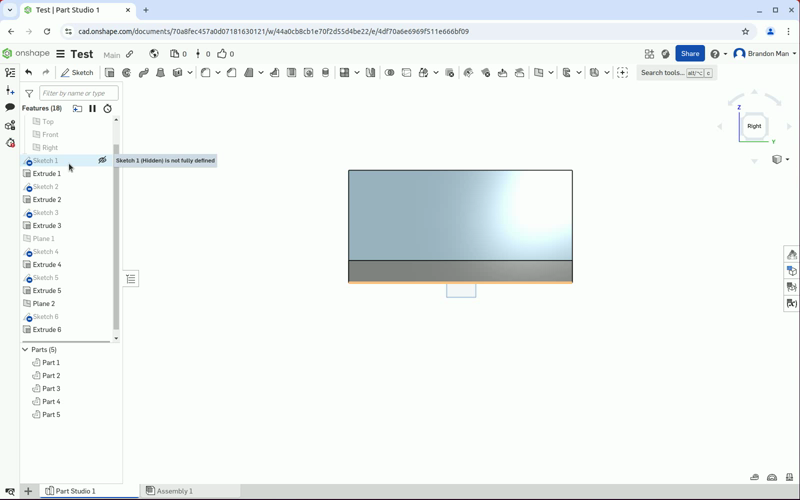
click(69, 163)
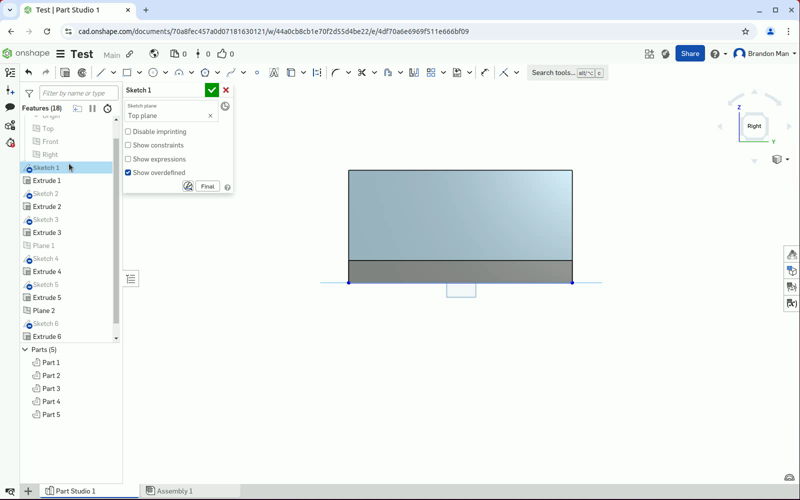
mouse_move(229, 92)
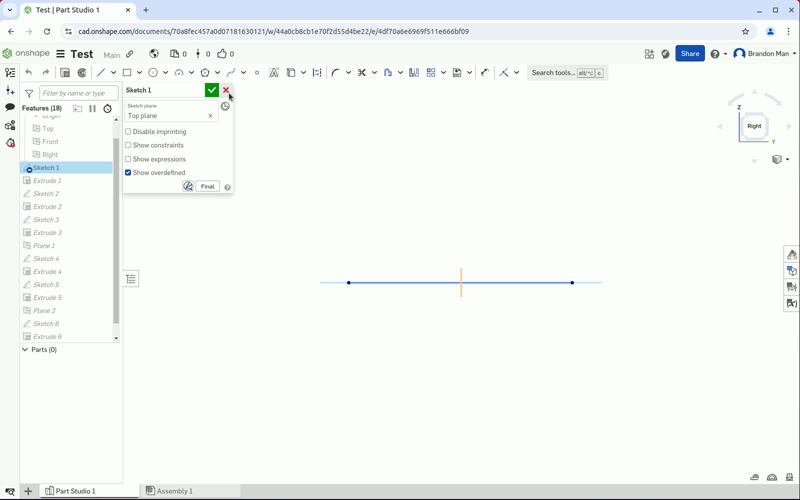
click(229, 92)
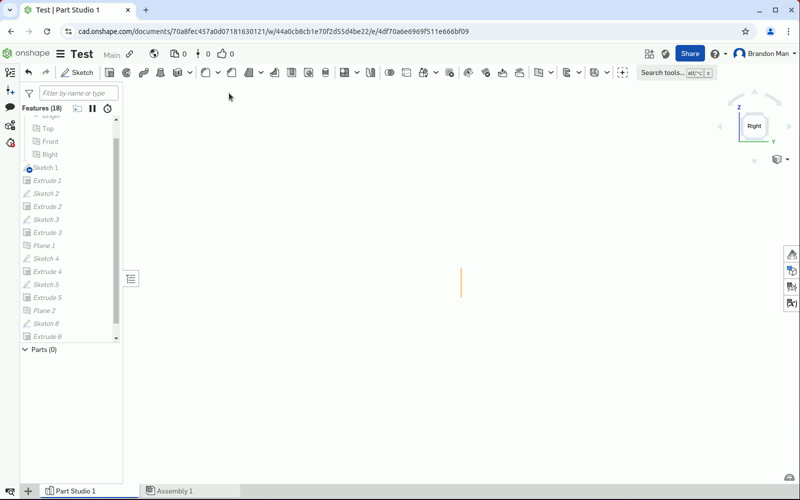
key(shift+s)
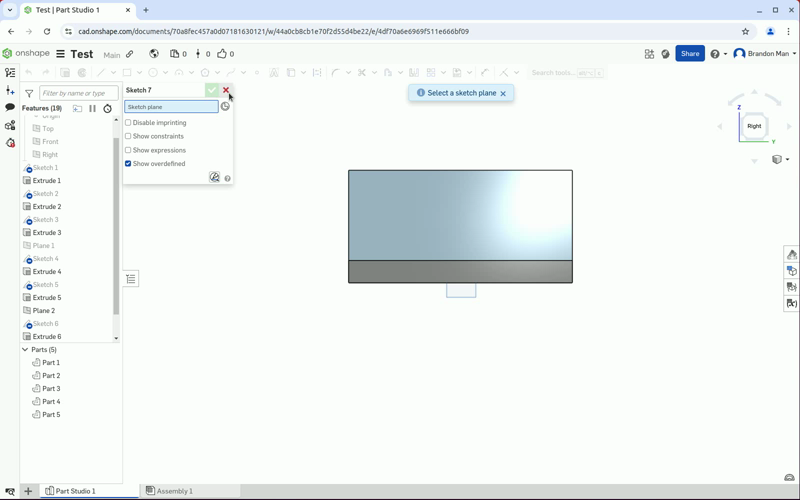
mouse_move(69, 293)
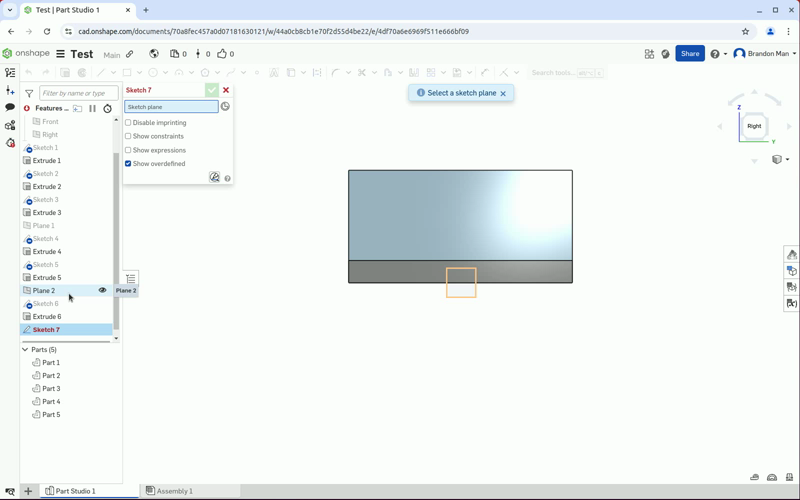
click(69, 293)
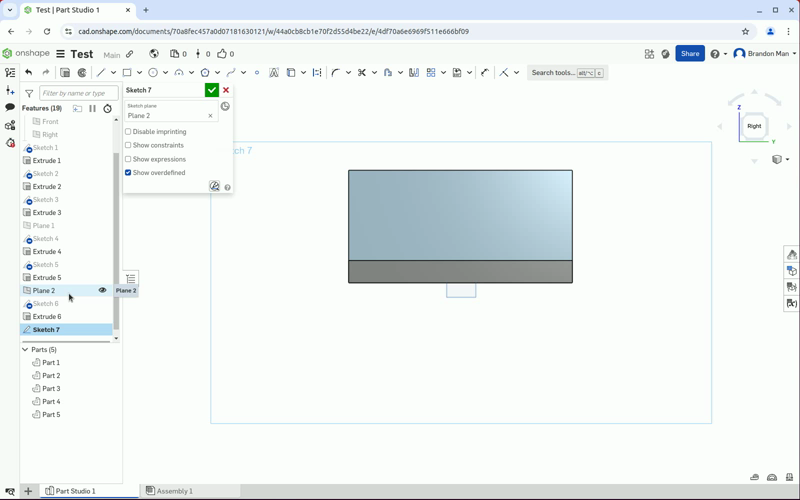
mouse_move(73, 352)
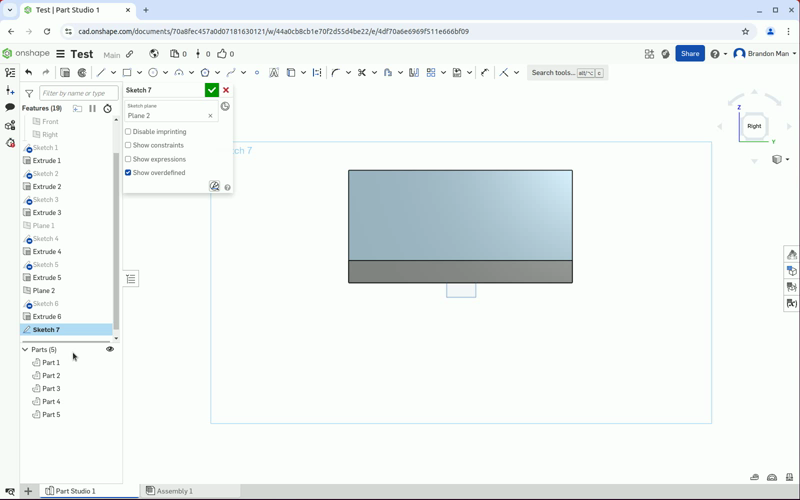
key(y)
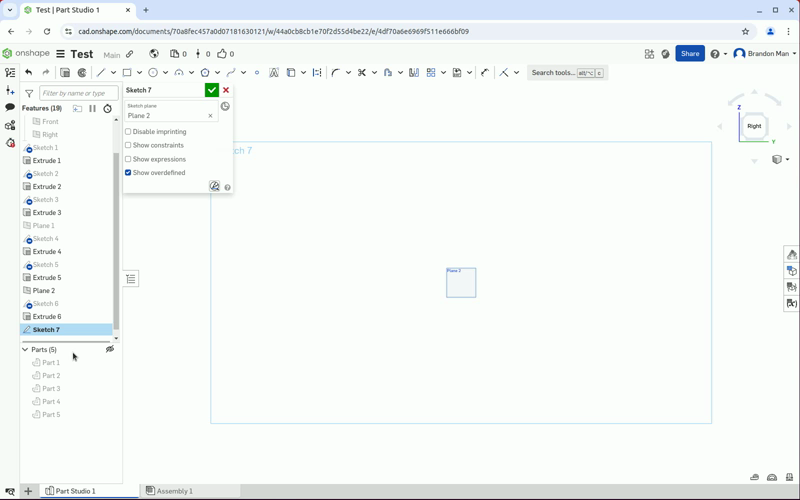
key(c)
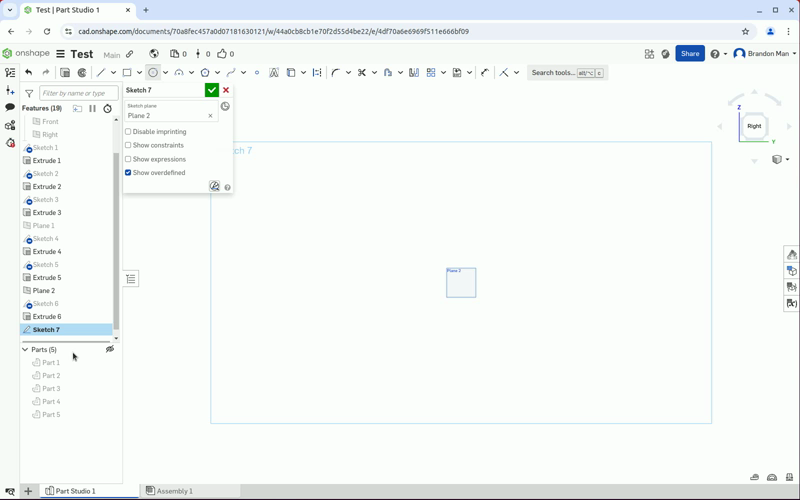
key_down(shift)
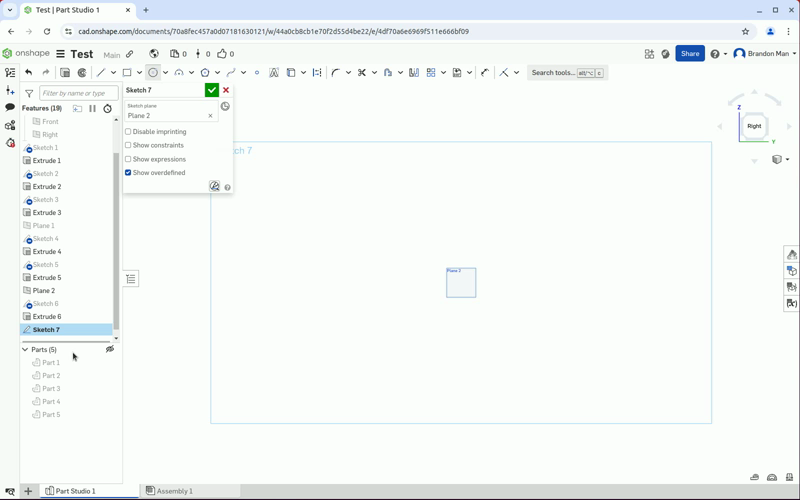
mouse_move(518, 226)
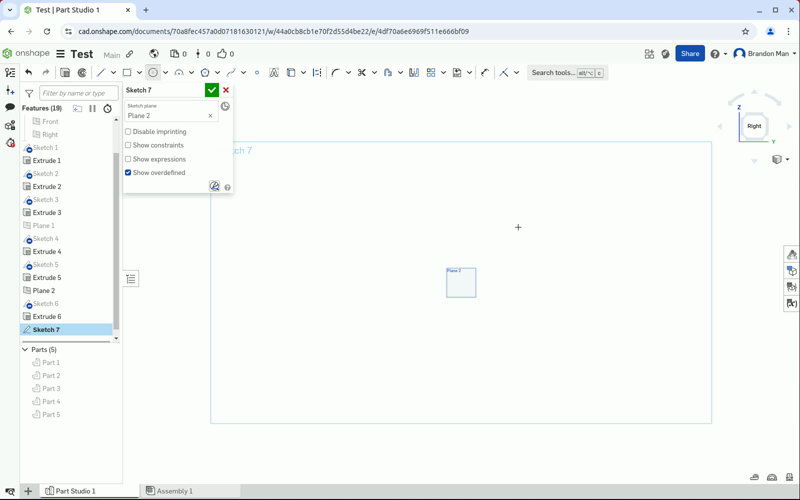
click(518, 226)
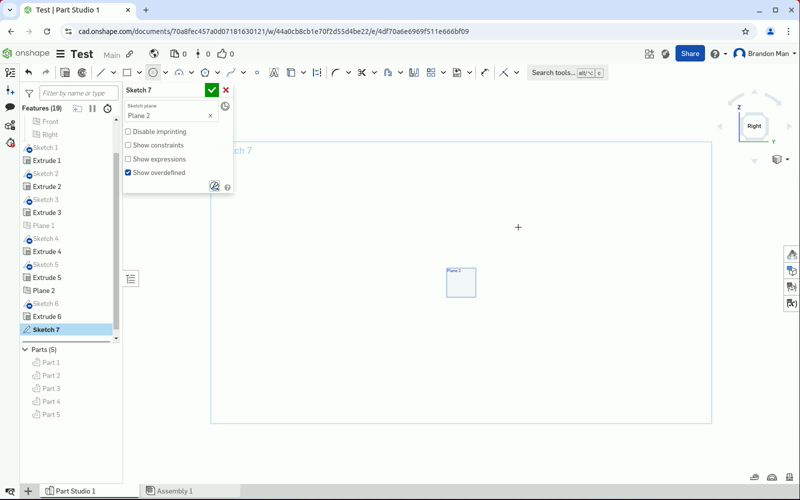
key_up(shift)
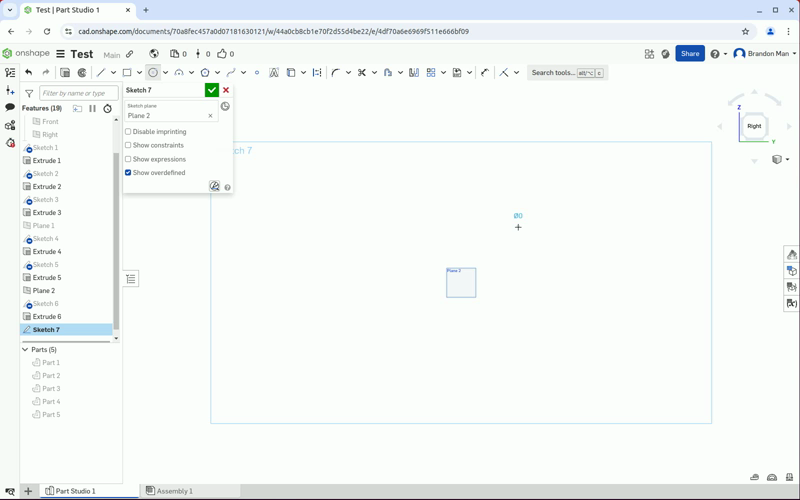
mouse_move(534, 226)
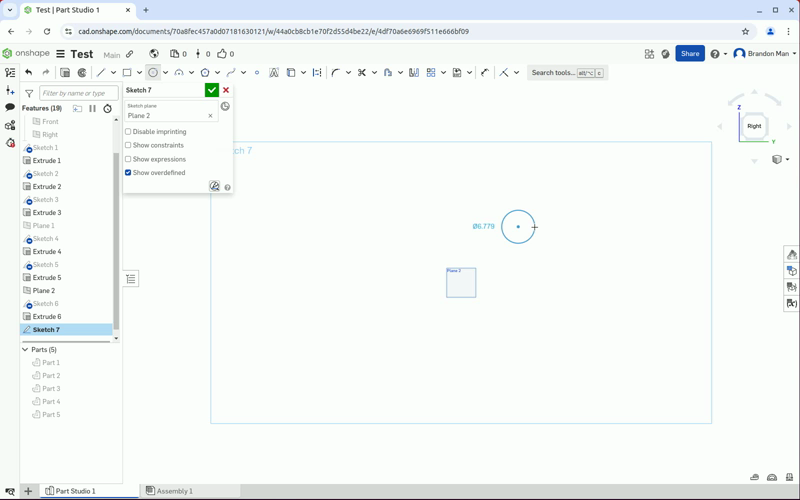
click(534, 226)
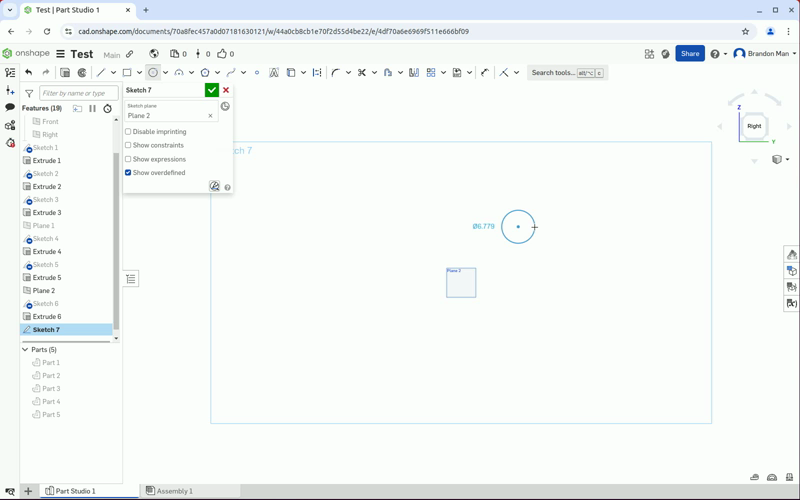
key(esc)
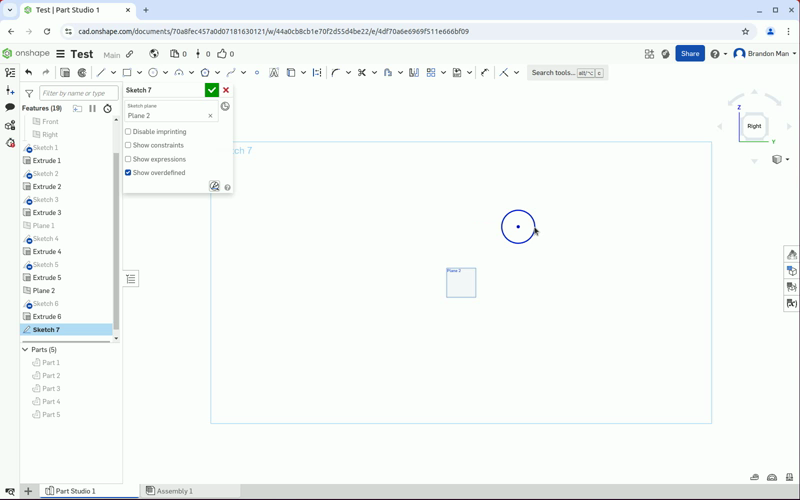
mouse_move(529, 230)
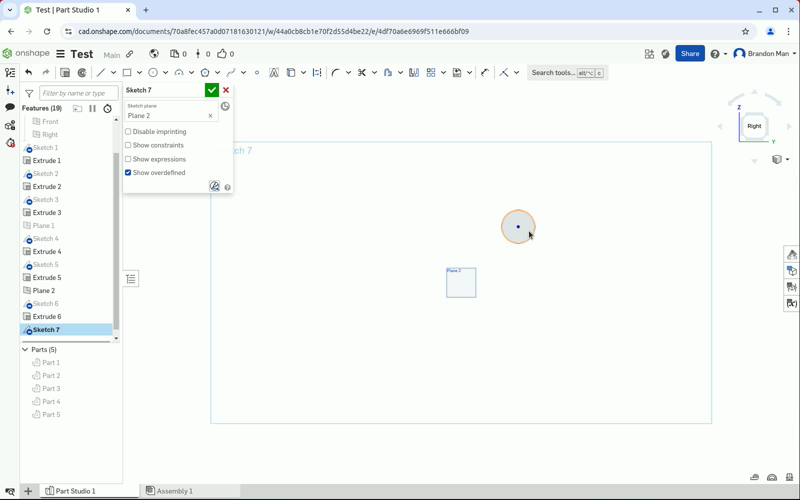
scroll(6)
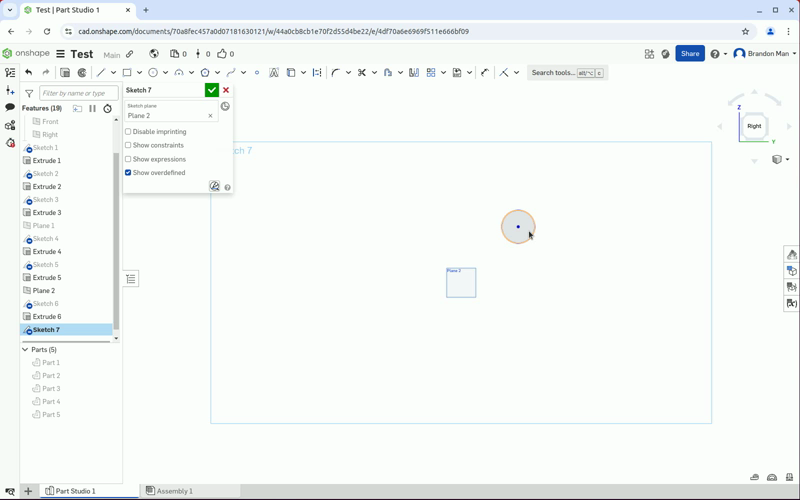
scroll(6)
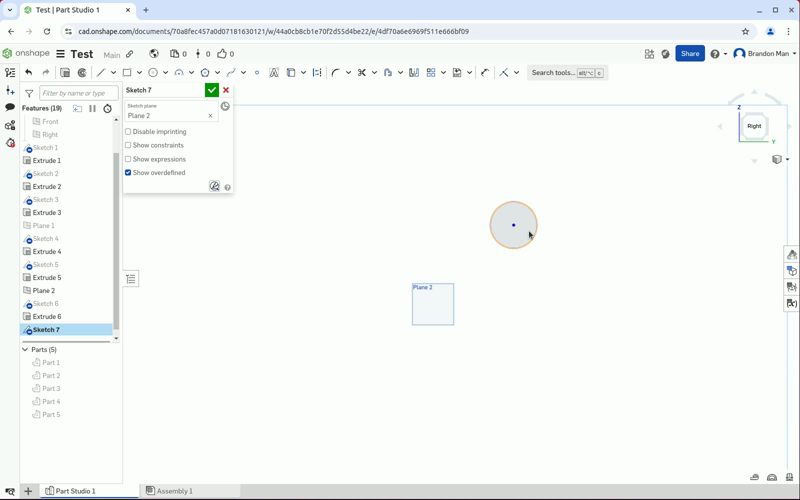
scroll(6)
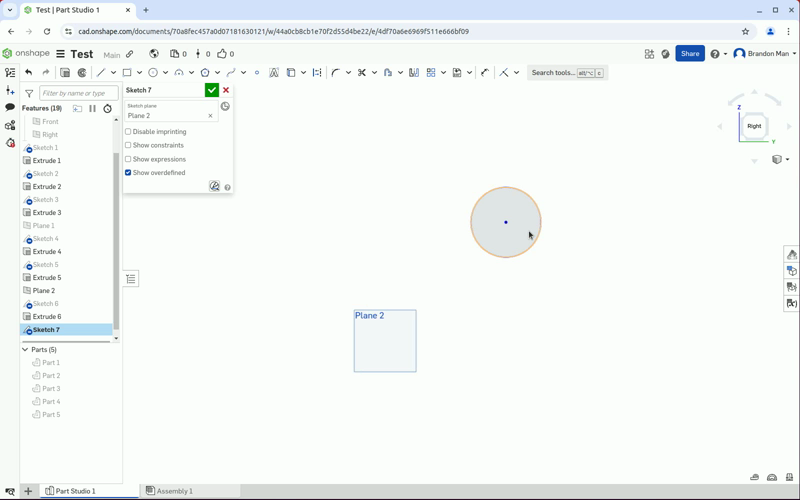
scroll(6)
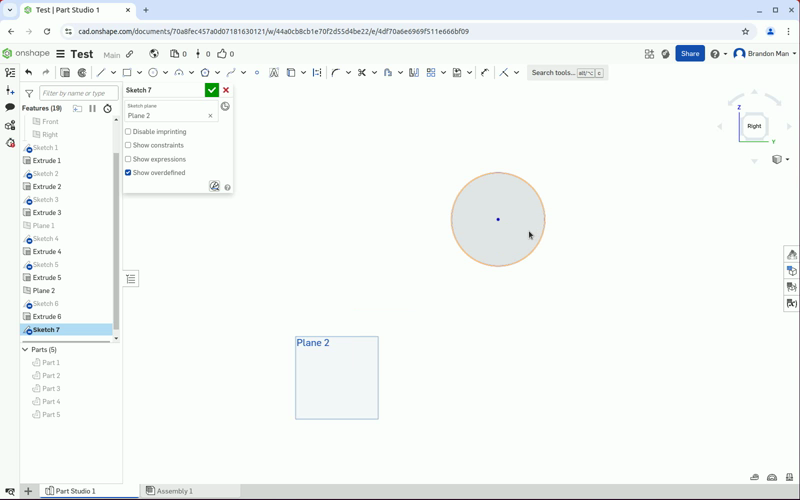
scroll(6)
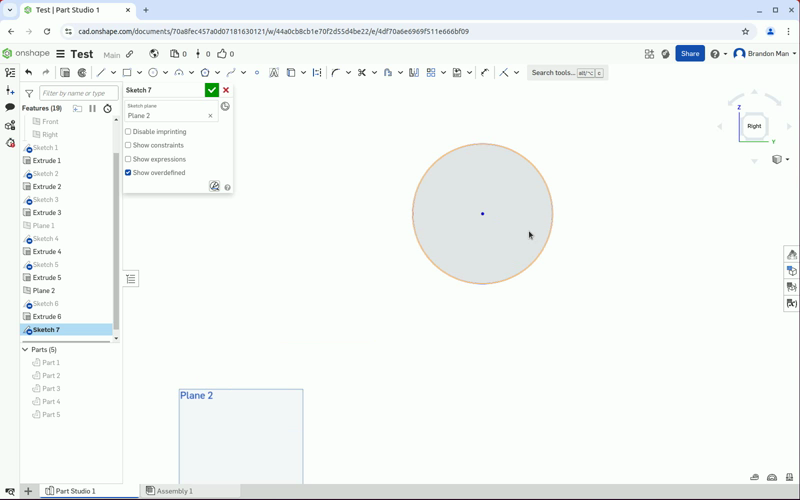
scroll(6)
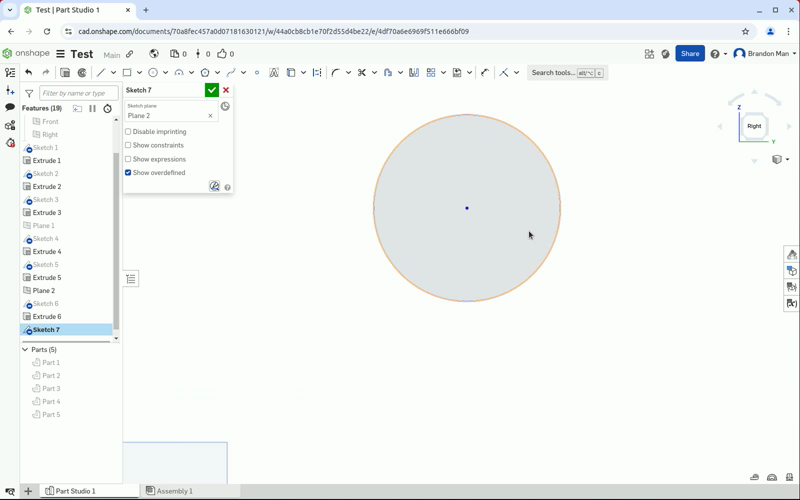
scroll(6)
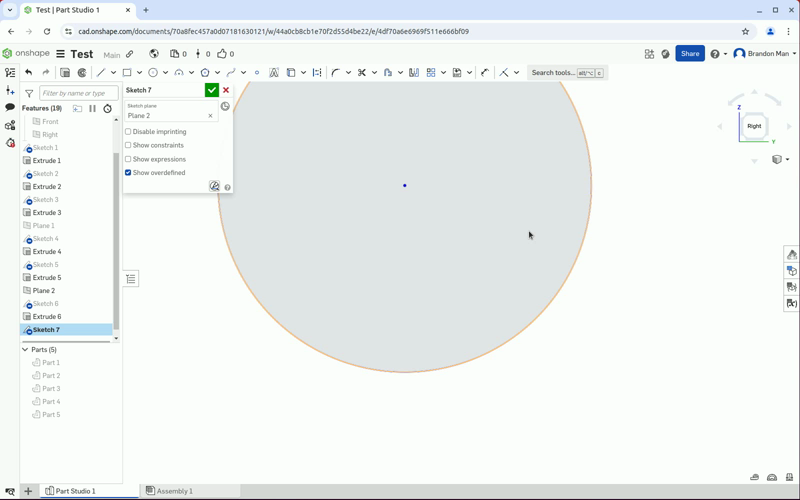
click(529, 230)
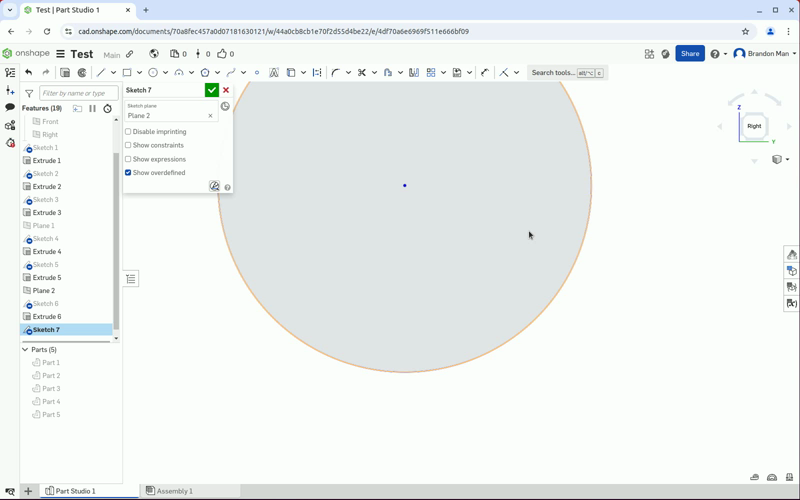
scroll(-6)
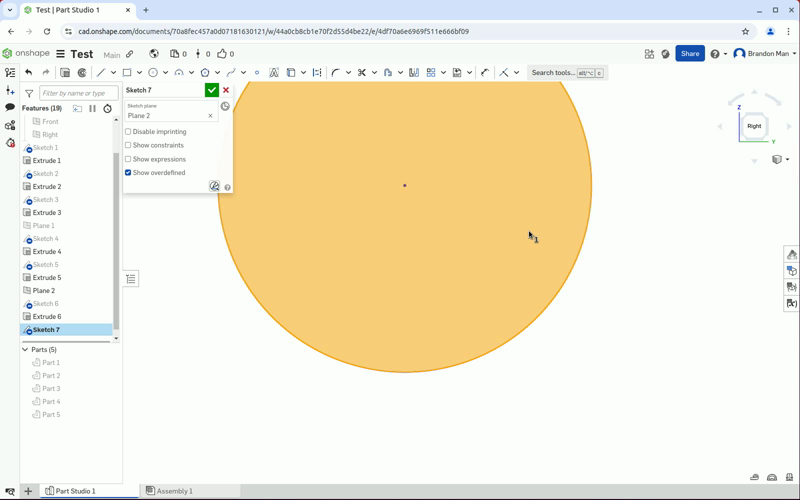
scroll(-6)
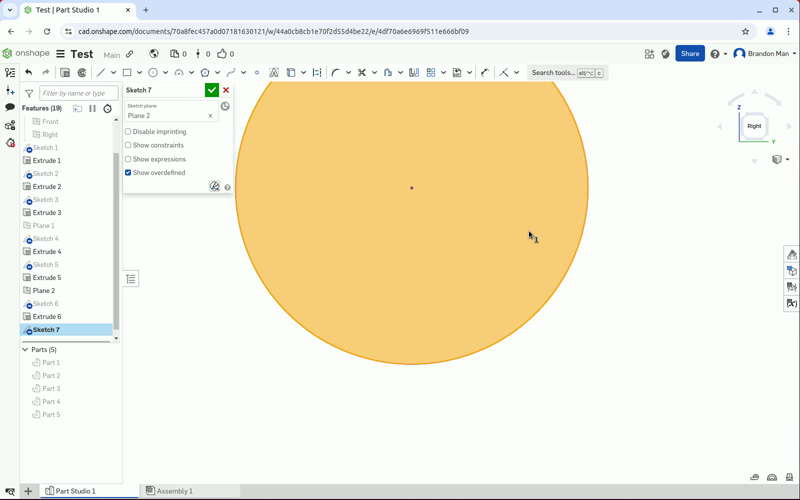
scroll(-6)
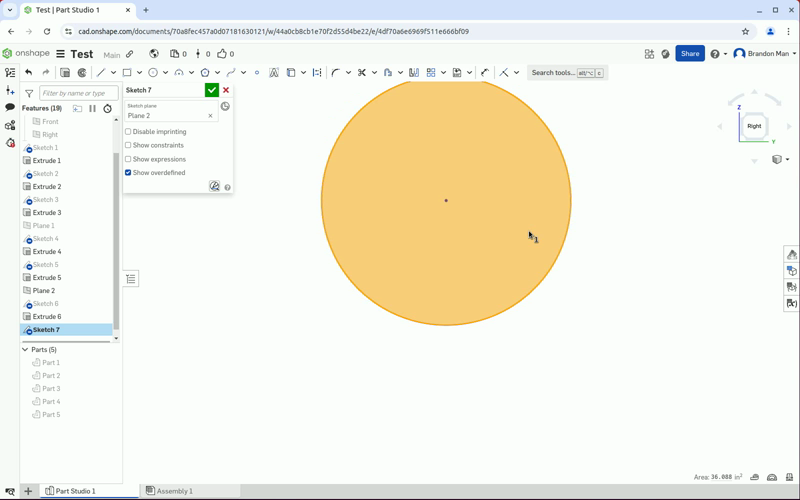
scroll(-6)
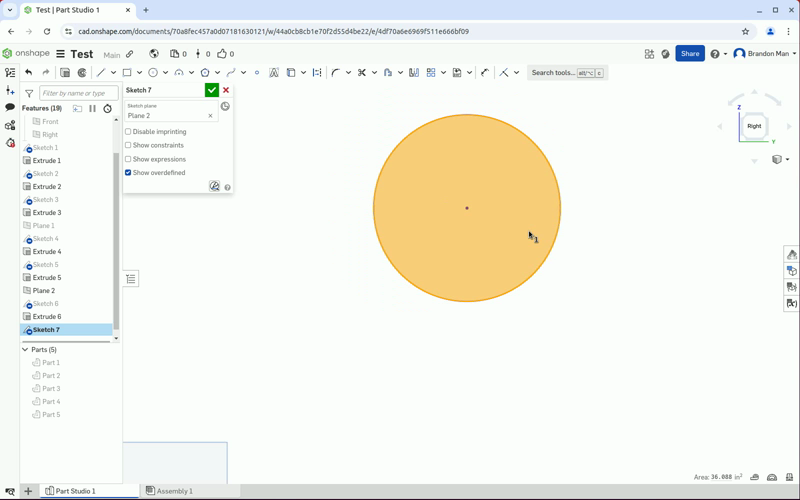
scroll(-6)
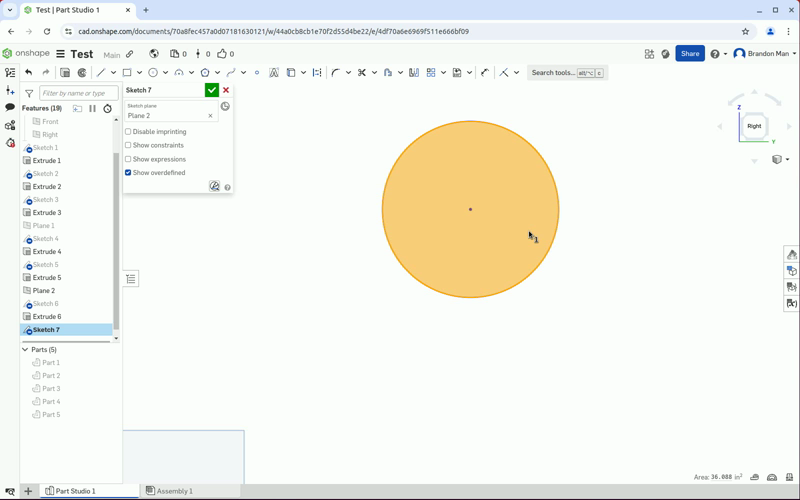
scroll(-6)
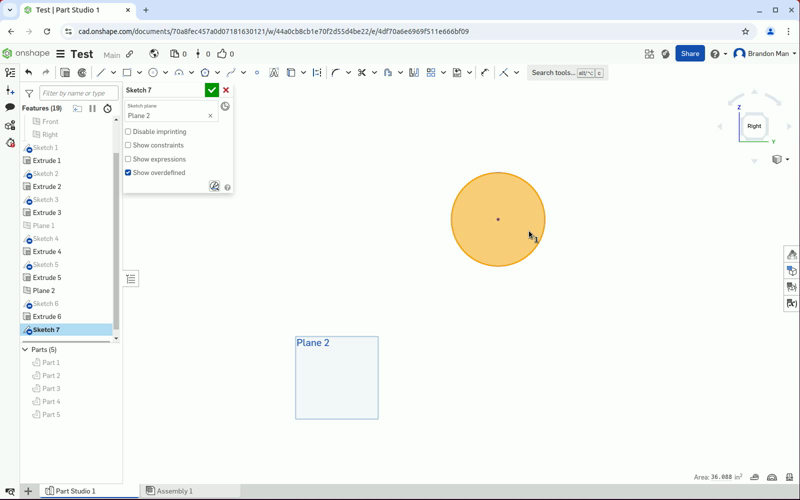
scroll(-6)
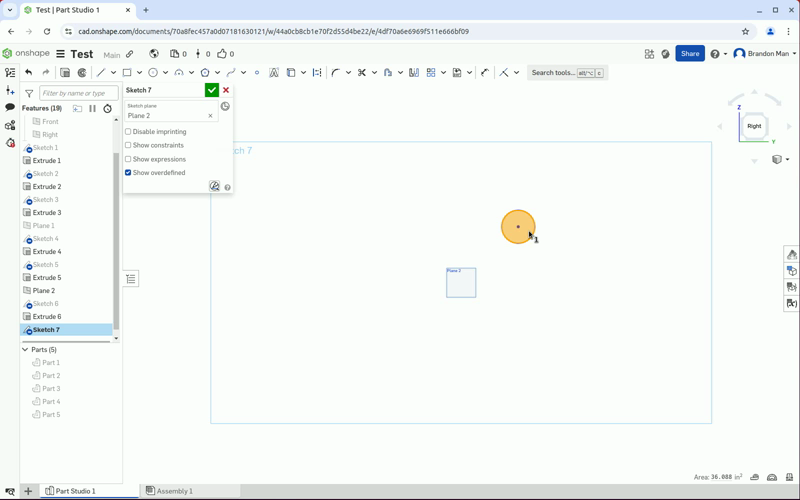
mouse_move(73, 352)
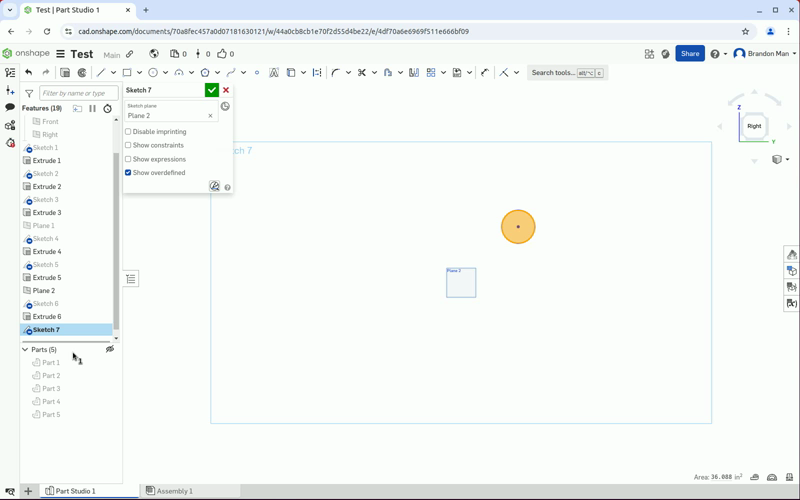
key(shift+y)
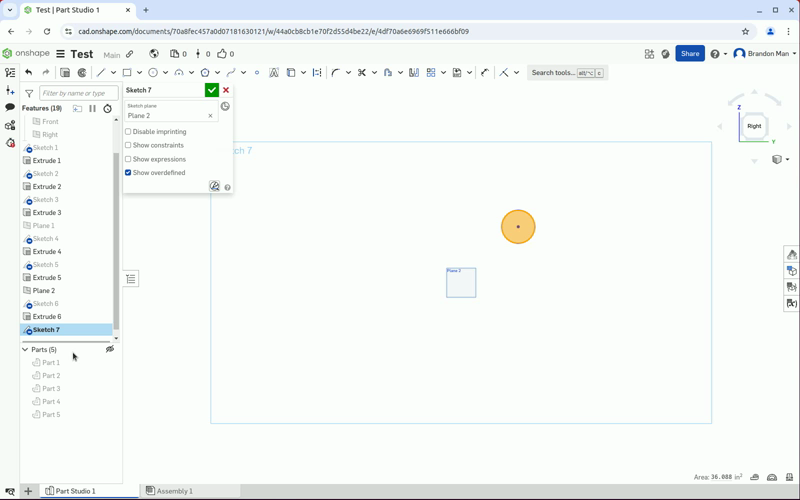
key(shift+e)
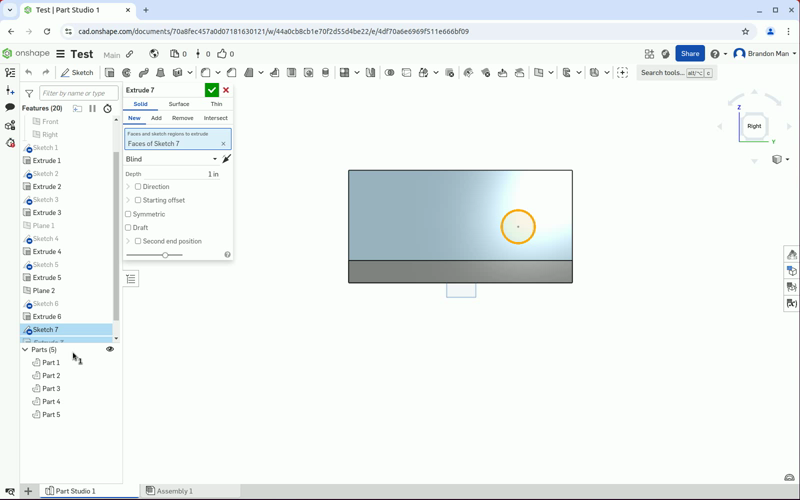
mouse_move(143, 106)
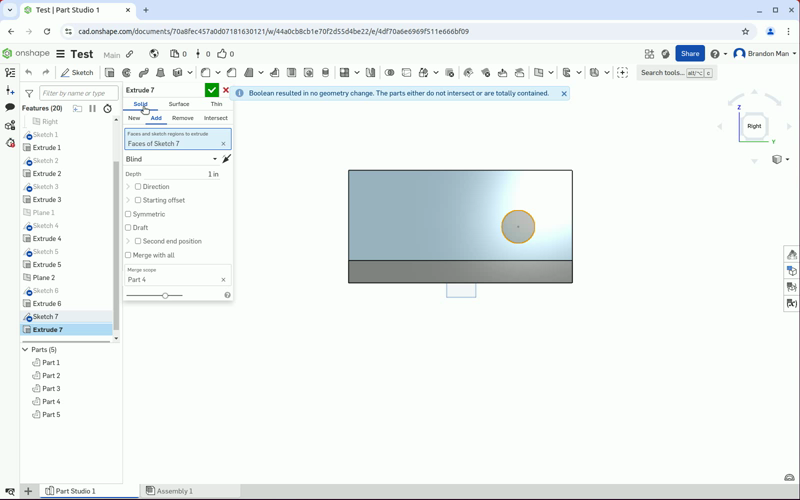
click(143, 106)
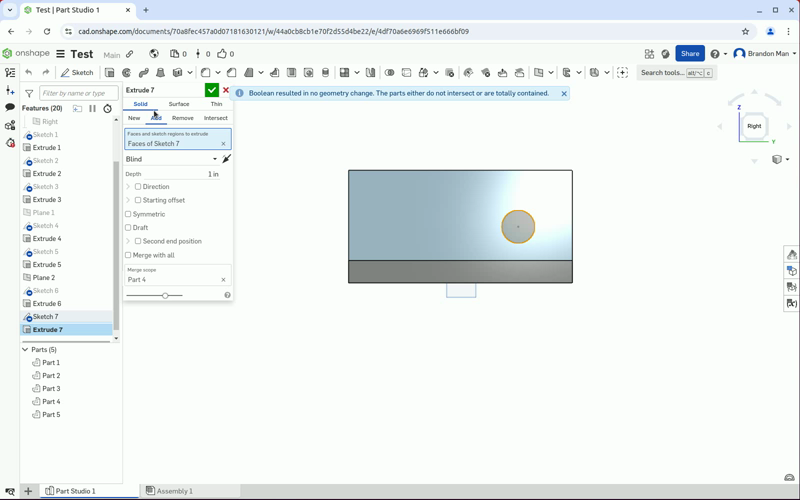
mouse_move(186, 120)
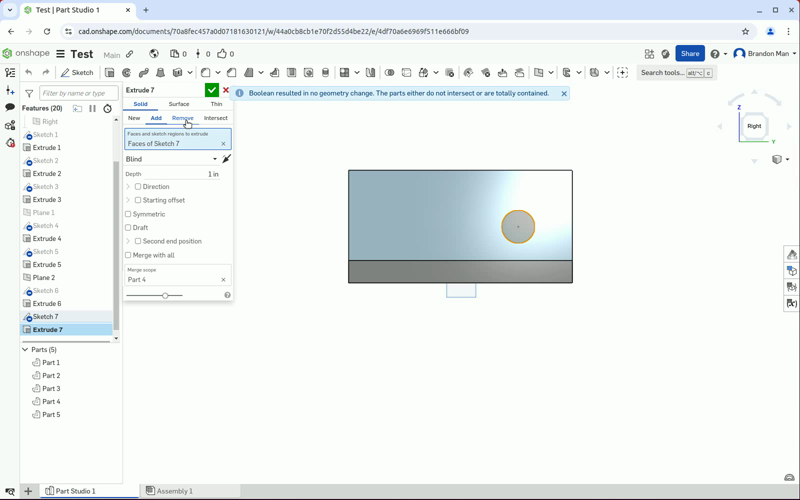
click(186, 120)
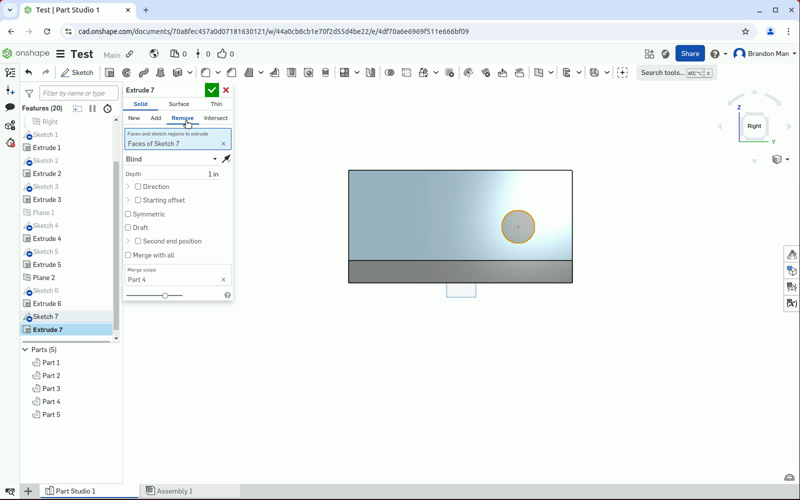
key(tab, 4)
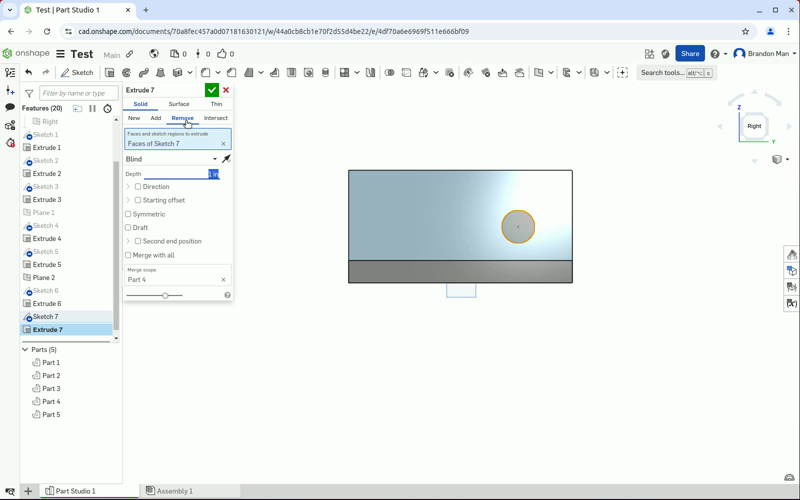
text(30.811)
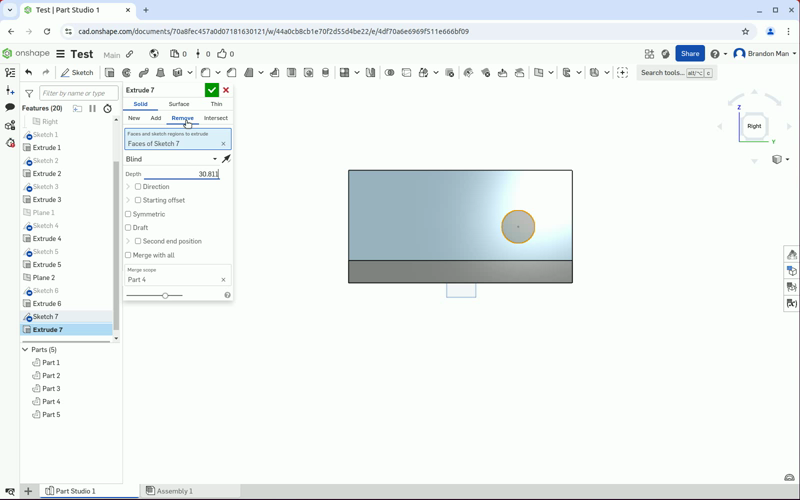
key(tab, 6)
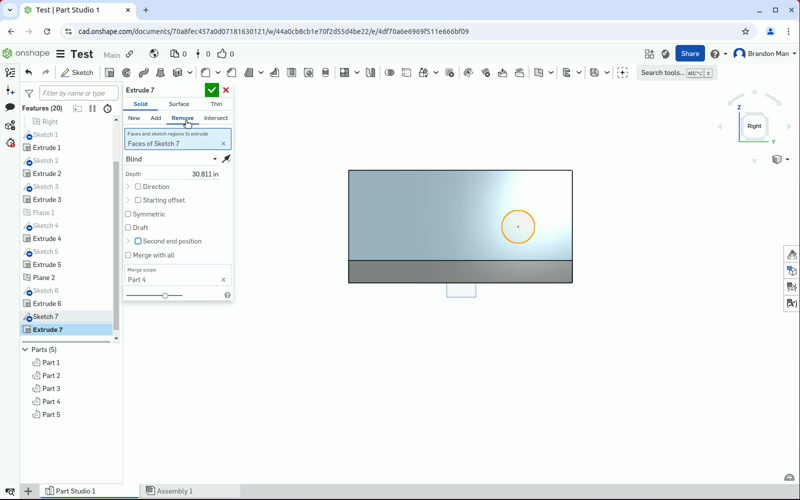
key(space)
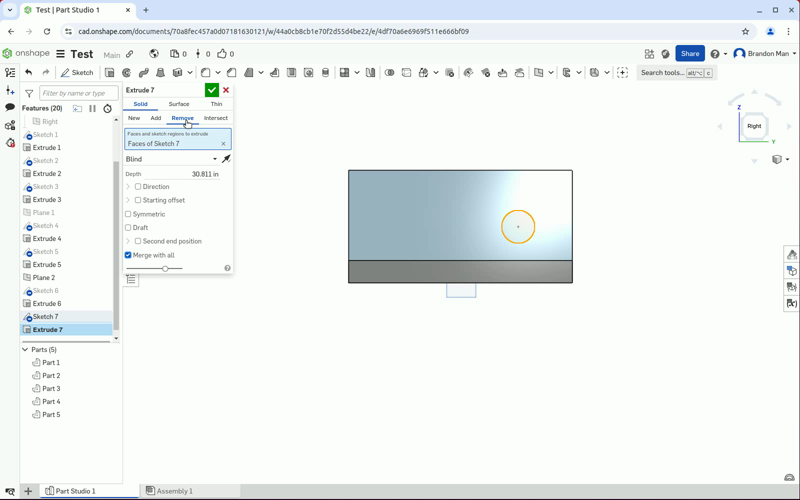
key(enter)
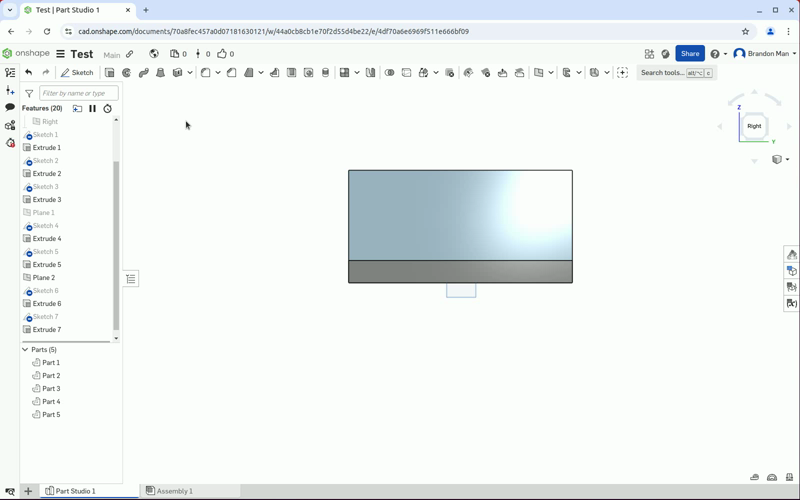
key(shift+h)
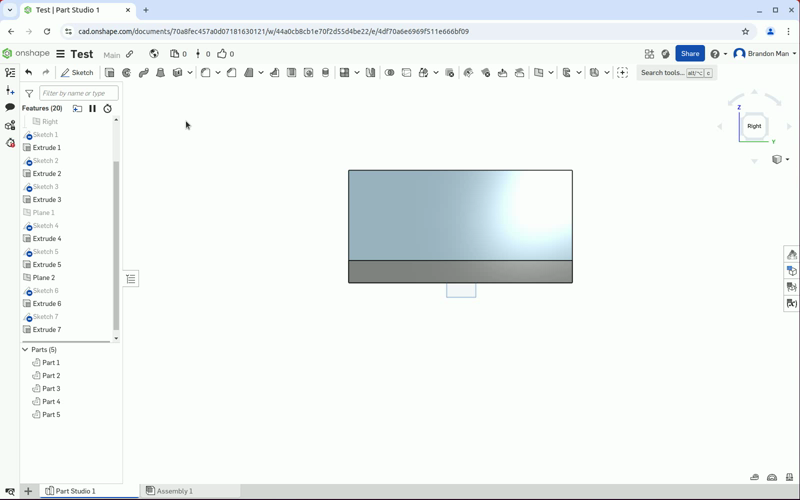
key(shift+h)
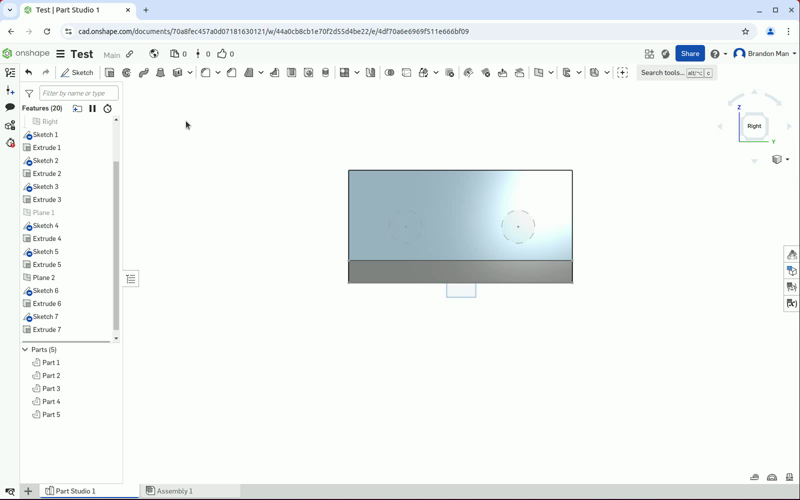
key(shift+7)
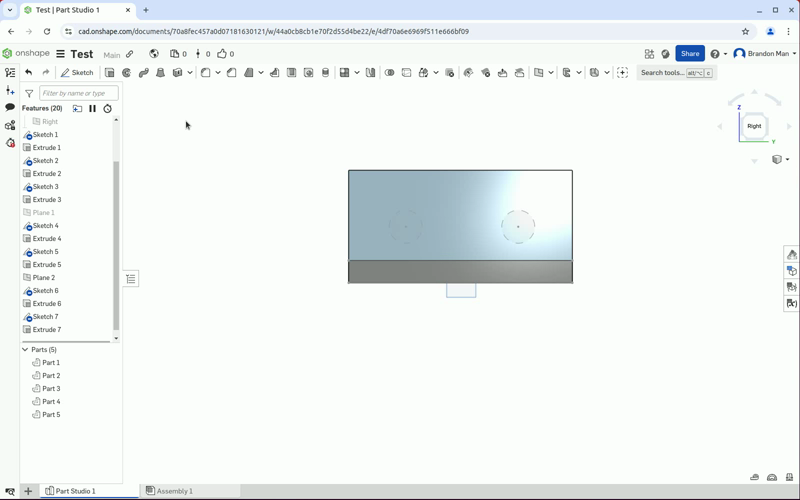
key(right, 2)
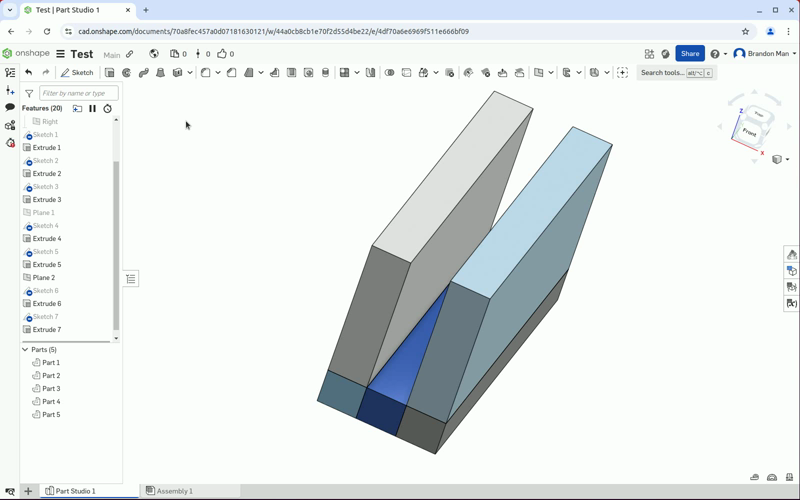
key(down, 2)
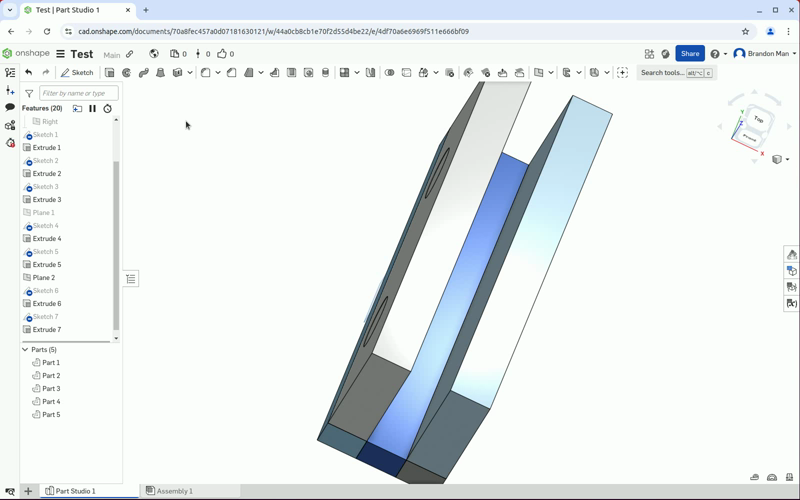
key(up, 2)
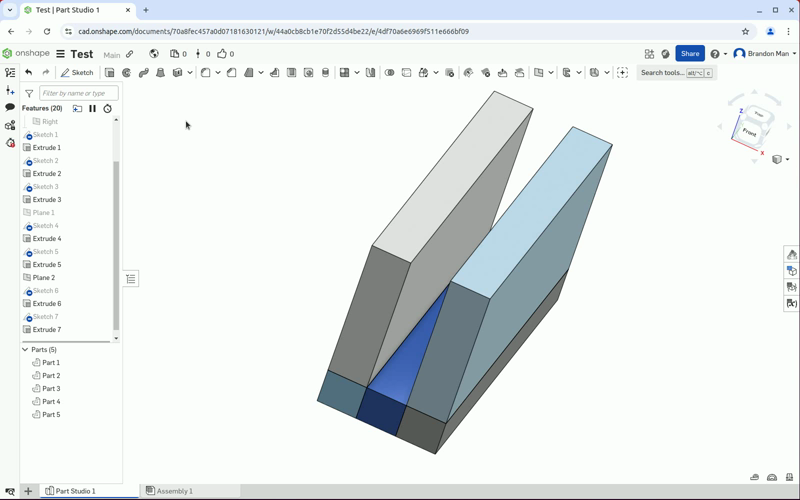
key(left, 2)
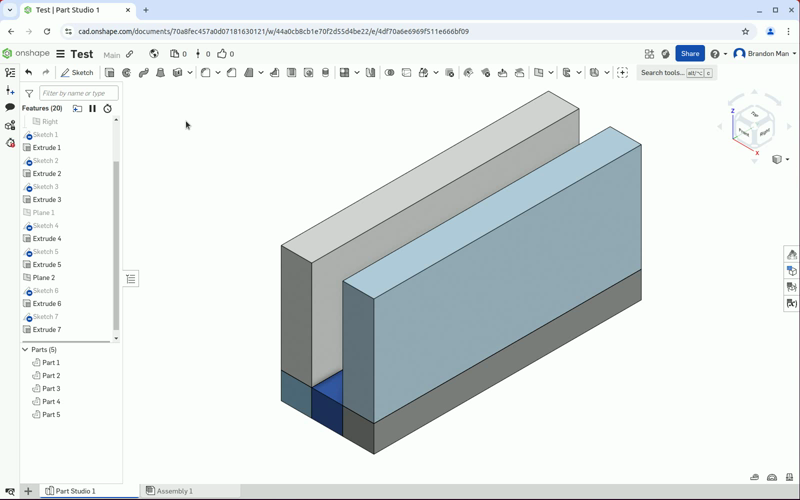
mouse_move(69, 137)
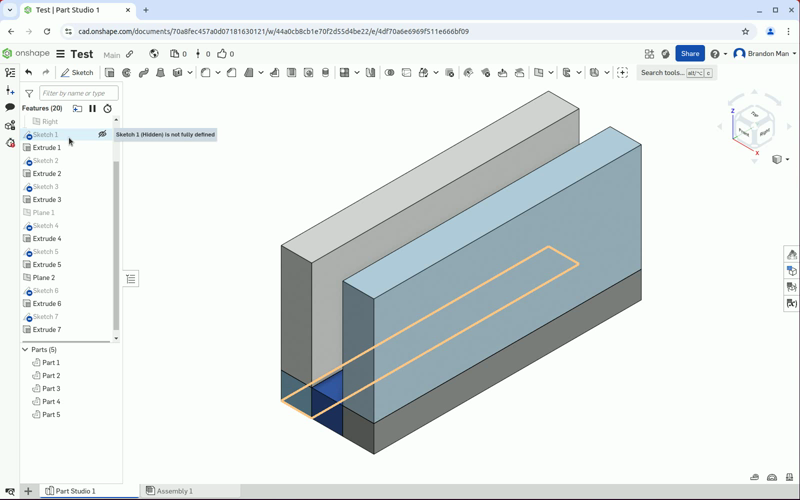
click(69, 137)